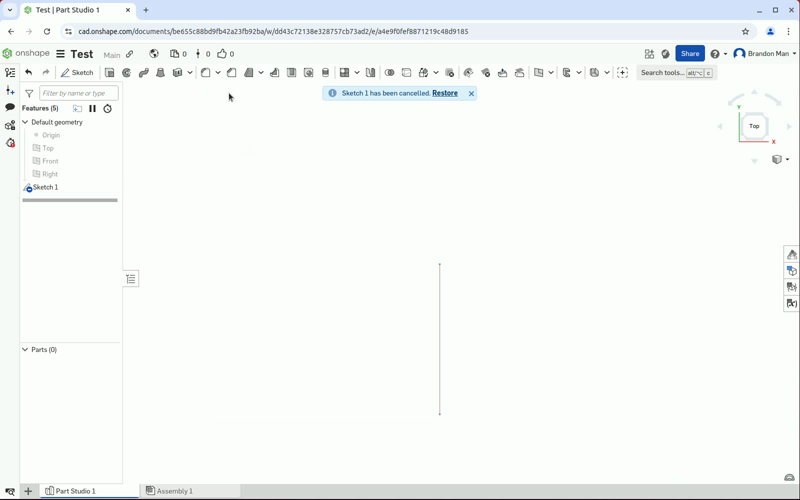
key(shift+h)
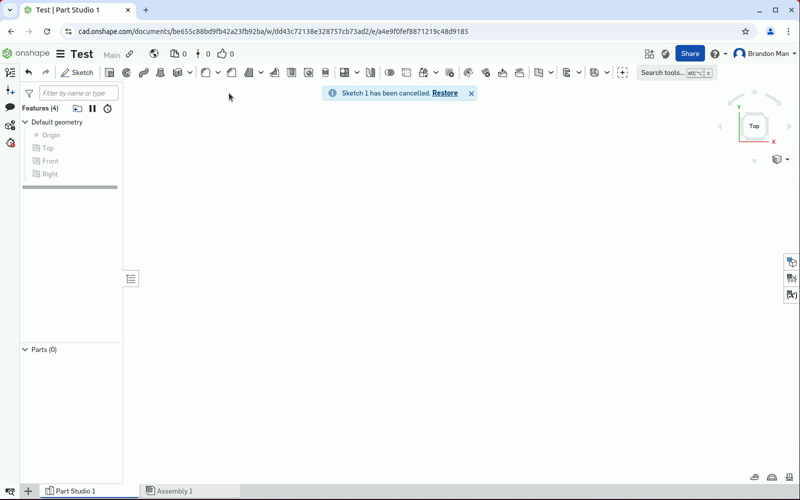
mouse_move(73, 352)
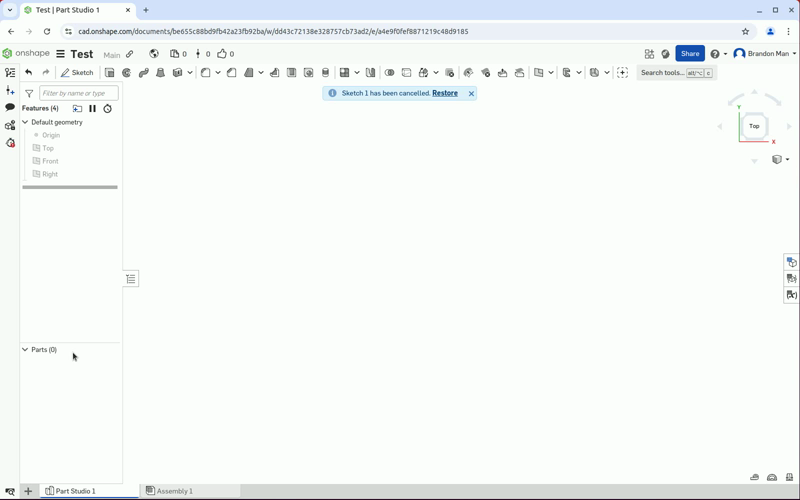
key(y)
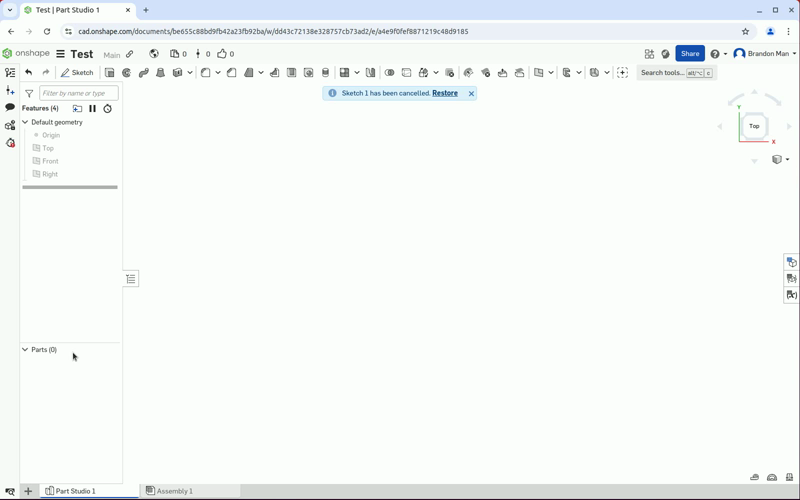
key(shift+p)
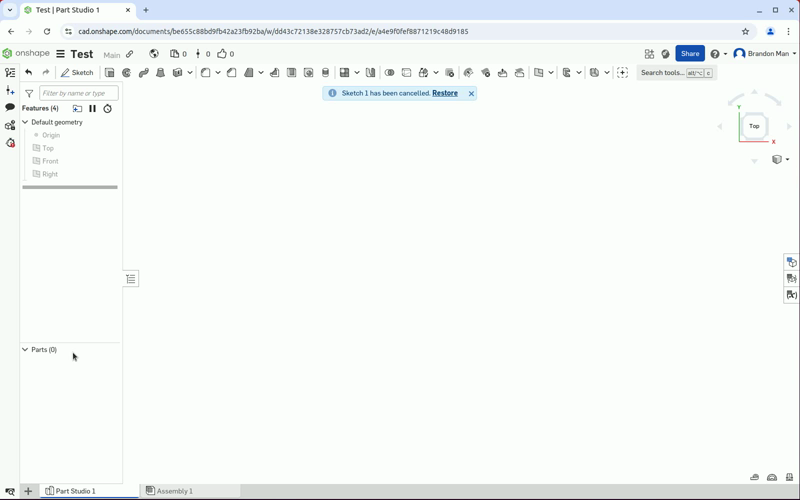
key(space)
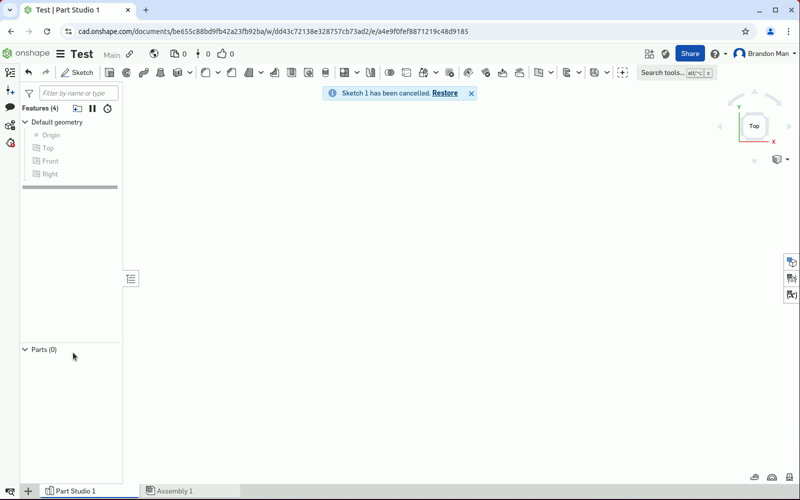
key_down(shift)
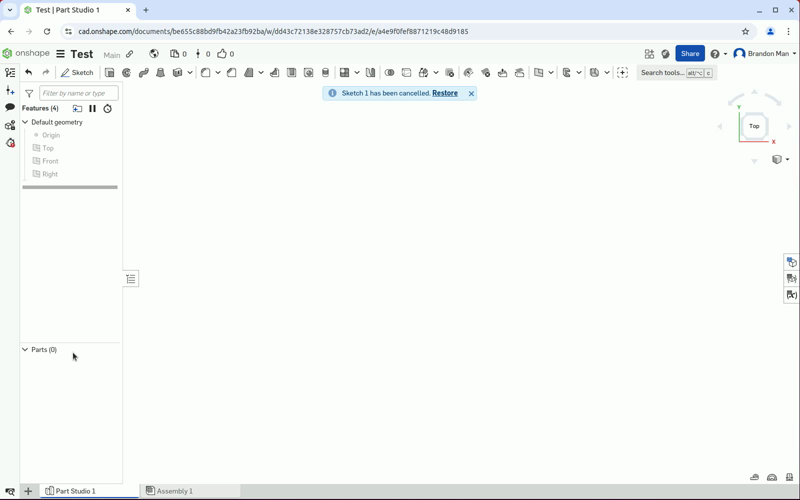
key(up)
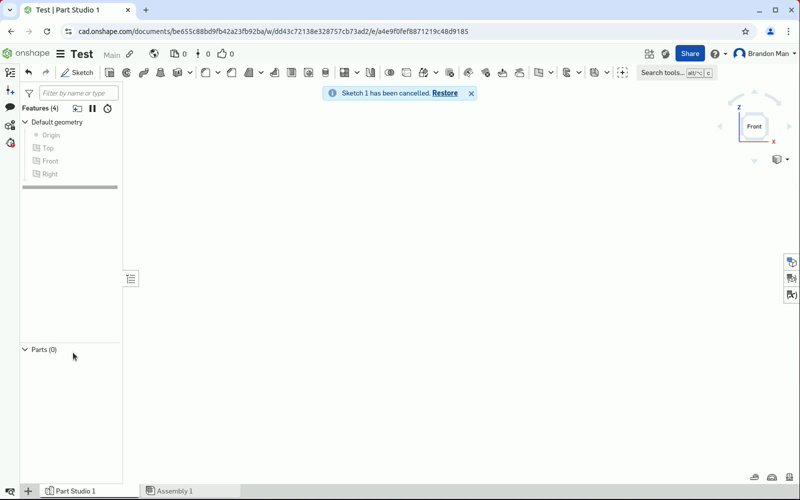
key_up(shift)
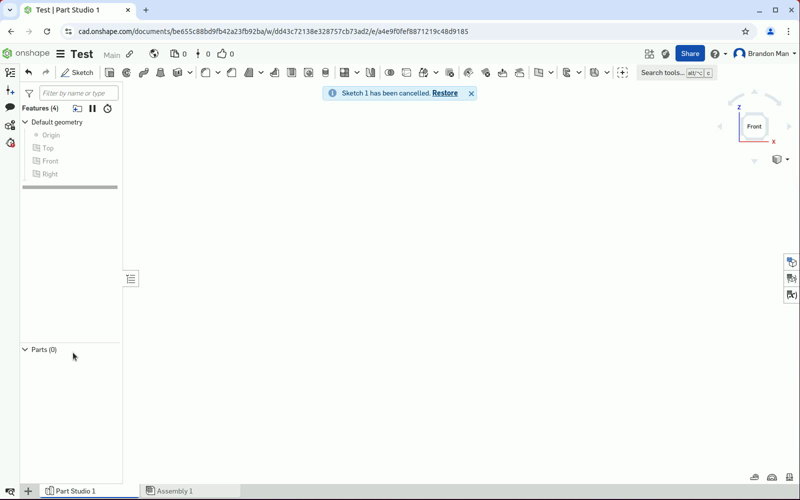
mouse_move(73, 352)
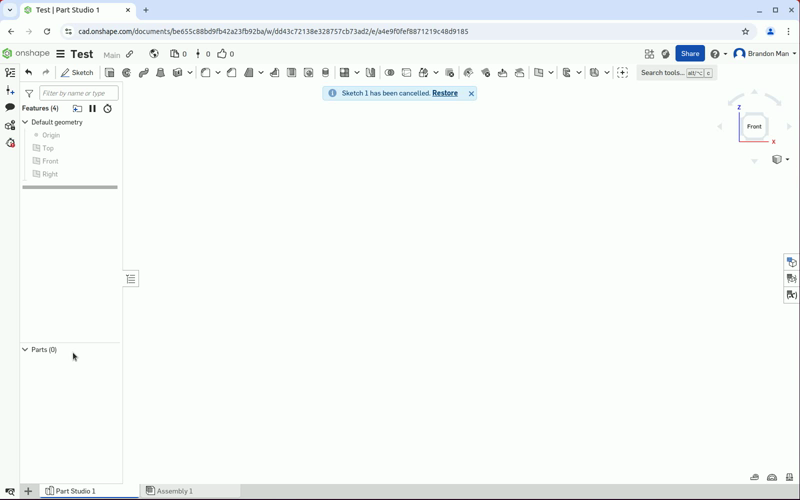
key(shift+y)
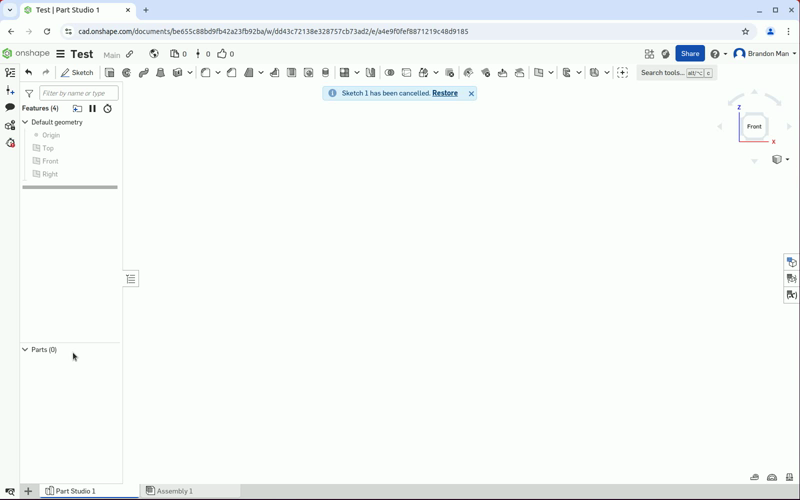
key(shift+s)
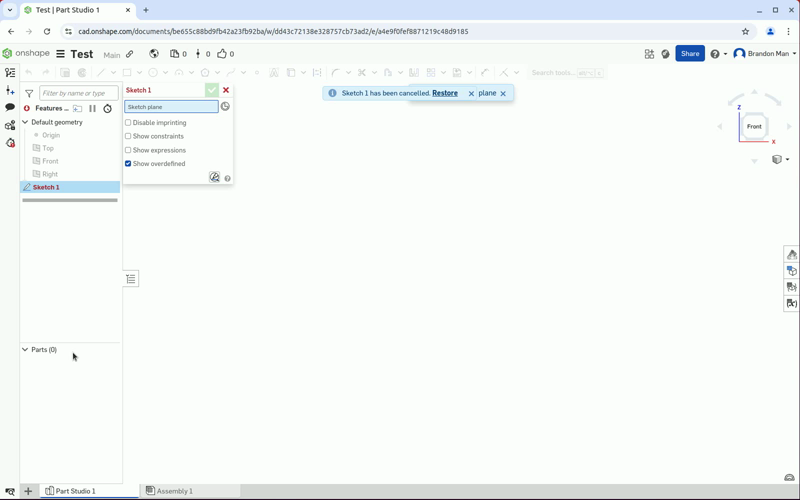
mouse_move(73, 163)
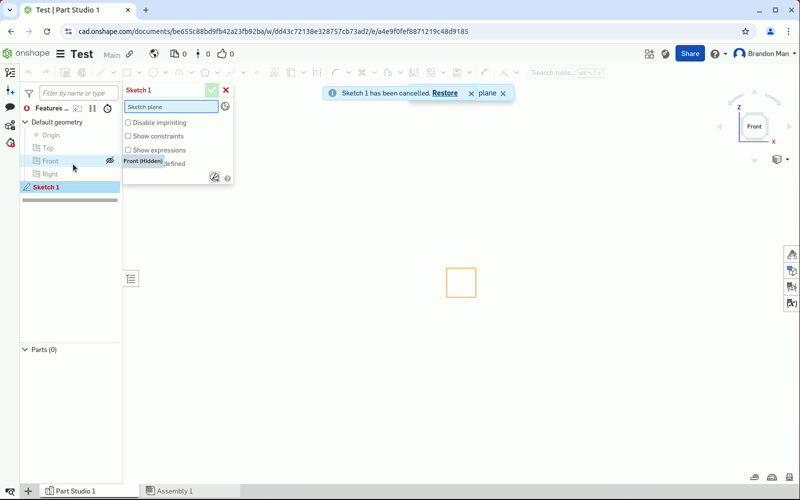
click(73, 163)
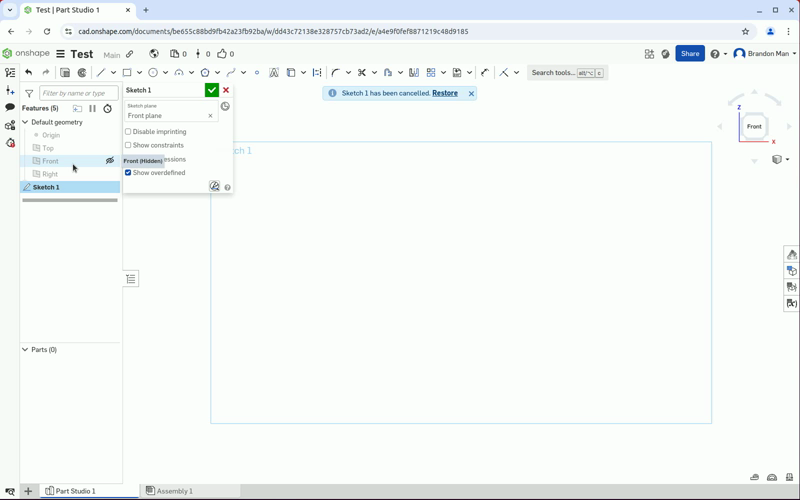
mouse_move(73, 352)
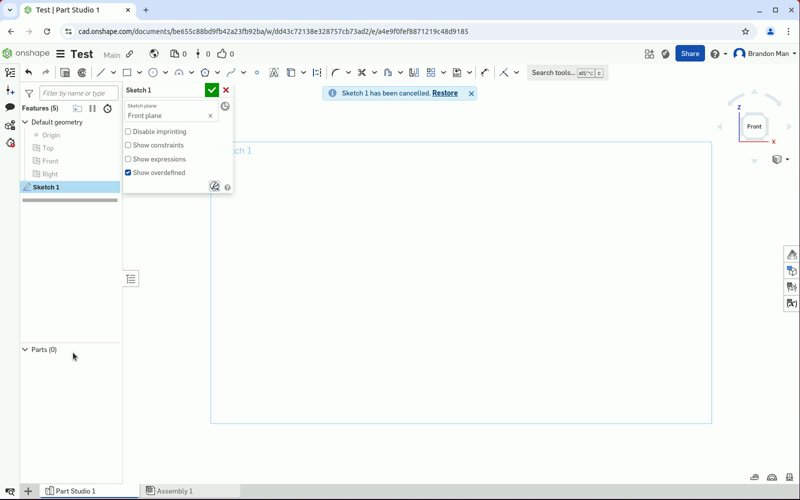
key(y)
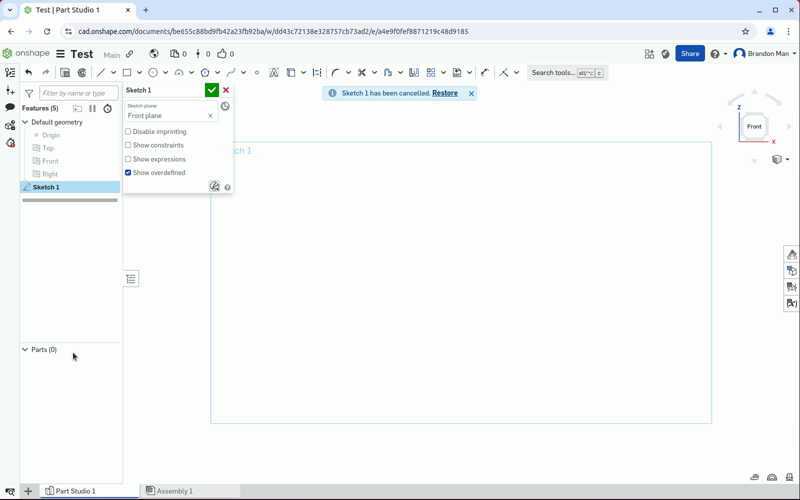
key(l)
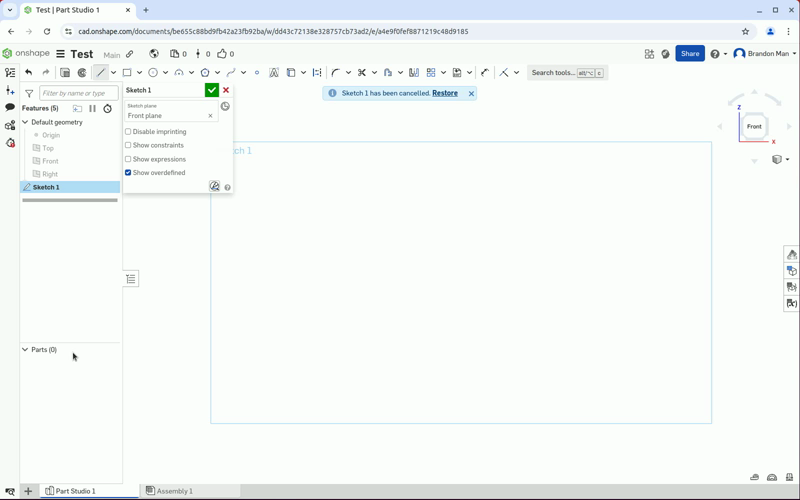
key_down(shift)
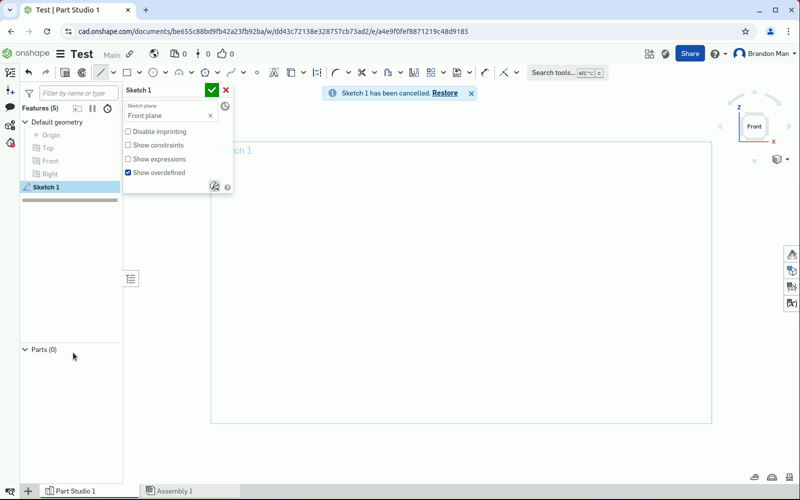
mouse_move(465, 174)
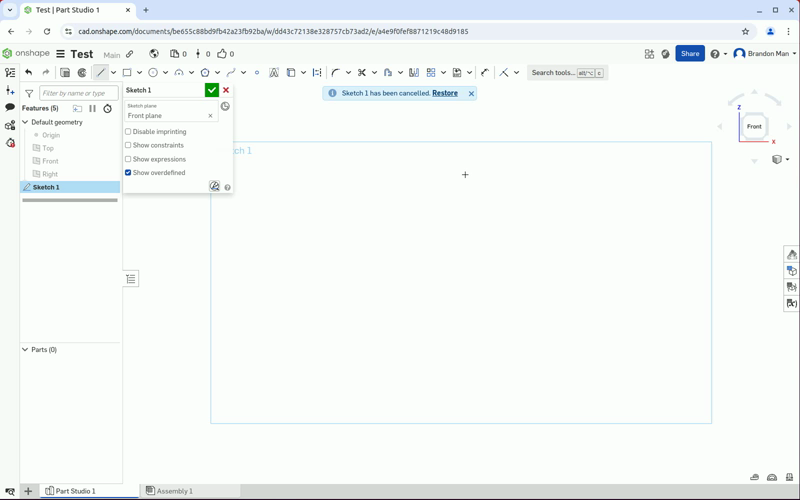
click(465, 174)
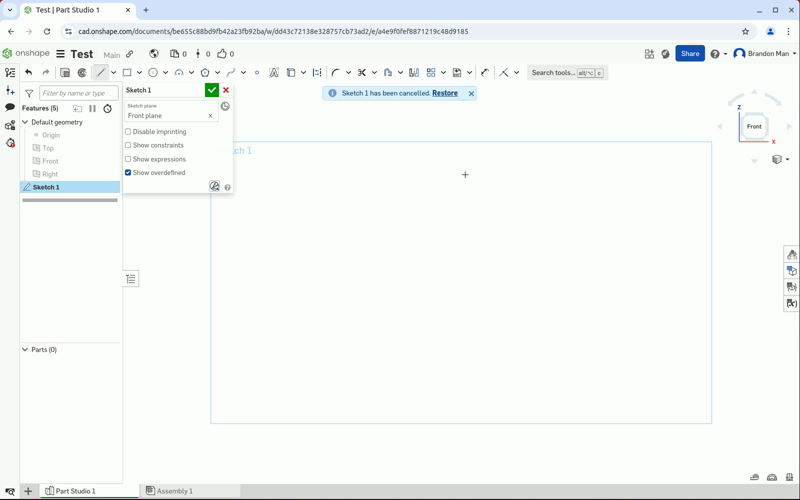
key_up(shift)
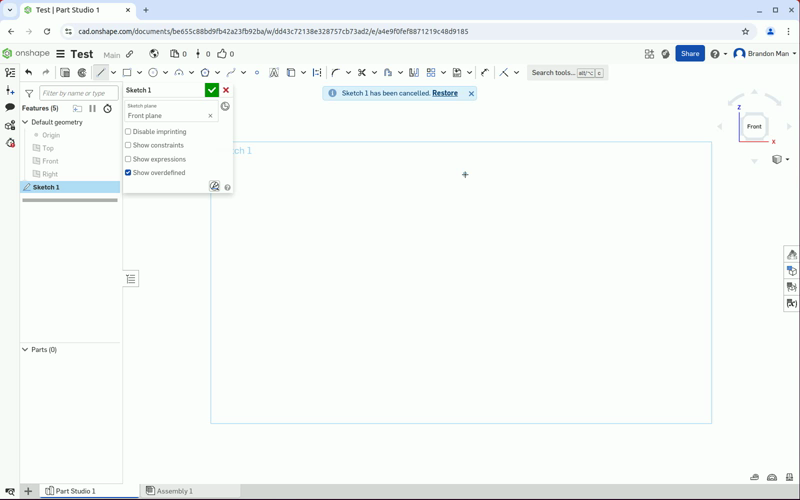
key_down(shift)
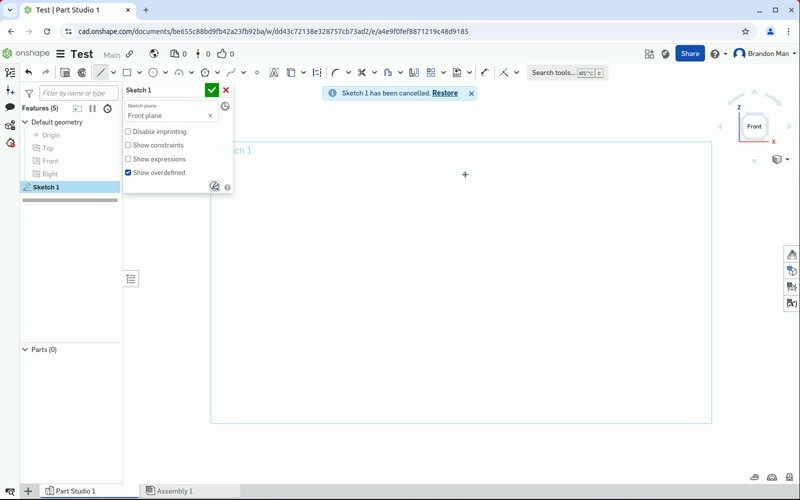
mouse_move(495, 174)
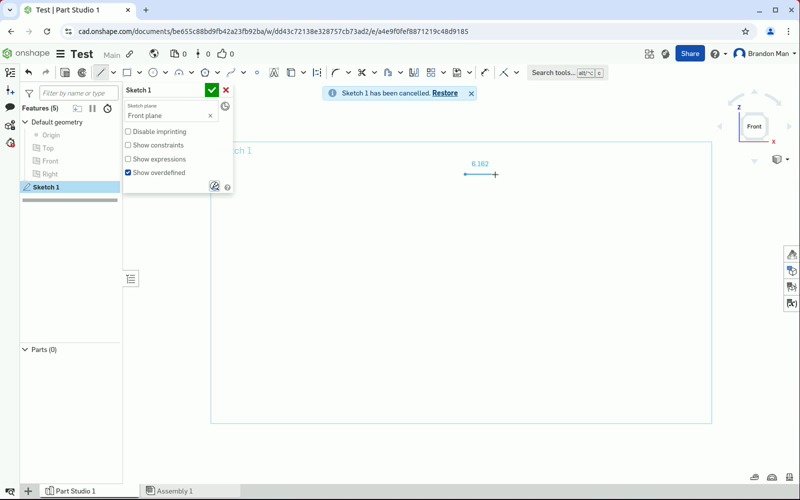
mouse_move(468, 176)
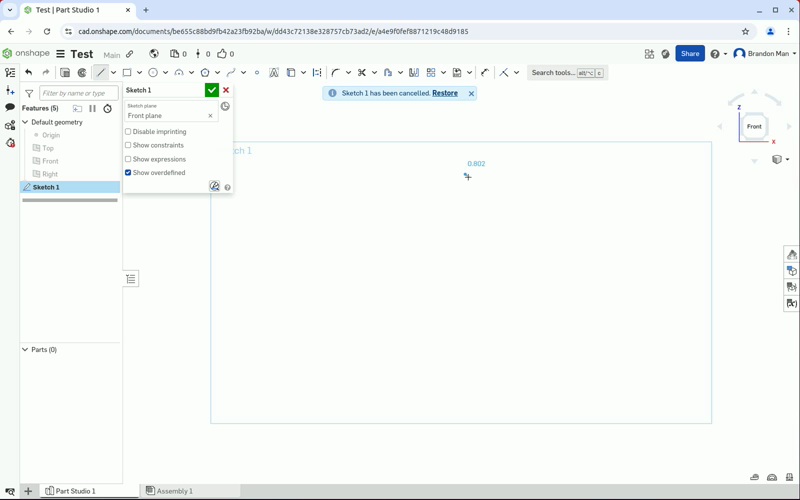
scroll(6)
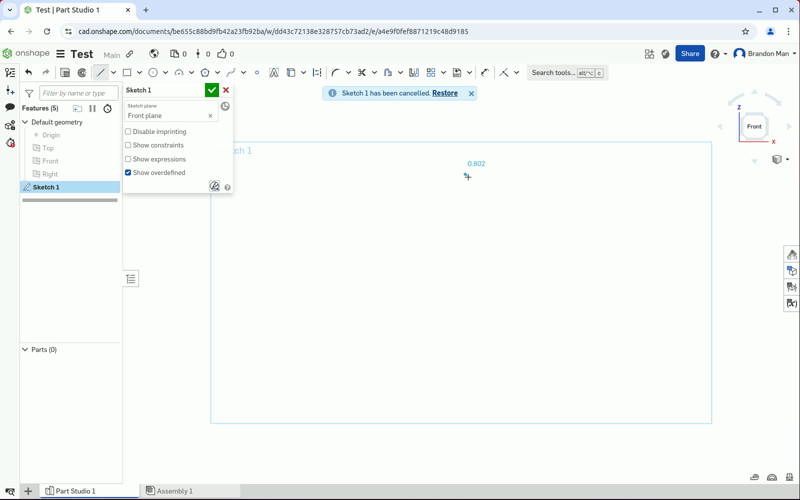
scroll(6)
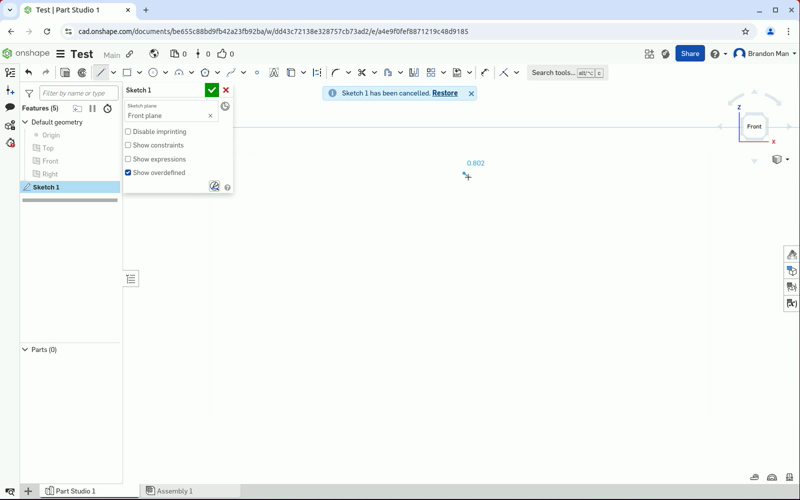
scroll(6)
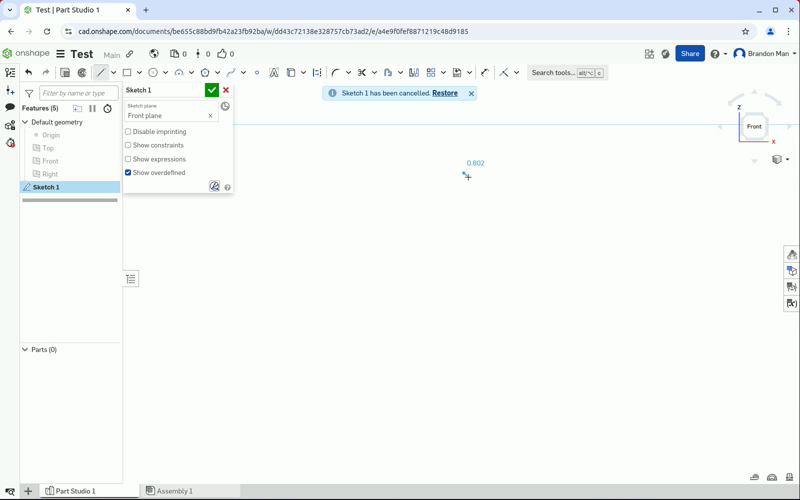
scroll(6)
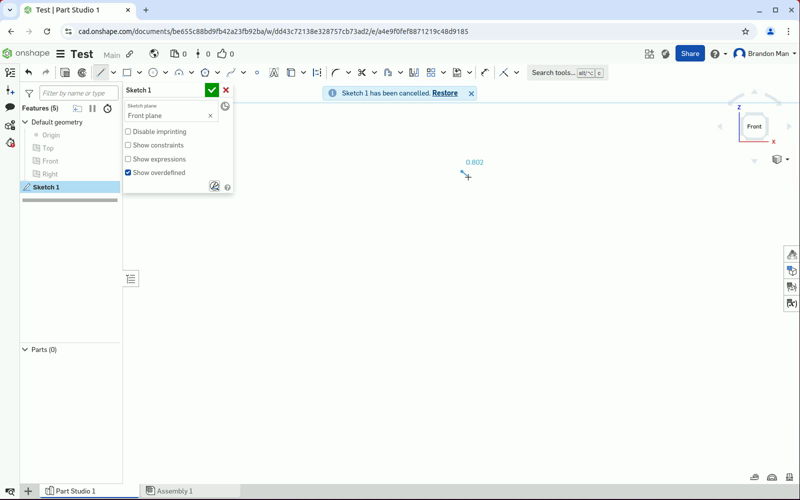
scroll(6)
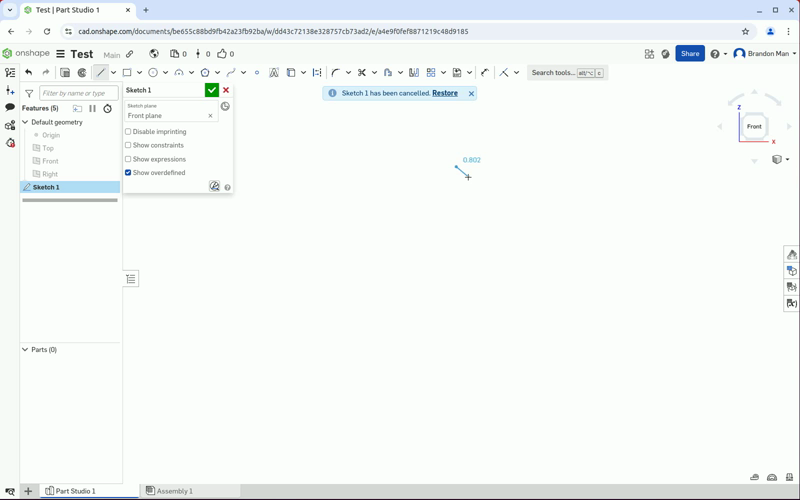
scroll(6)
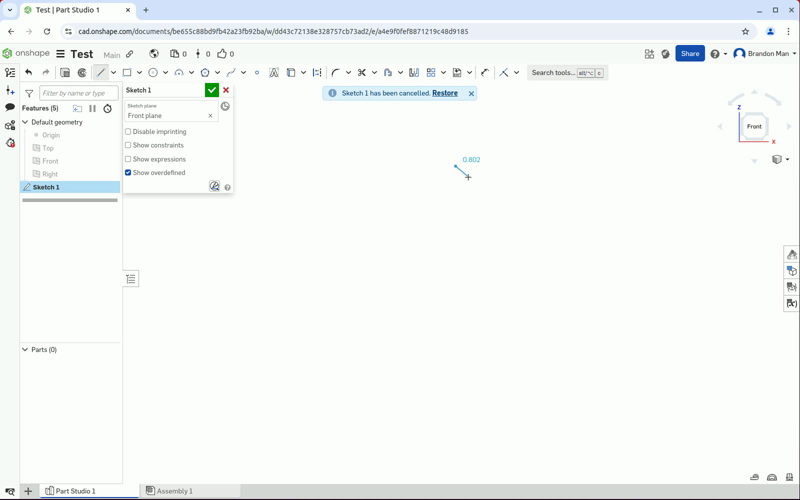
scroll(6)
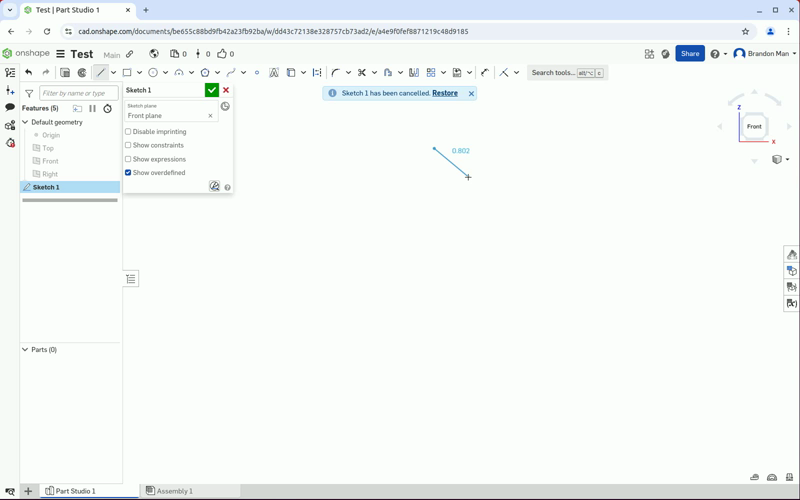
click(468, 176)
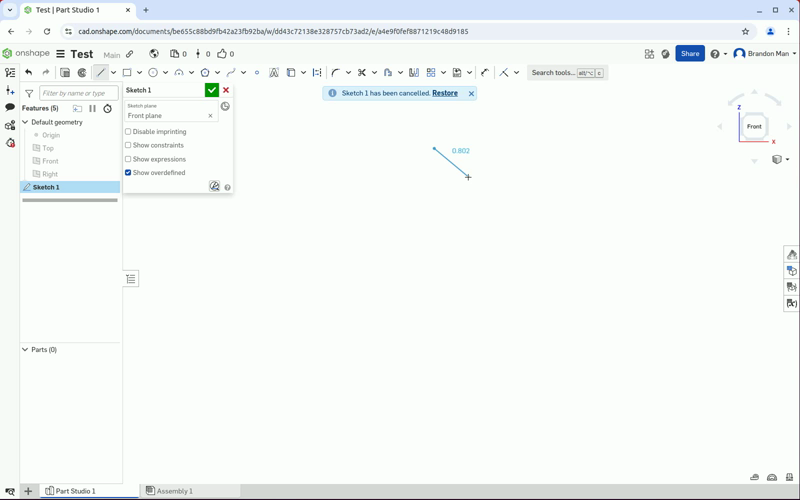
scroll(-6)
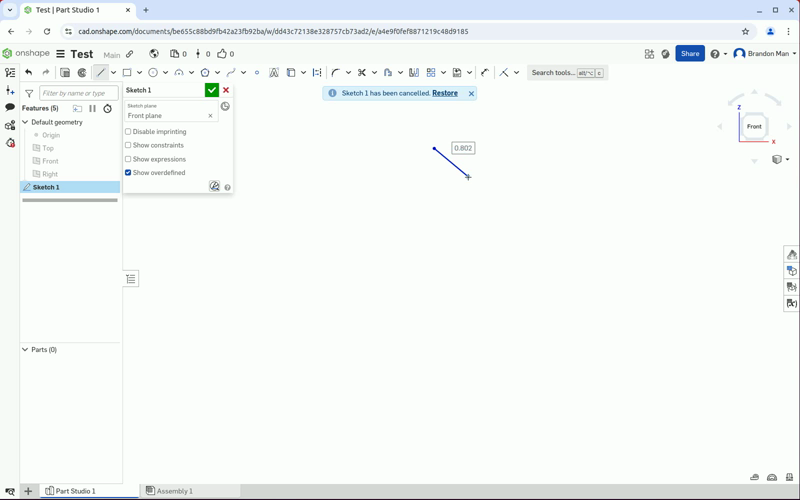
scroll(-6)
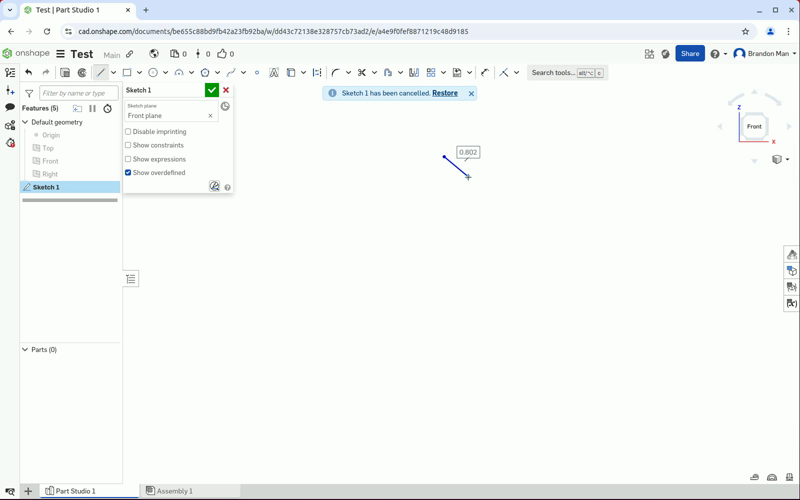
scroll(-6)
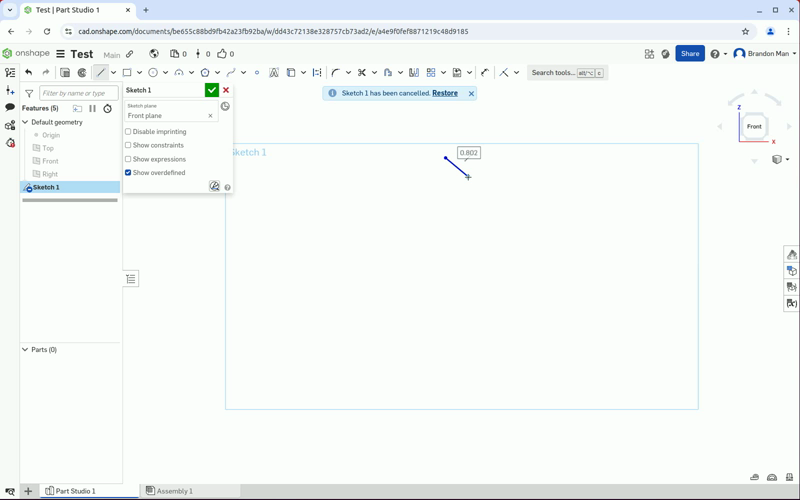
scroll(-6)
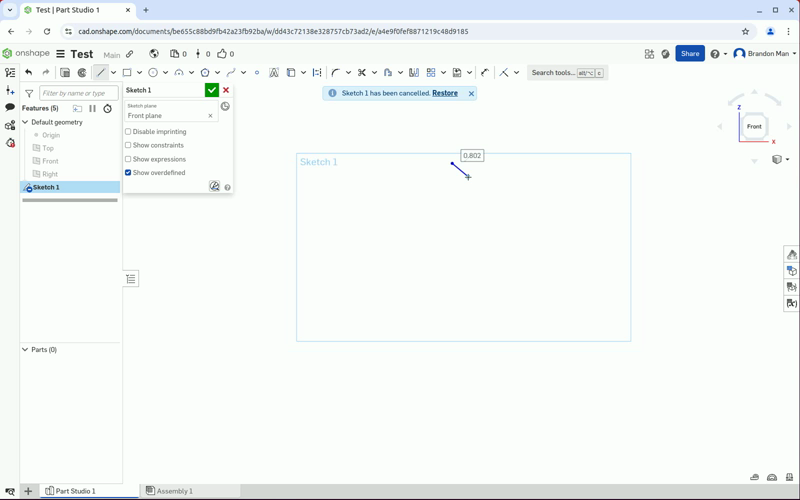
scroll(-6)
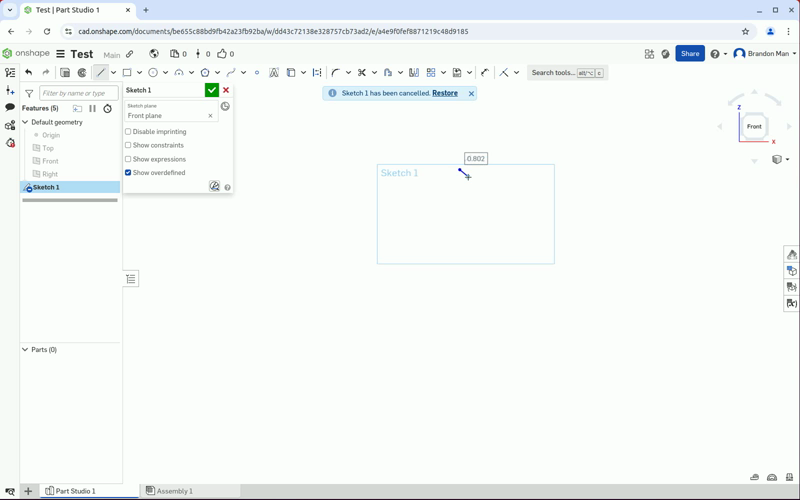
scroll(-6)
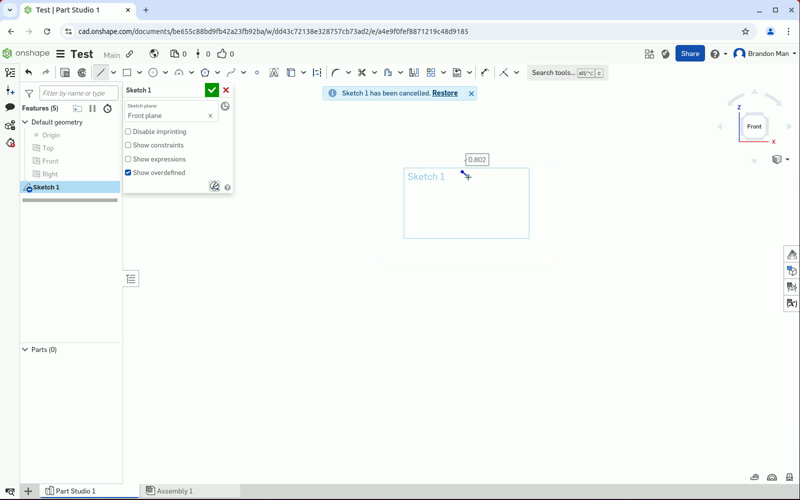
scroll(-6)
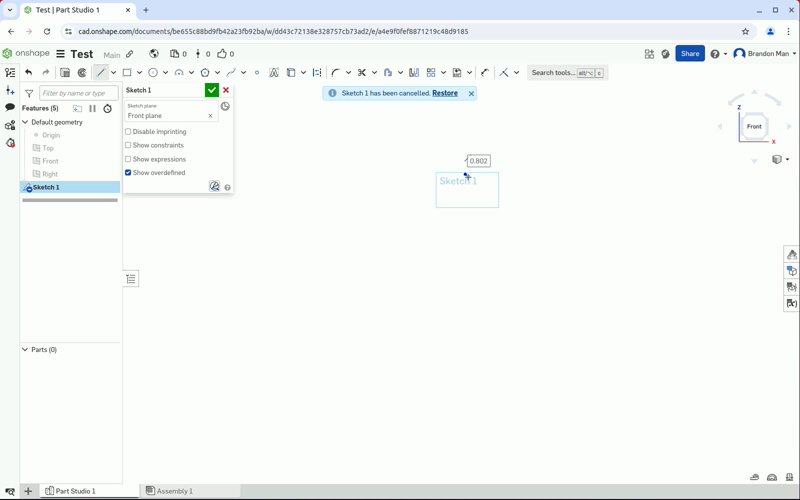
key_up(shift)
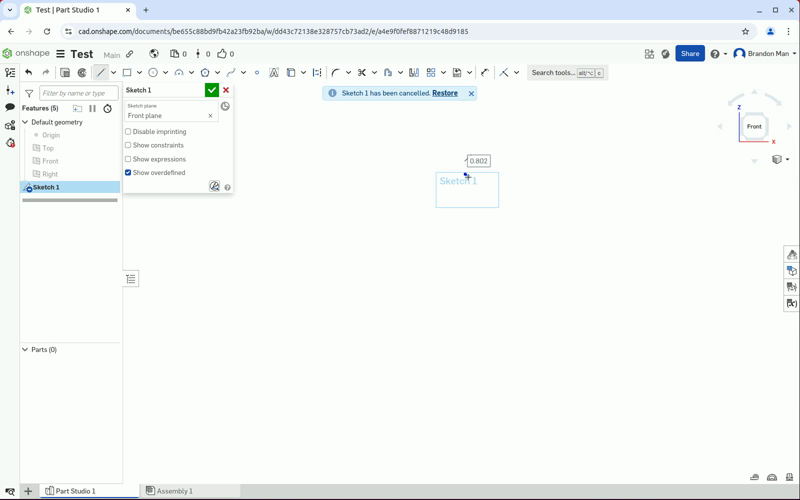
key_down(shift)
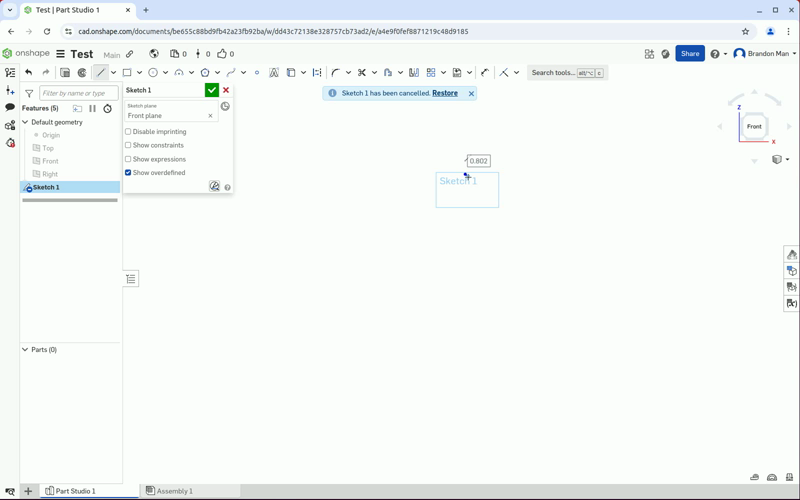
mouse_move(498, 176)
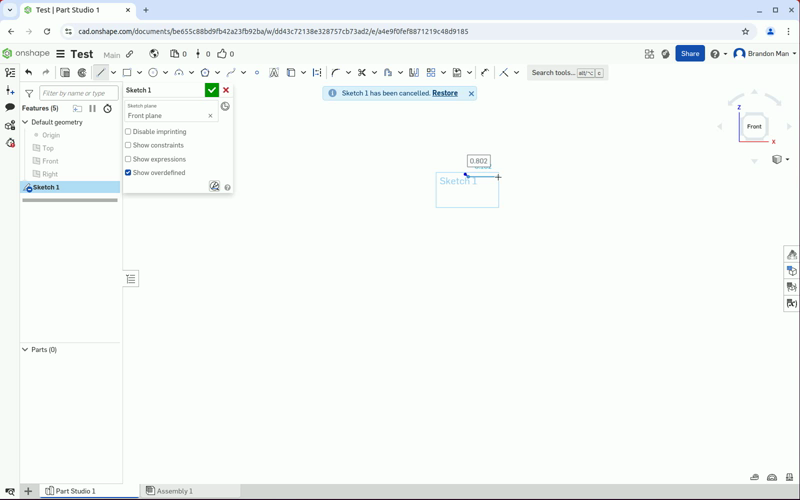
mouse_move(468, 180)
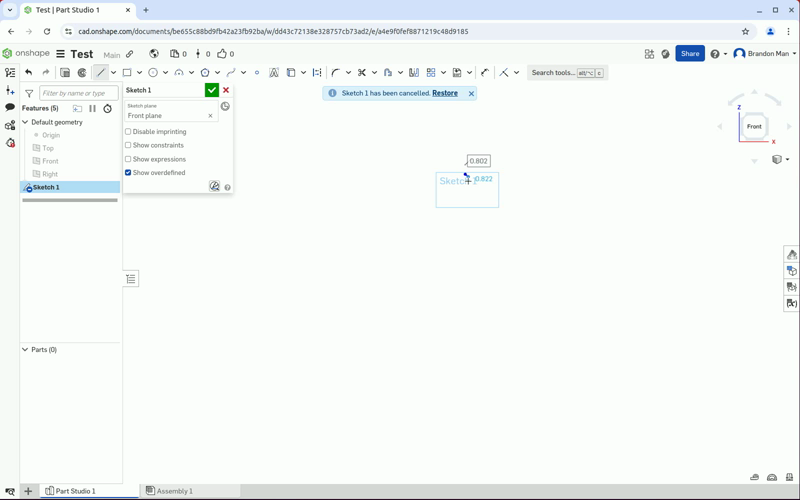
scroll(6)
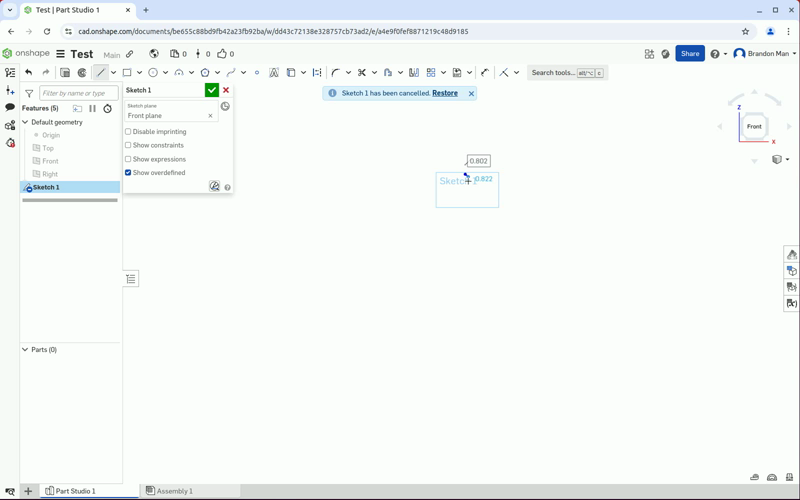
scroll(6)
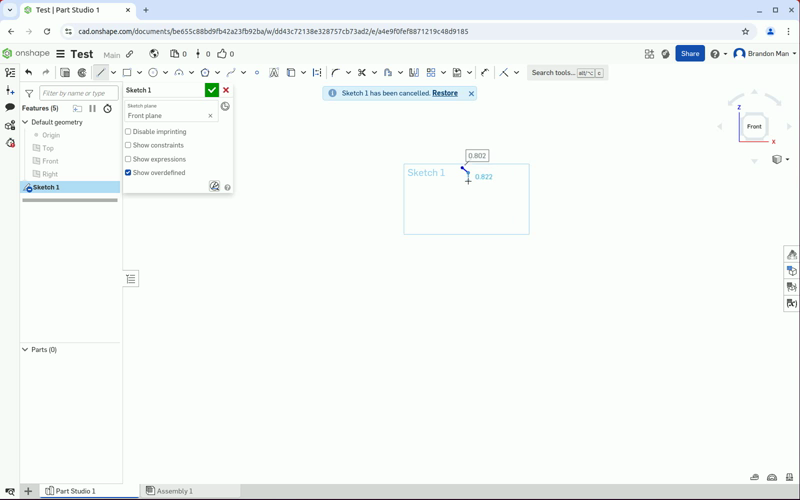
scroll(6)
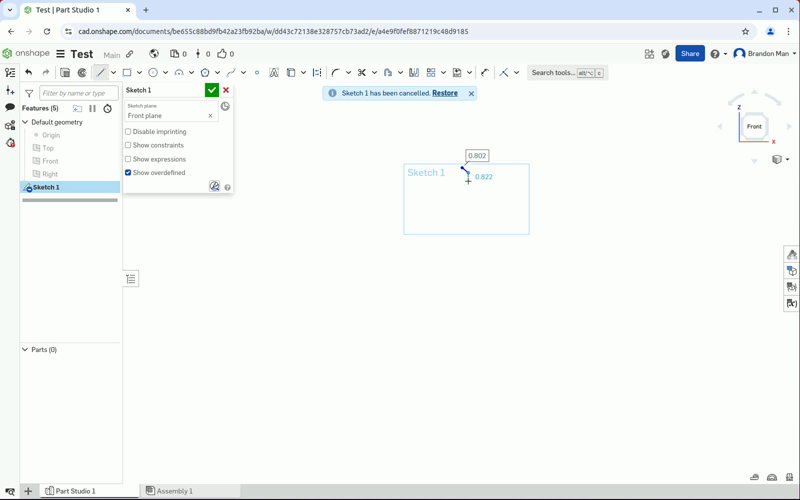
scroll(6)
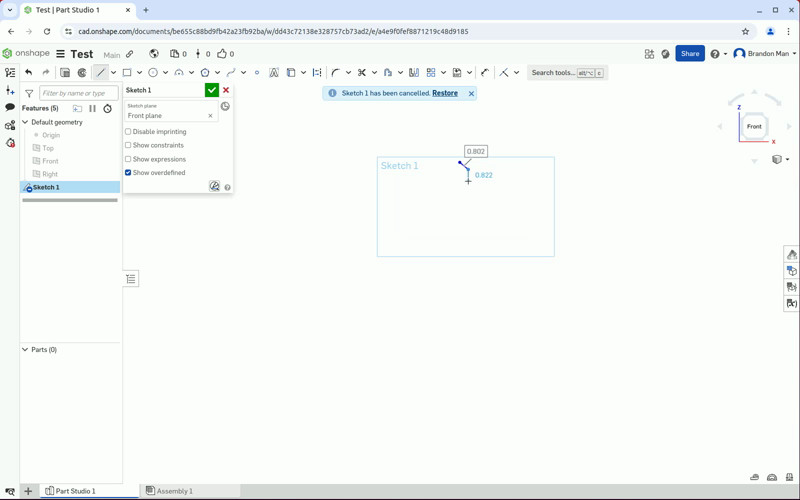
scroll(6)
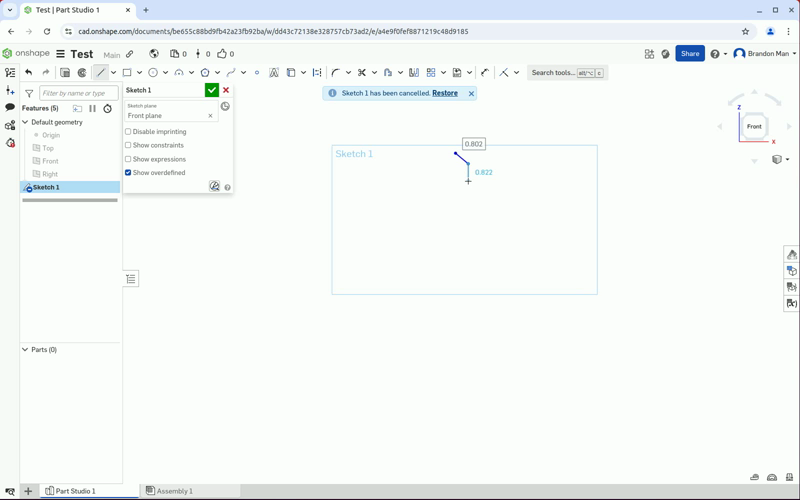
scroll(6)
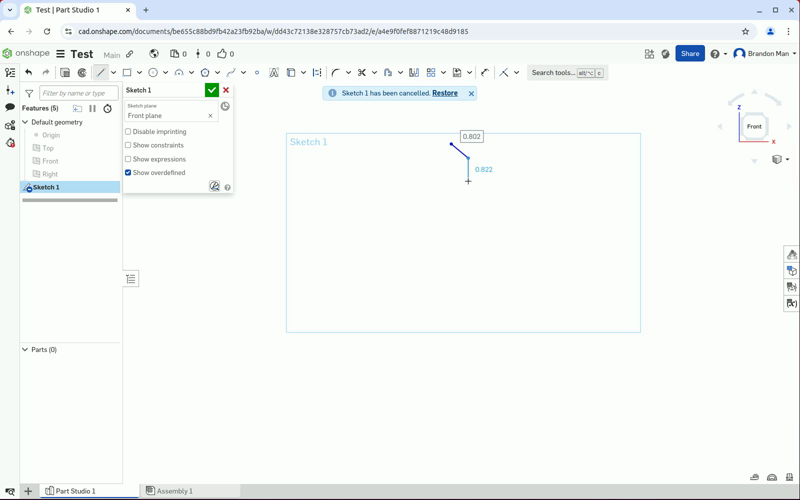
scroll(6)
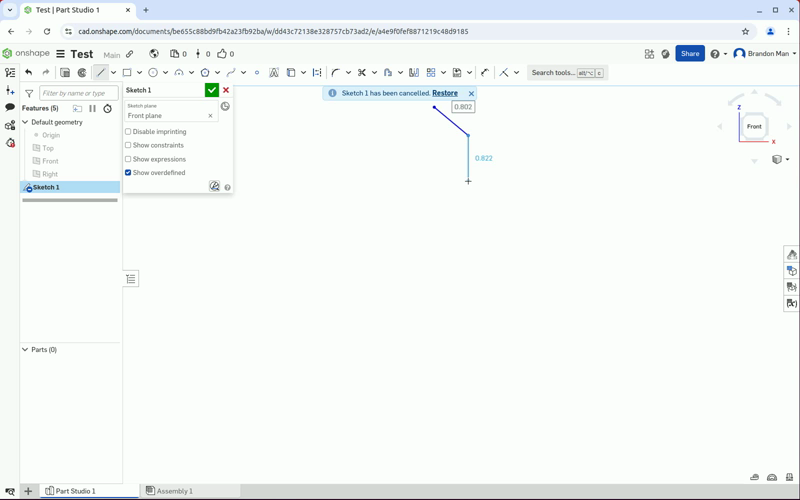
click(468, 180)
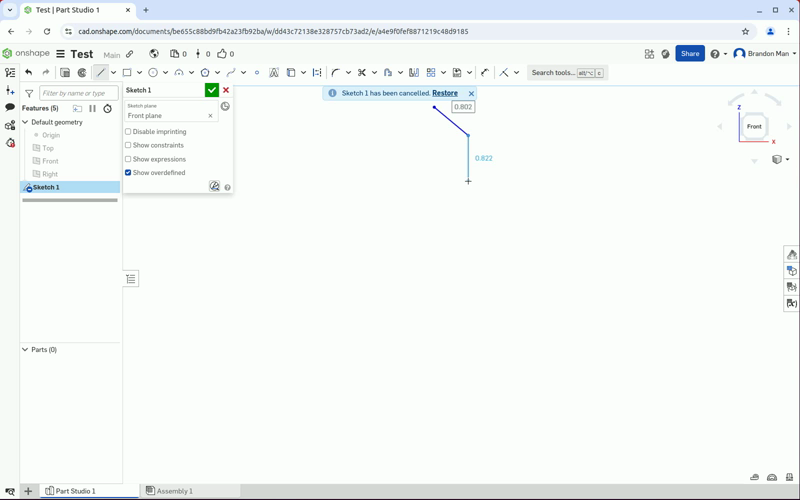
scroll(-6)
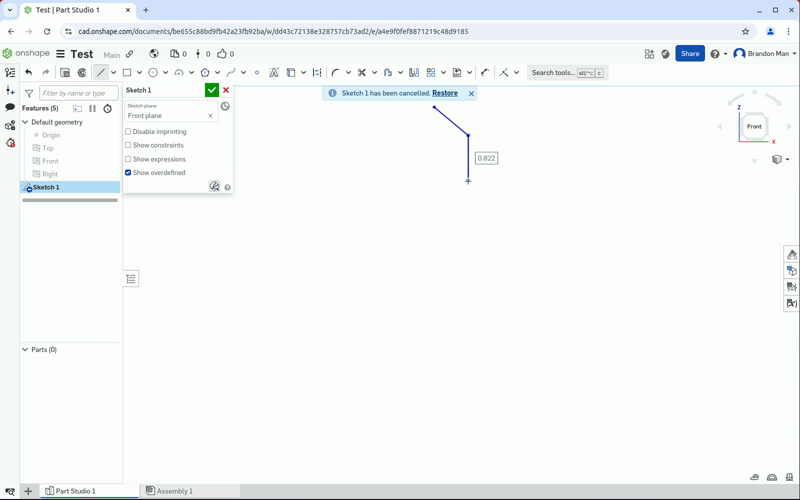
scroll(-6)
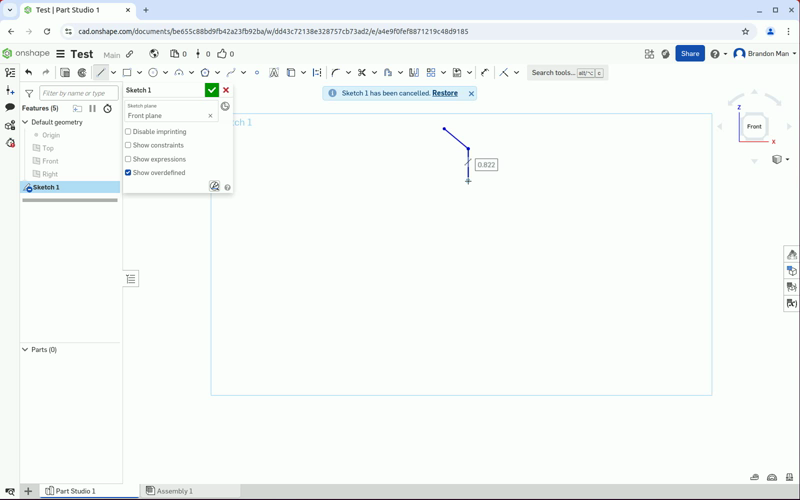
scroll(-6)
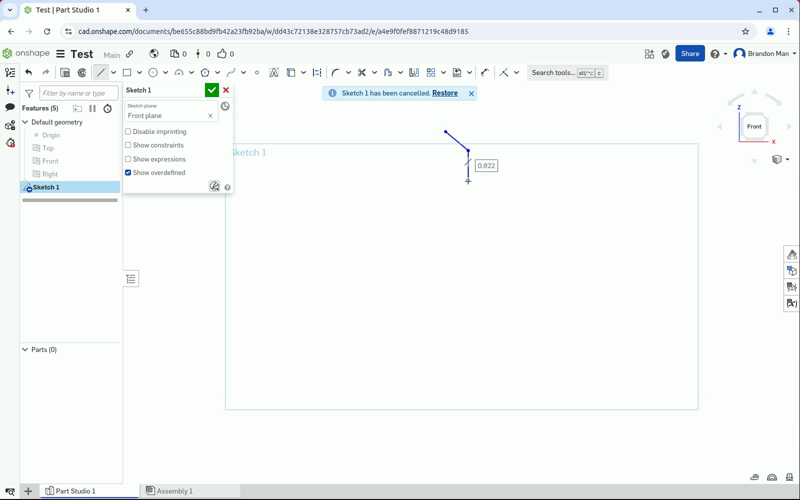
scroll(-6)
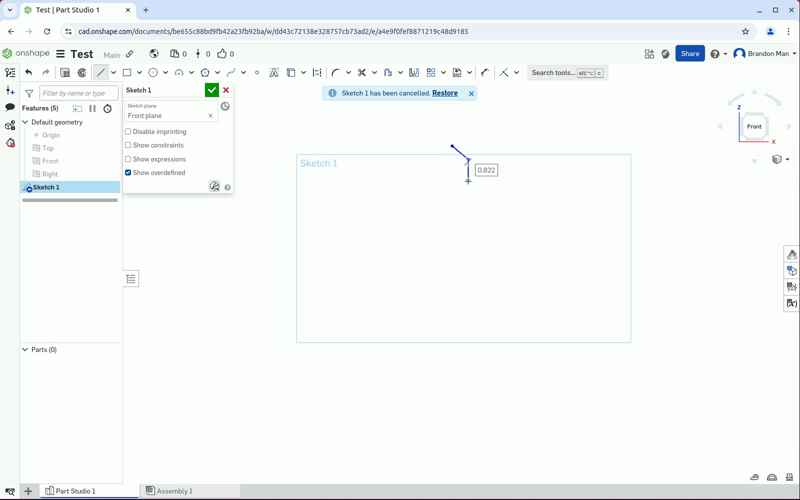
scroll(-6)
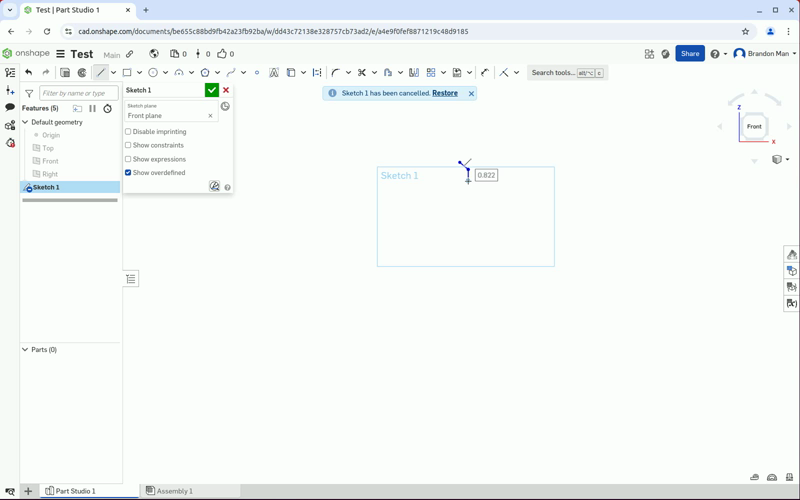
scroll(-6)
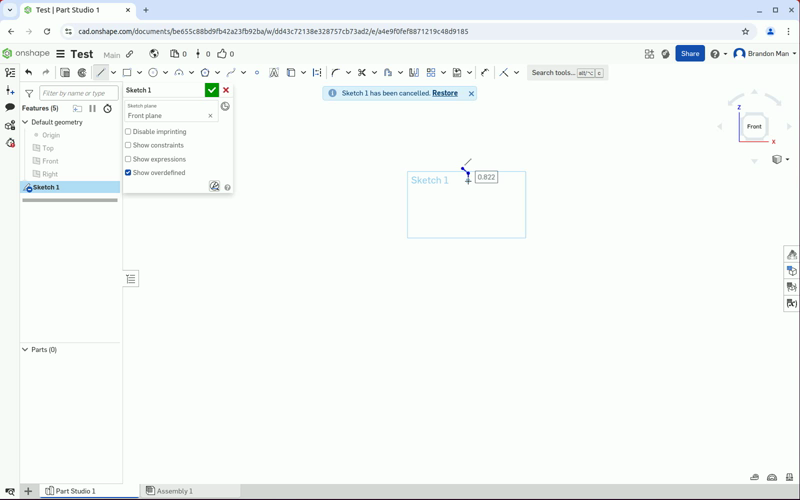
scroll(-6)
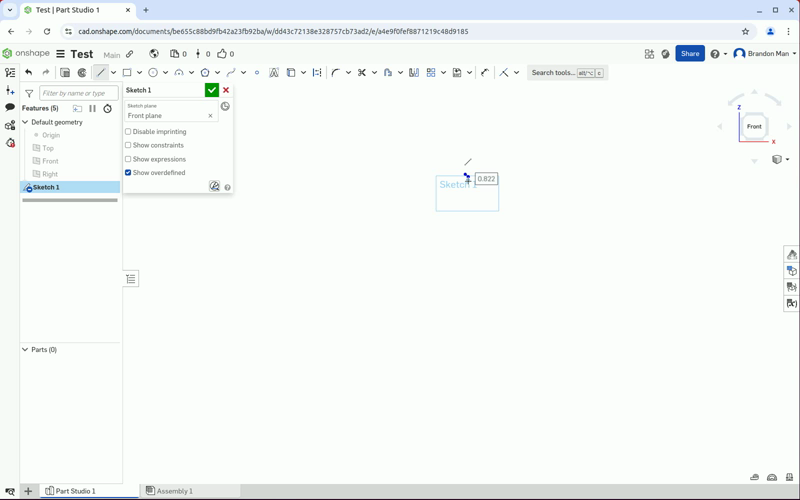
key_up(shift)
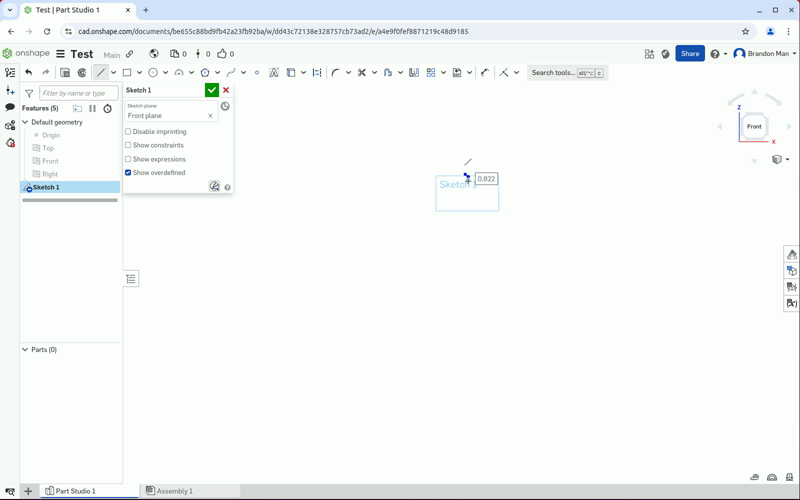
key_down(shift)
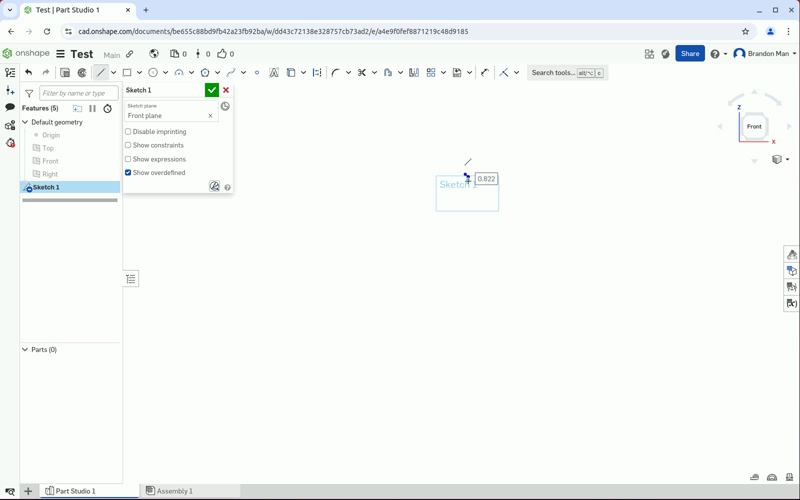
mouse_move(498, 180)
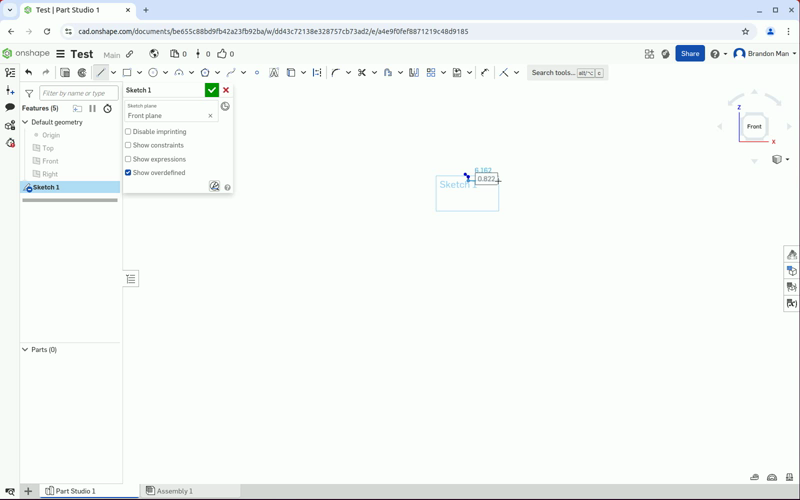
mouse_move(491, 180)
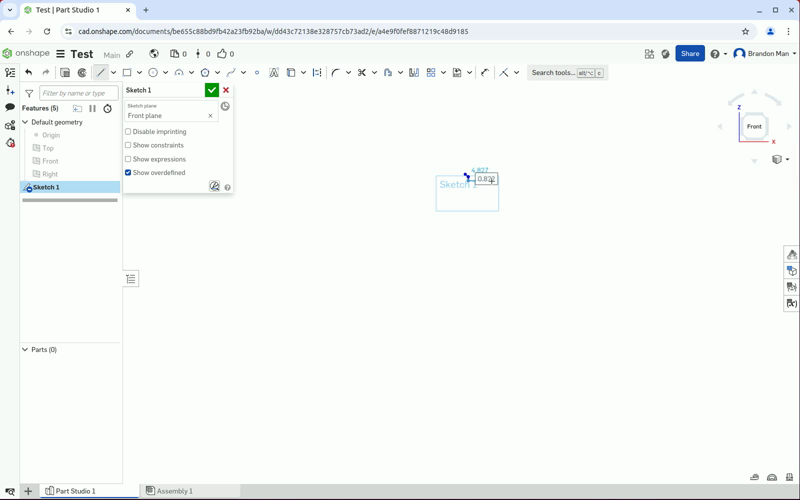
click(491, 180)
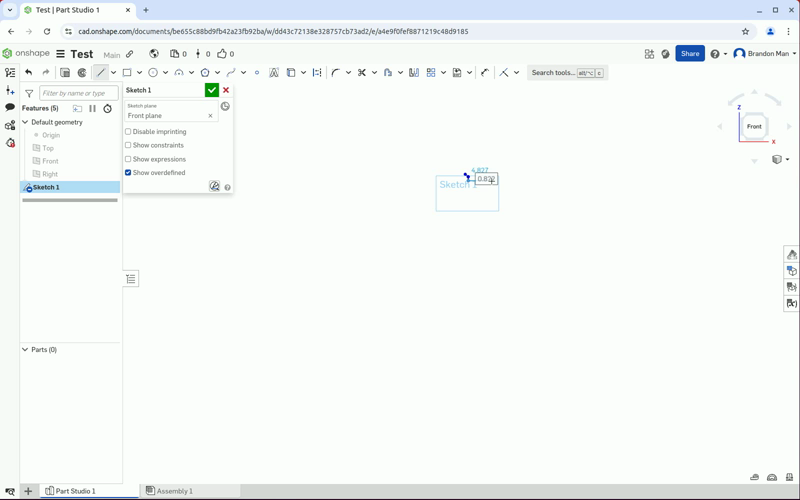
key_up(shift)
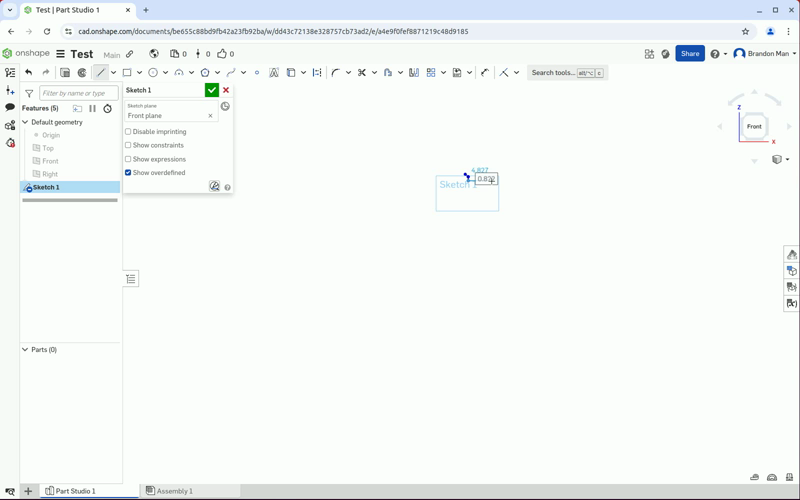
key_down(shift)
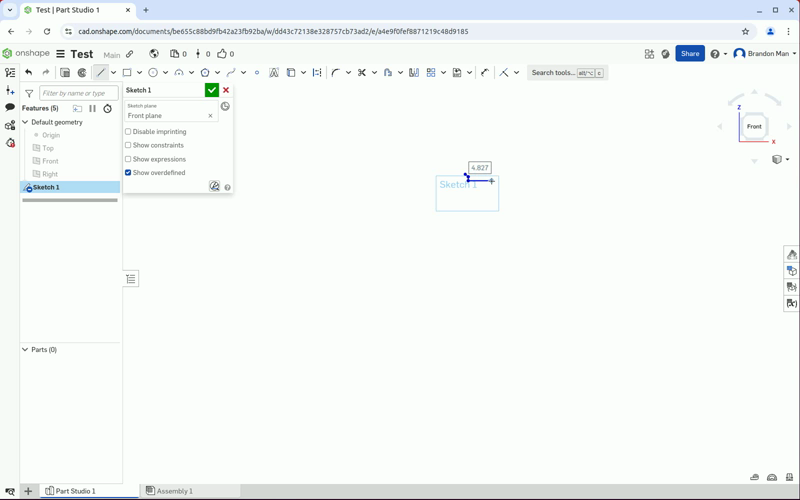
mouse_move(521, 180)
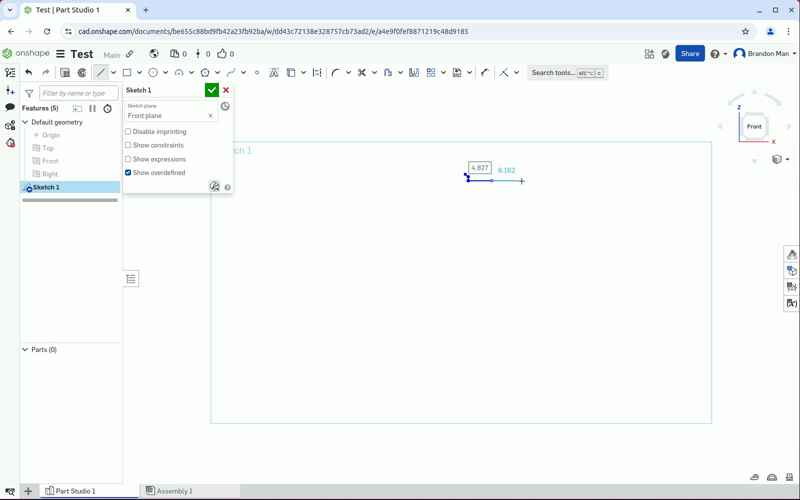
mouse_move(491, 176)
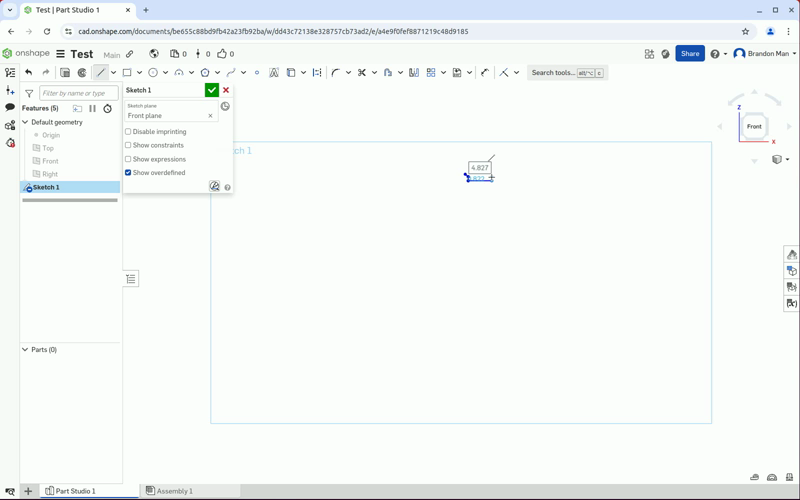
scroll(6)
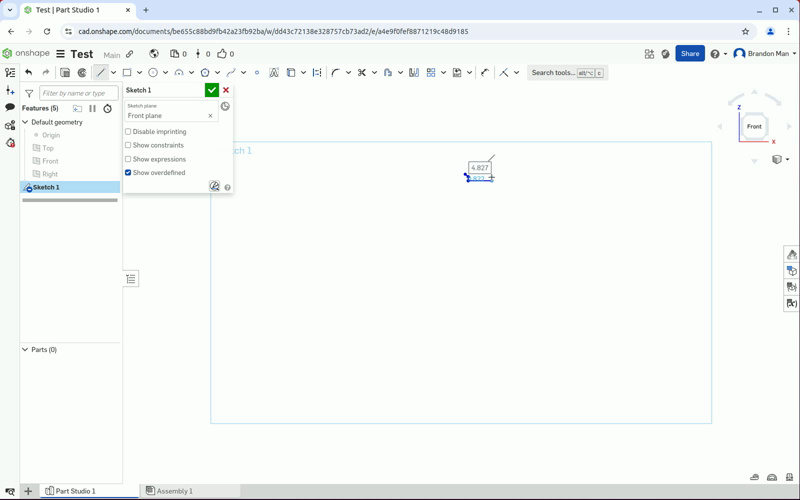
scroll(6)
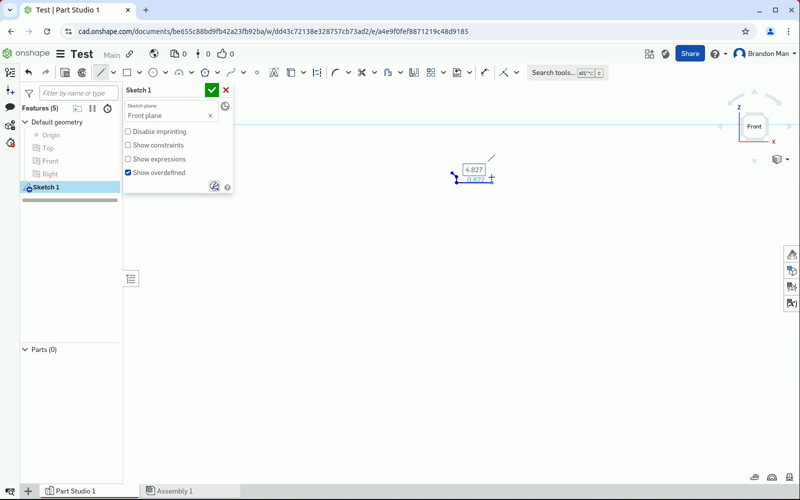
scroll(6)
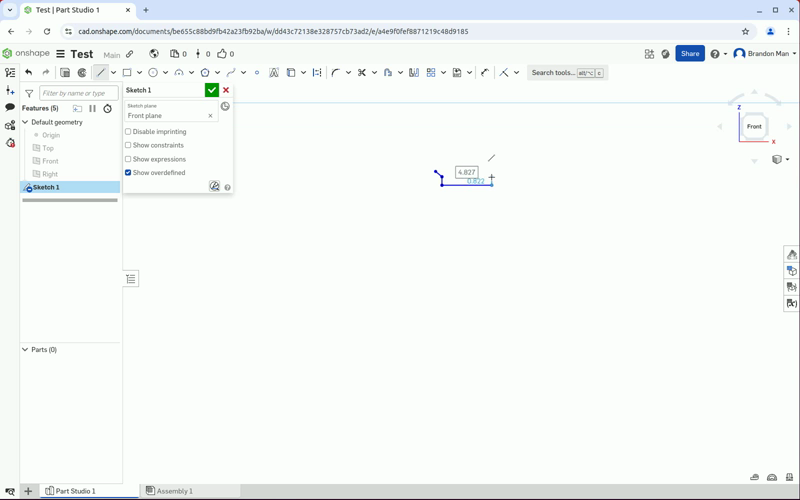
scroll(6)
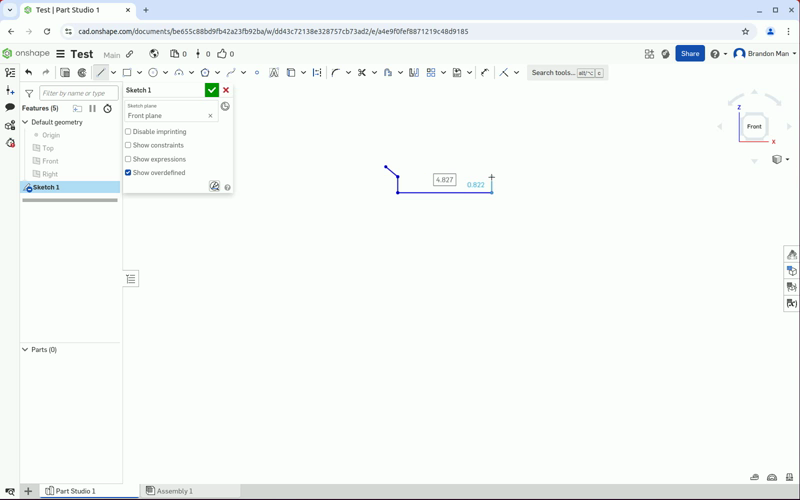
scroll(6)
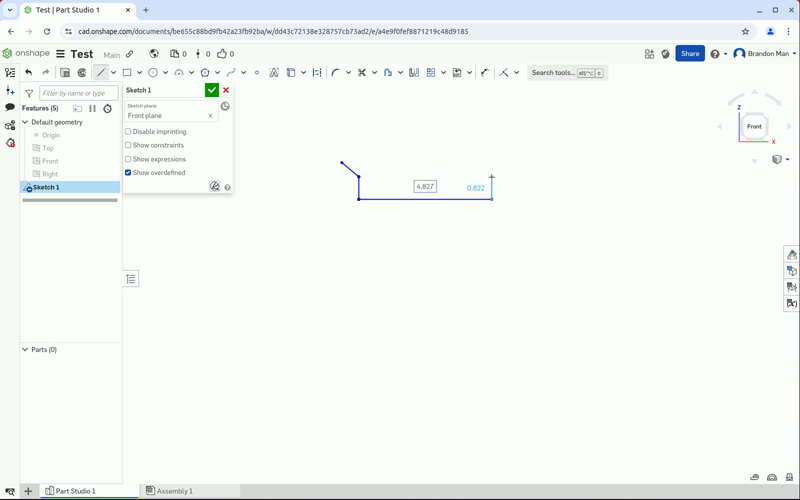
scroll(6)
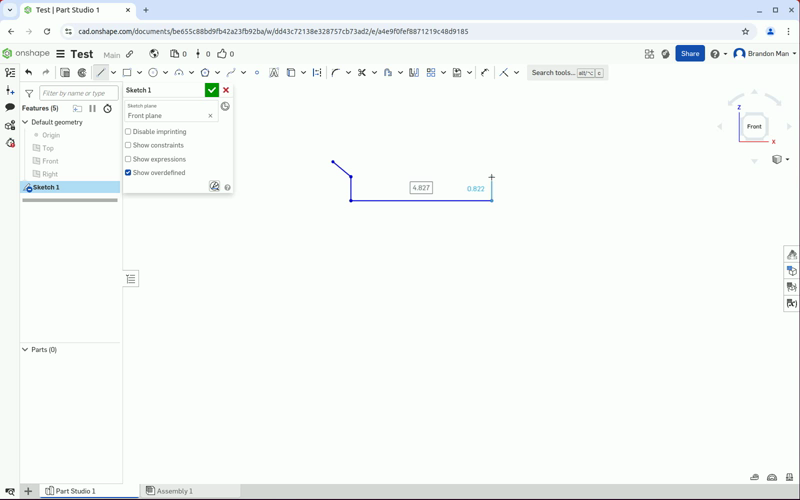
scroll(6)
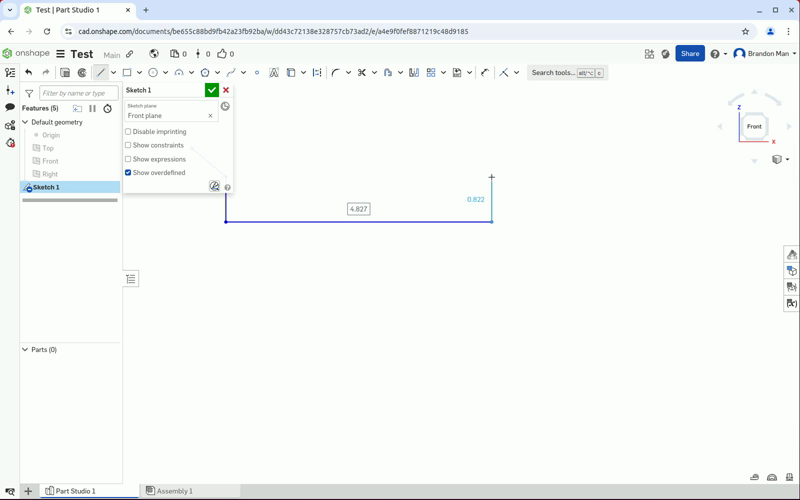
click(491, 176)
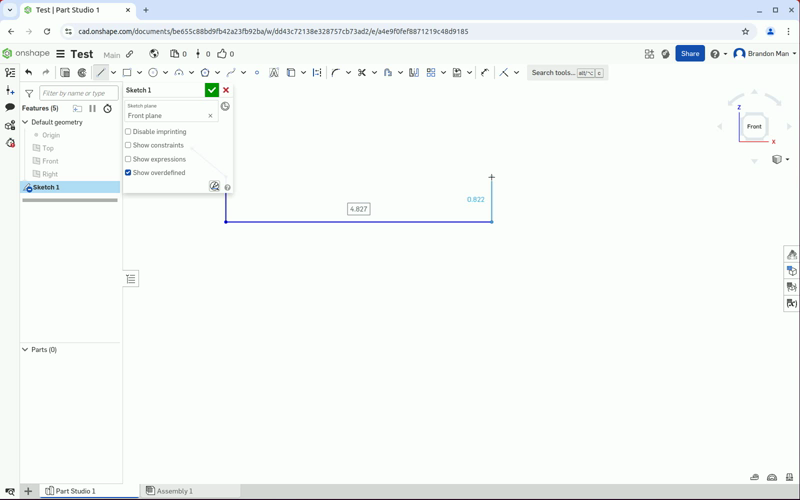
scroll(-6)
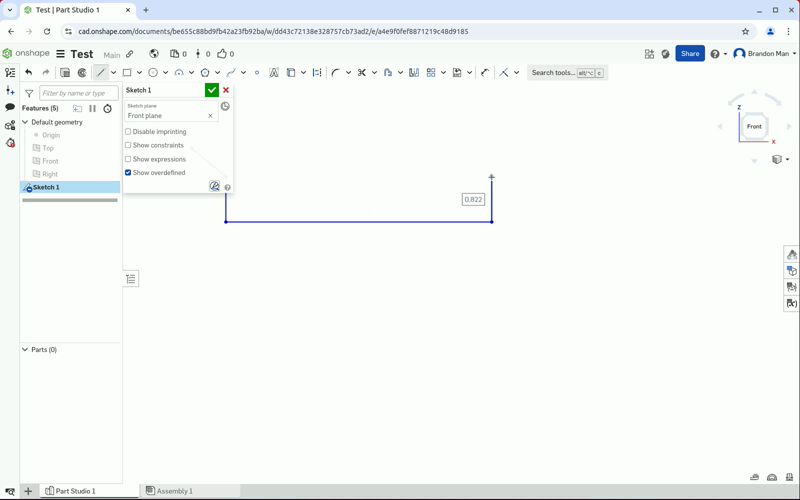
scroll(-6)
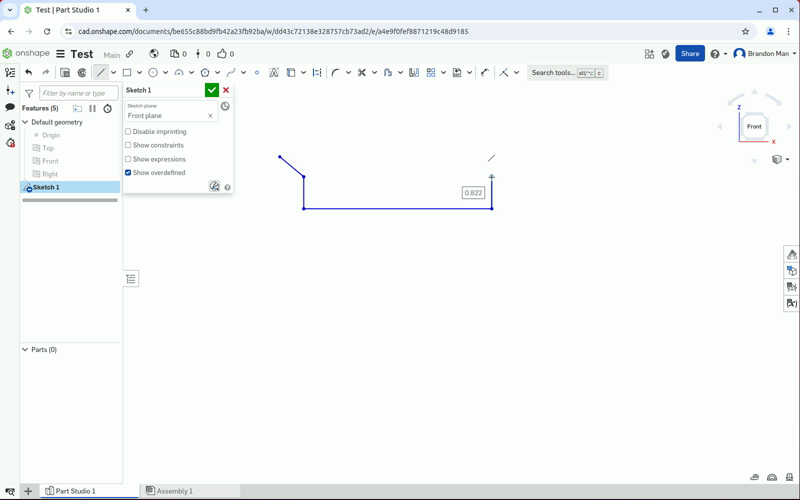
scroll(-6)
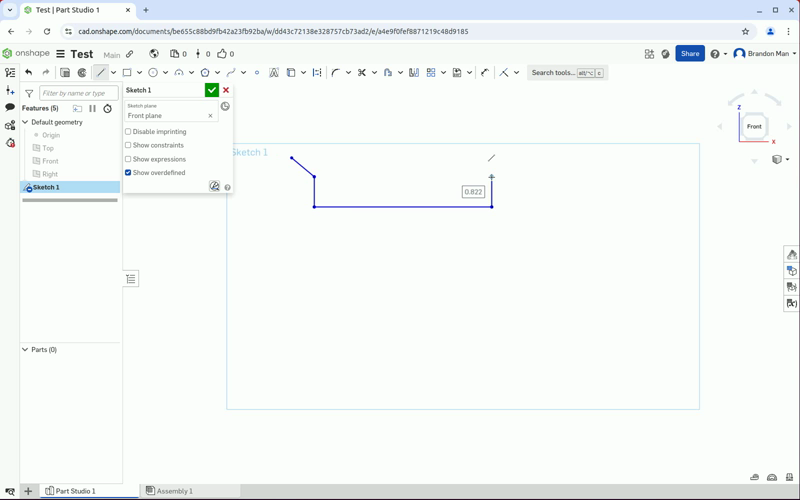
scroll(-6)
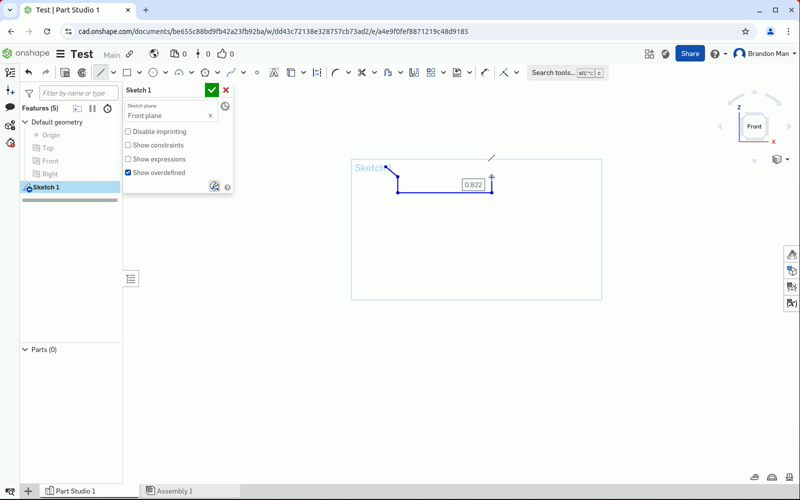
scroll(-6)
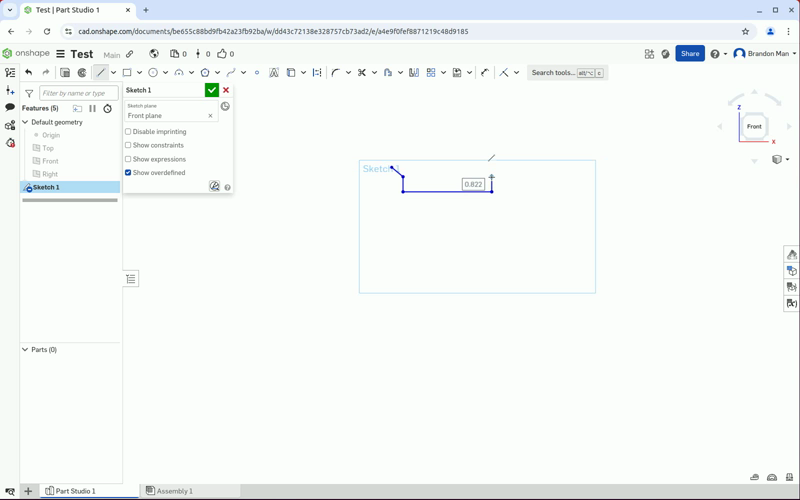
scroll(-6)
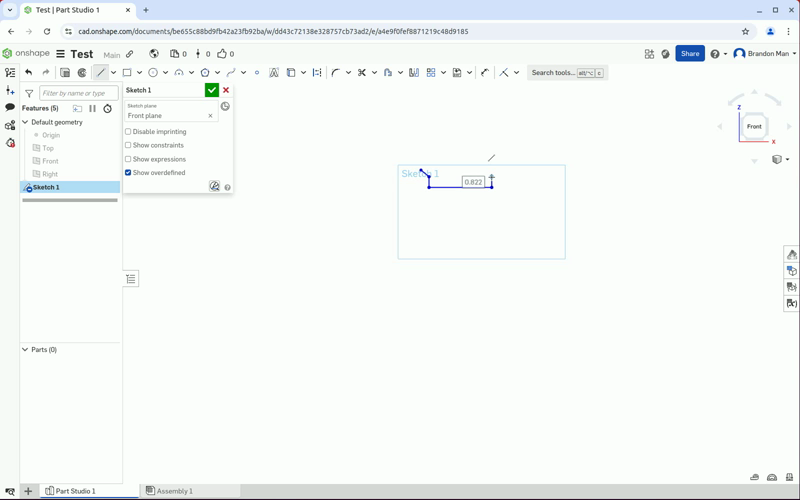
scroll(-6)
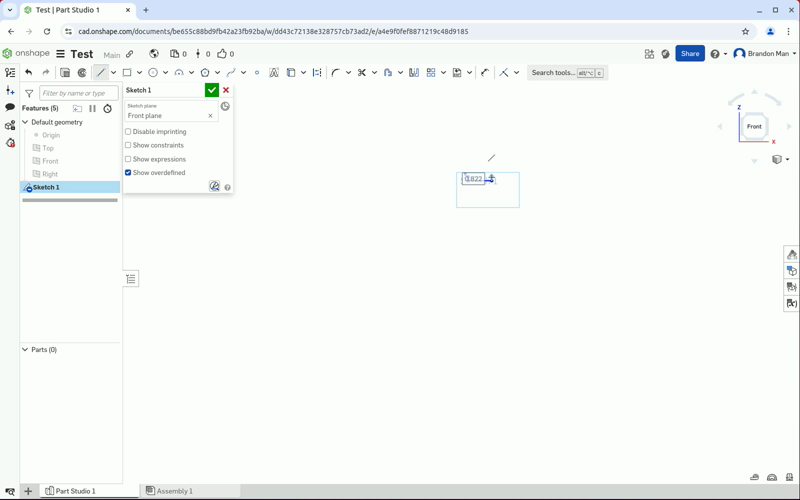
key_up(shift)
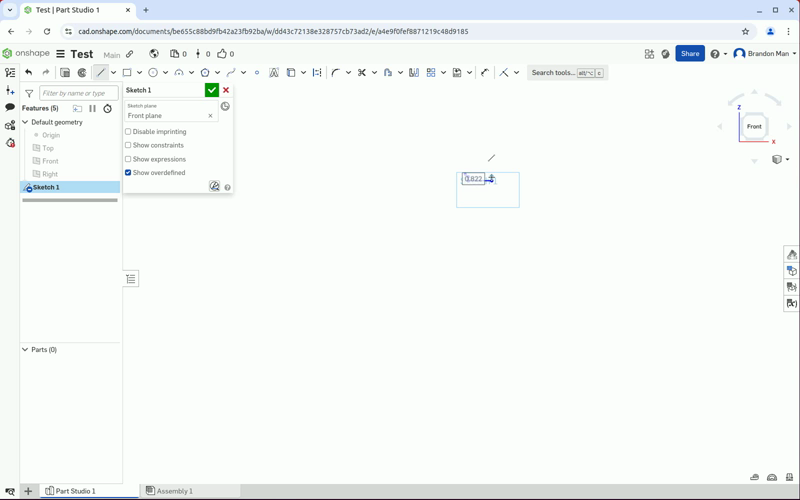
key_down(shift)
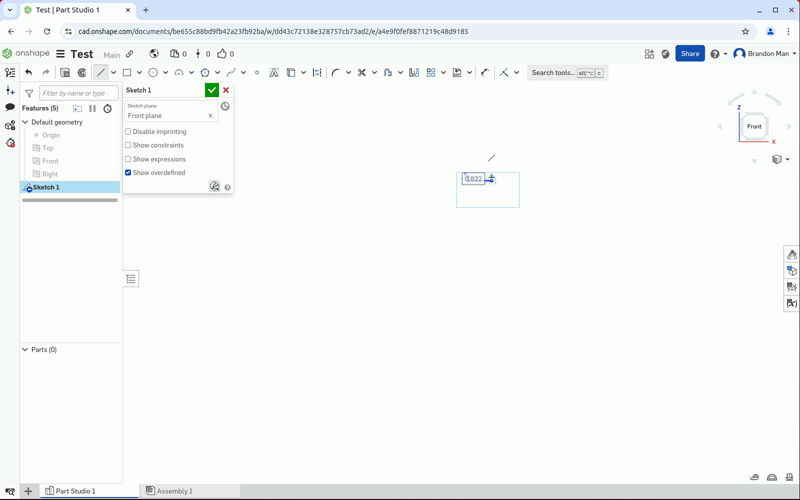
mouse_move(521, 176)
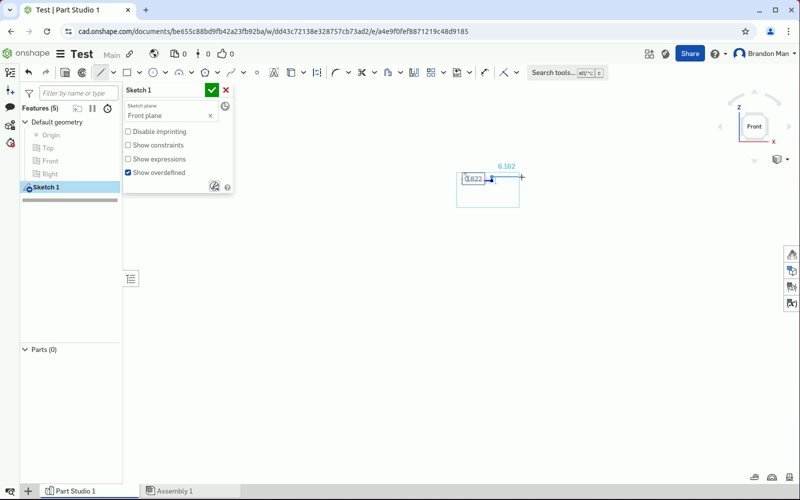
mouse_move(494, 174)
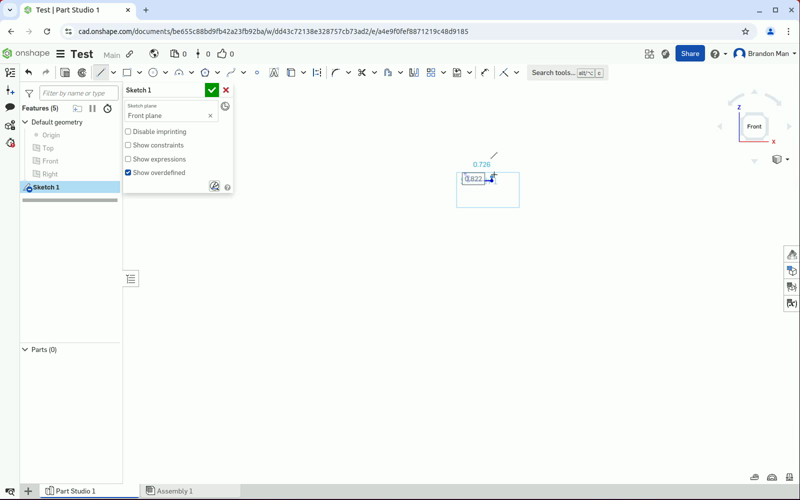
scroll(6)
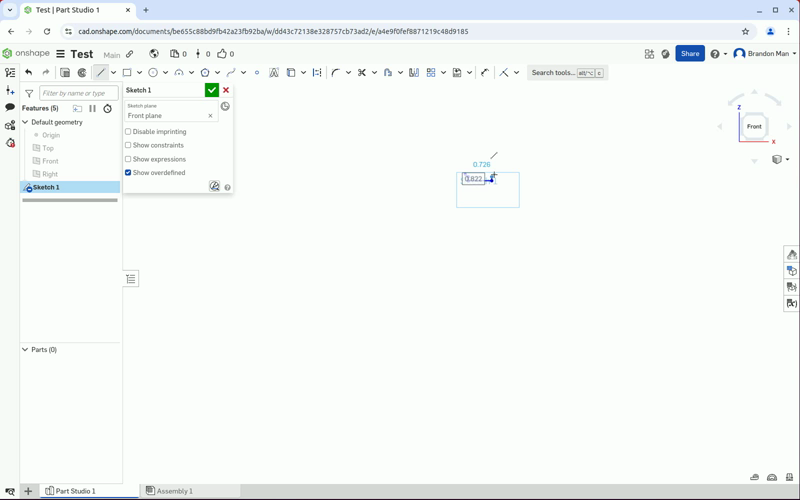
scroll(6)
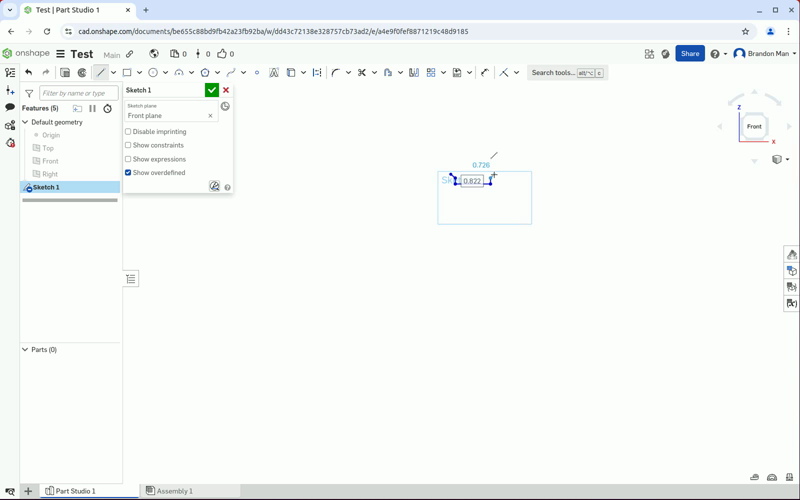
scroll(6)
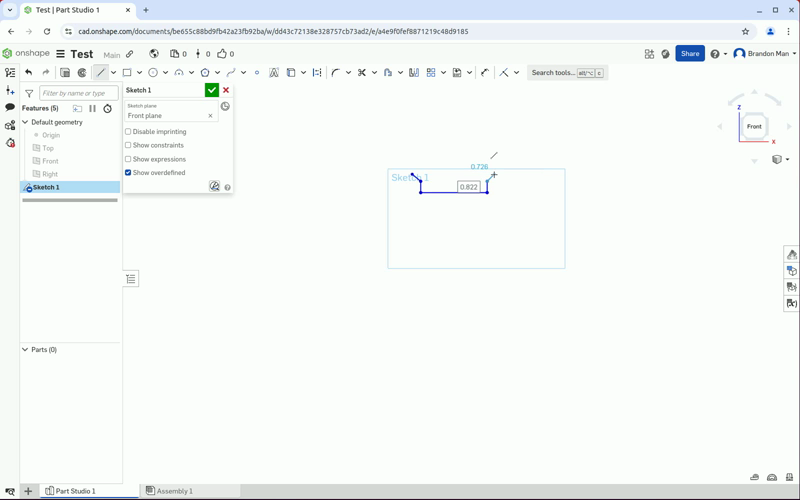
scroll(6)
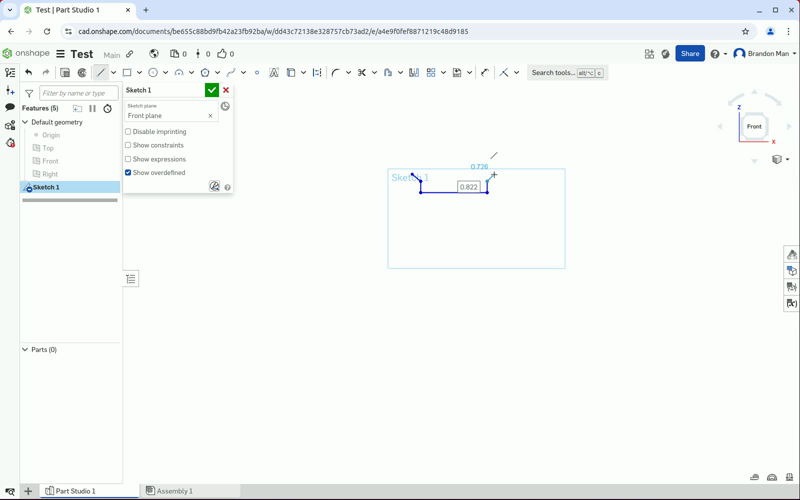
scroll(6)
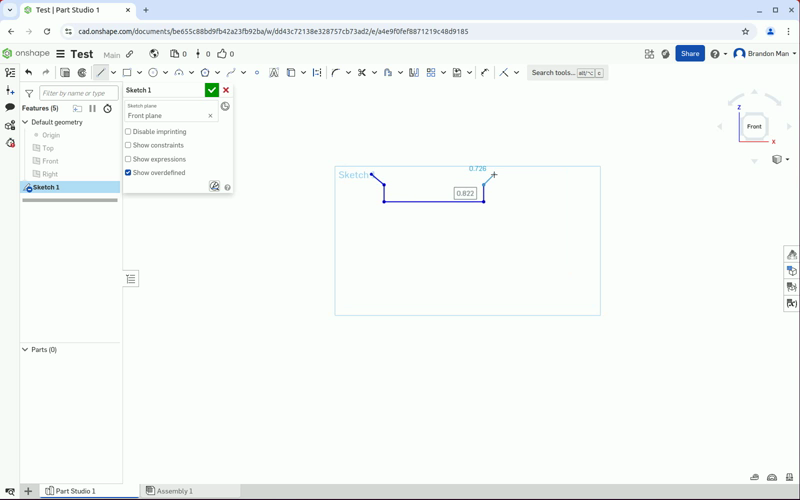
scroll(6)
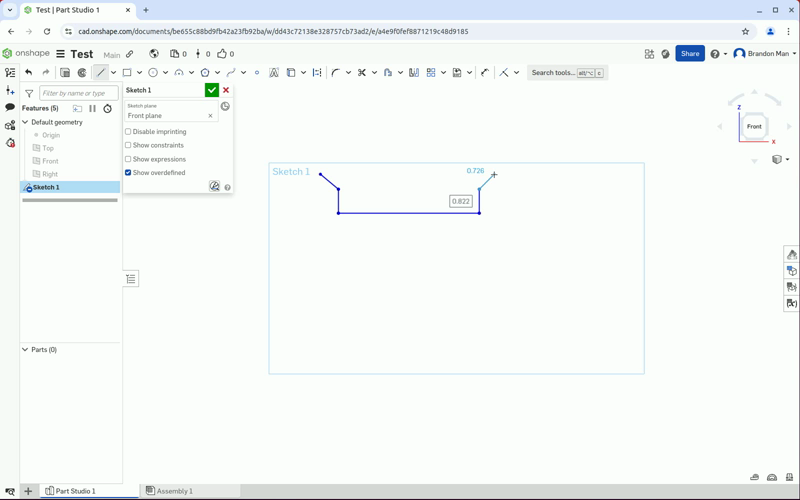
scroll(6)
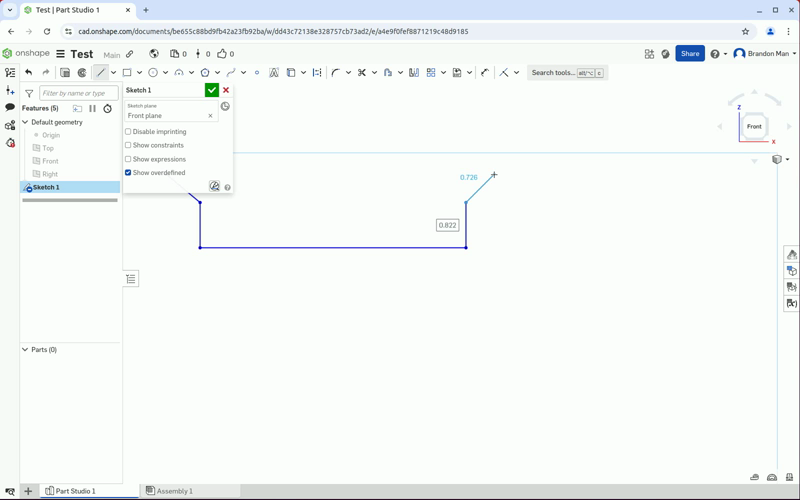
click(494, 174)
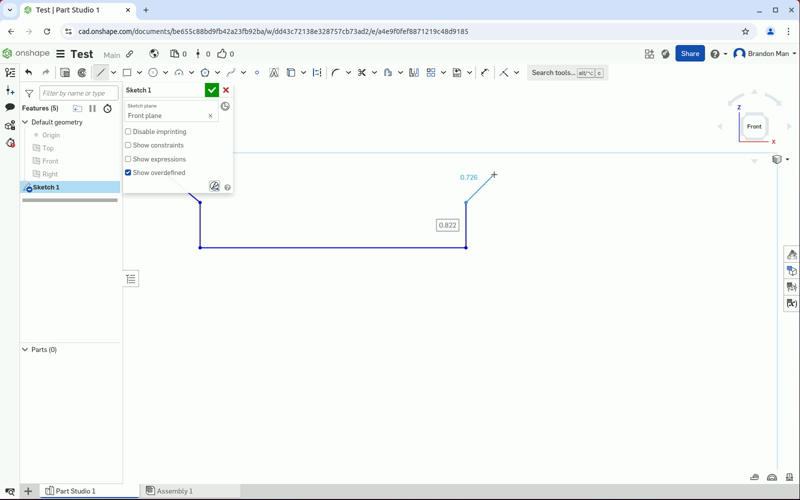
scroll(-6)
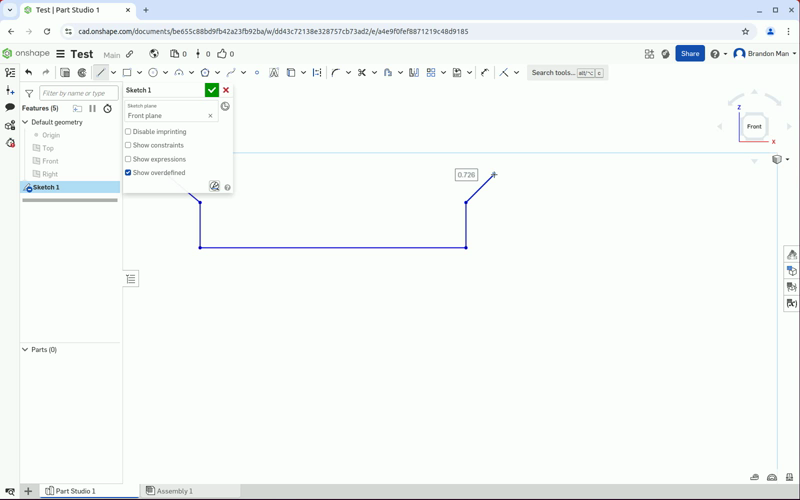
scroll(-6)
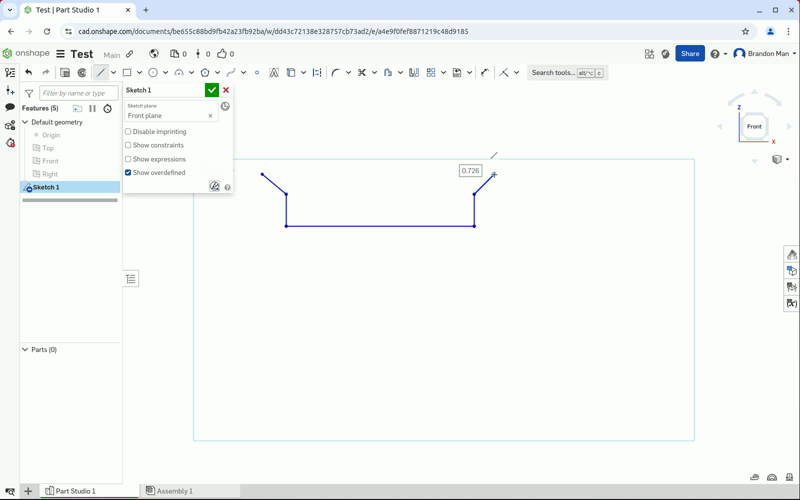
scroll(-6)
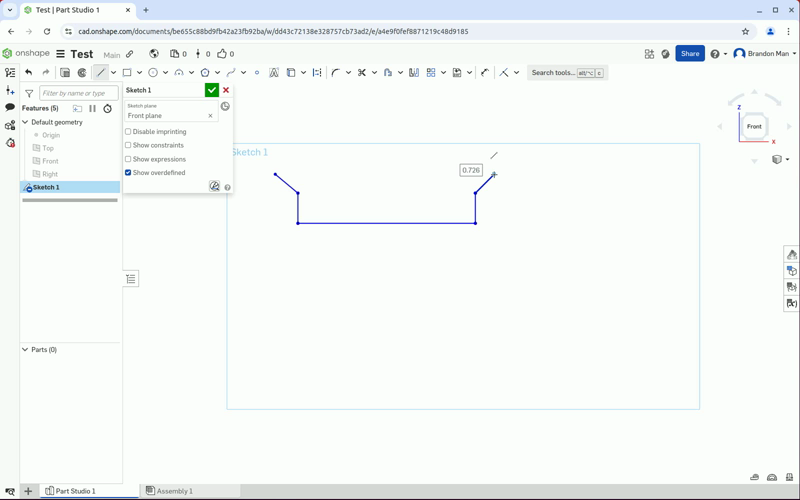
scroll(-6)
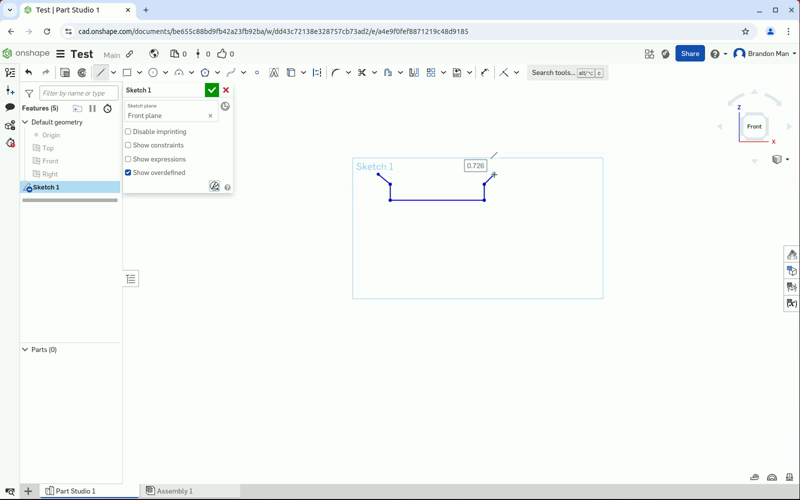
scroll(-6)
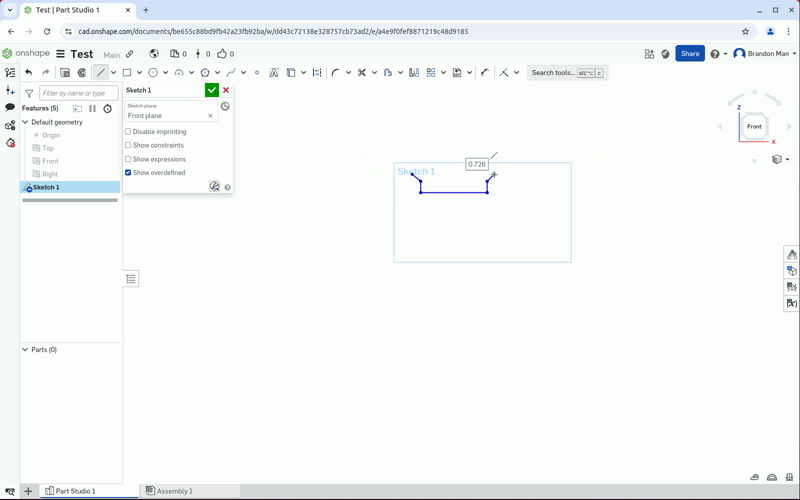
scroll(-6)
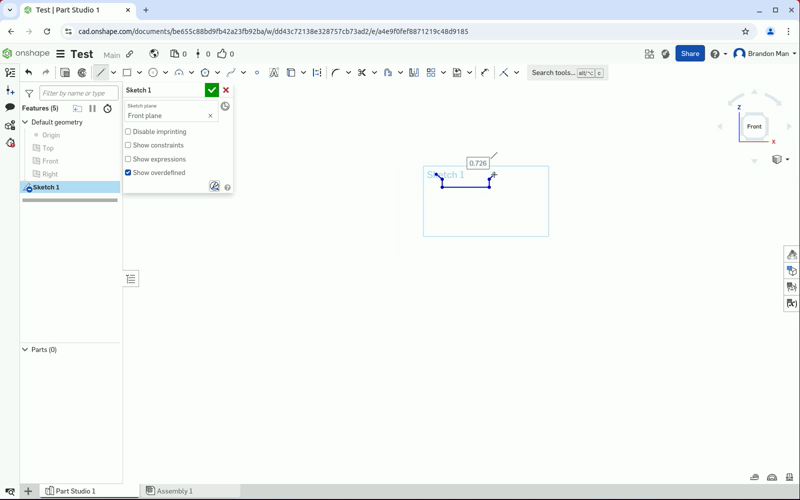
scroll(-6)
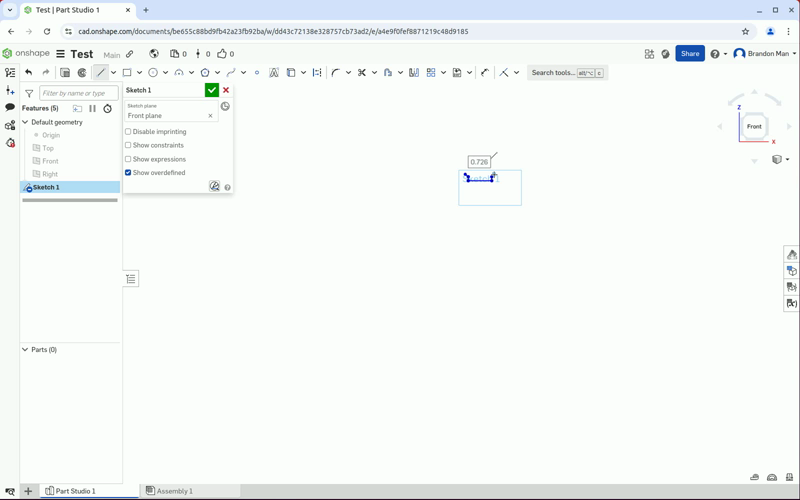
key_up(shift)
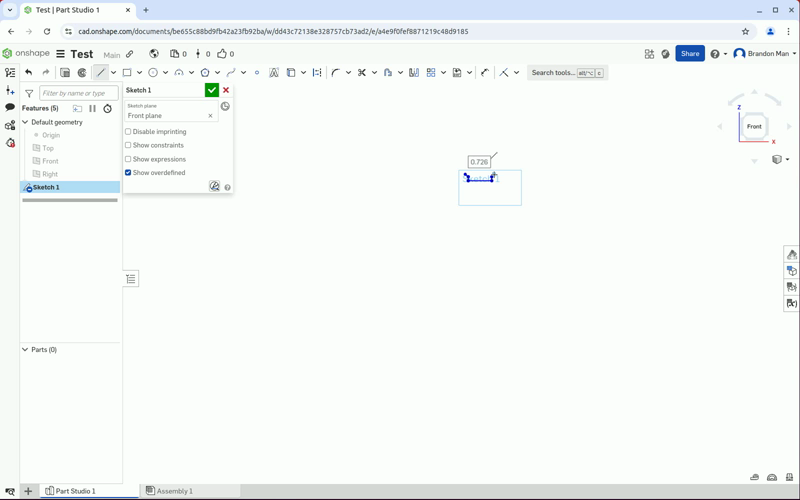
key_down(shift)
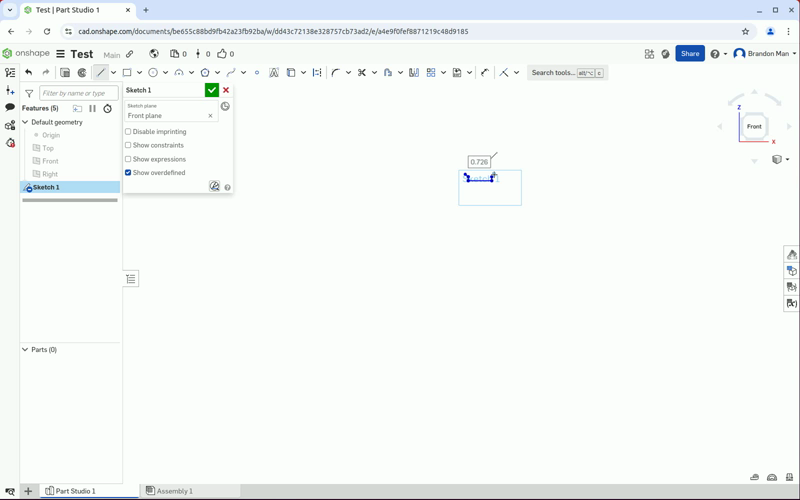
mouse_move(524, 174)
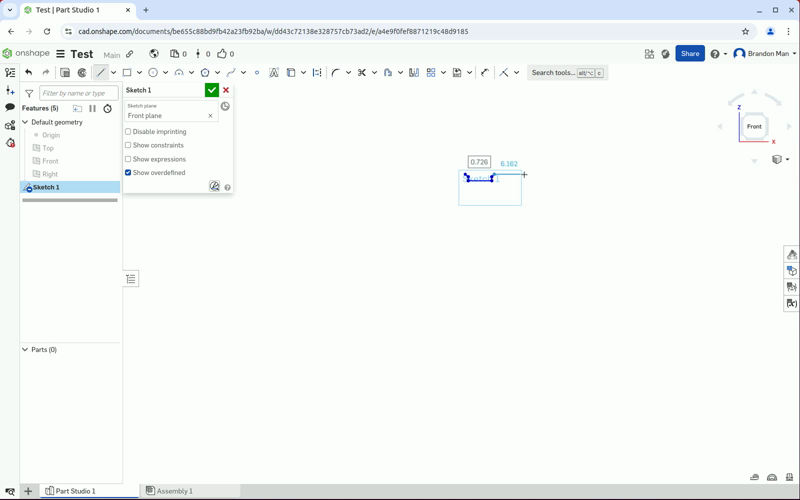
mouse_move(494, 169)
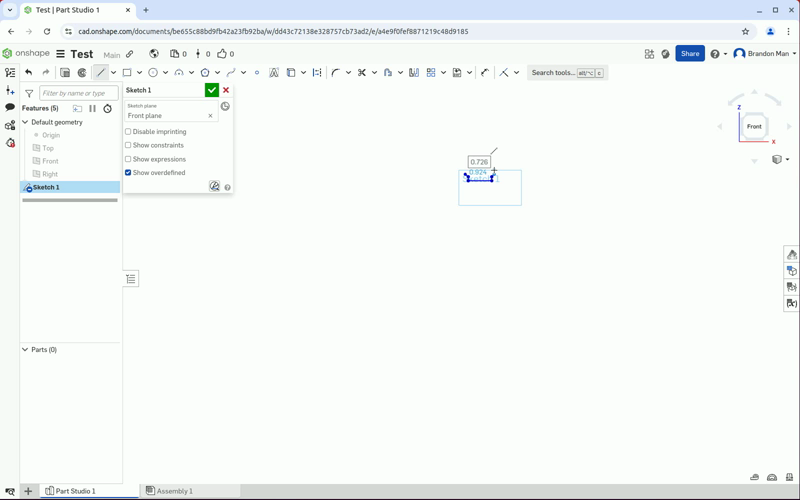
scroll(6)
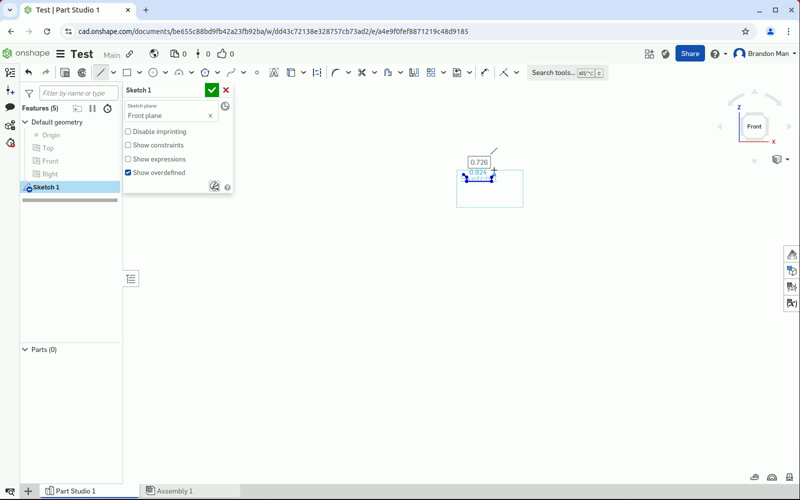
scroll(6)
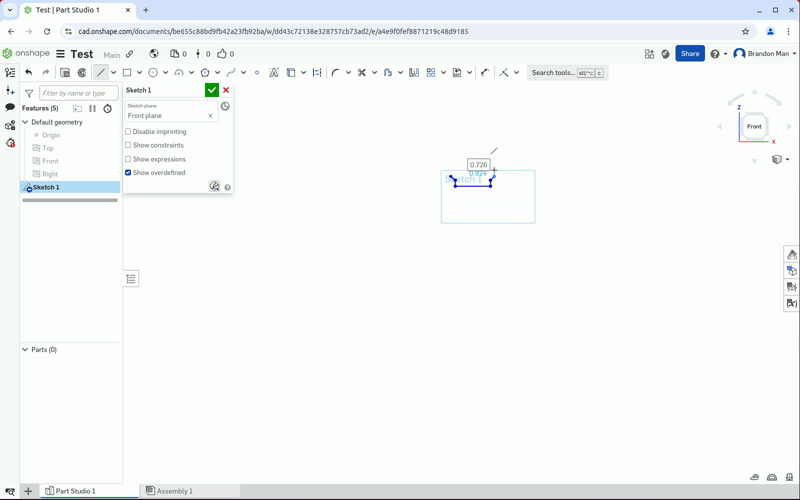
scroll(6)
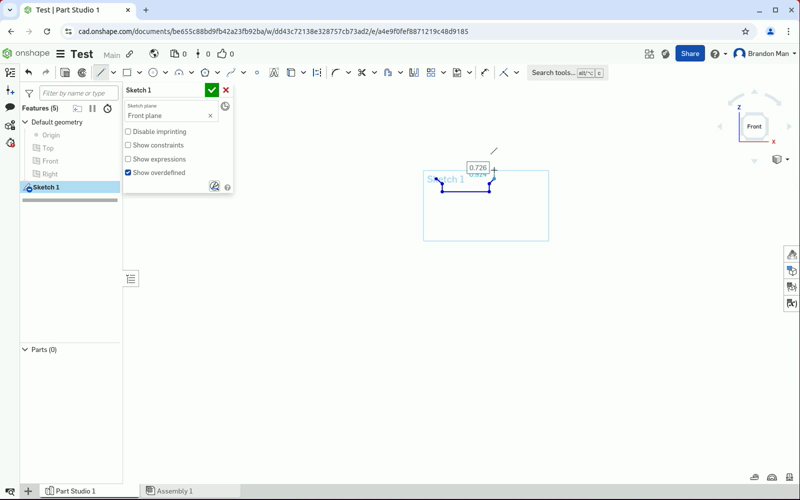
scroll(6)
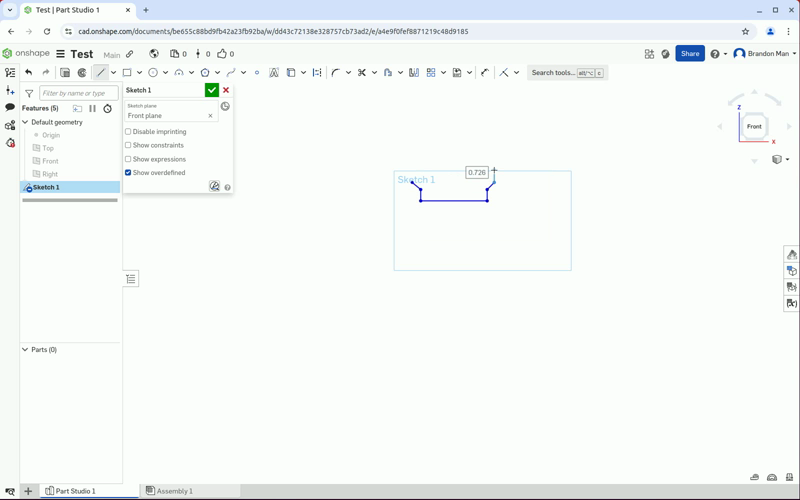
scroll(6)
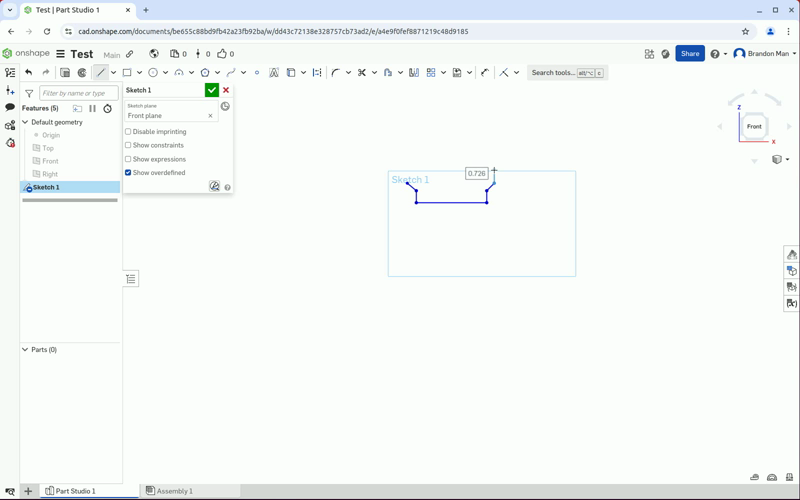
scroll(6)
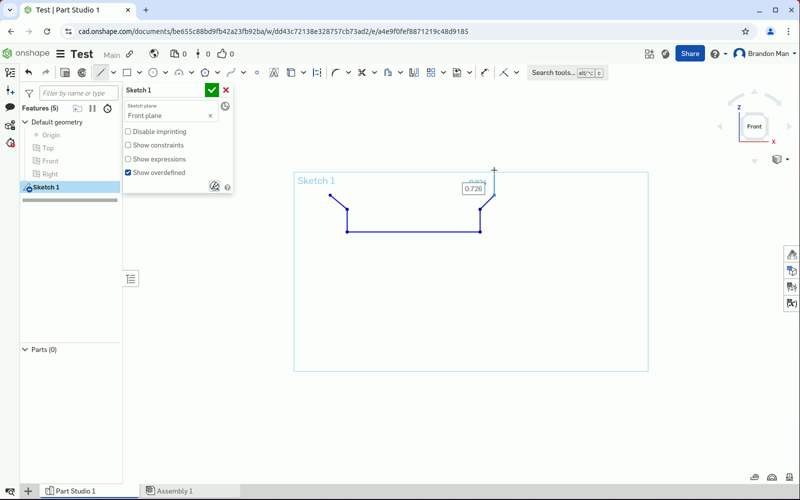
scroll(6)
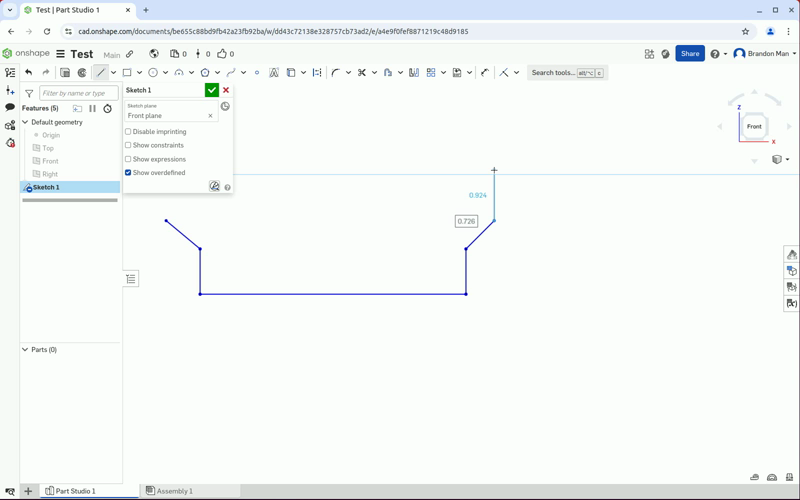
click(494, 169)
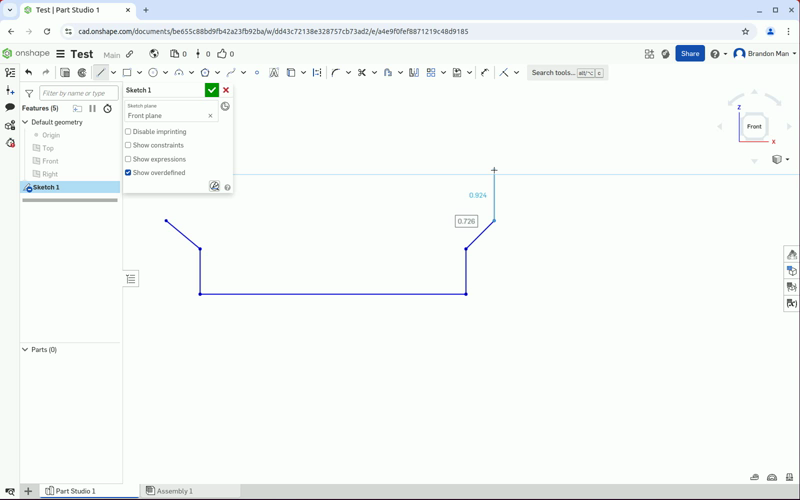
scroll(-6)
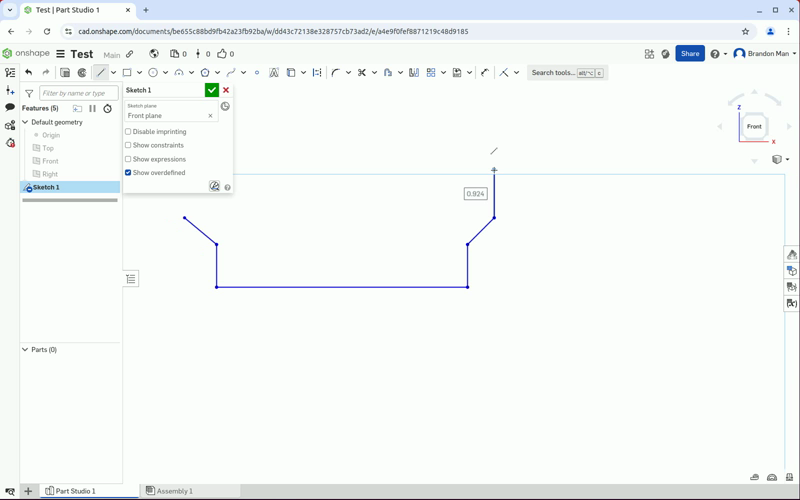
scroll(-6)
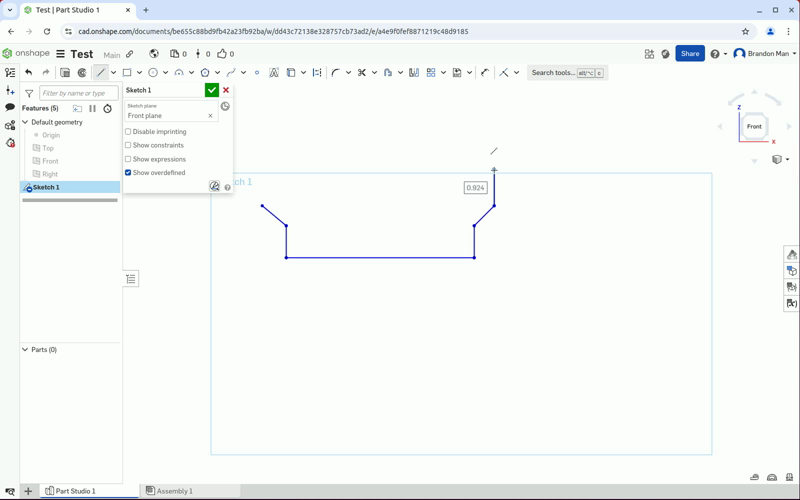
scroll(-6)
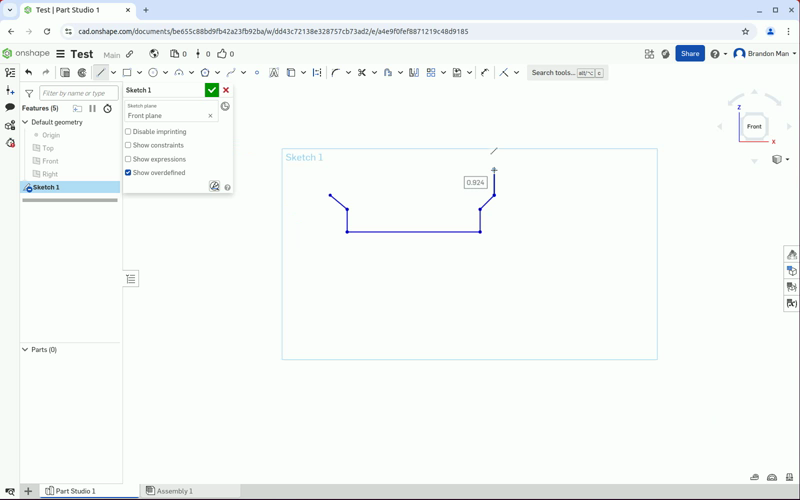
scroll(-6)
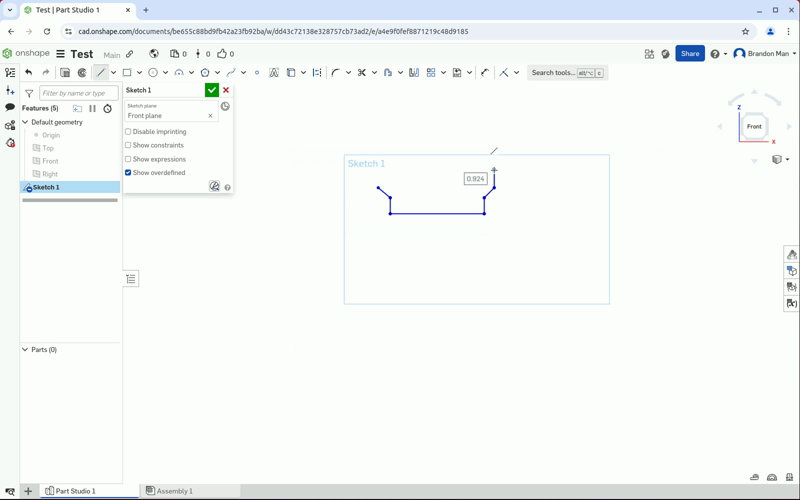
scroll(-6)
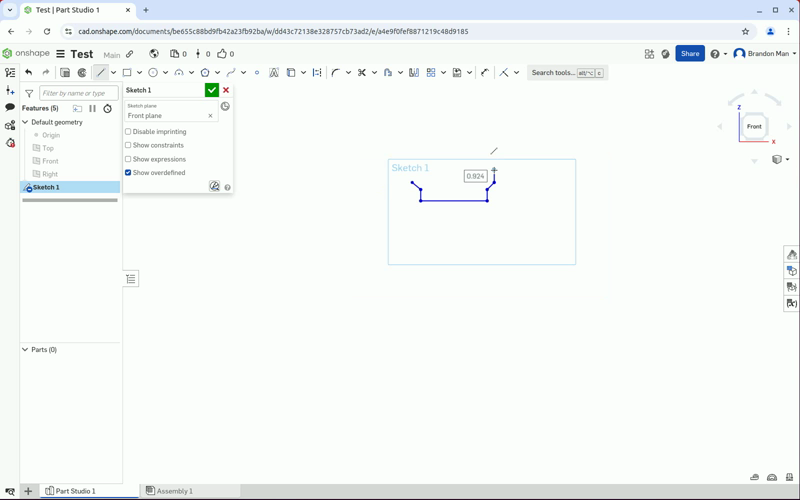
scroll(-6)
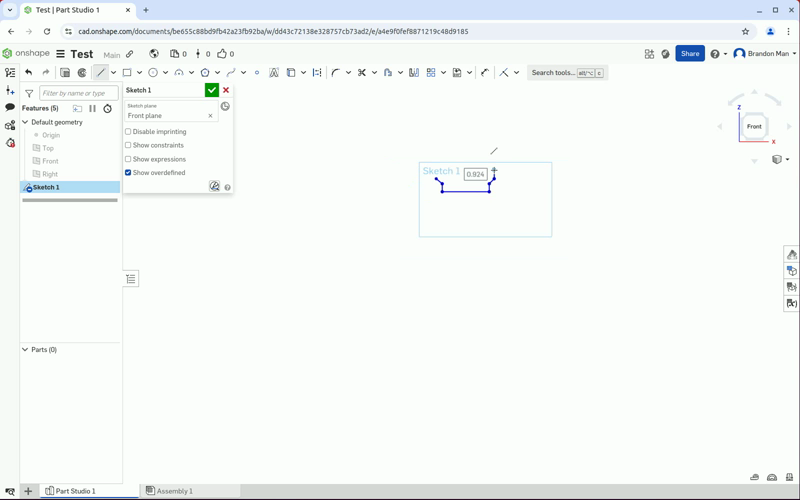
scroll(-6)
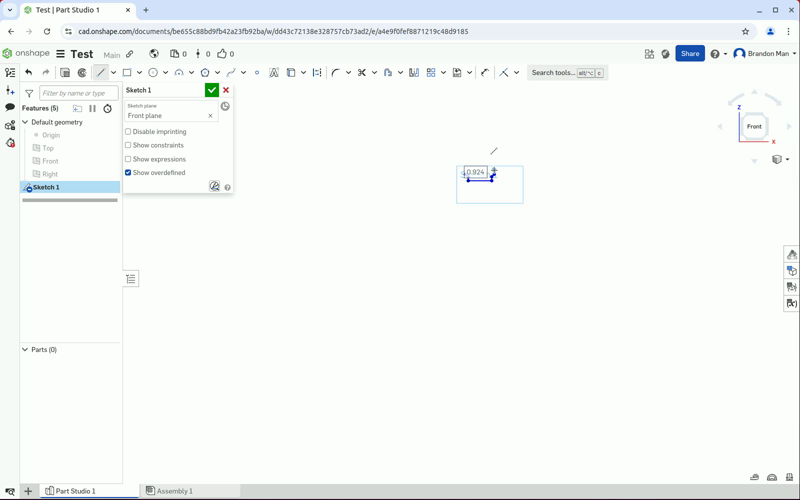
key_up(shift)
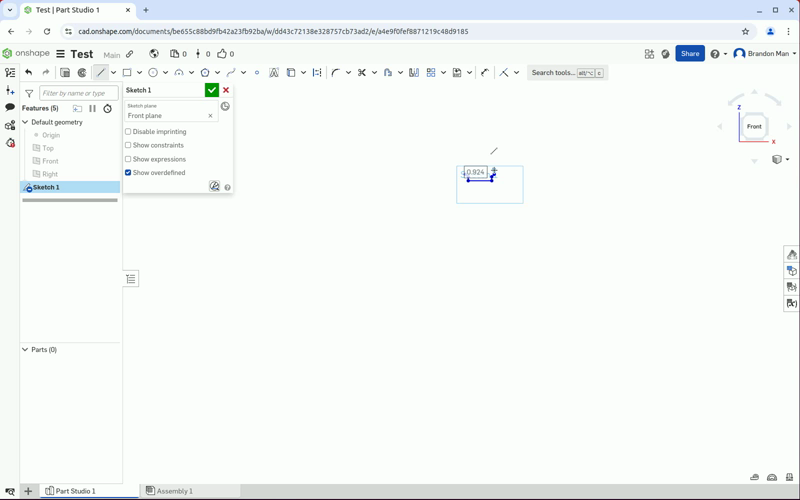
key_down(shift)
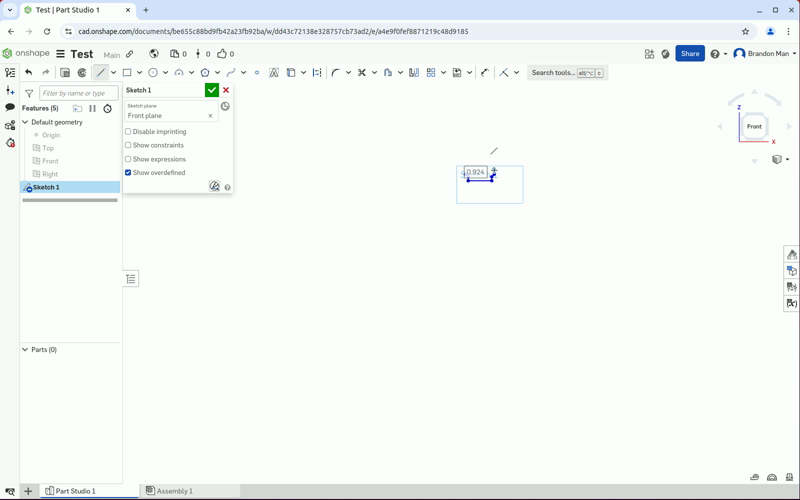
mouse_move(524, 169)
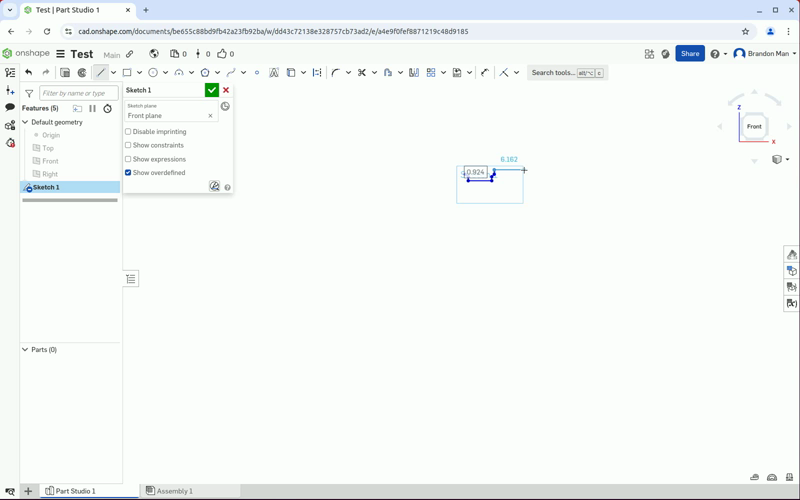
mouse_move(465, 169)
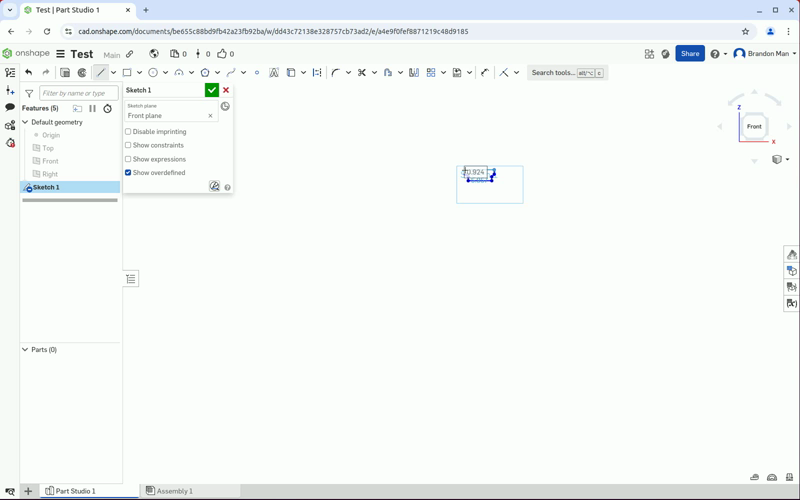
scroll(6)
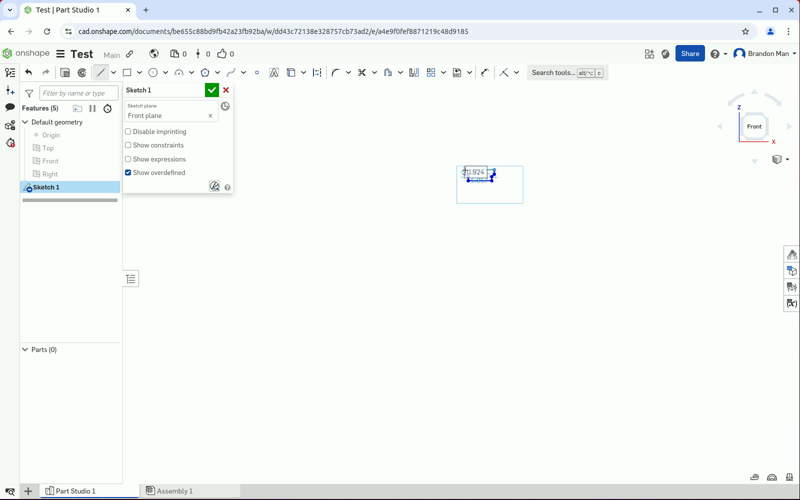
scroll(6)
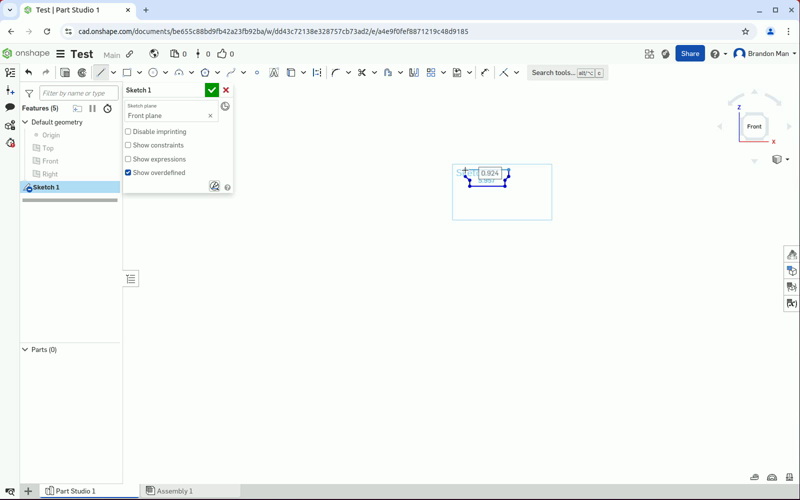
scroll(6)
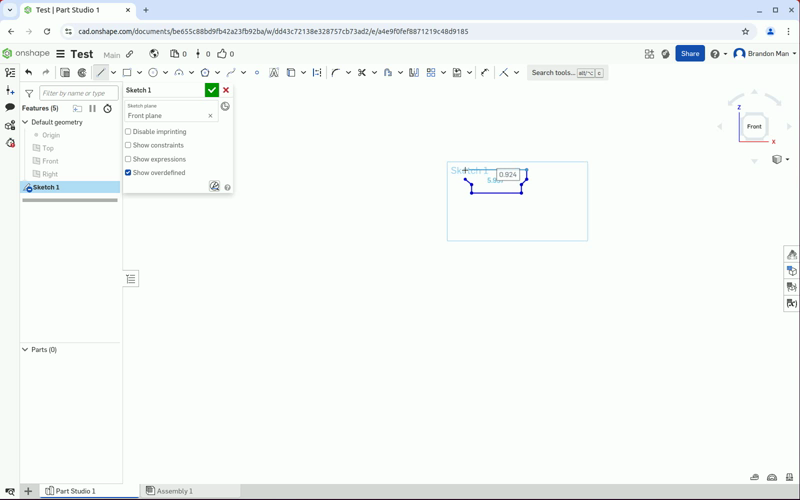
scroll(6)
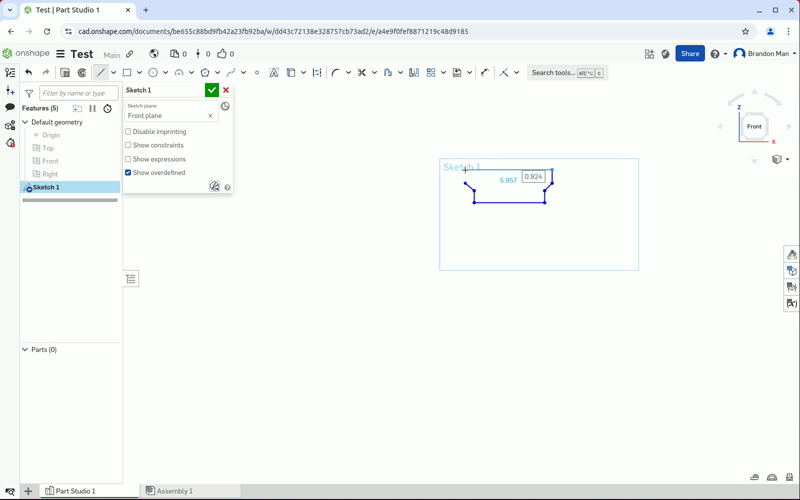
scroll(6)
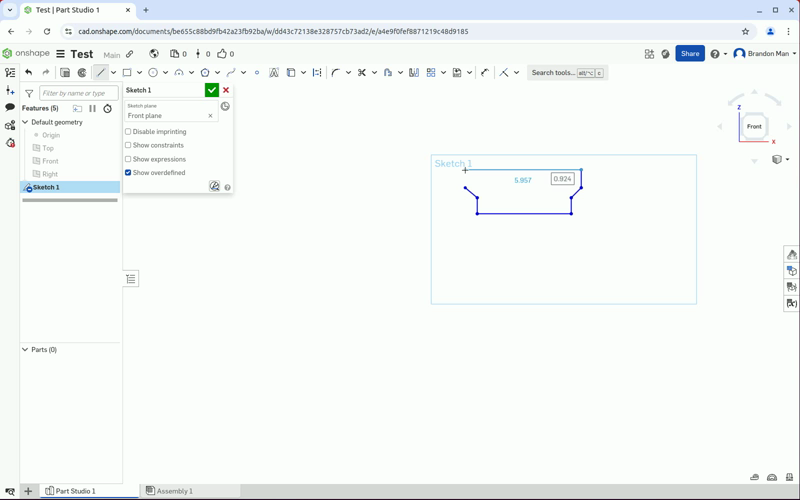
scroll(6)
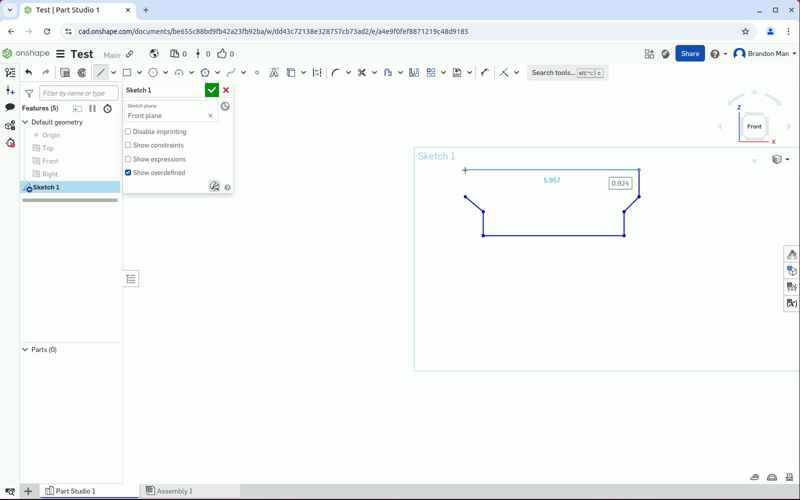
scroll(6)
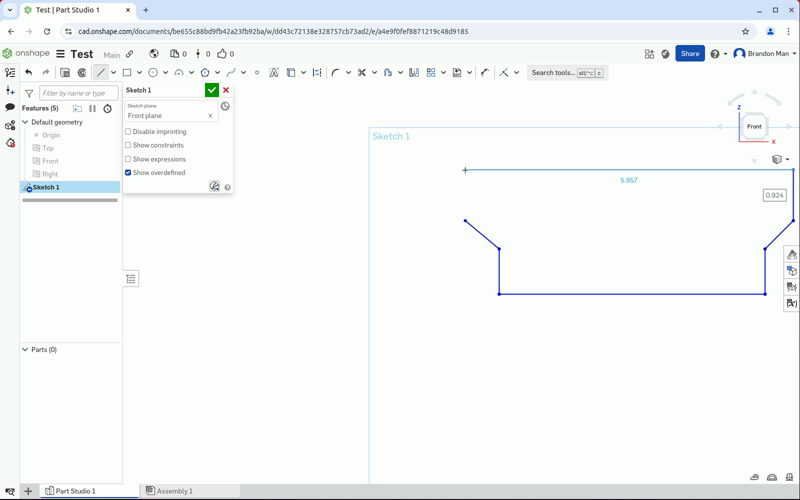
click(465, 169)
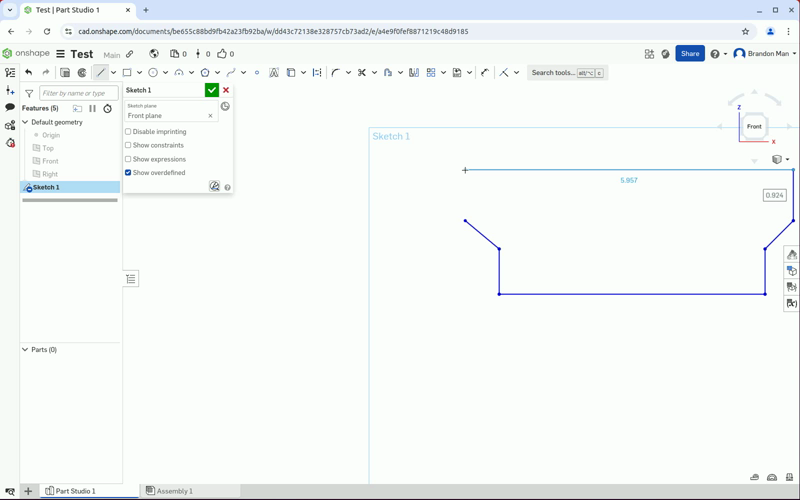
scroll(-6)
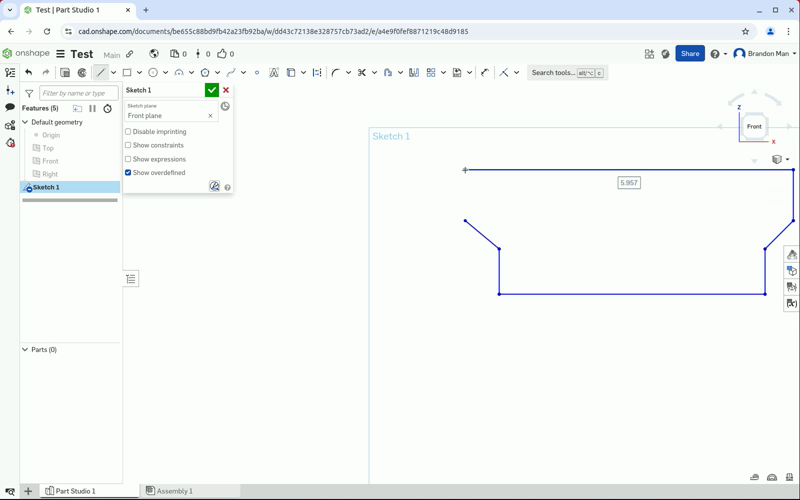
scroll(-6)
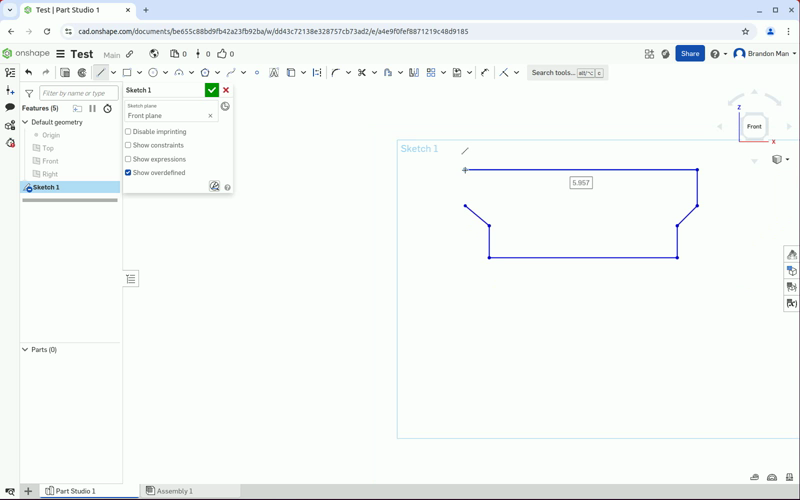
scroll(-6)
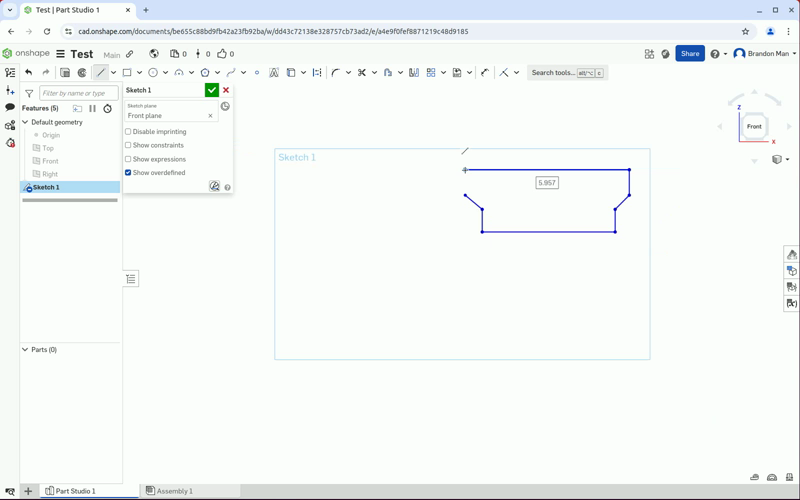
scroll(-6)
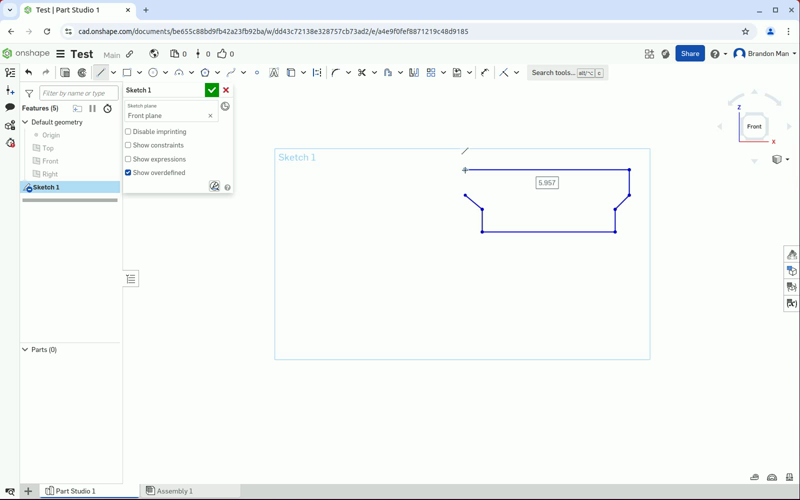
scroll(-6)
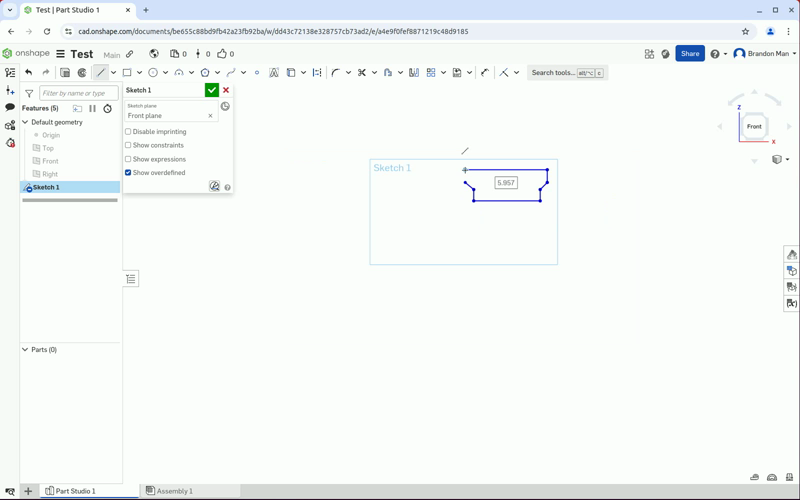
scroll(-6)
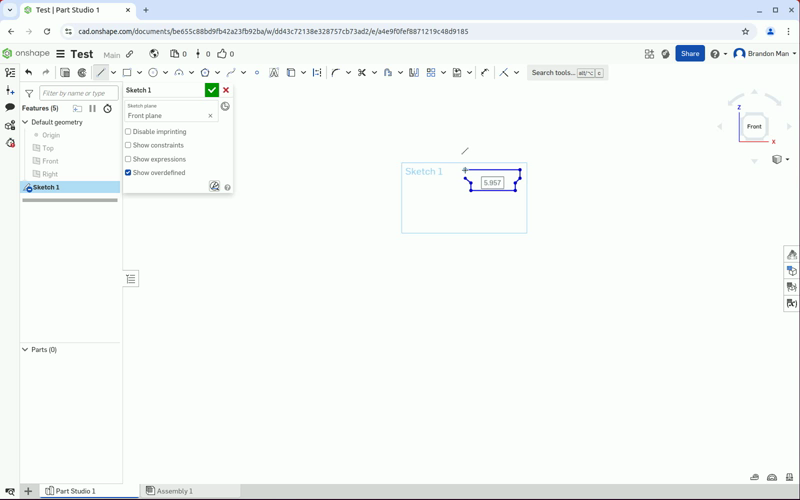
scroll(-6)
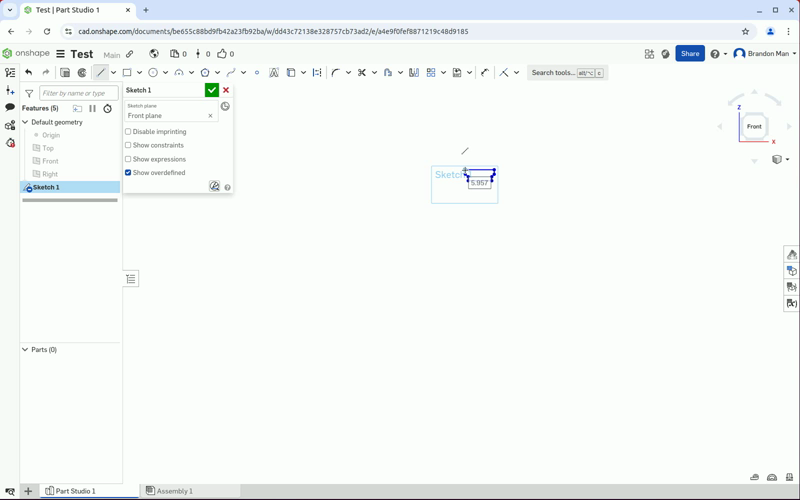
key_up(shift)
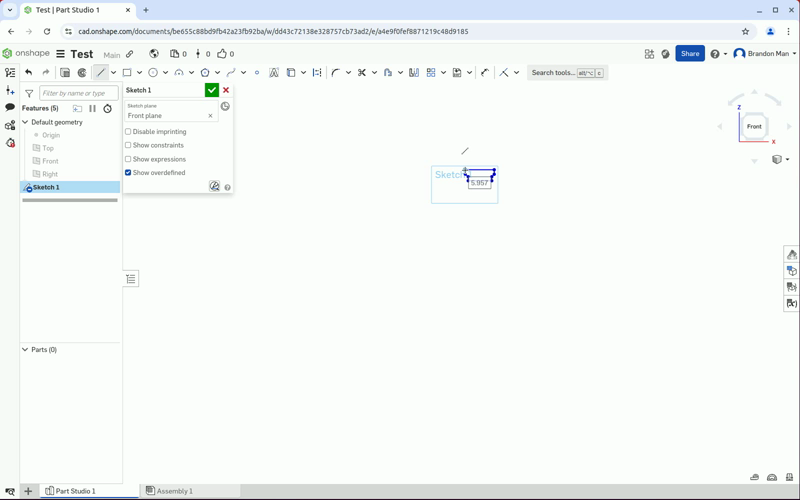
mouse_move(495, 169)
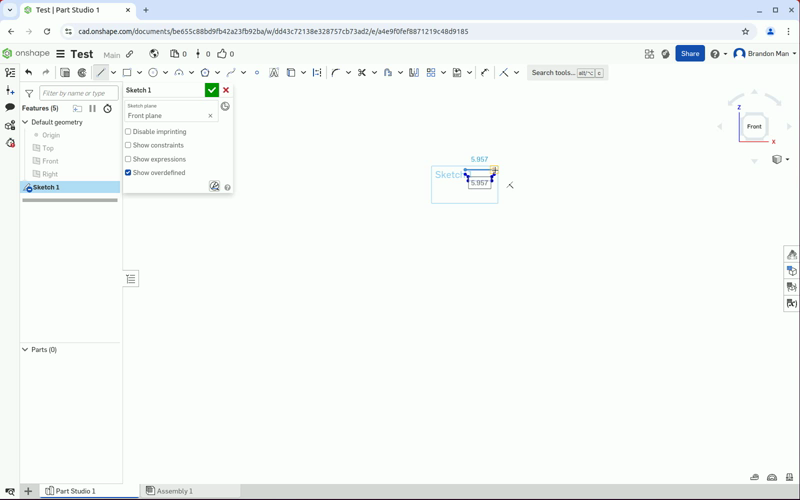
key_down(shift)
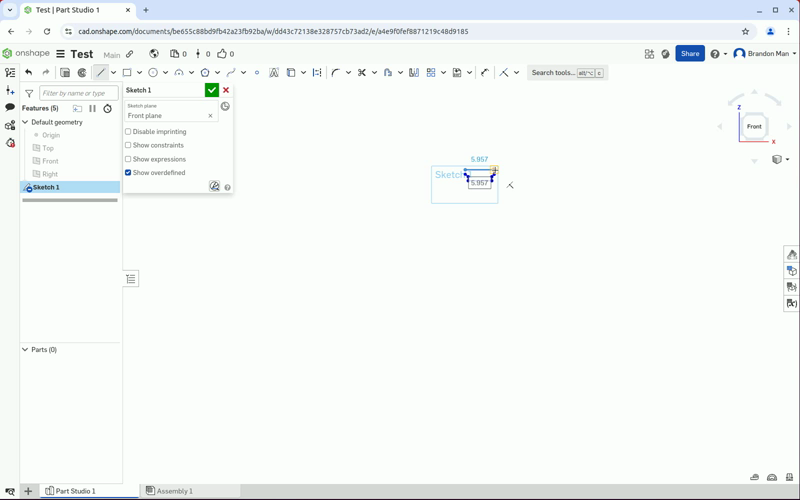
mouse_move(465, 174)
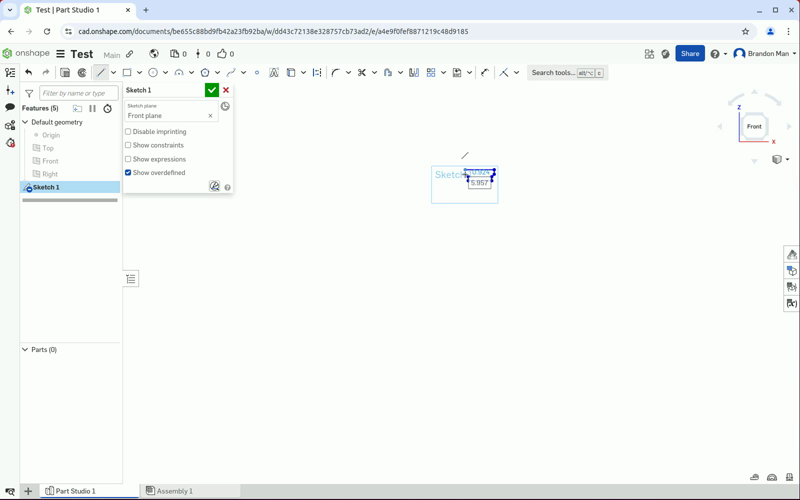
scroll(6)
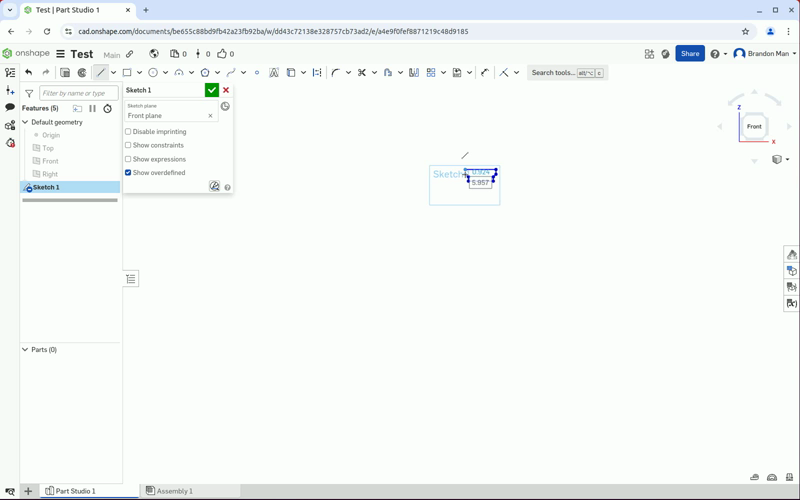
scroll(6)
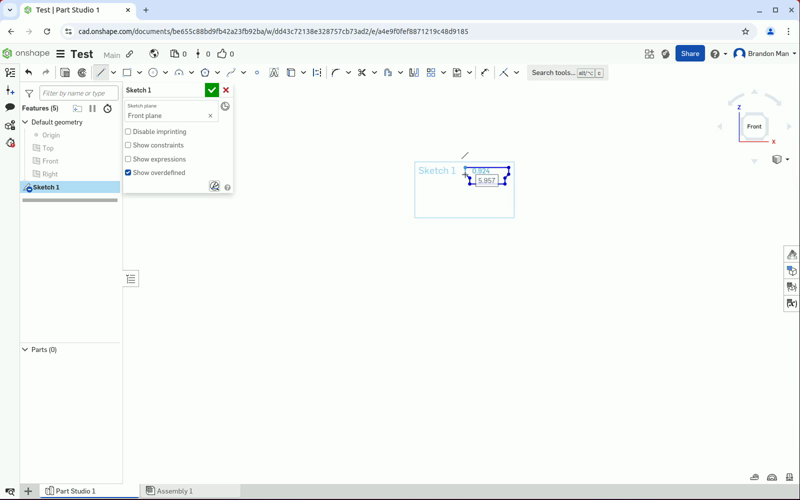
scroll(6)
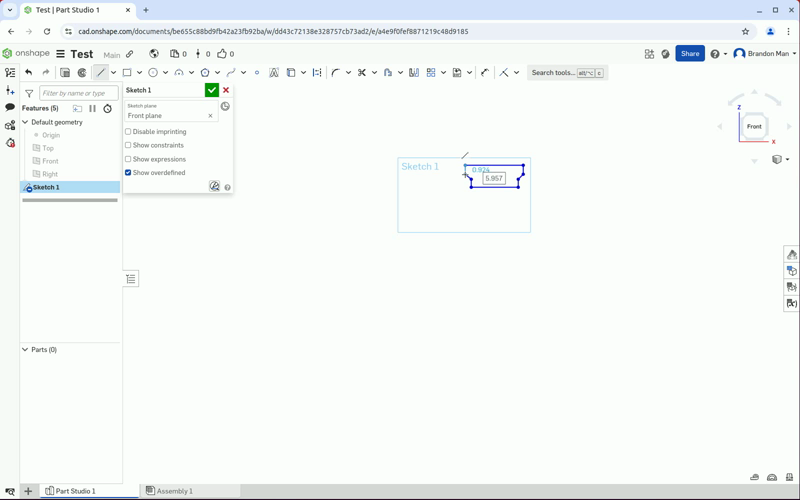
scroll(6)
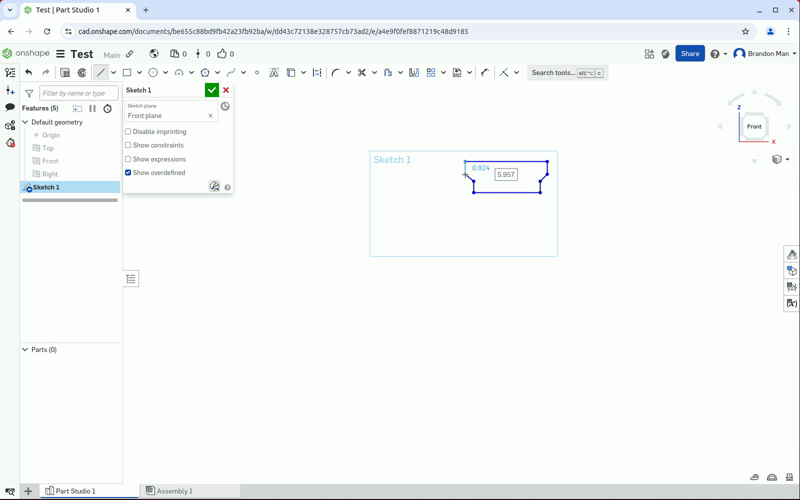
scroll(6)
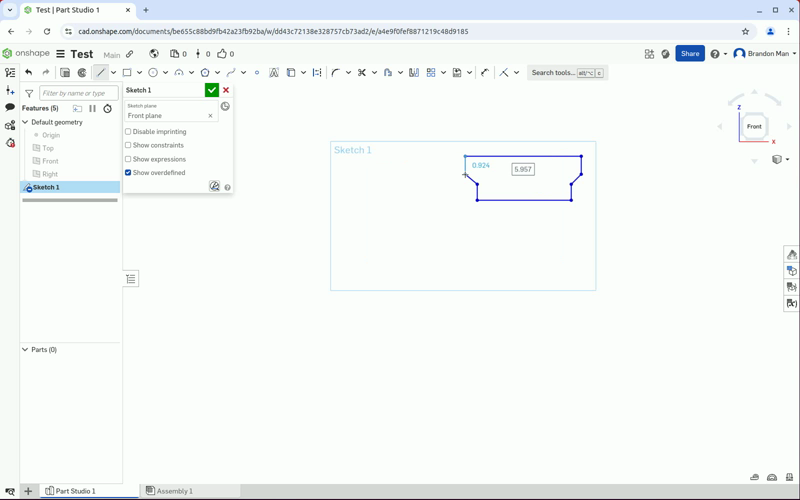
scroll(6)
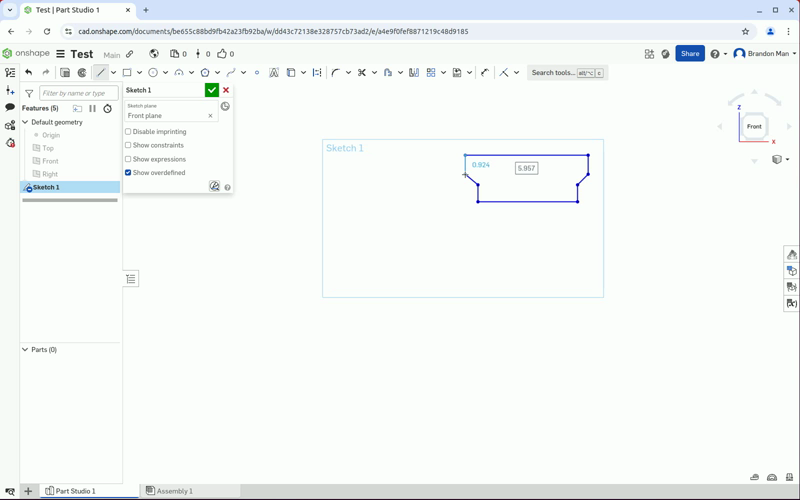
scroll(6)
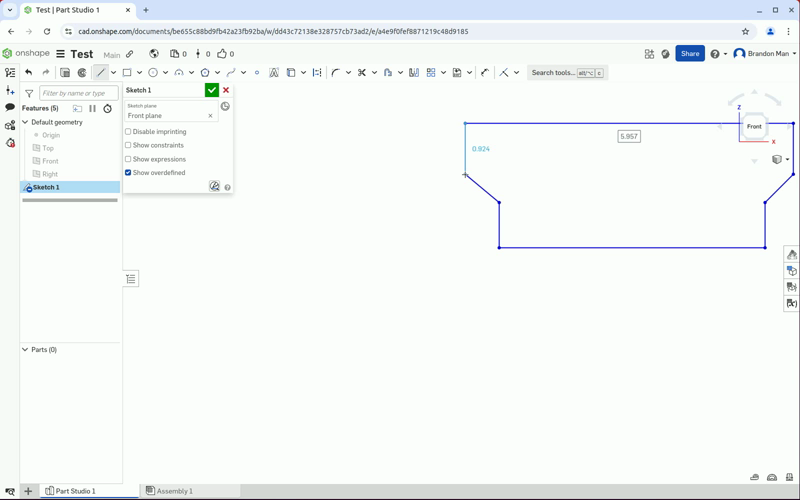
key_up(shift)
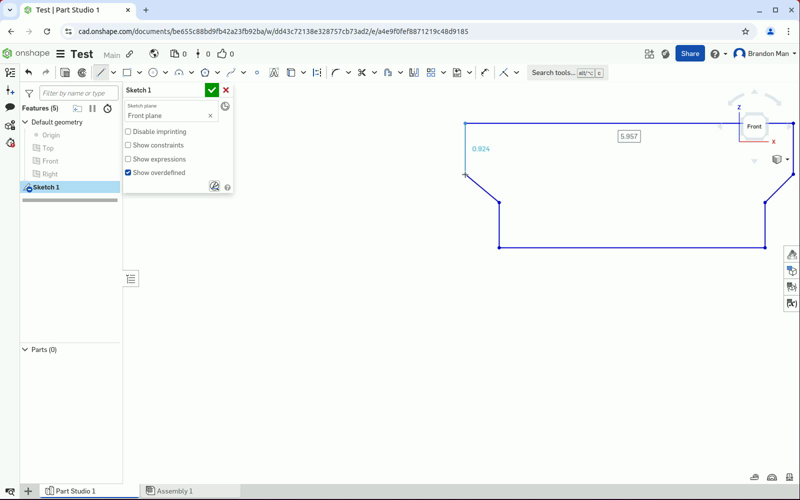
click(465, 174)
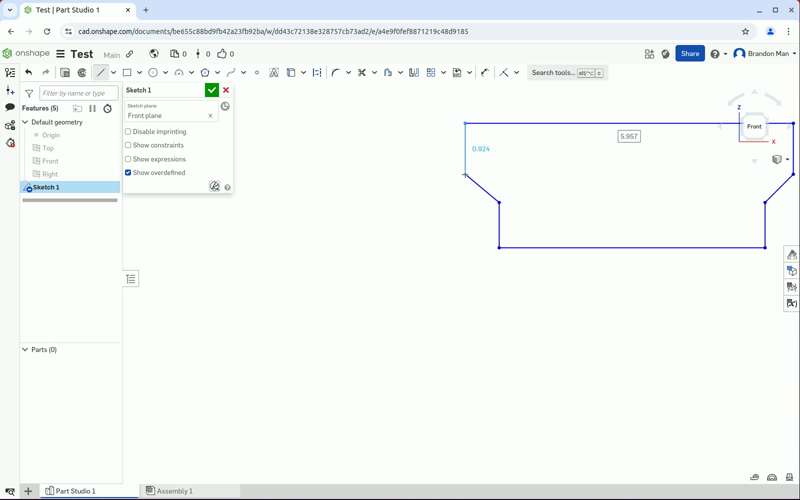
scroll(-6)
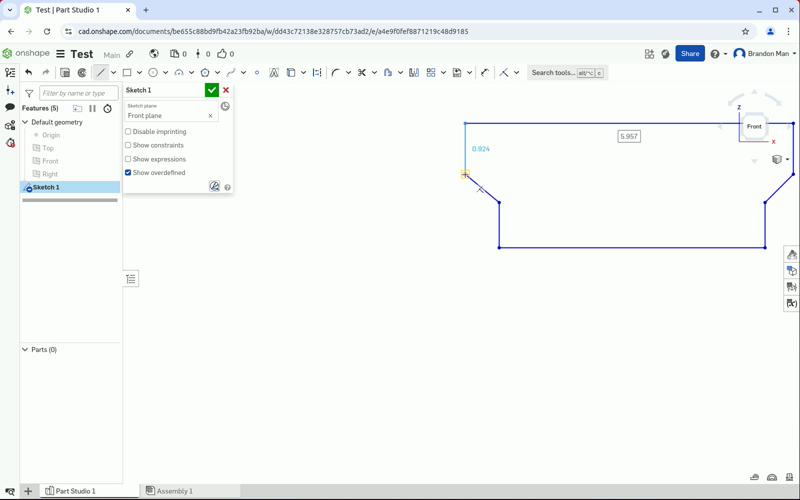
scroll(-6)
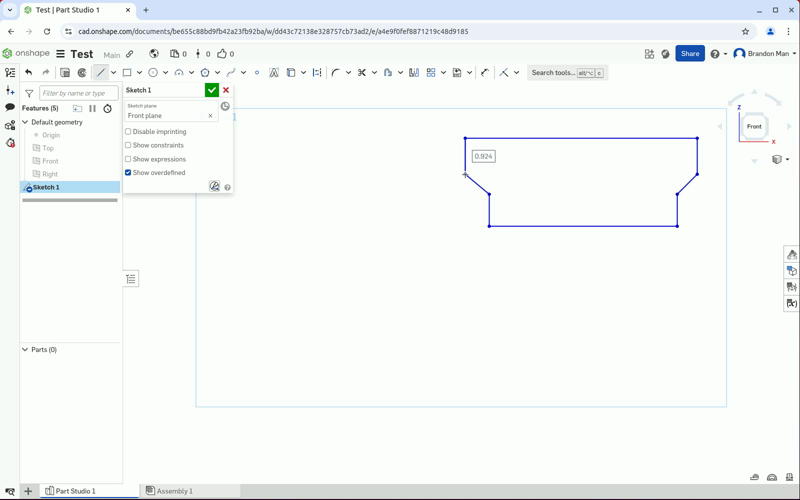
scroll(-6)
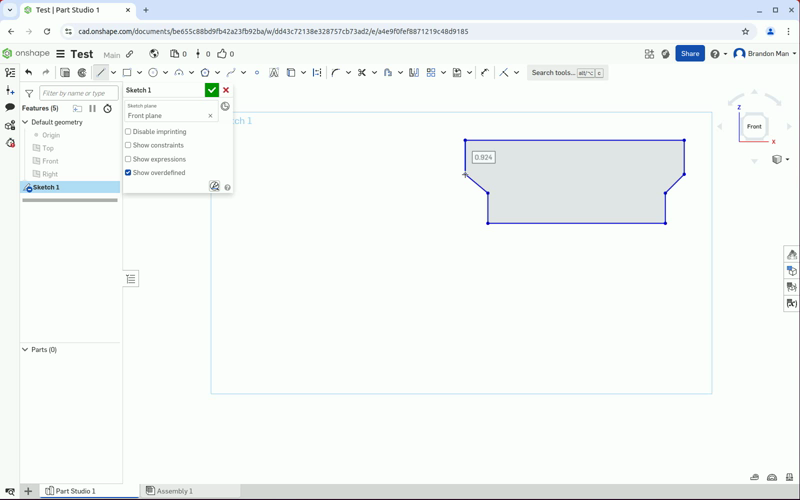
scroll(-6)
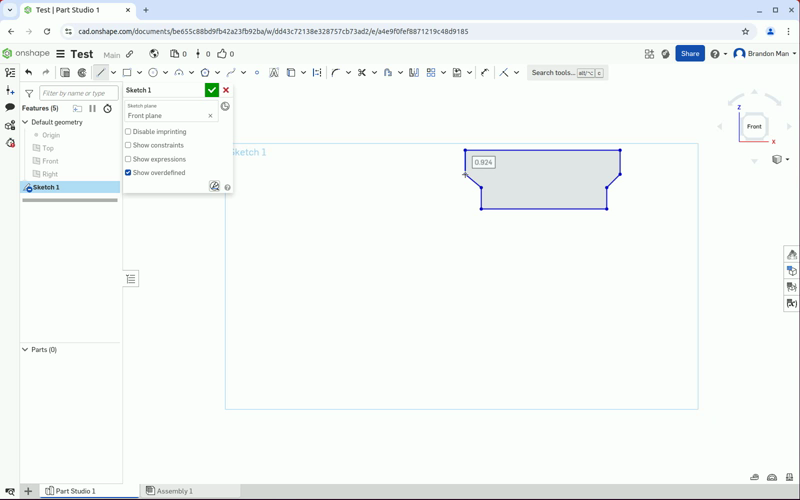
scroll(-6)
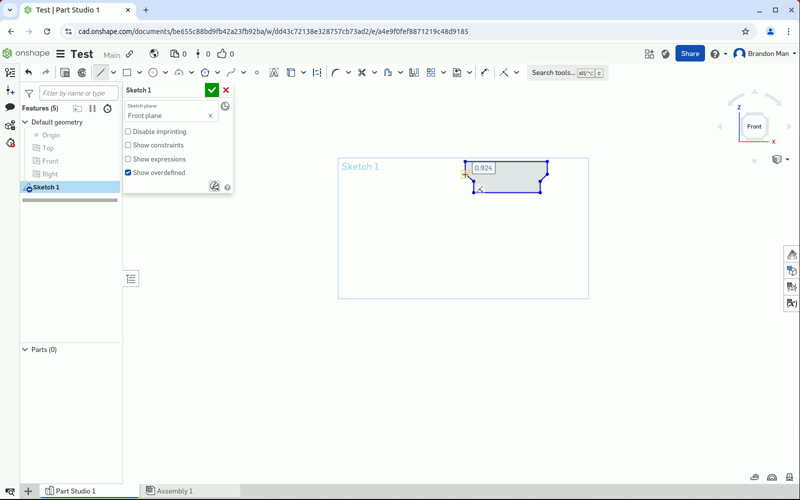
scroll(-6)
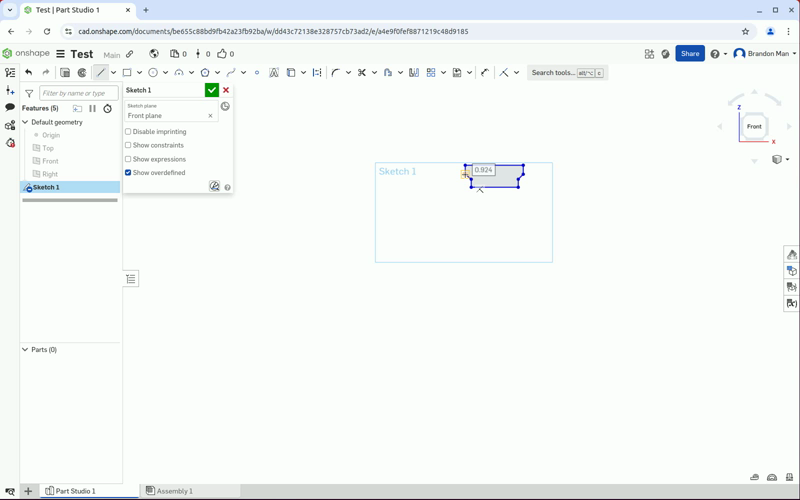
scroll(-6)
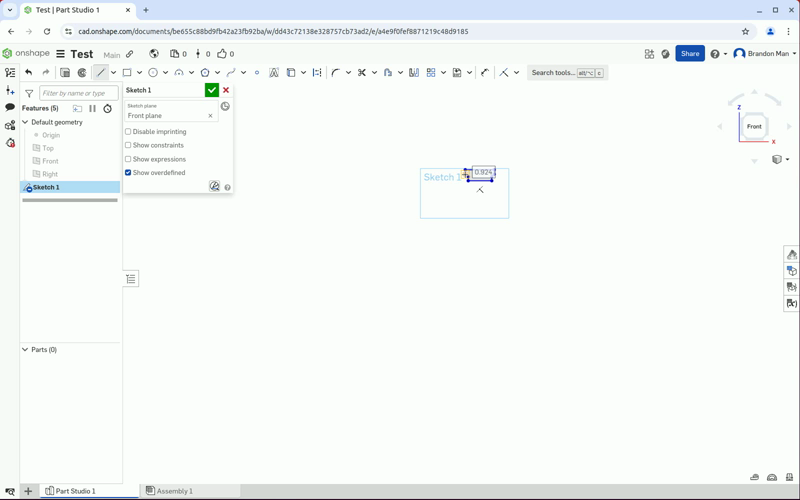
key(esc)
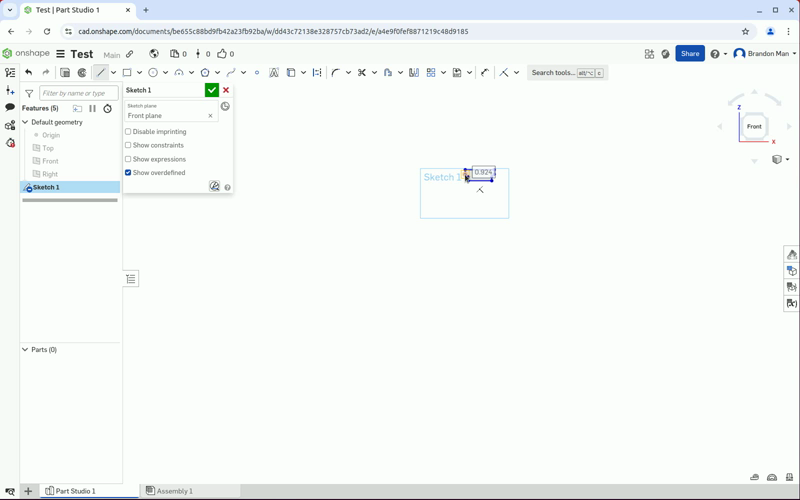
mouse_move(476, 174)
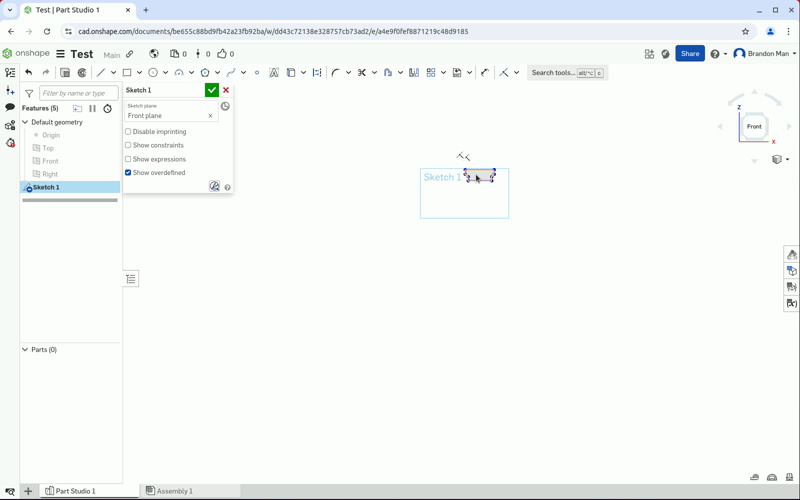
scroll(6)
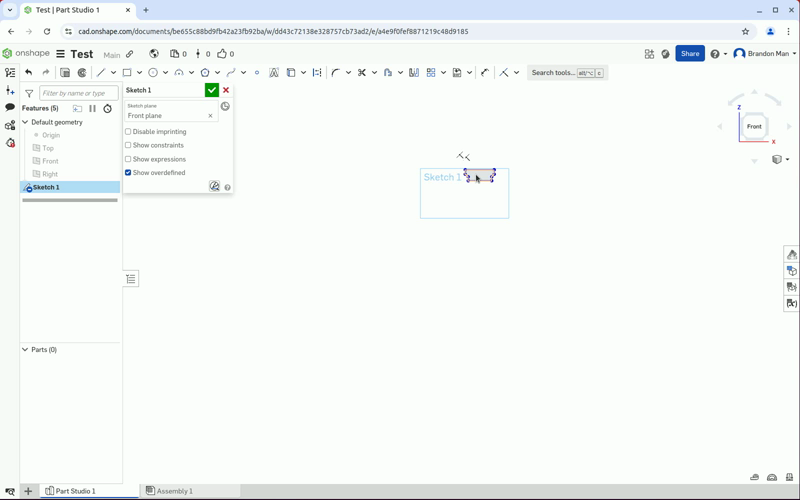
scroll(6)
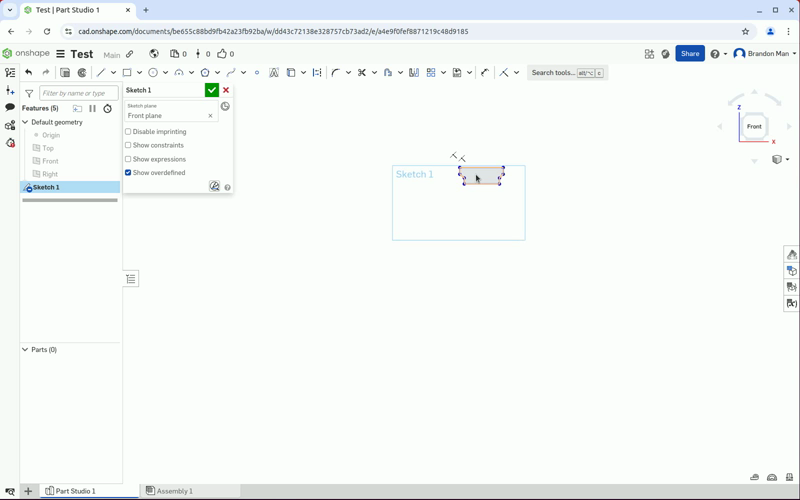
scroll(6)
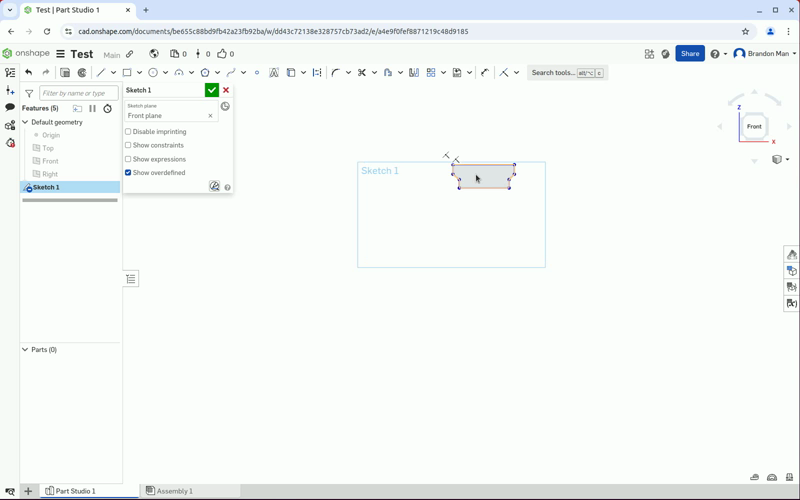
scroll(6)
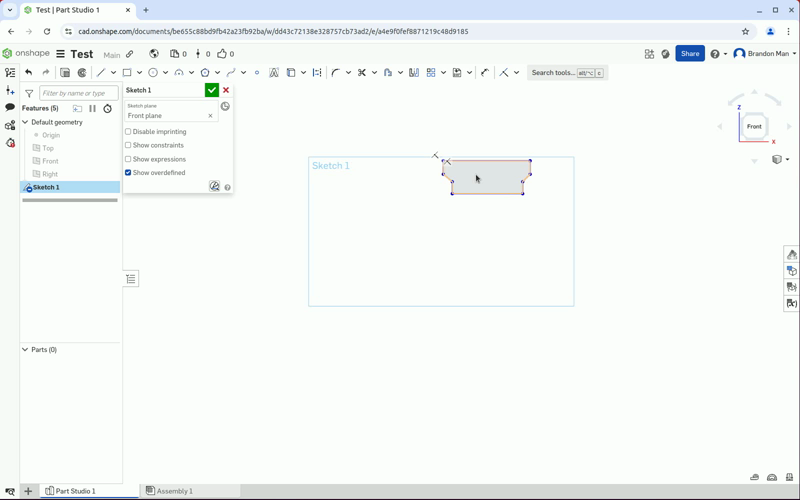
scroll(6)
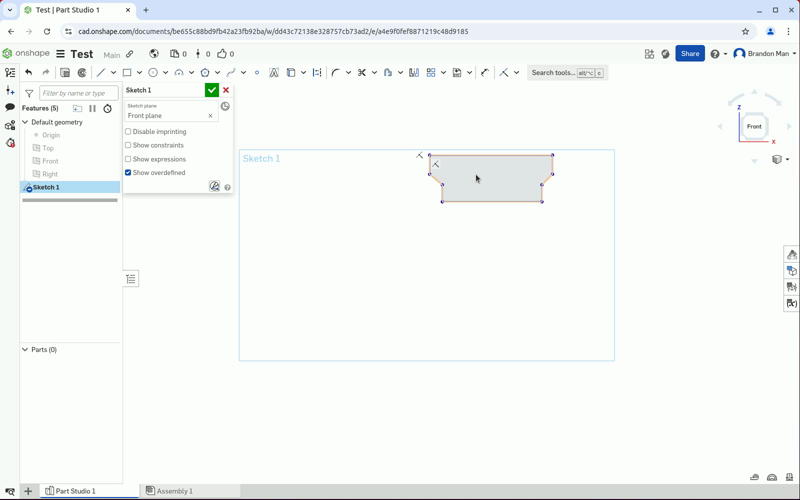
scroll(6)
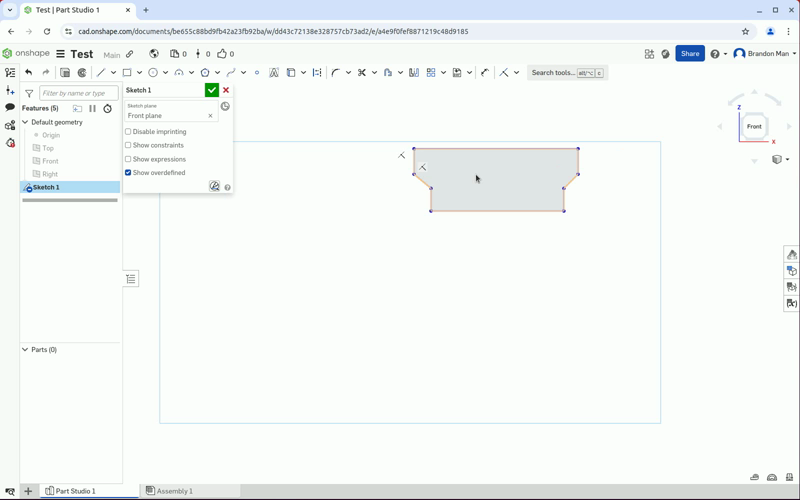
scroll(6)
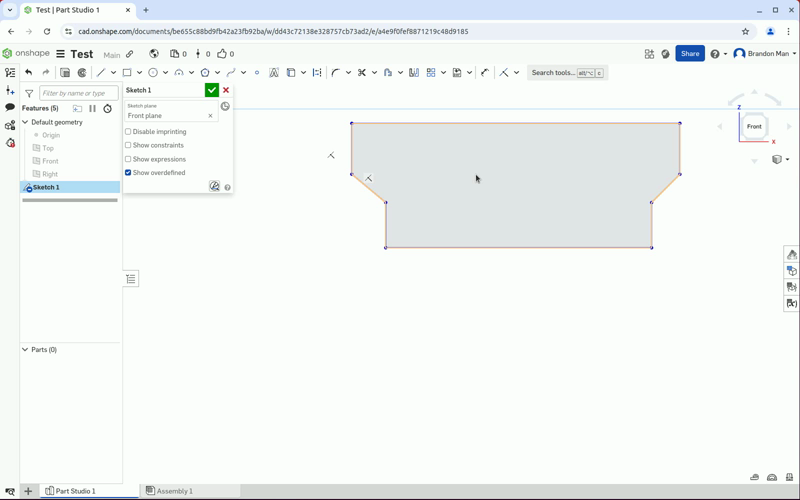
click(476, 174)
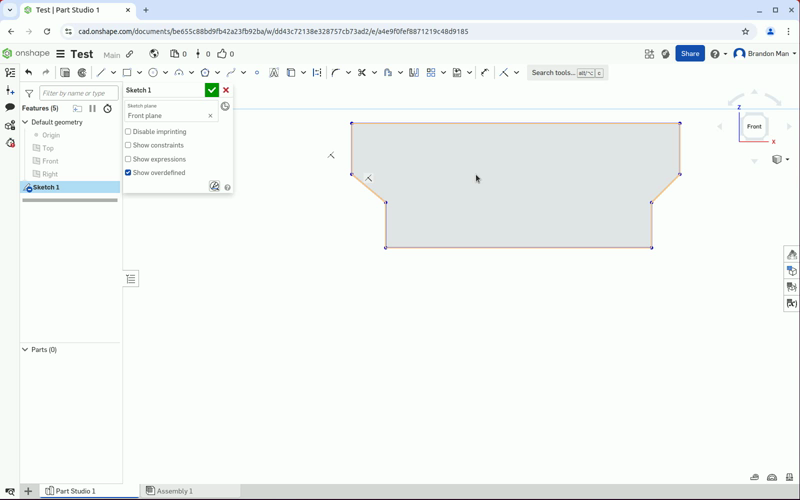
scroll(-6)
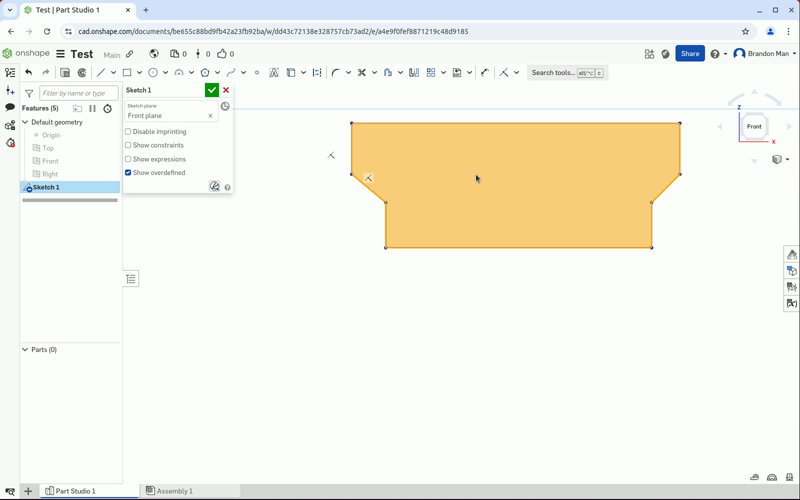
scroll(-6)
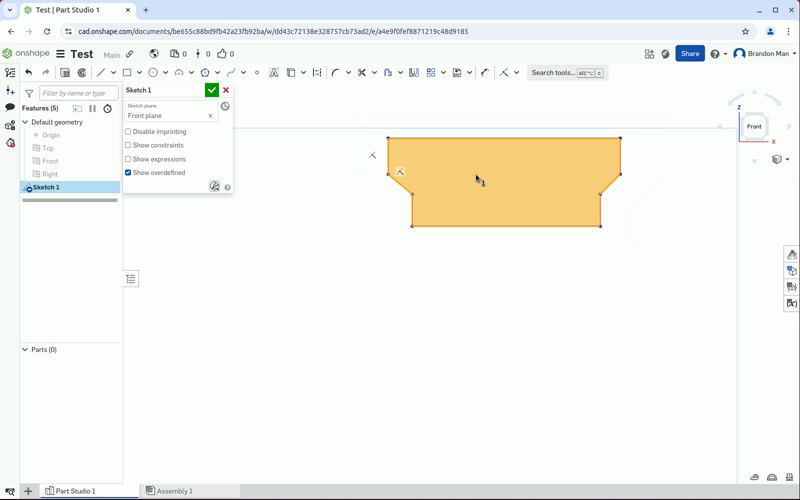
scroll(-6)
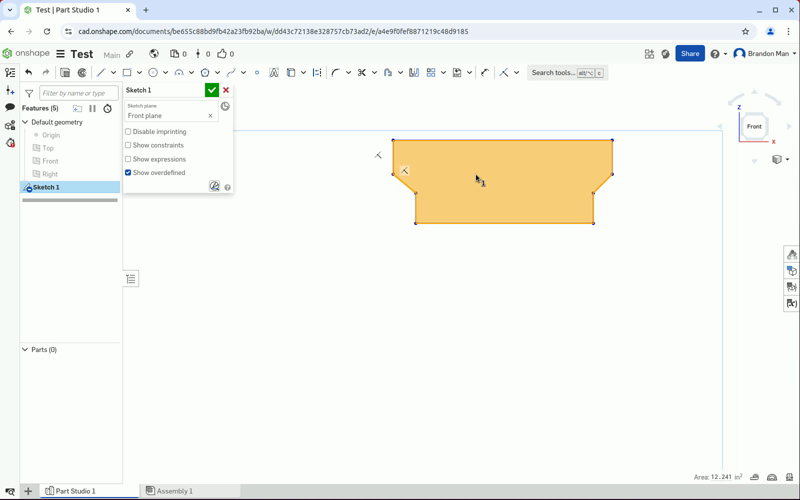
scroll(-6)
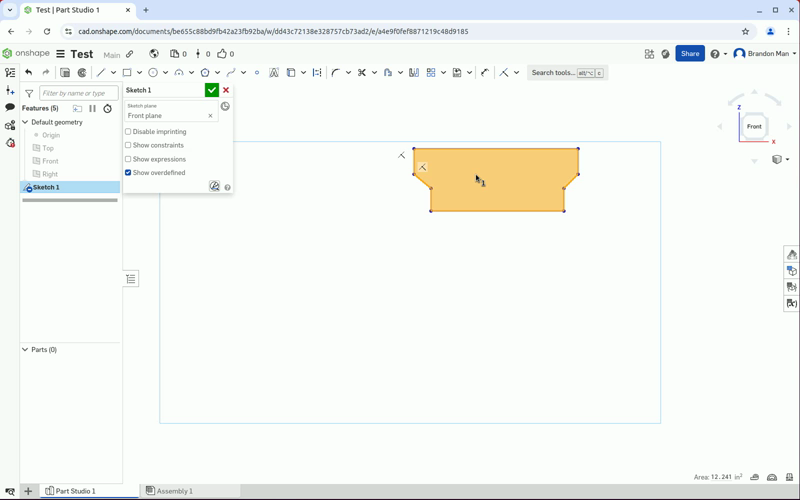
scroll(-6)
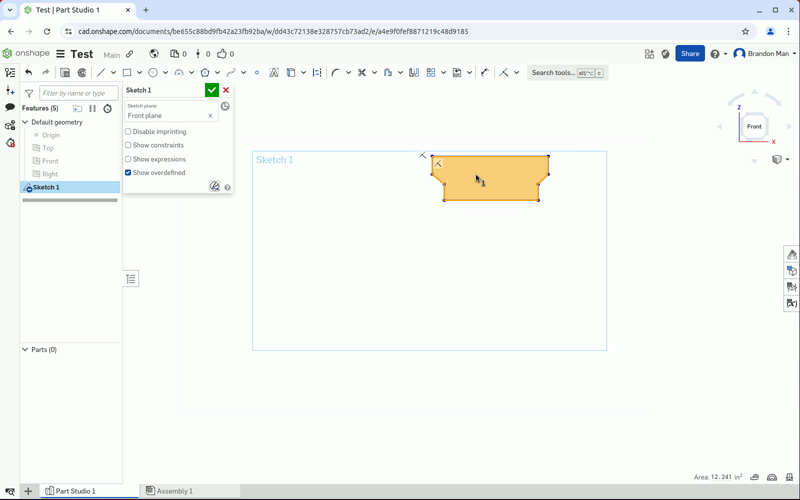
scroll(-6)
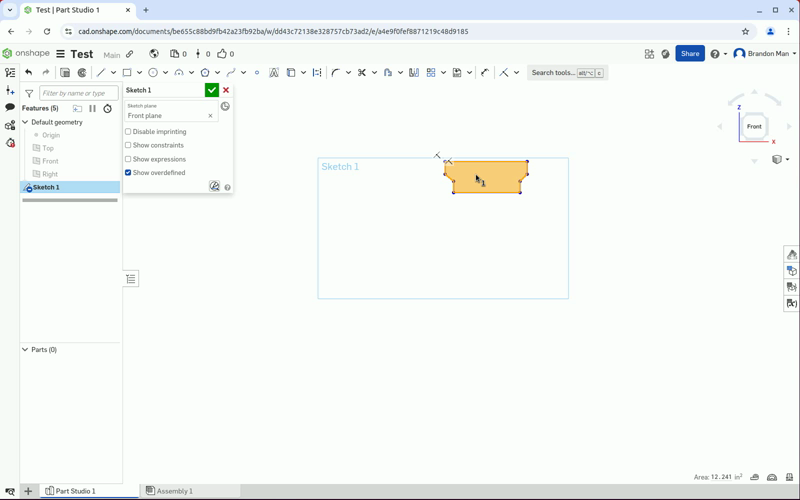
scroll(-6)
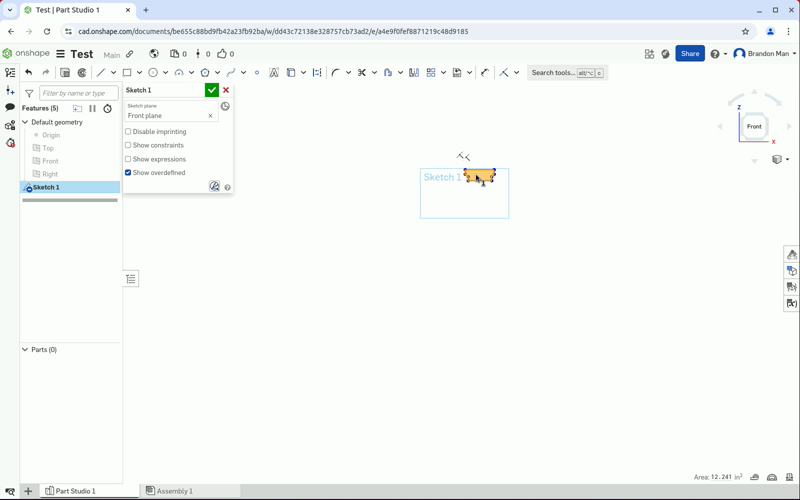
mouse_move(73, 352)
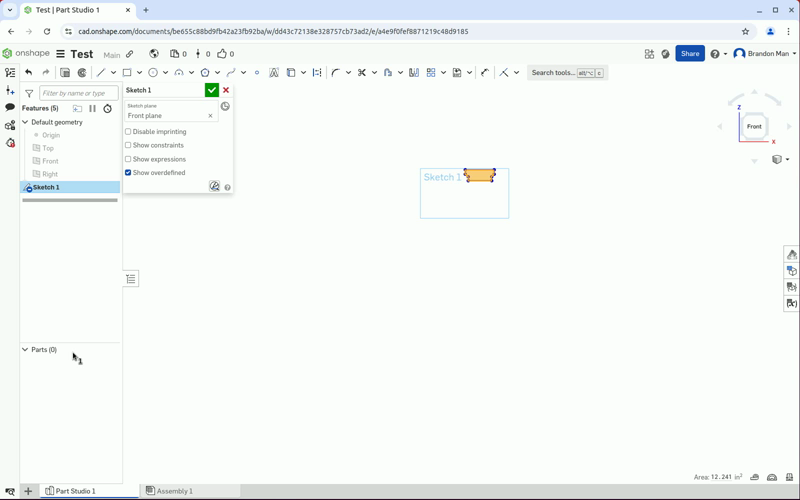
key(shift+y)
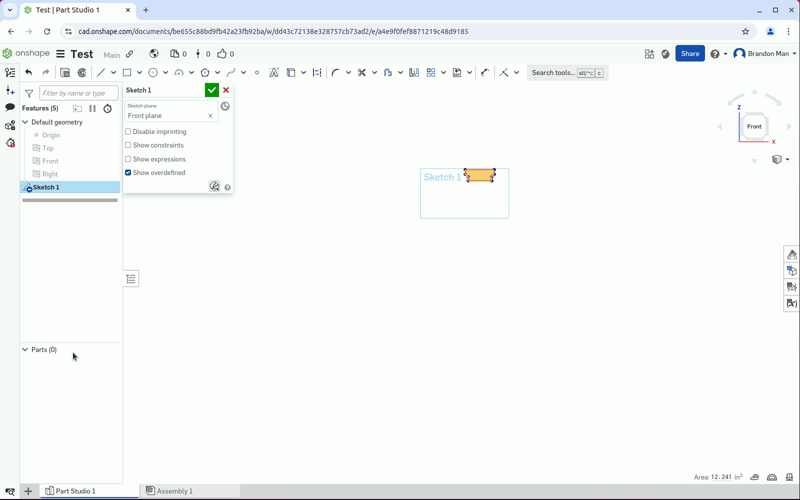
key(shift+e)
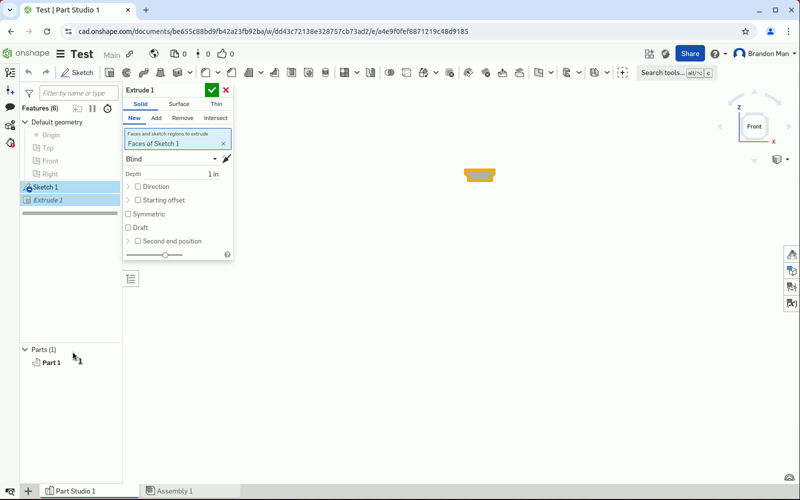
mouse_move(143, 106)
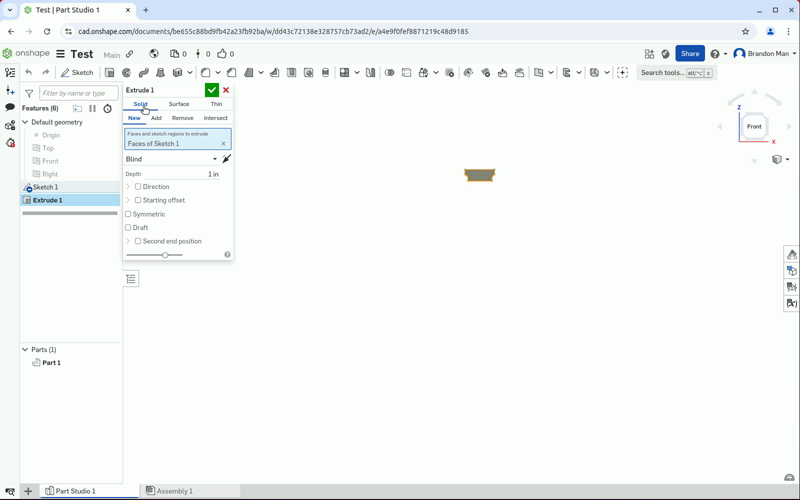
click(143, 106)
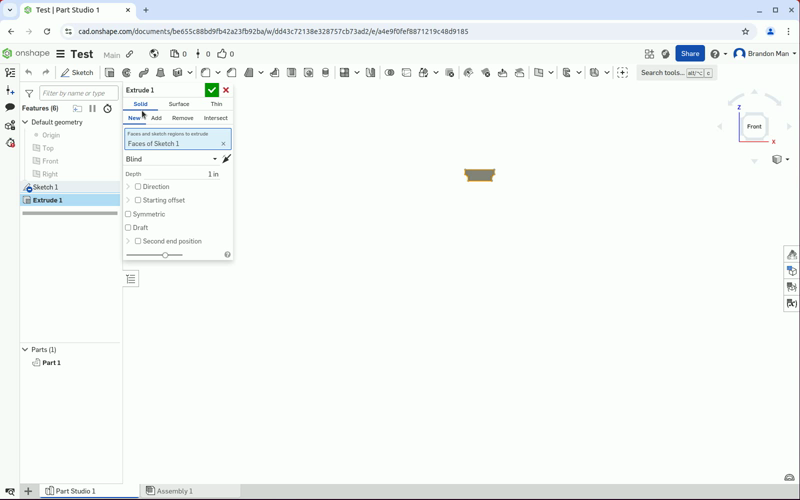
mouse_move(137, 120)
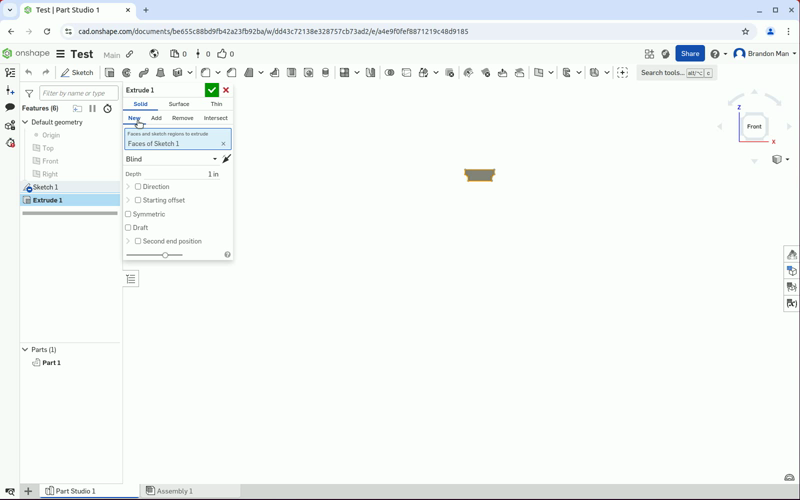
click(137, 120)
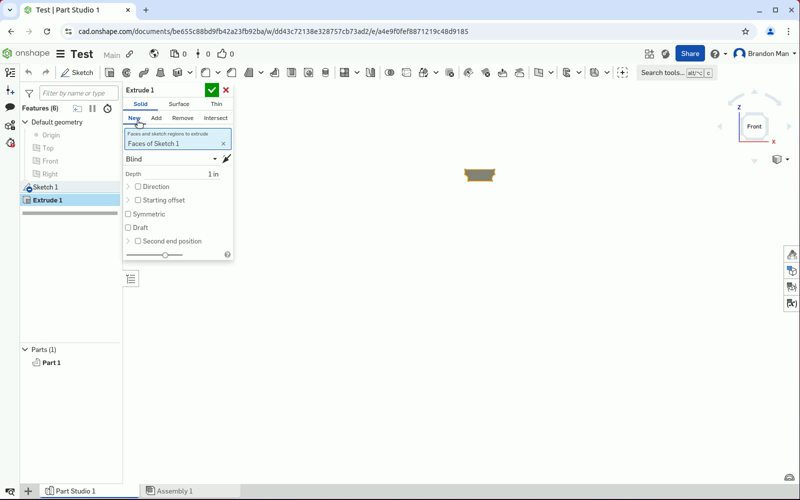
key(tab, 4)
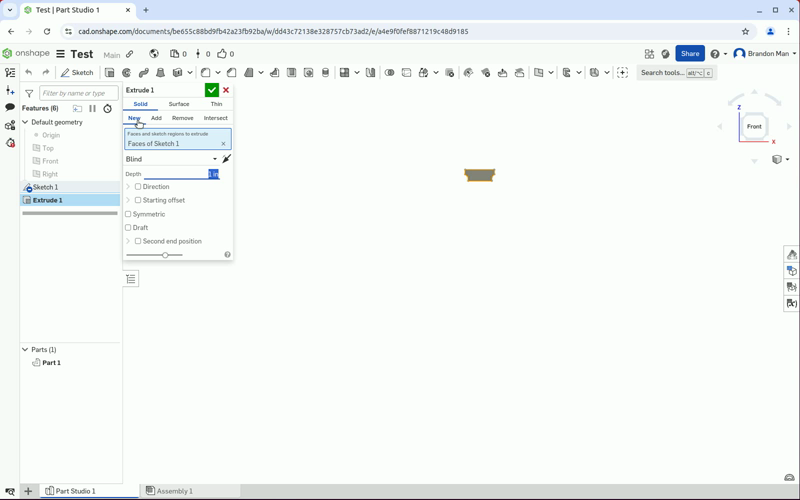
text(-6.258)
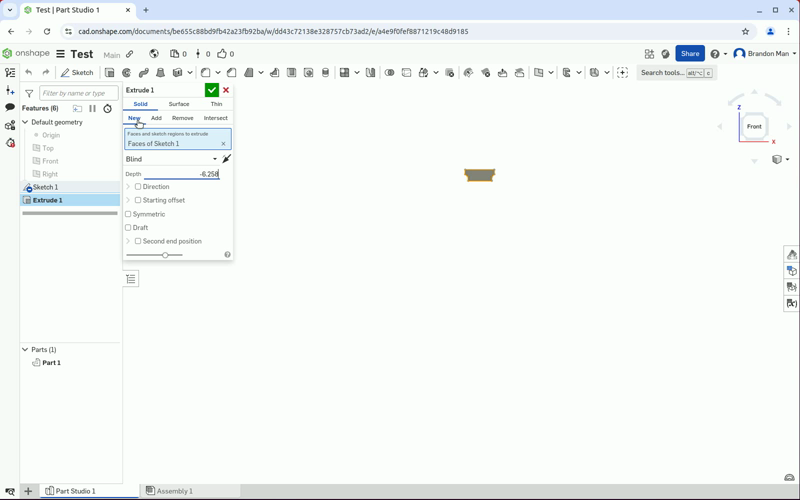
key(enter)
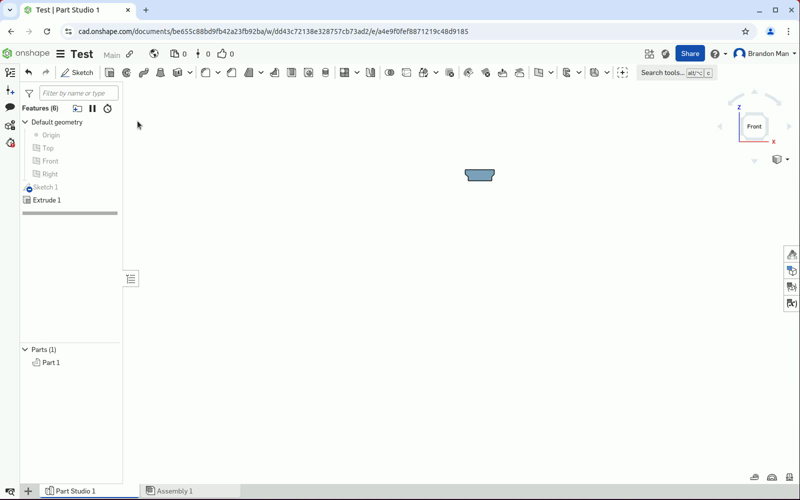
key(shift+h)
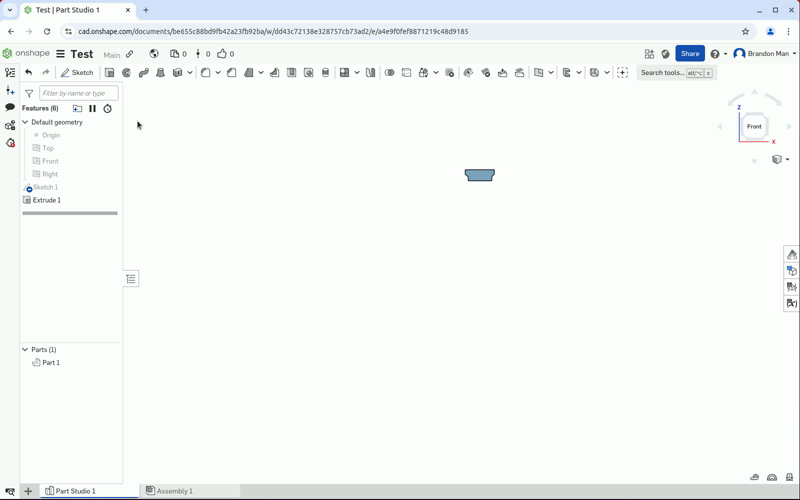
key(shift+h)
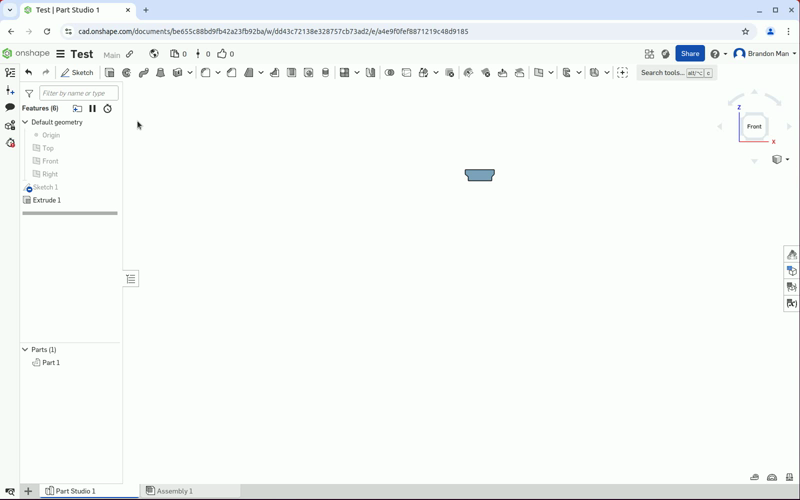
mouse_move(73, 189)
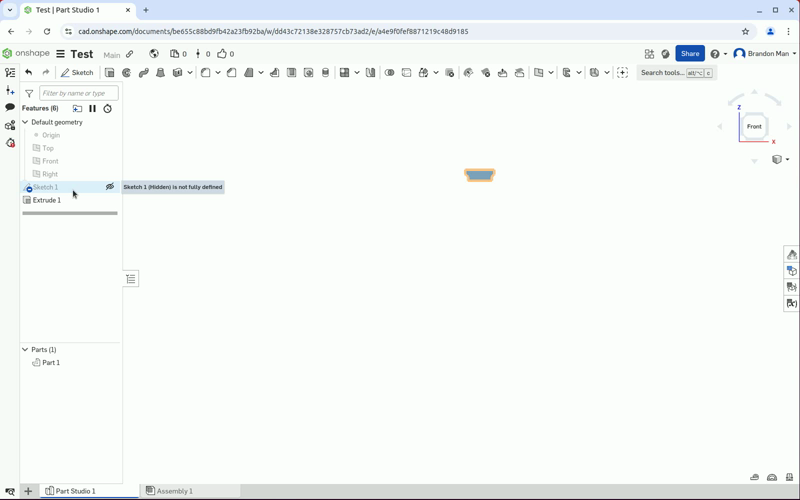
click(73, 189)
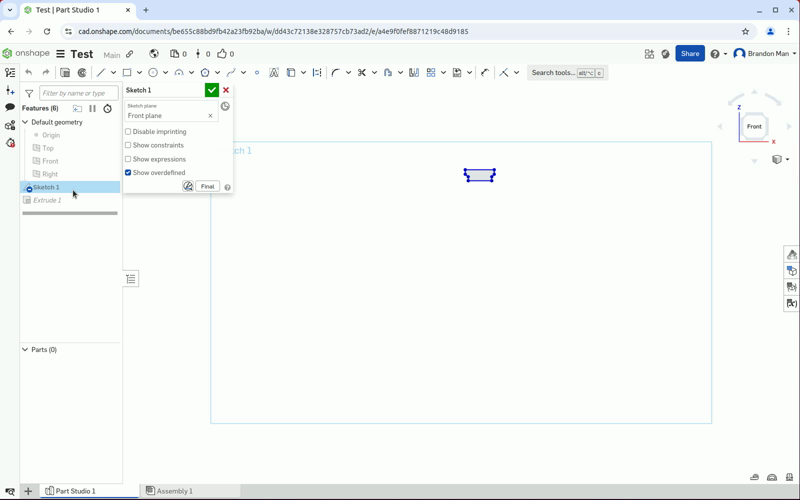
mouse_move(229, 92)
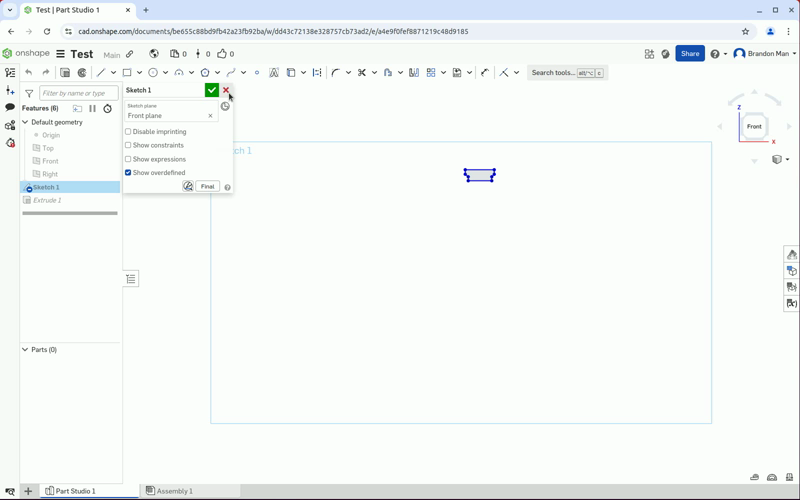
click(229, 92)
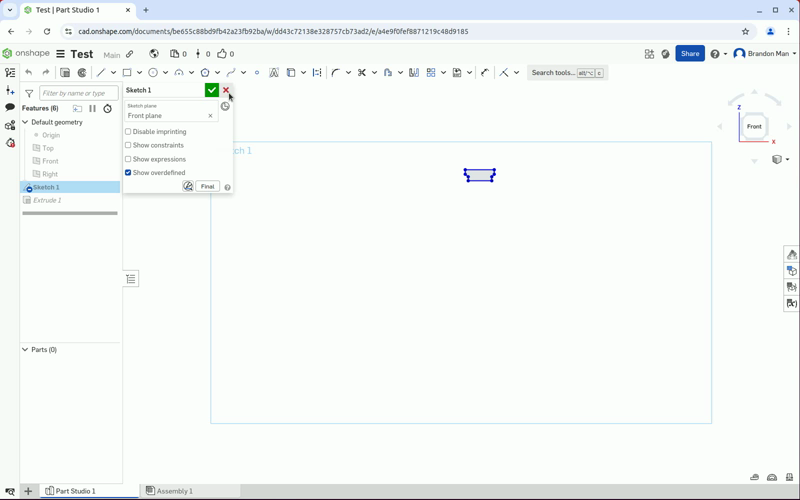
key(shift+s)
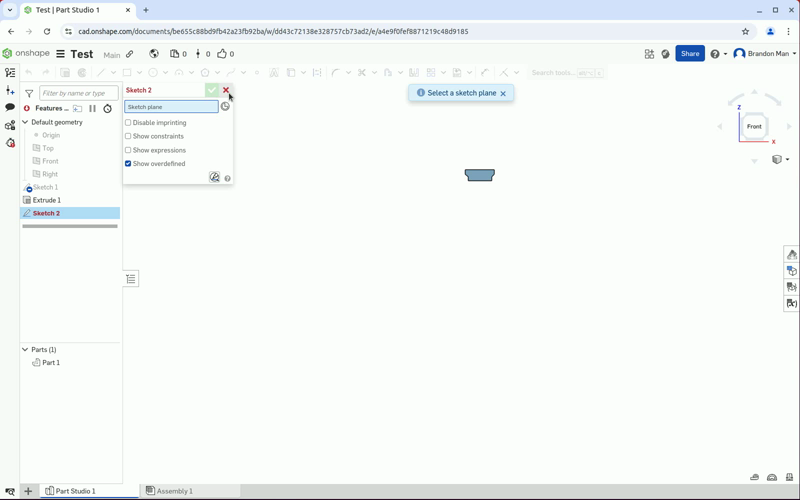
mouse_move(73, 163)
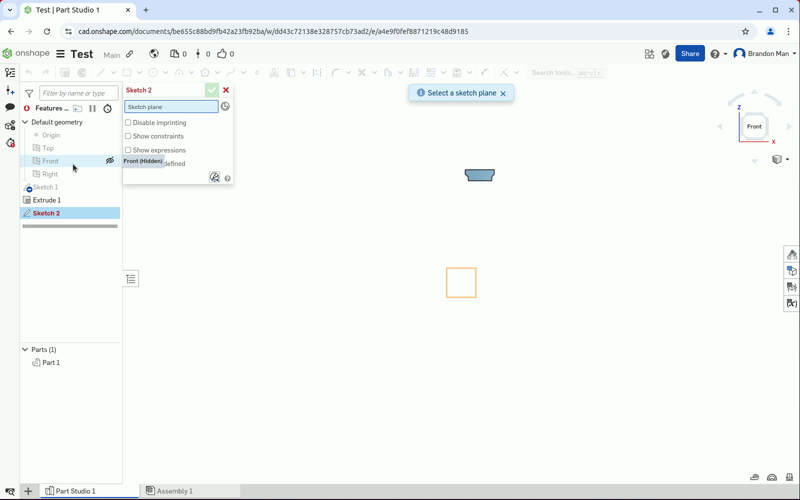
click(73, 163)
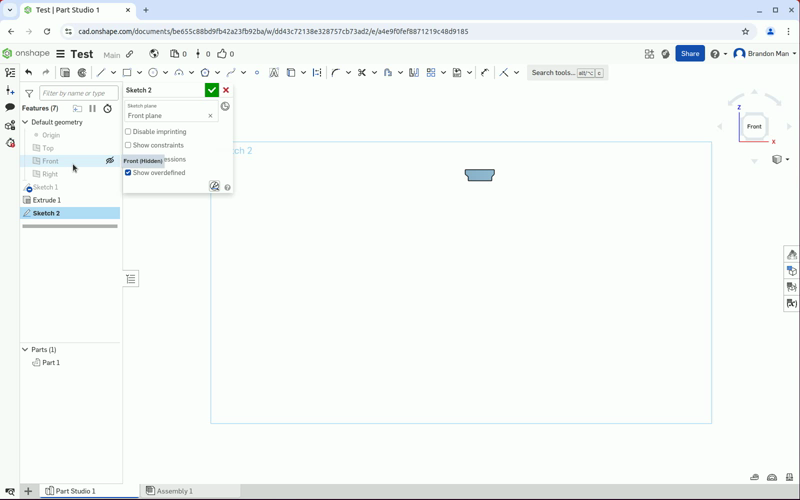
mouse_move(73, 352)
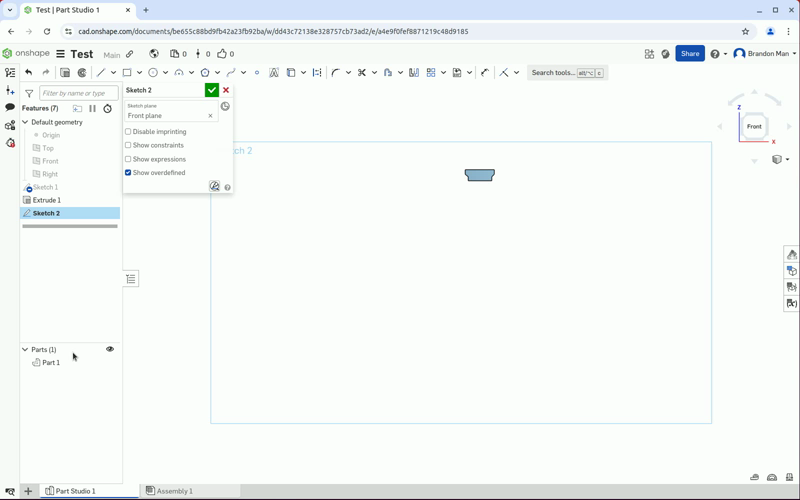
key(y)
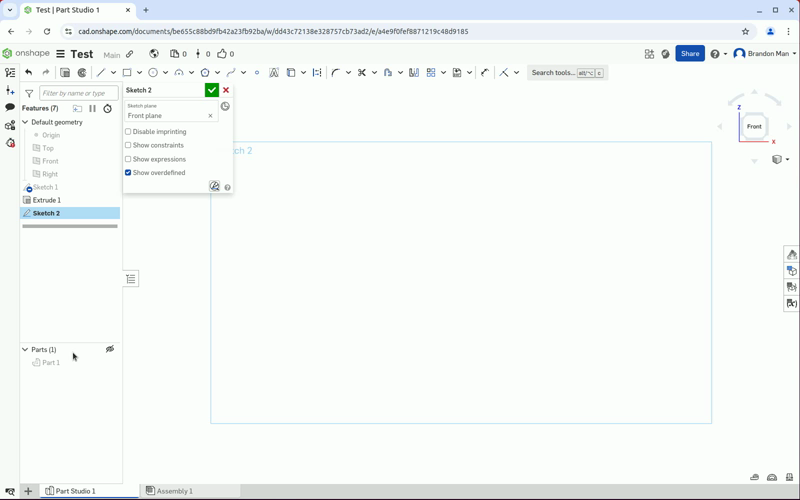
key(l)
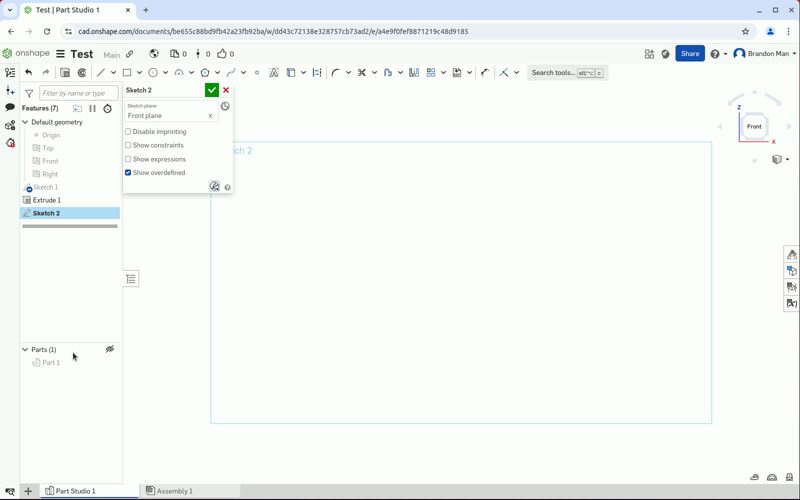
key_down(shift)
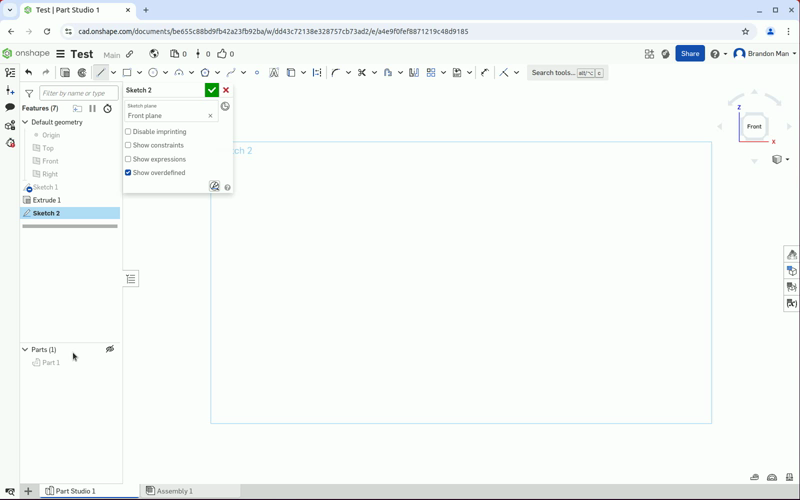
mouse_move(465, 174)
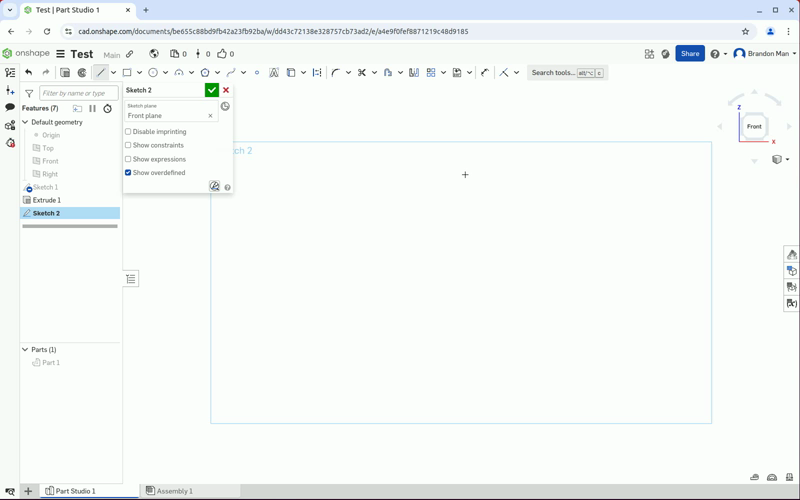
click(465, 174)
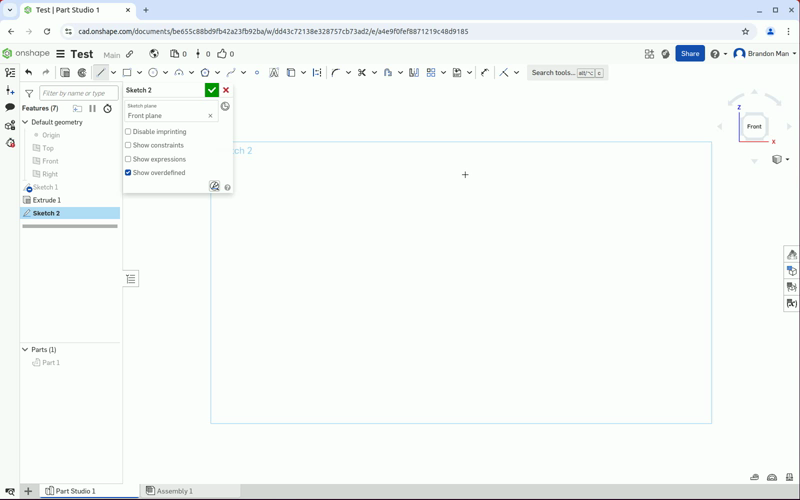
key_up(shift)
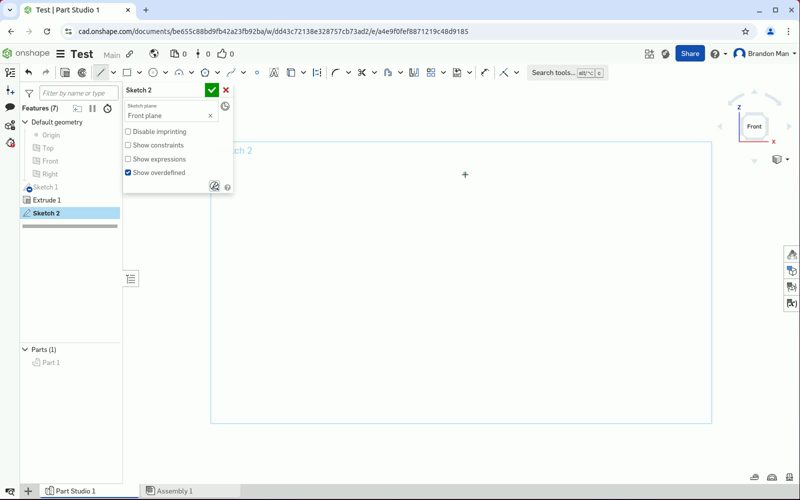
key_down(shift)
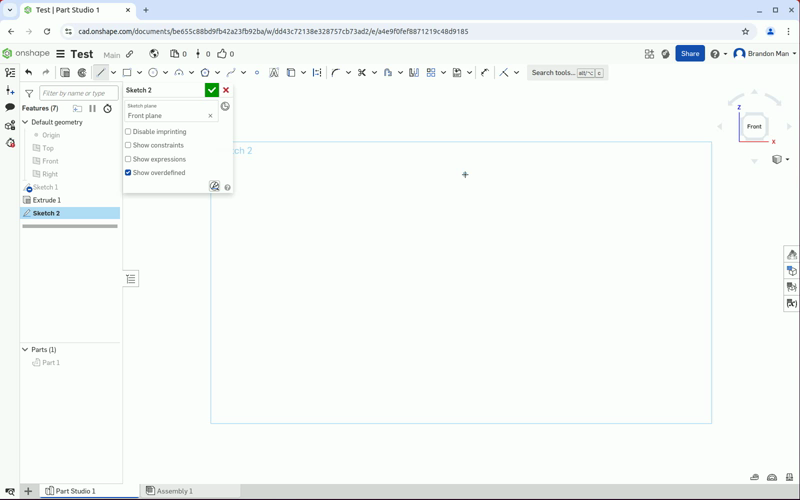
mouse_move(495, 174)
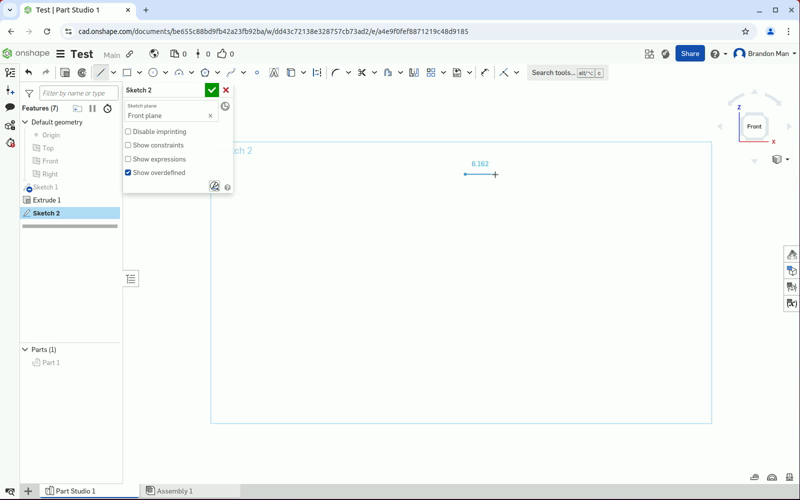
mouse_move(467, 176)
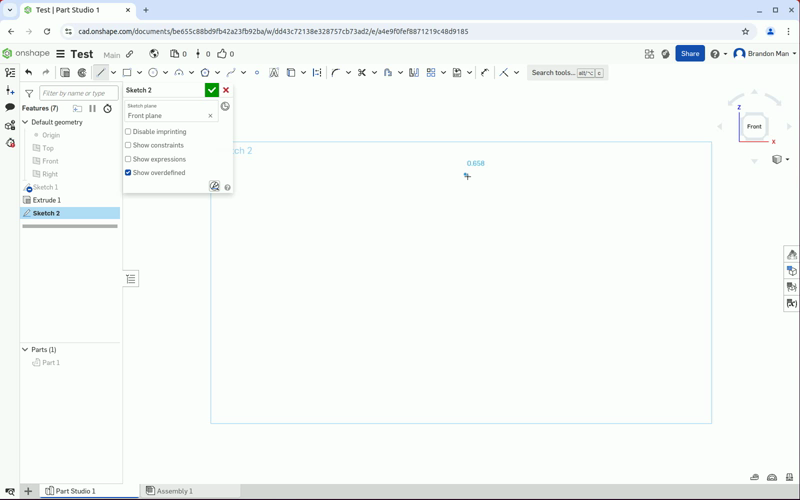
scroll(6)
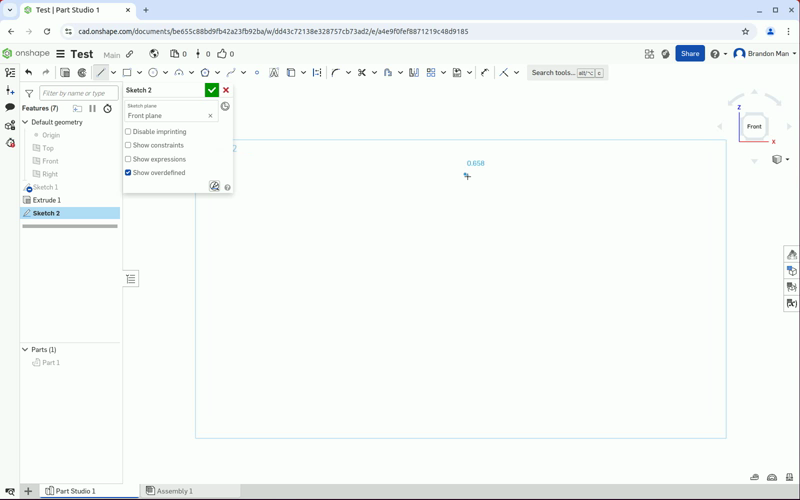
scroll(6)
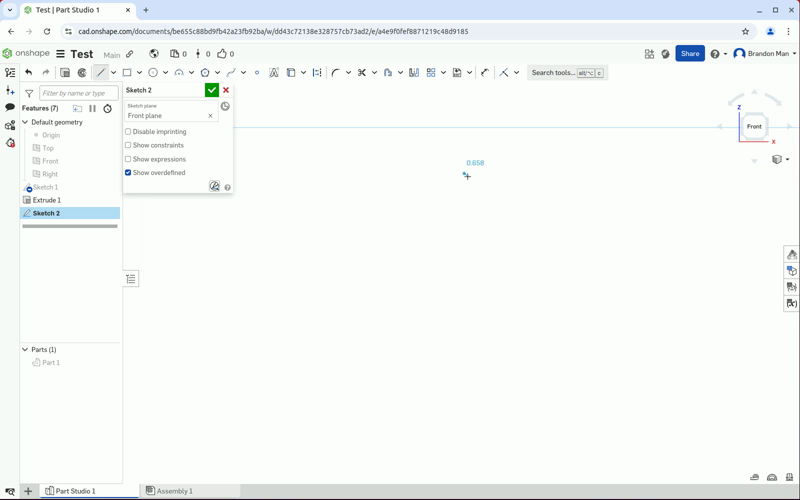
scroll(6)
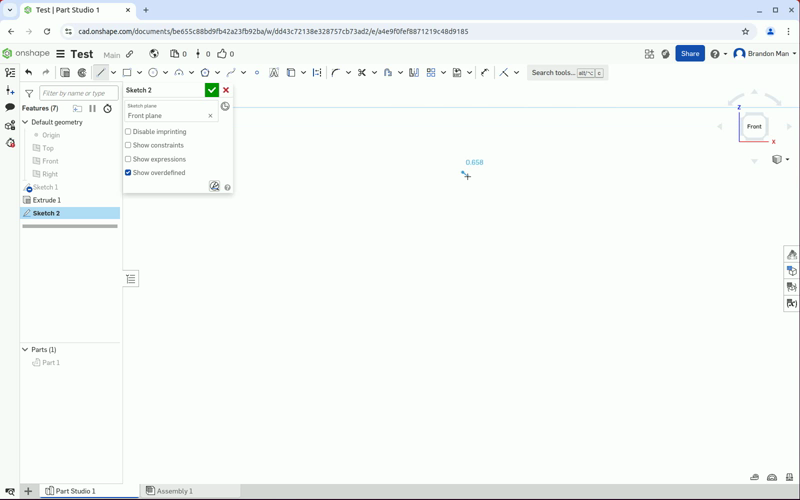
scroll(6)
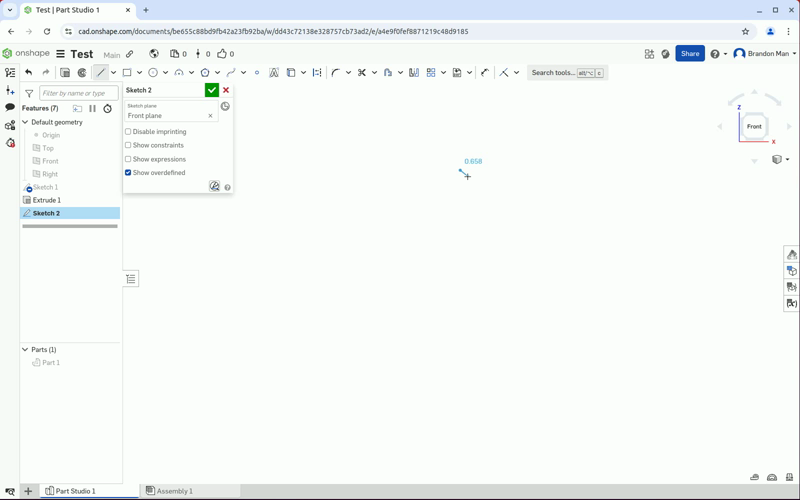
scroll(6)
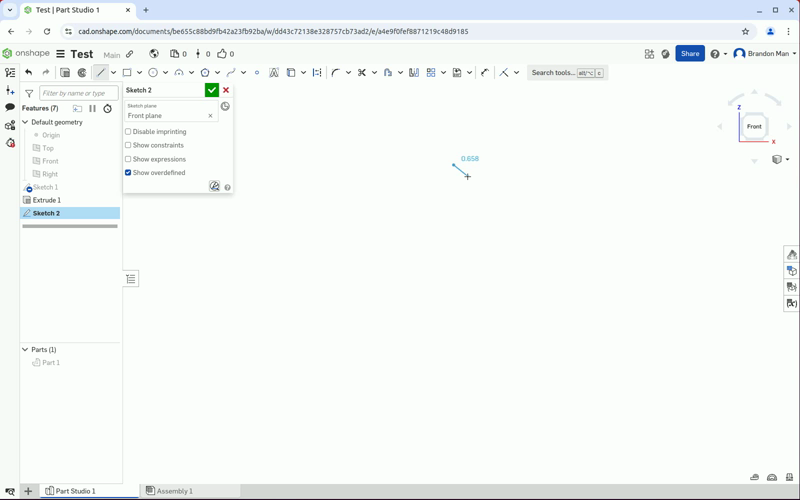
scroll(6)
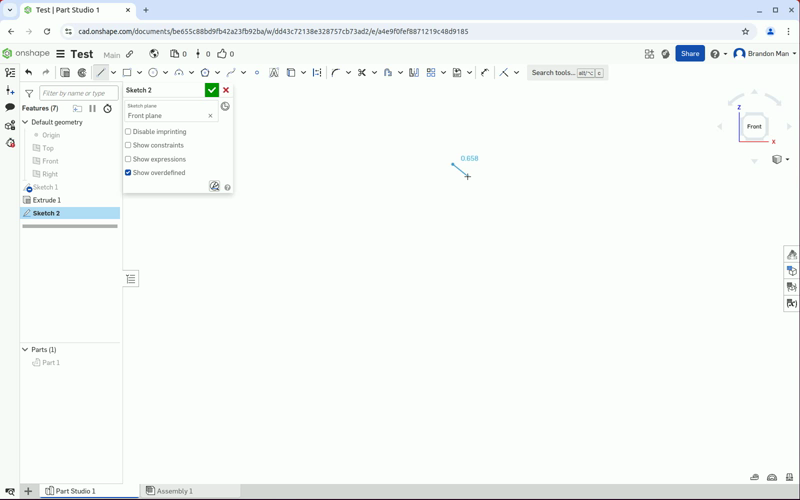
scroll(6)
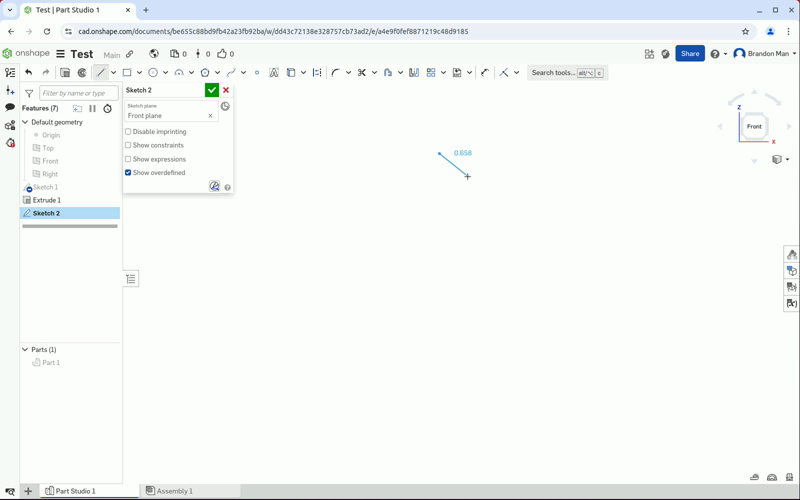
click(467, 176)
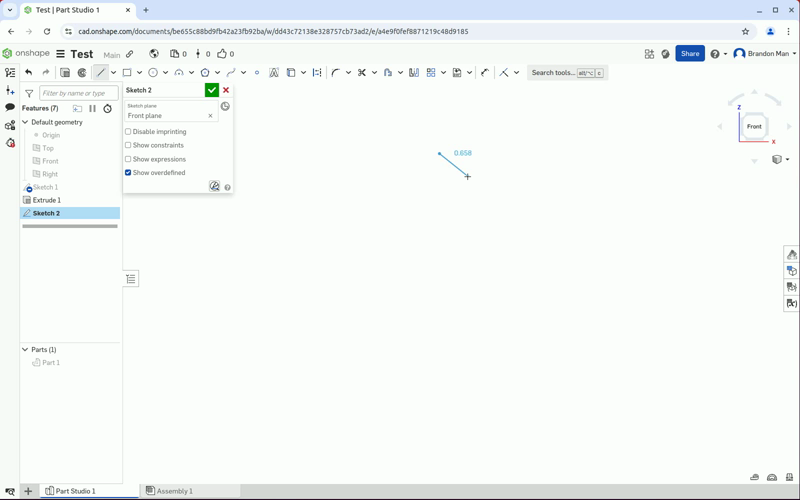
scroll(-6)
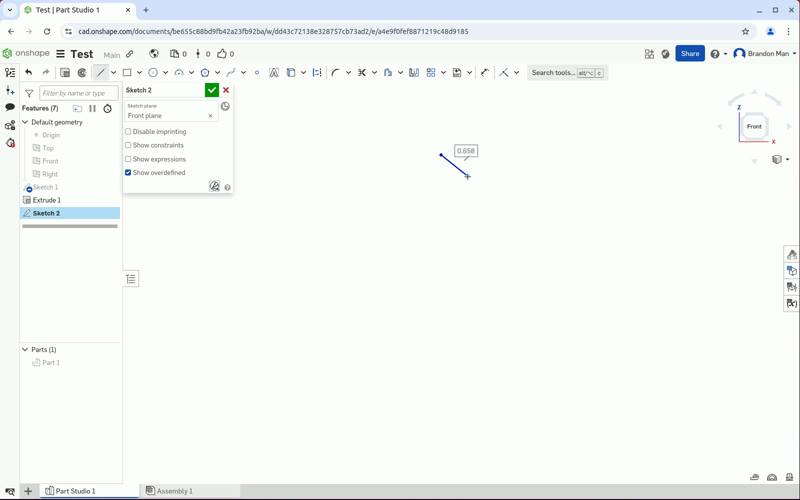
scroll(-6)
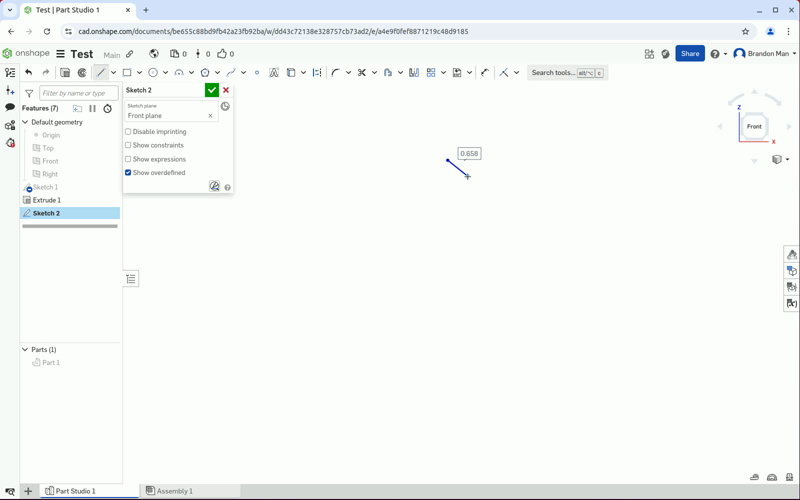
scroll(-6)
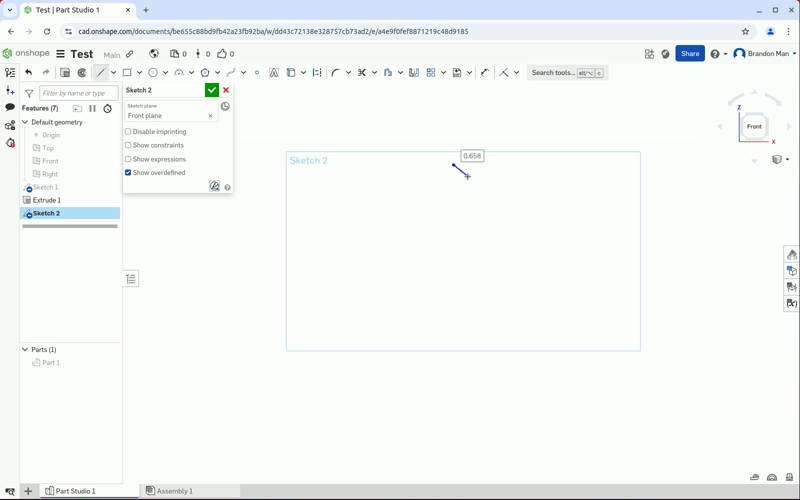
scroll(-6)
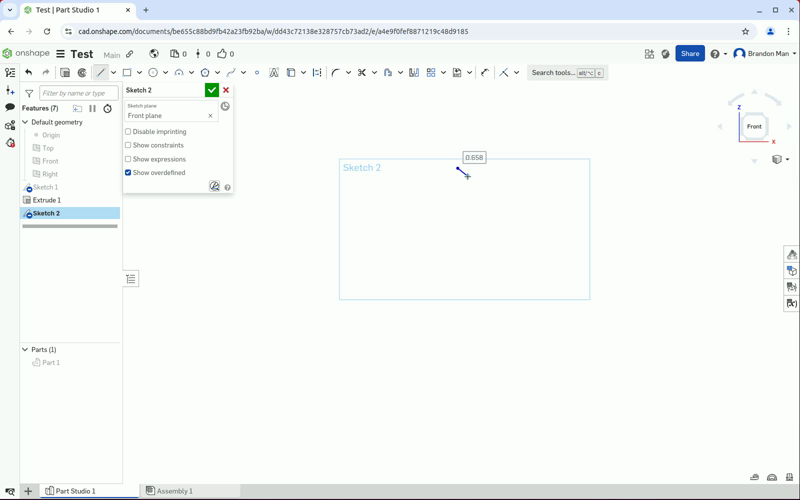
scroll(-6)
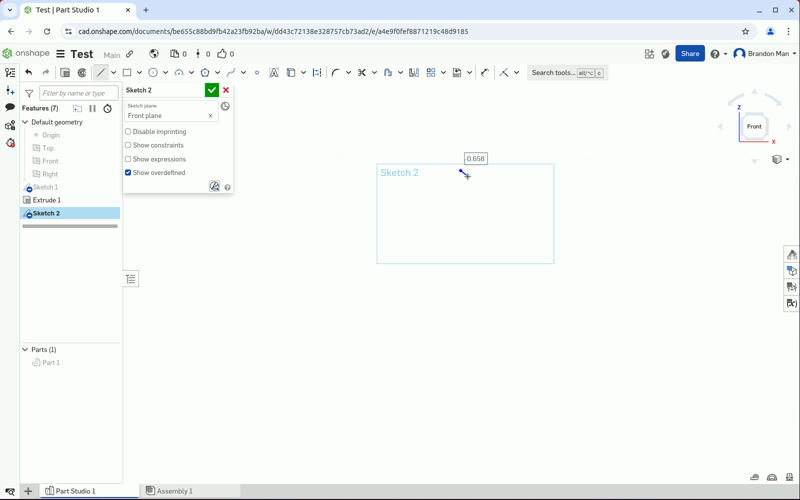
scroll(-6)
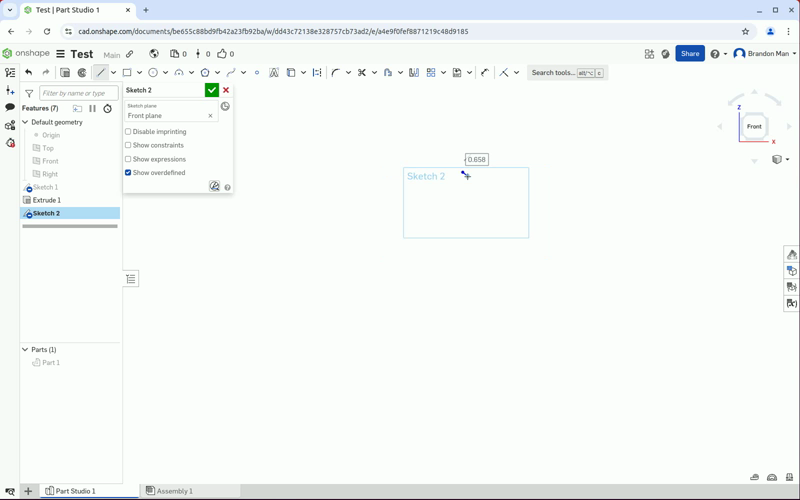
scroll(-6)
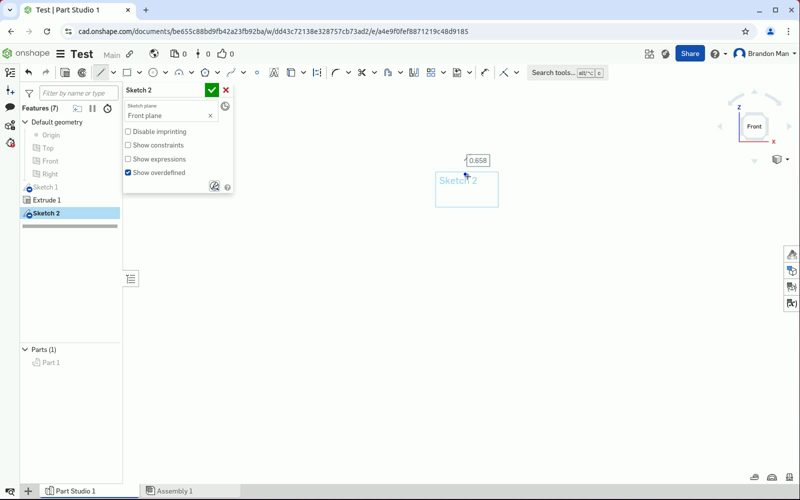
key_up(shift)
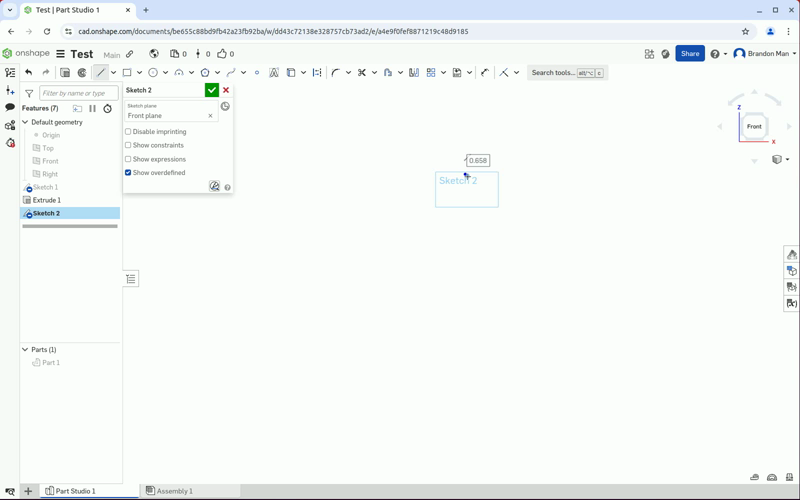
key_down(shift)
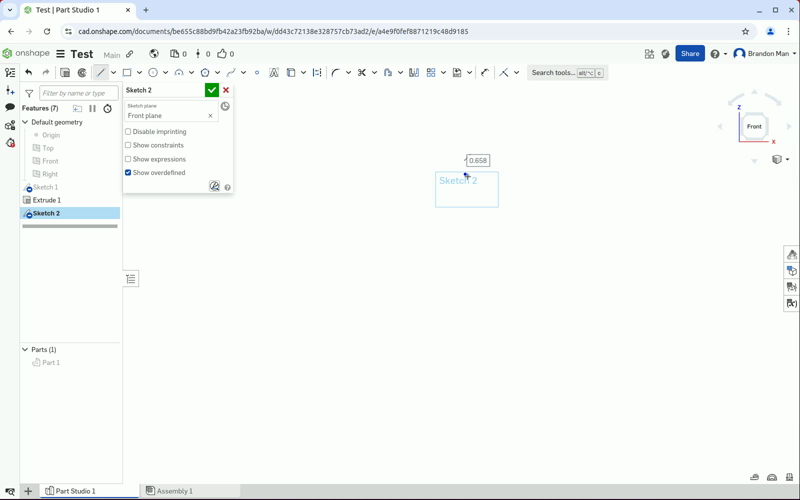
mouse_move(498, 176)
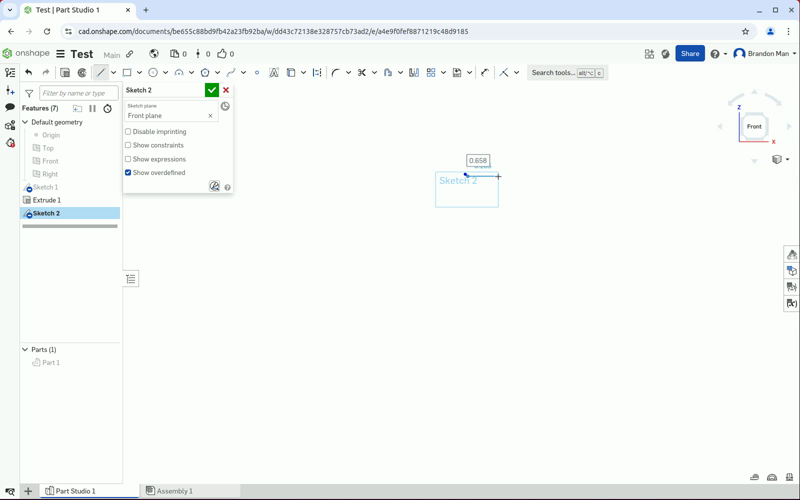
mouse_move(467, 180)
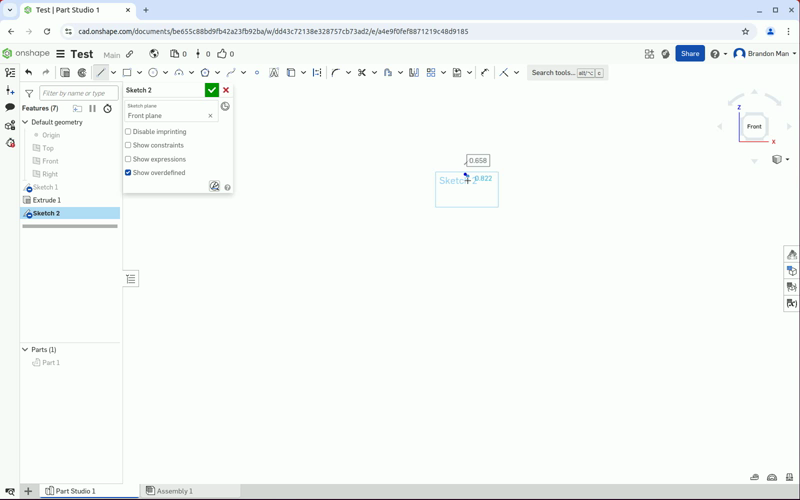
scroll(6)
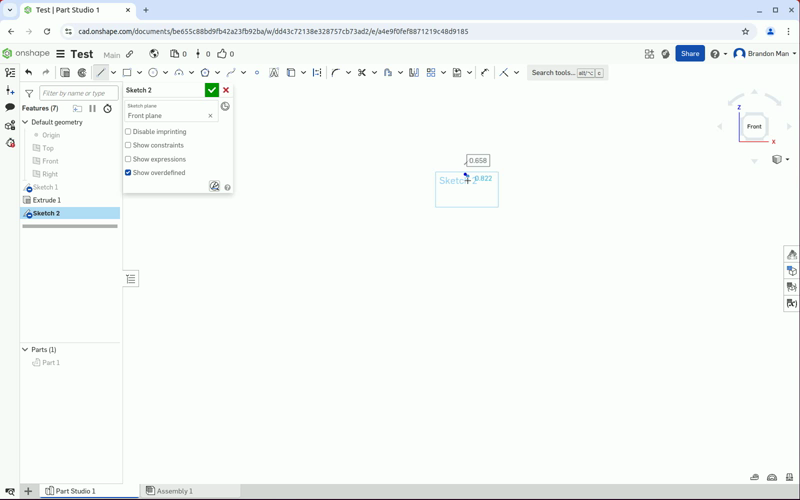
scroll(6)
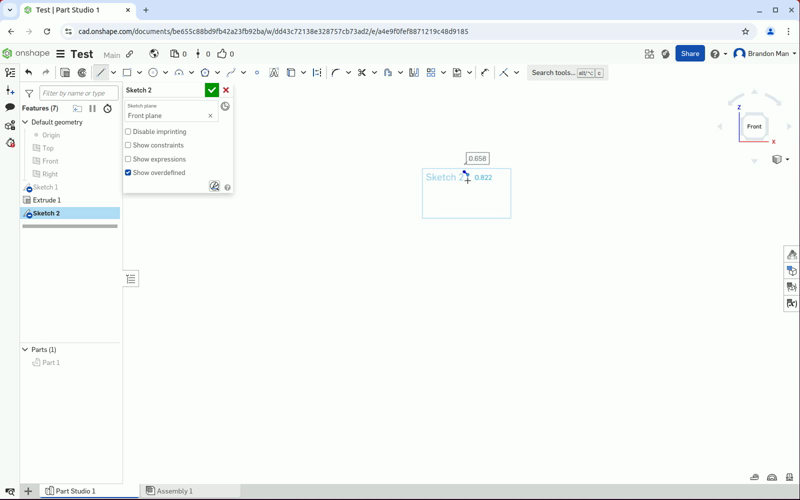
scroll(6)
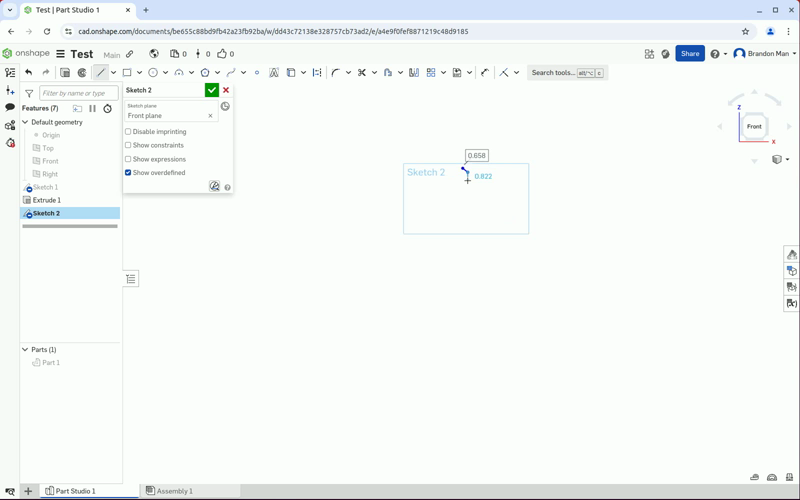
scroll(6)
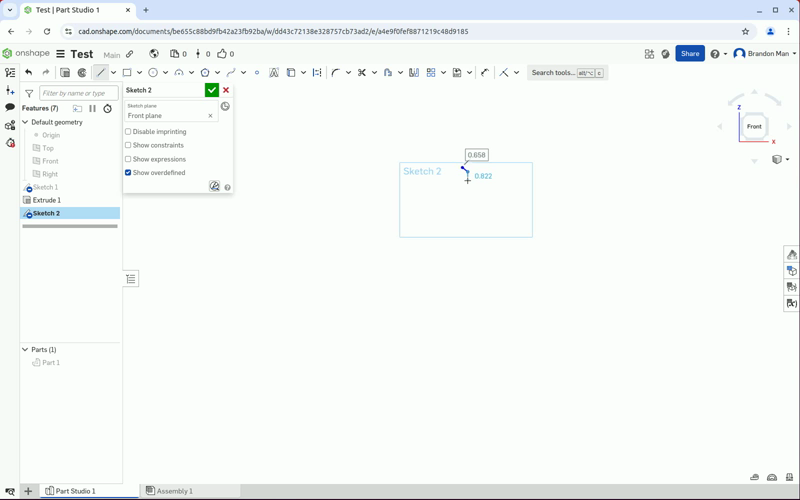
scroll(6)
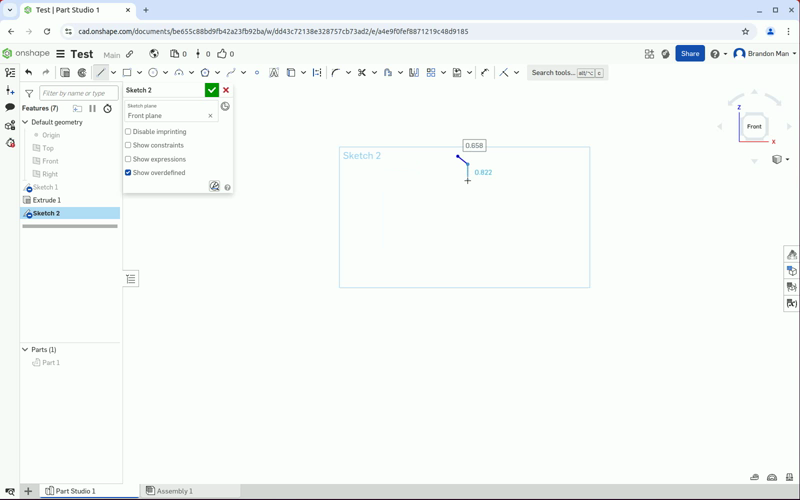
scroll(6)
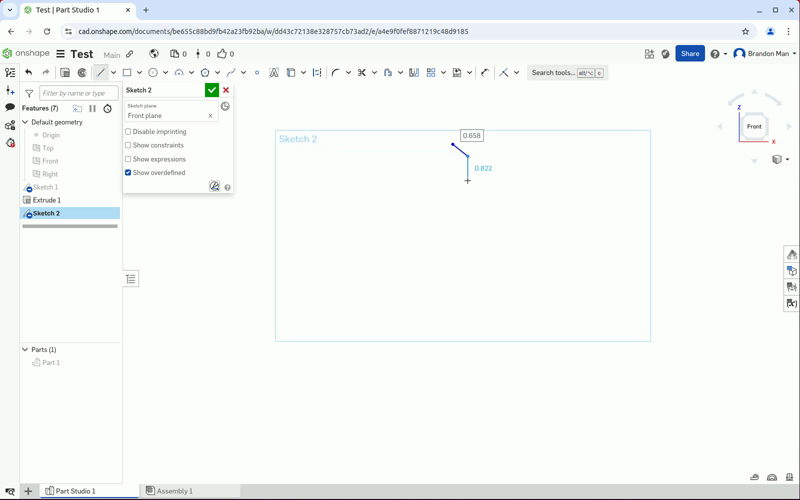
scroll(6)
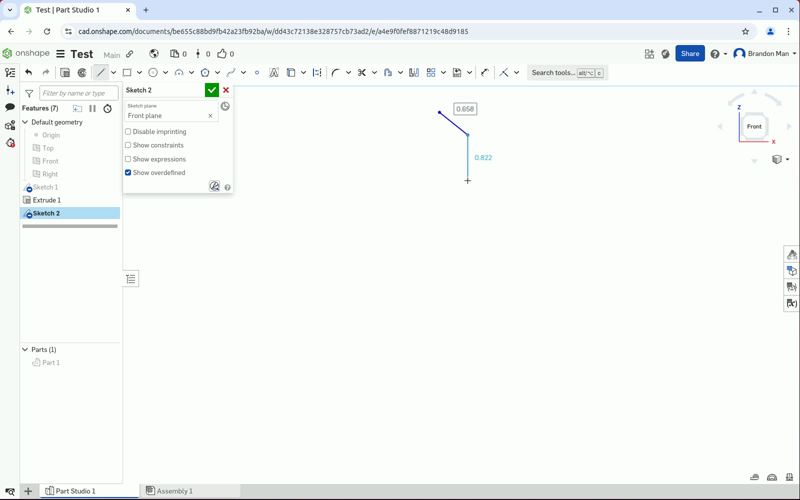
click(467, 180)
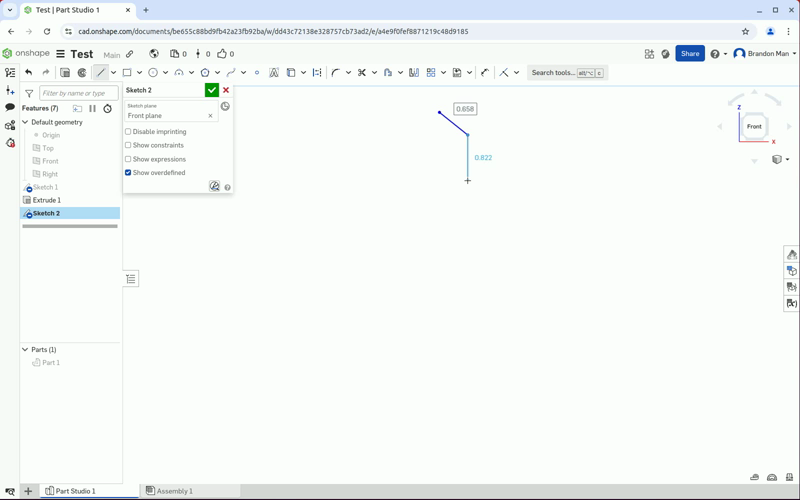
scroll(-6)
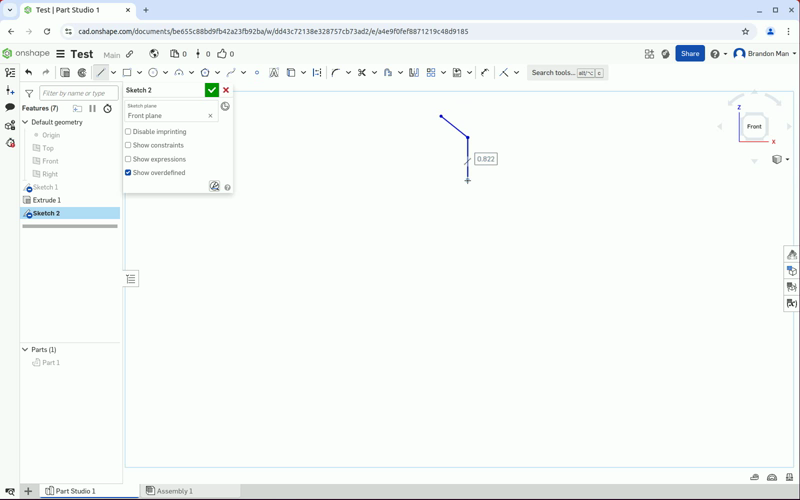
scroll(-6)
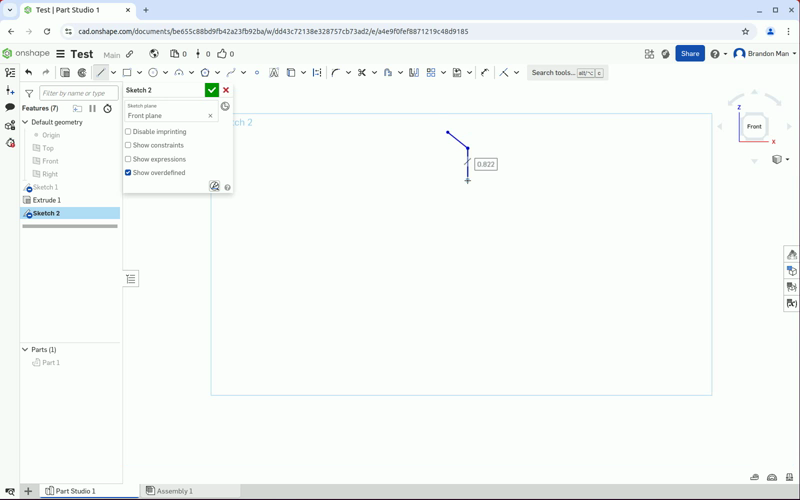
scroll(-6)
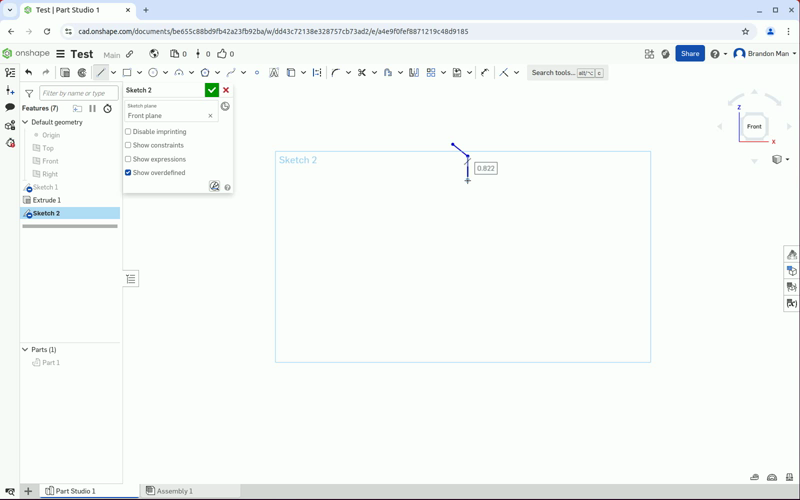
scroll(-6)
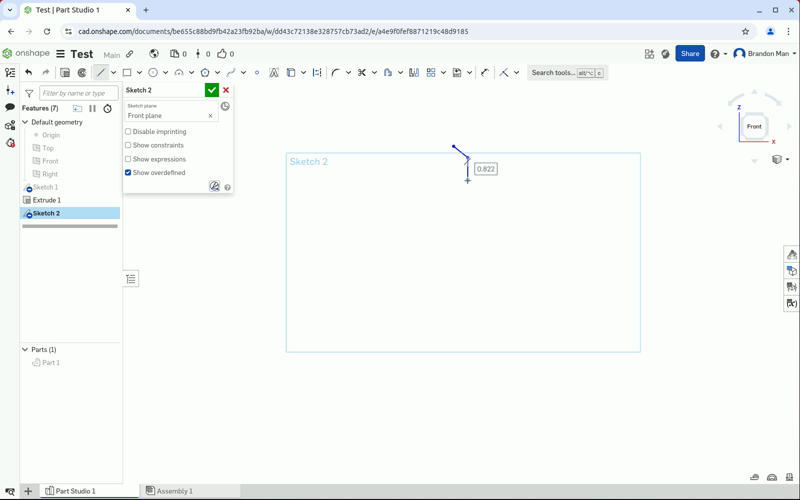
scroll(-6)
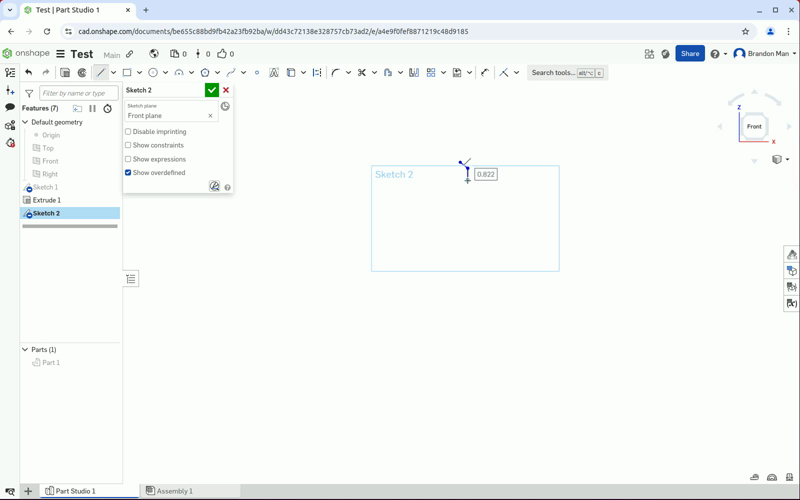
scroll(-6)
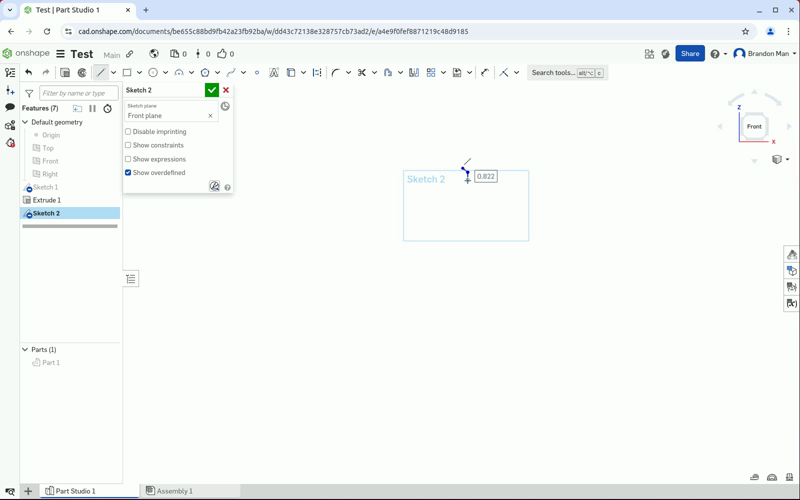
scroll(-6)
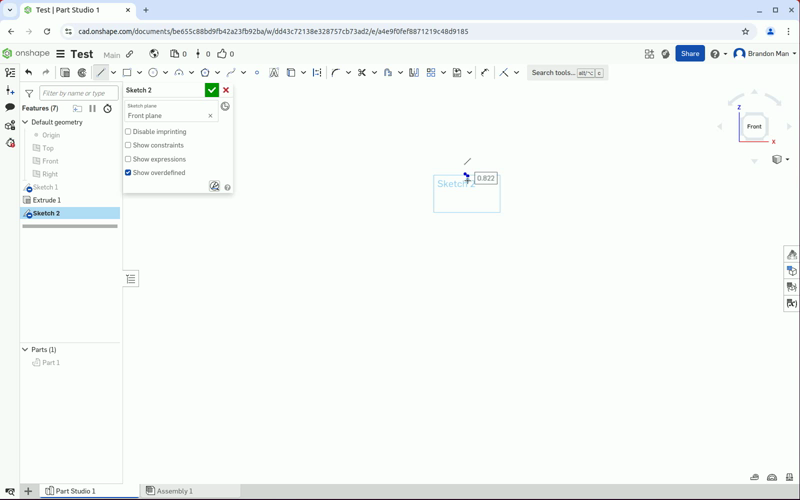
key_up(shift)
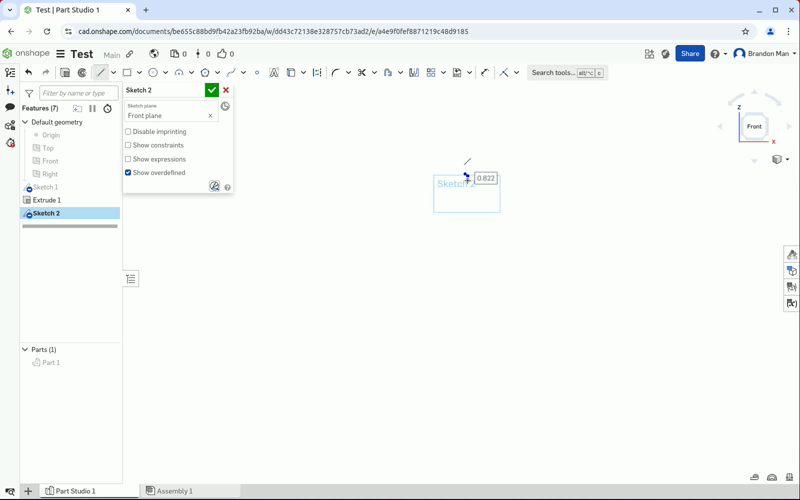
key_down(shift)
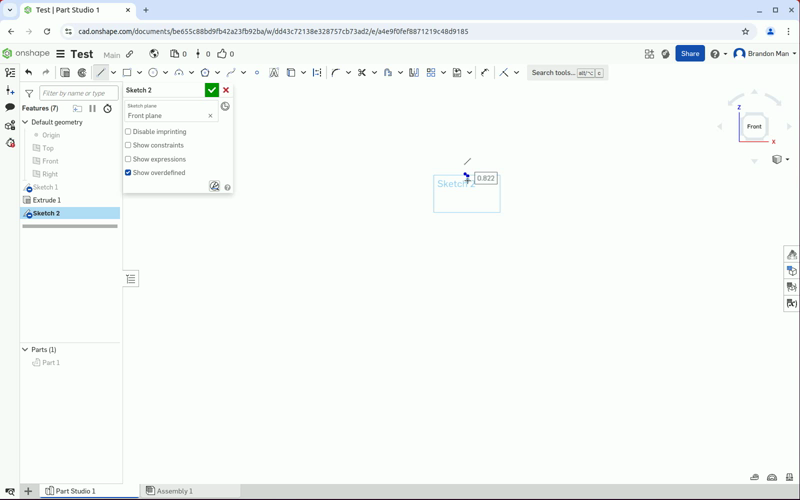
mouse_move(498, 180)
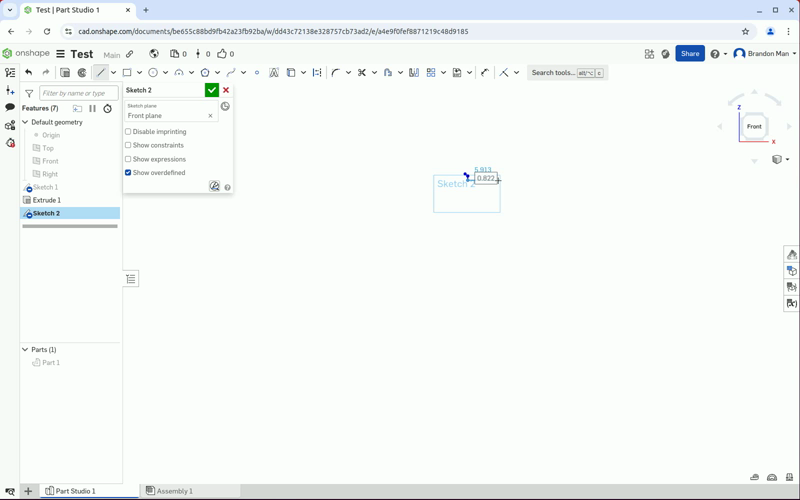
mouse_move(490, 180)
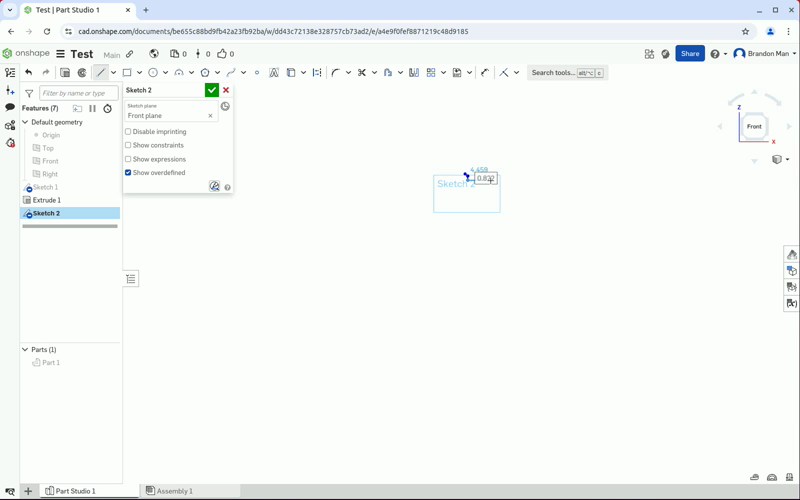
click(490, 180)
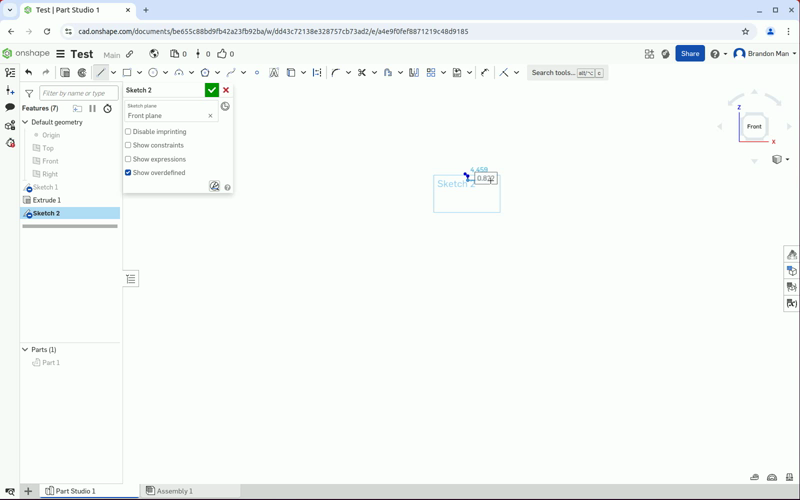
key_up(shift)
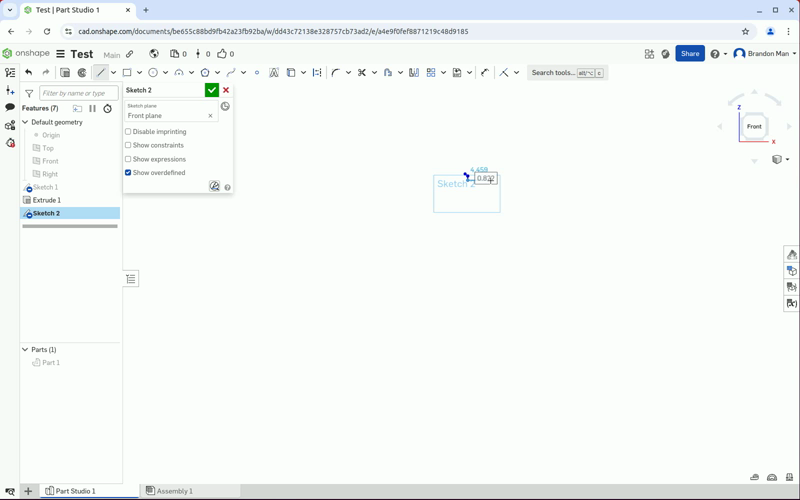
key_down(shift)
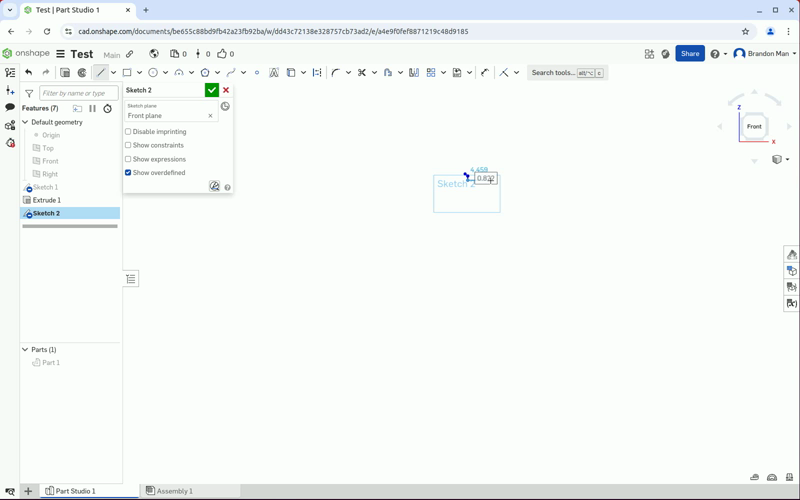
mouse_move(520, 180)
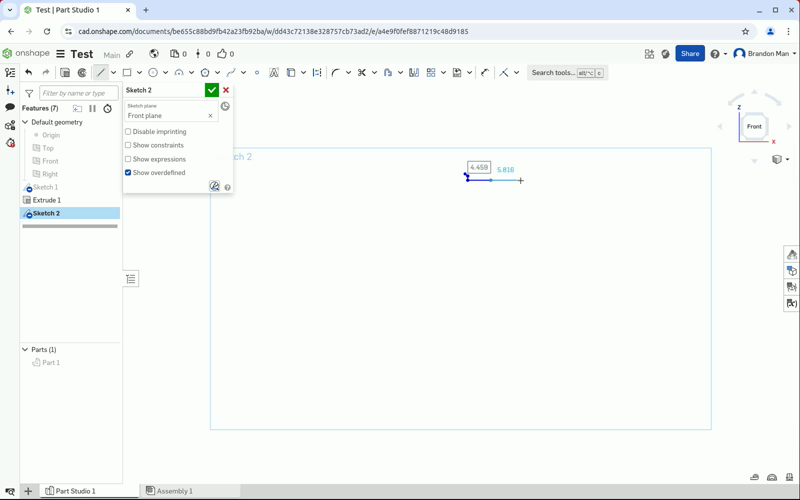
mouse_move(490, 176)
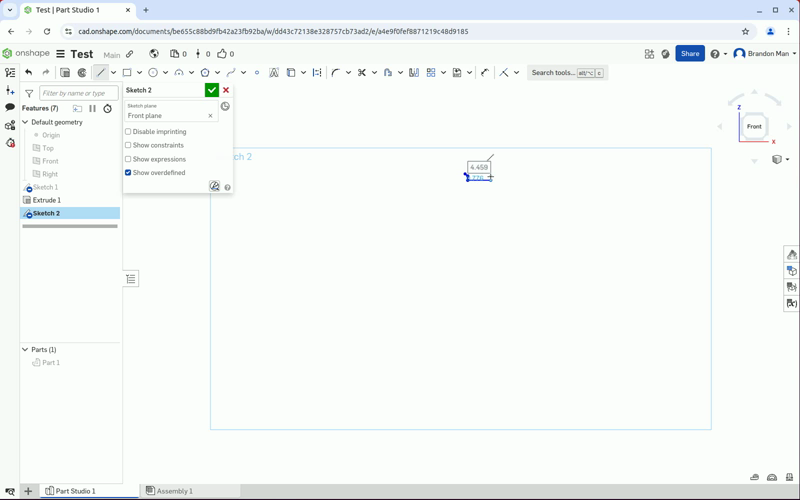
scroll(6)
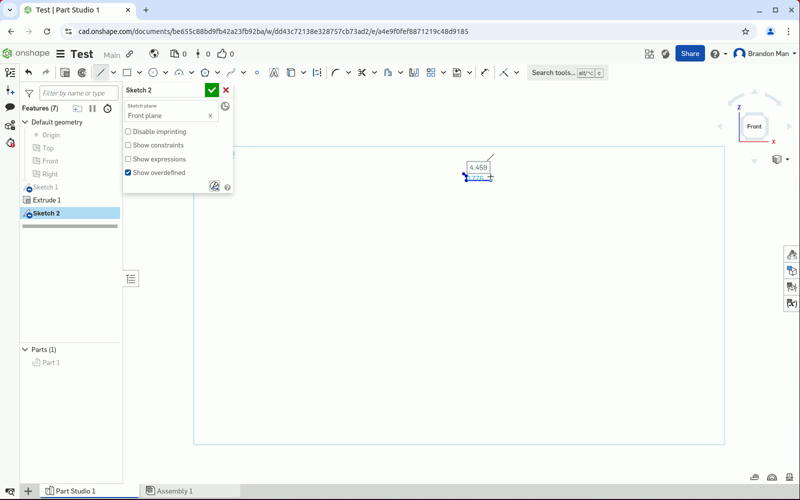
scroll(6)
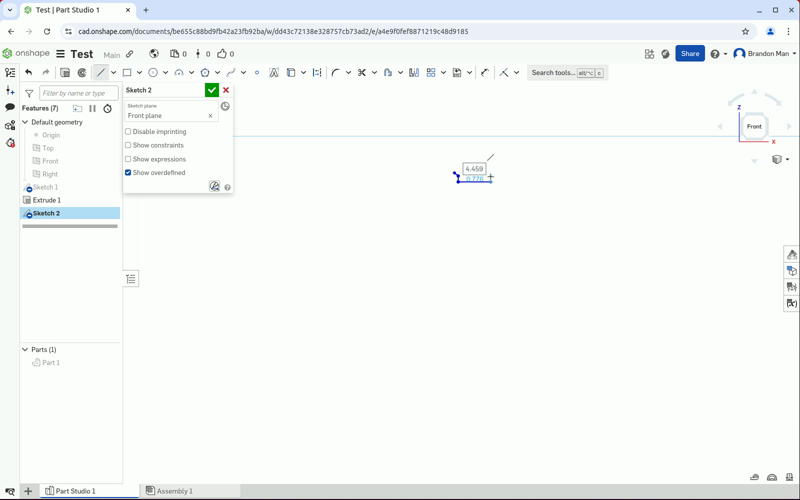
scroll(6)
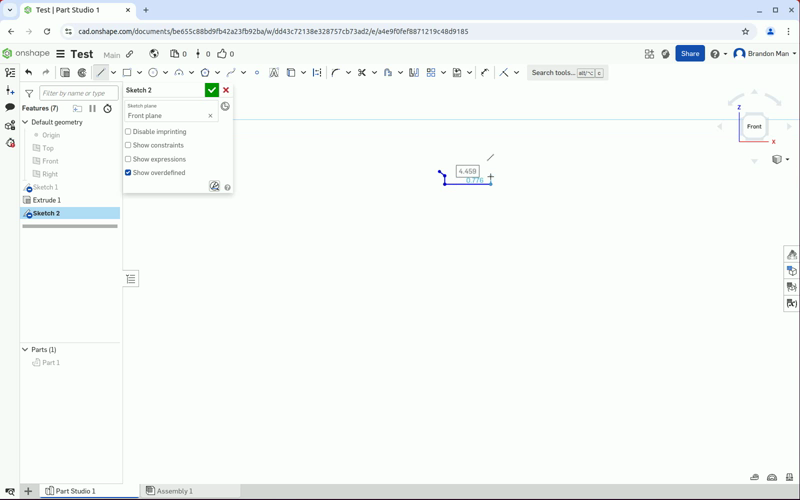
scroll(6)
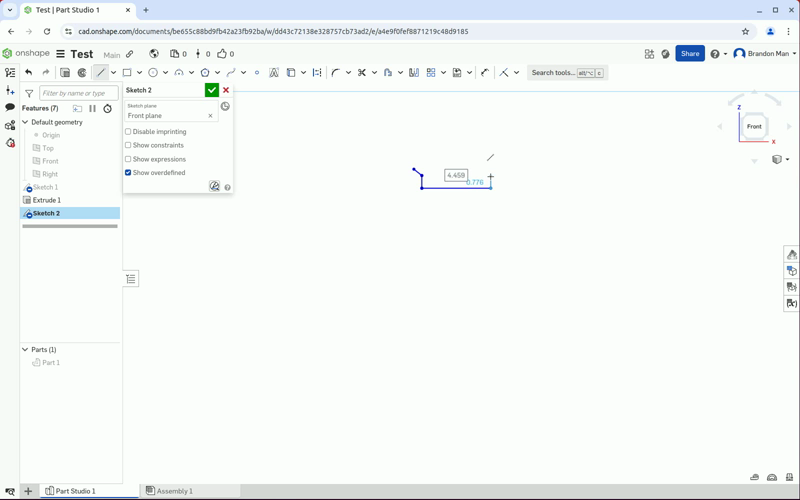
scroll(6)
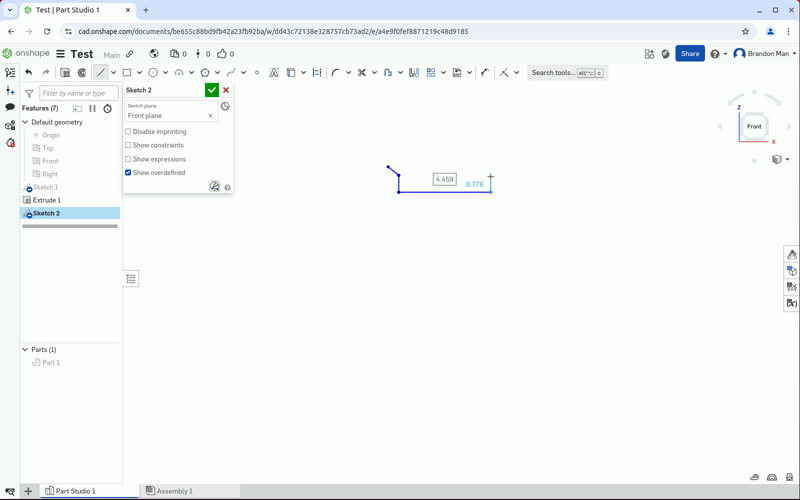
scroll(6)
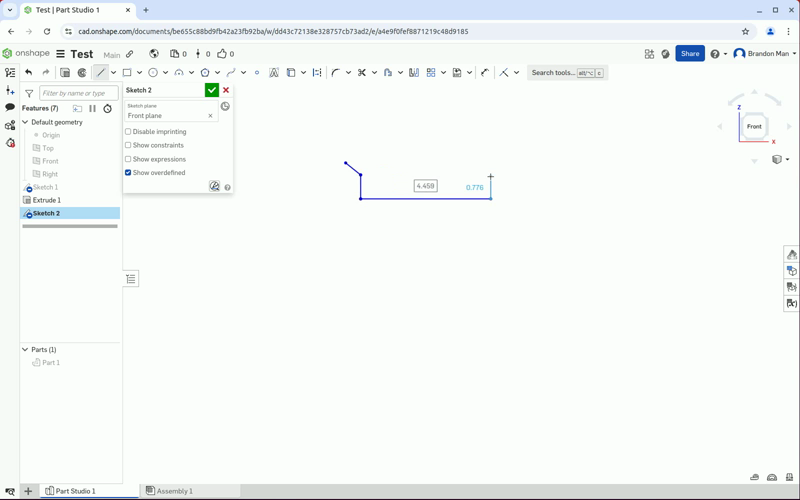
scroll(6)
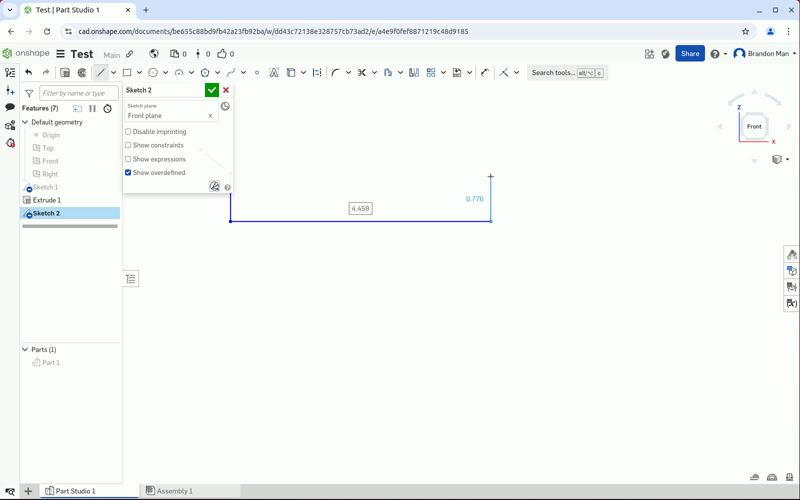
click(490, 176)
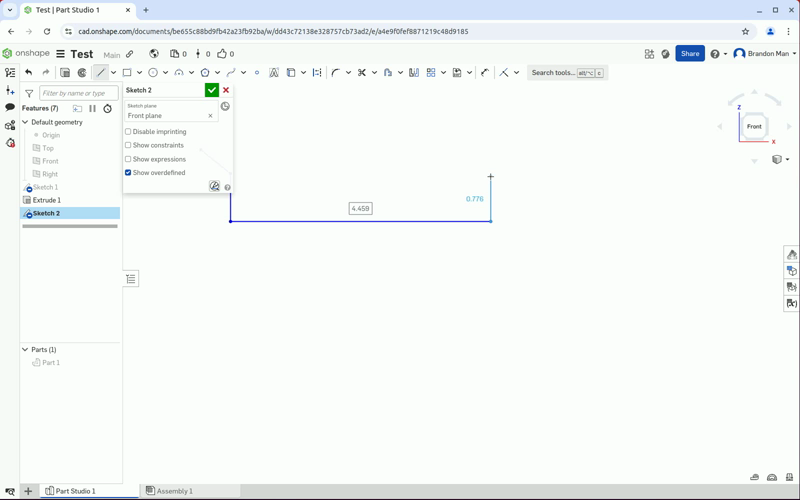
scroll(-6)
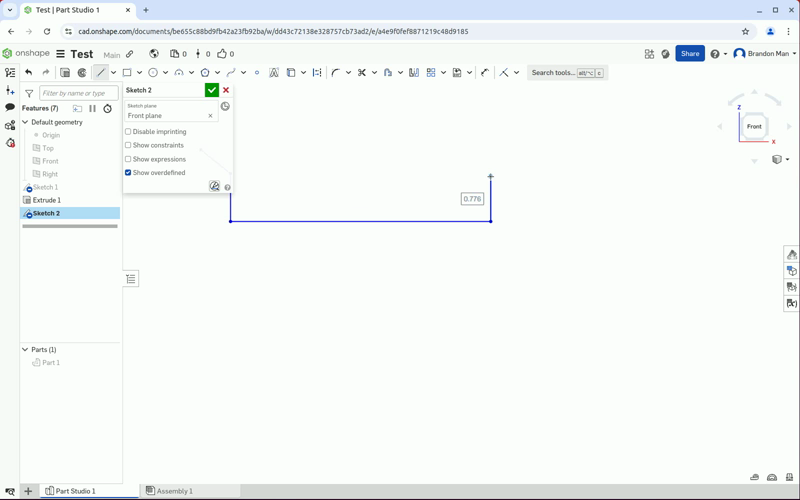
scroll(-6)
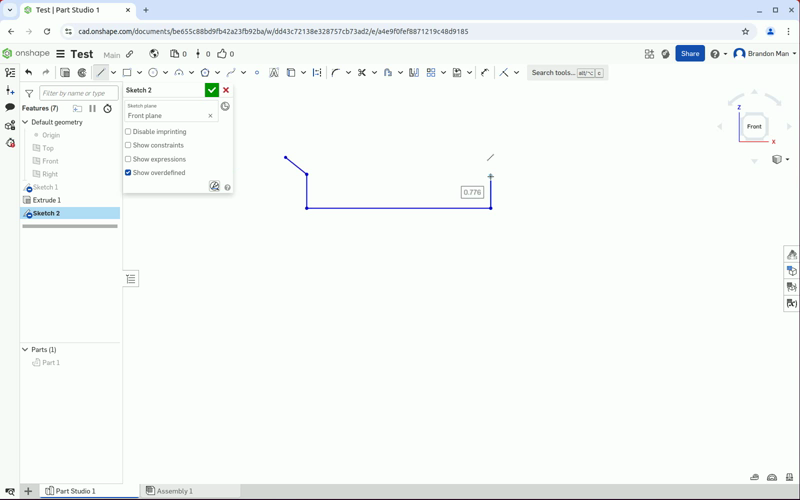
scroll(-6)
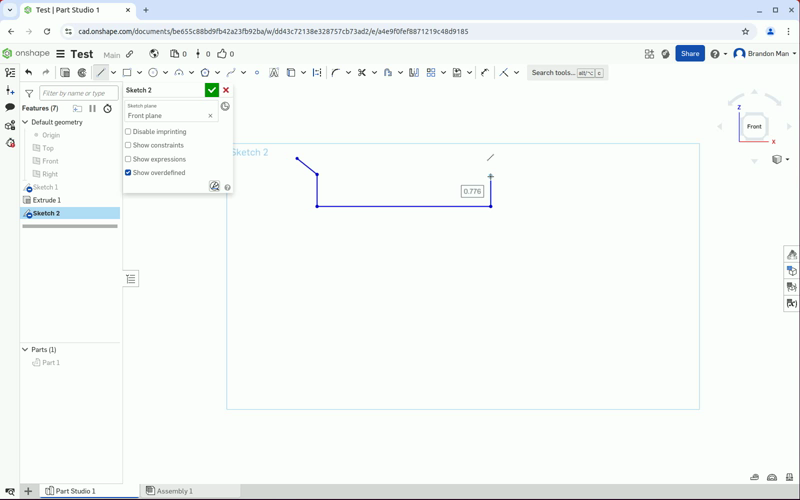
scroll(-6)
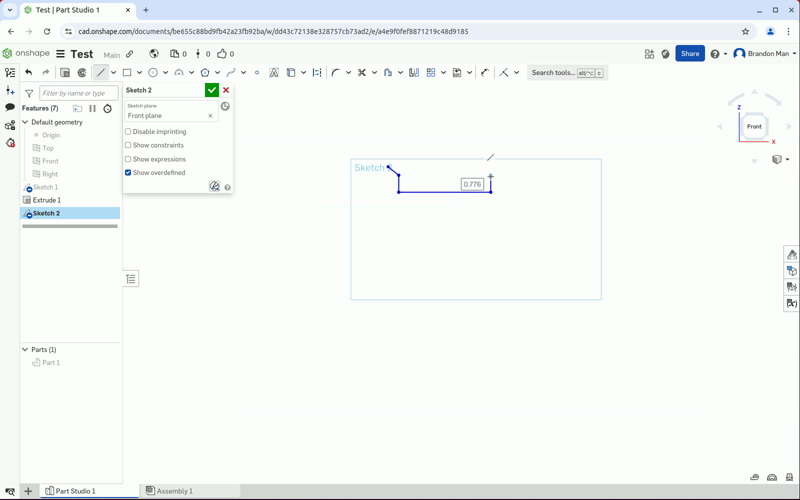
scroll(-6)
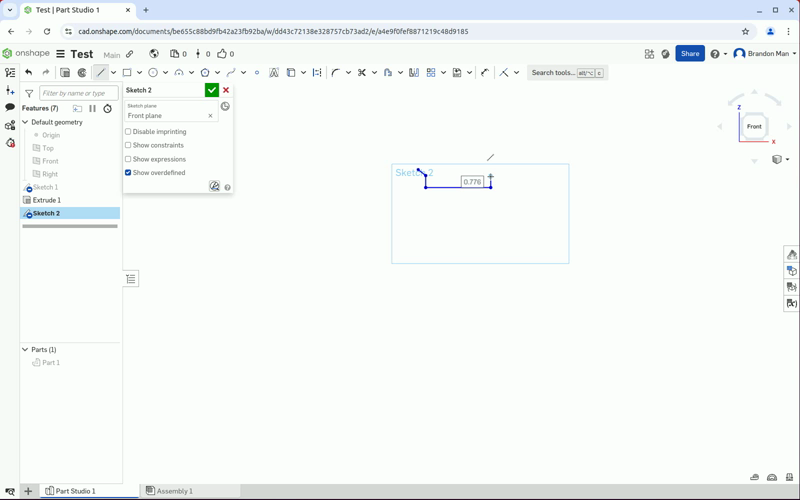
scroll(-6)
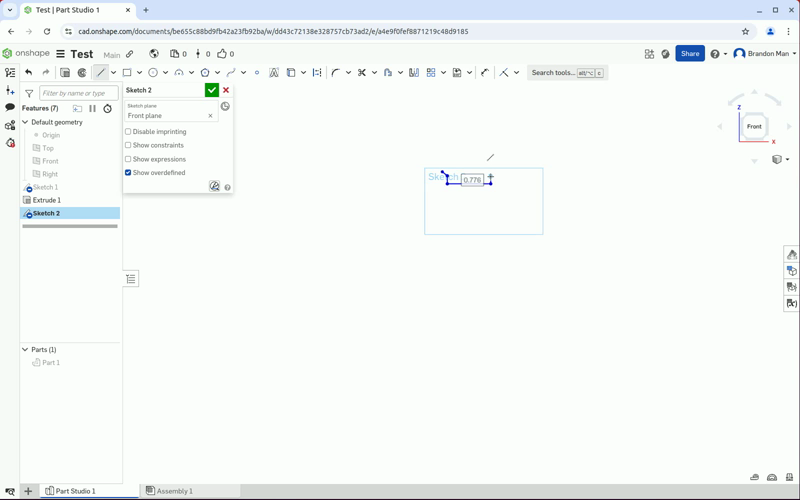
scroll(-6)
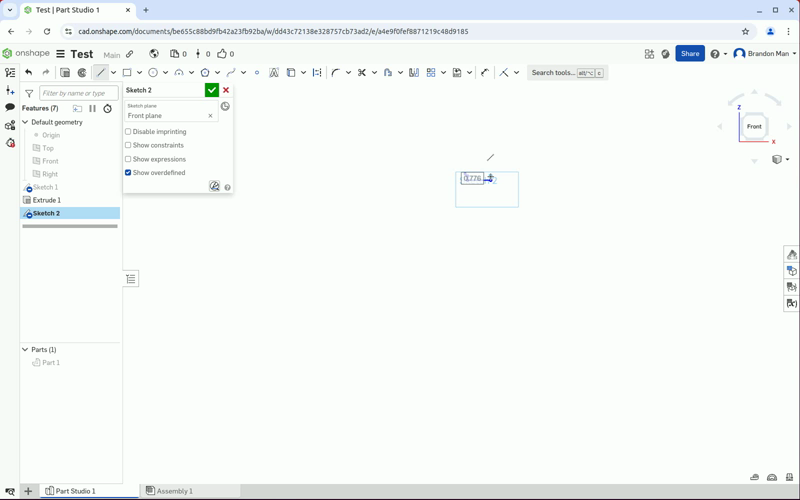
key_up(shift)
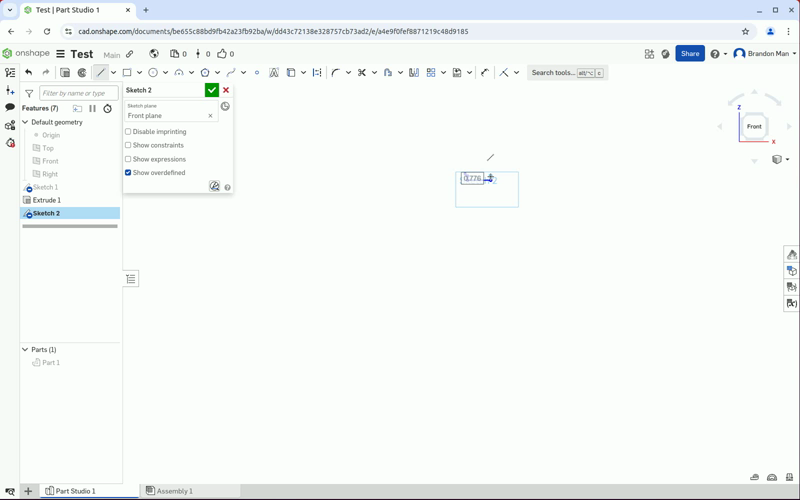
key_down(shift)
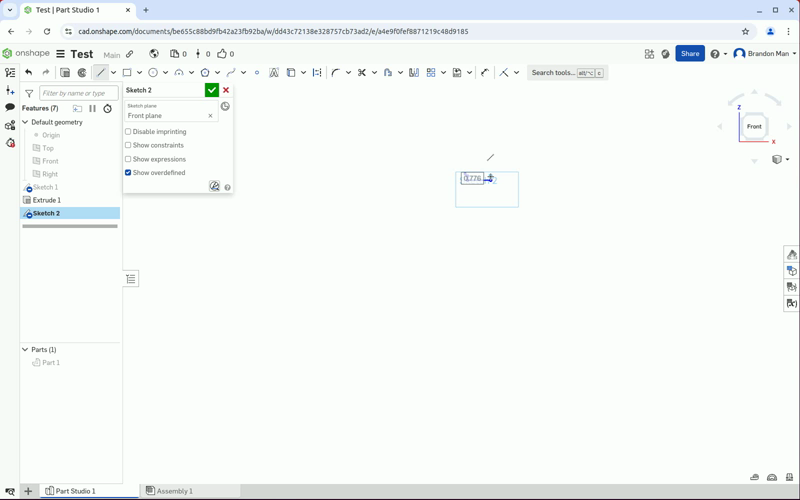
mouse_move(520, 176)
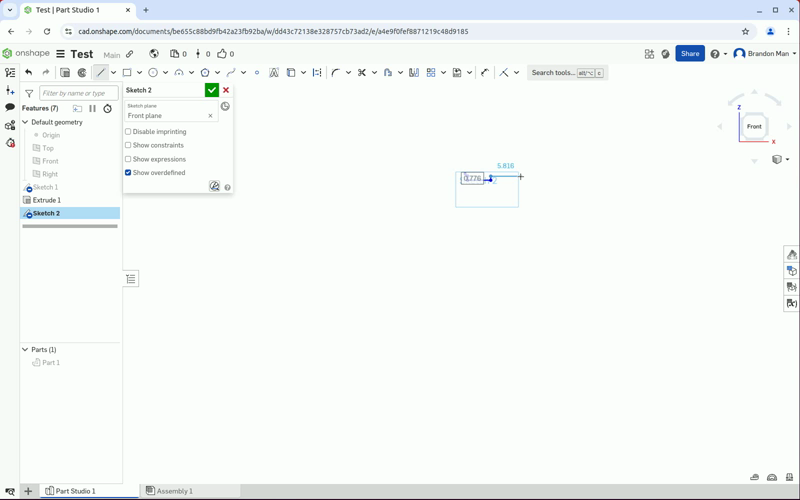
mouse_move(493, 174)
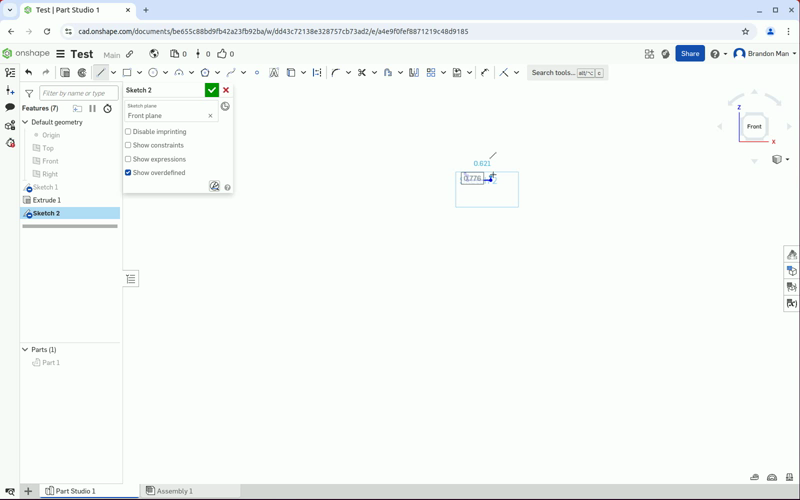
scroll(6)
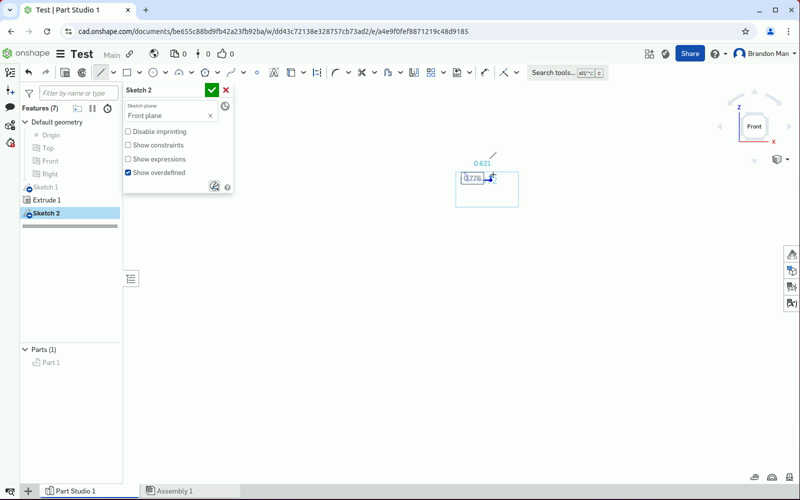
scroll(6)
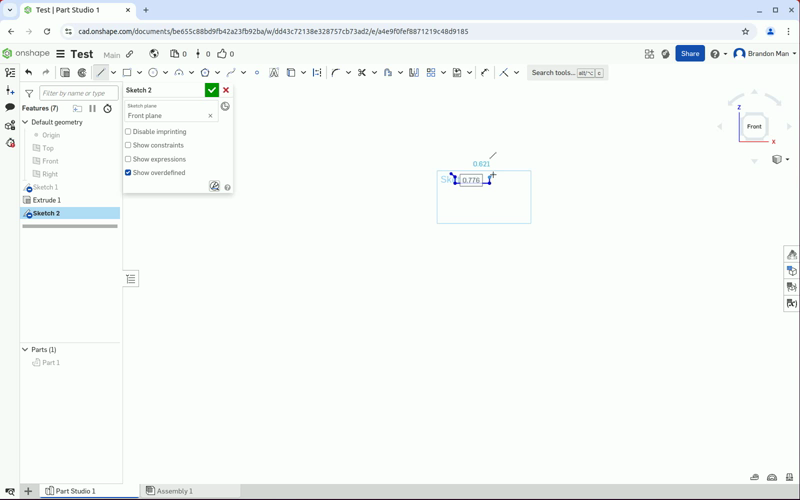
scroll(6)
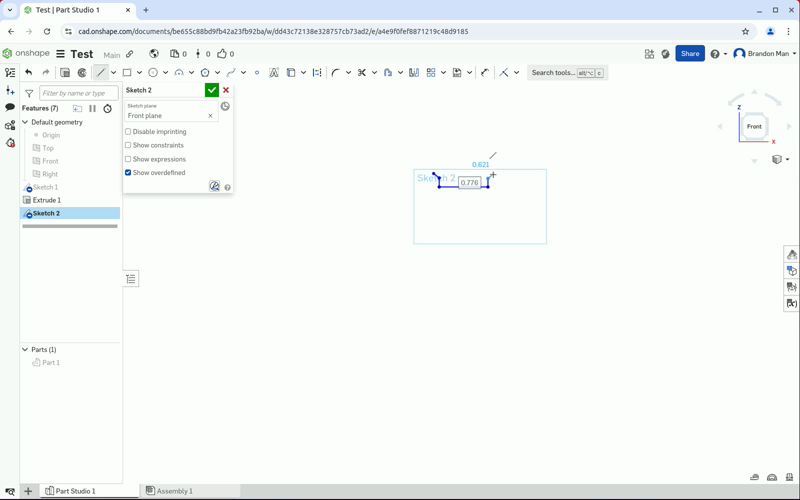
scroll(6)
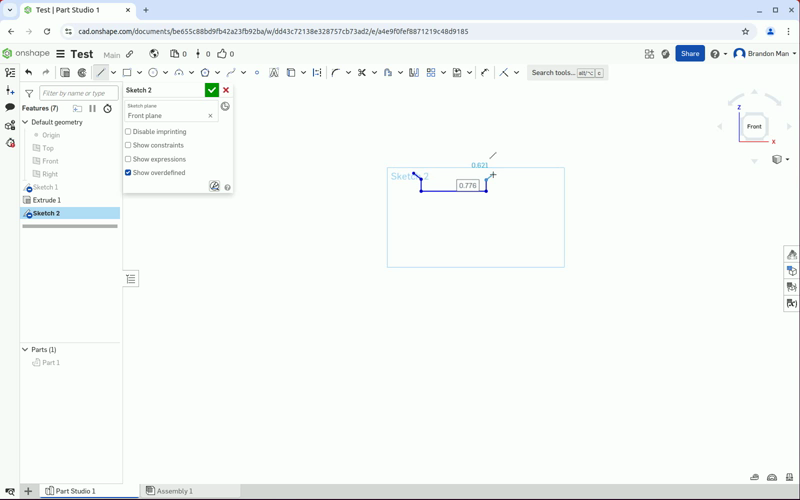
scroll(6)
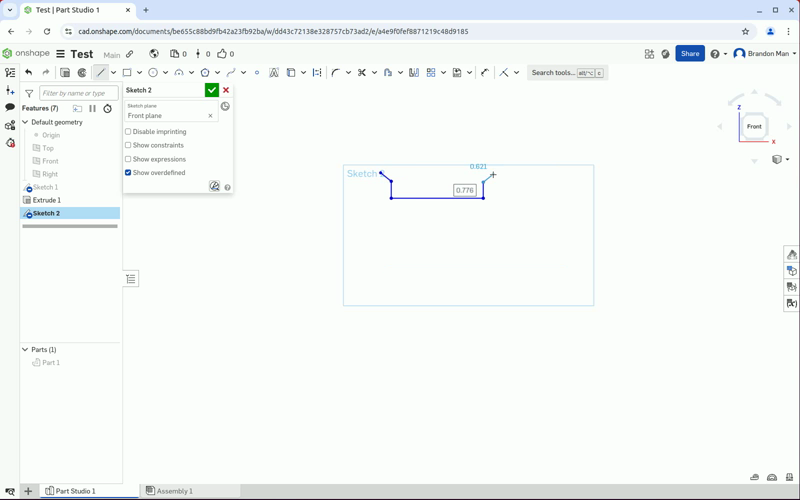
scroll(6)
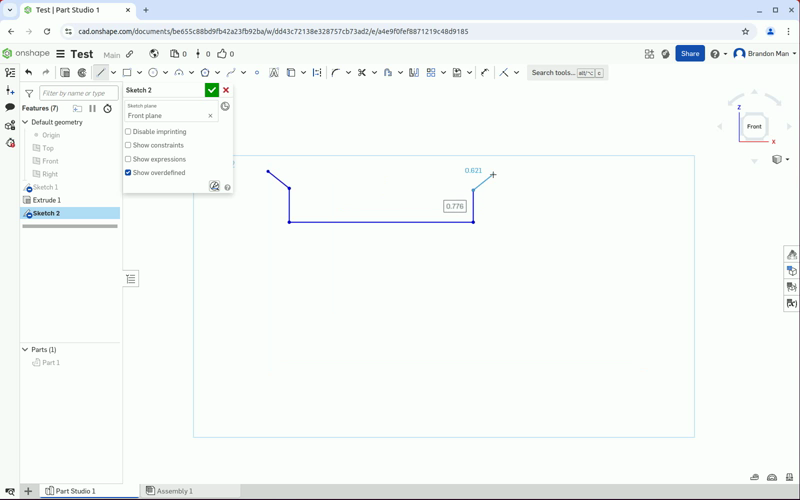
scroll(6)
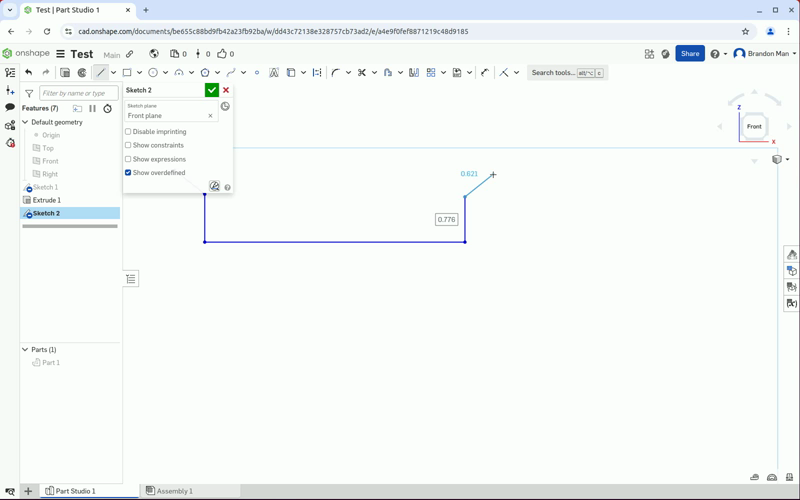
click(493, 174)
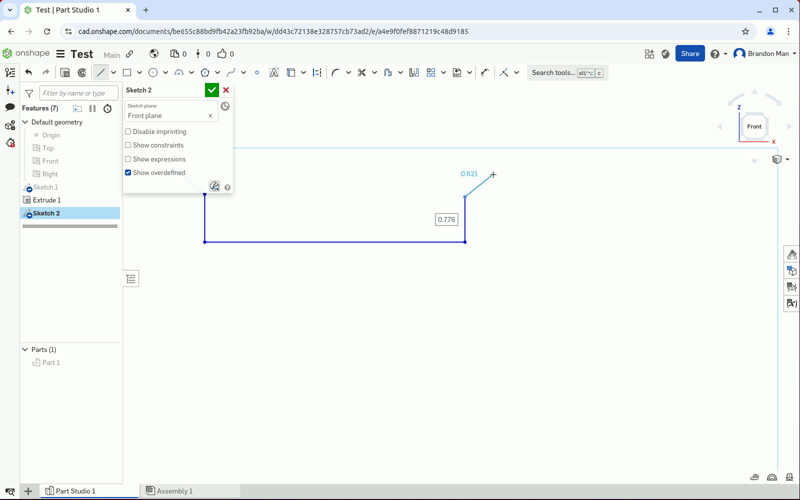
scroll(-6)
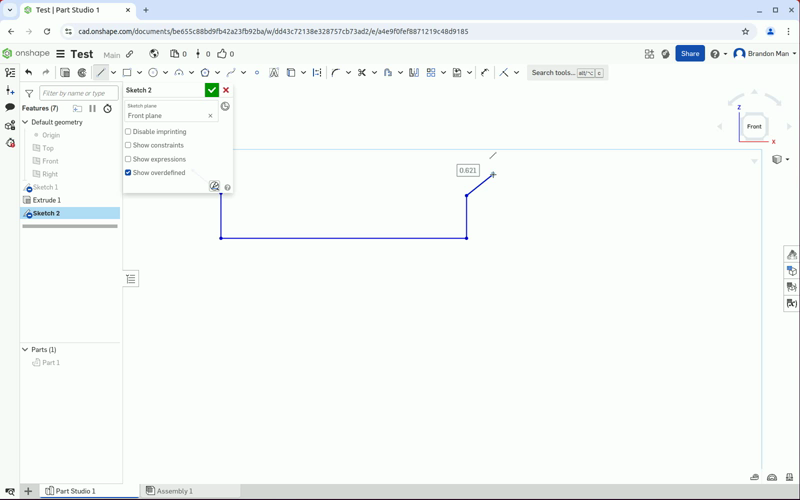
scroll(-6)
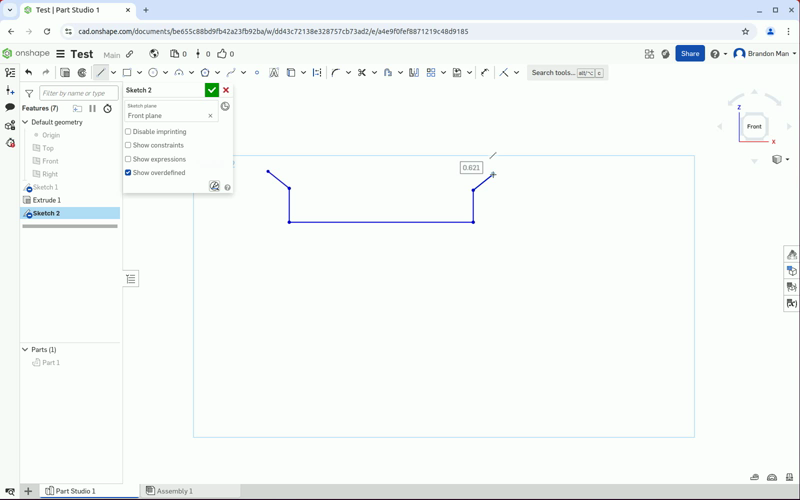
scroll(-6)
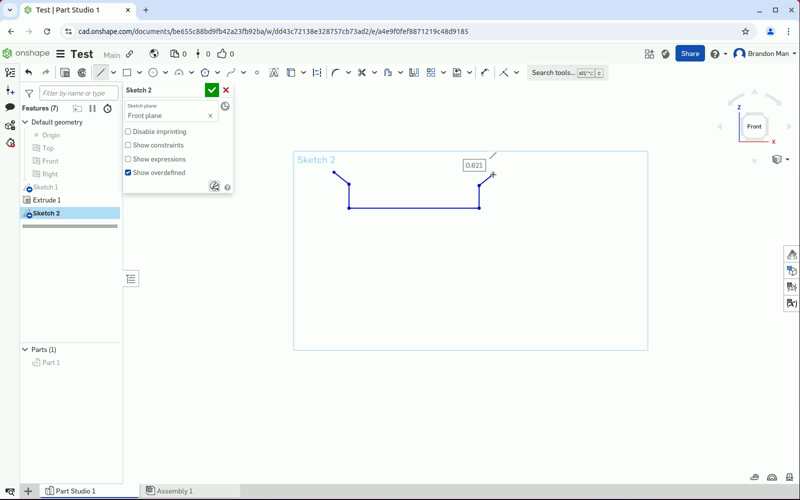
scroll(-6)
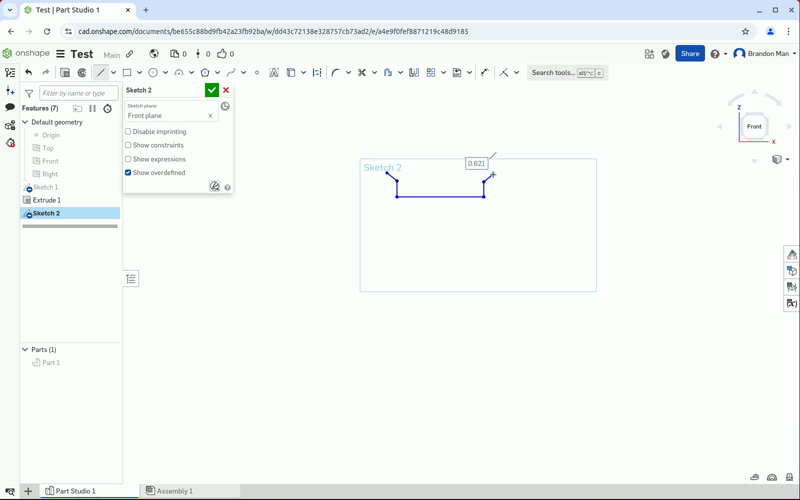
scroll(-6)
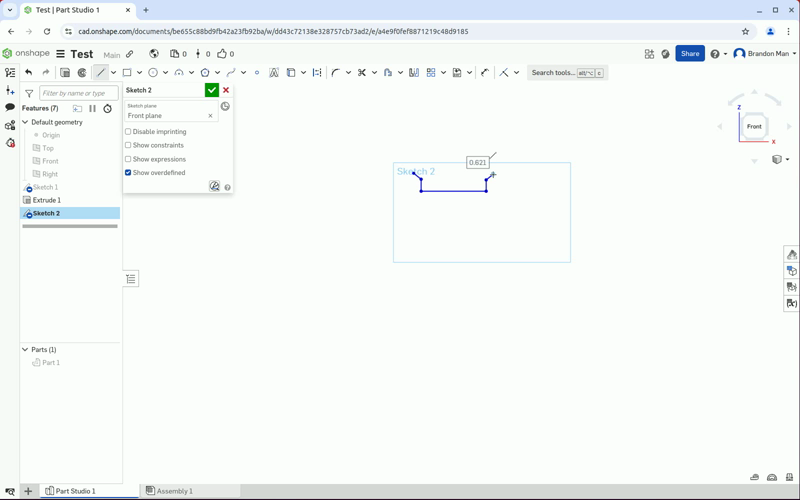
scroll(-6)
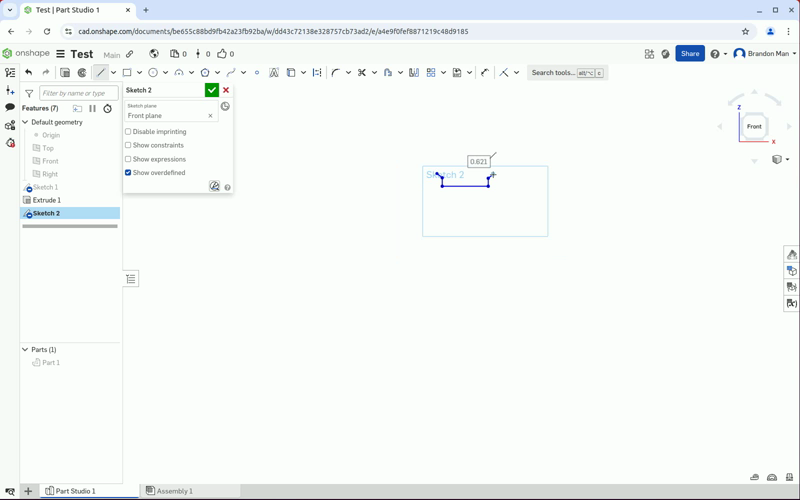
scroll(-6)
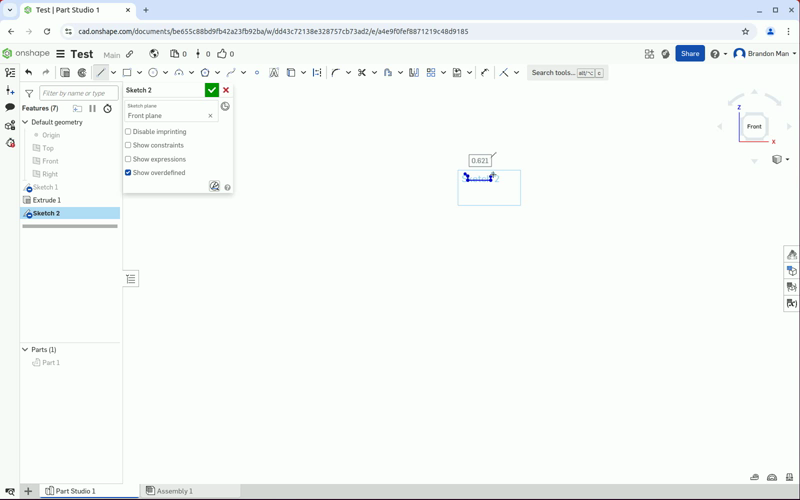
key_up(shift)
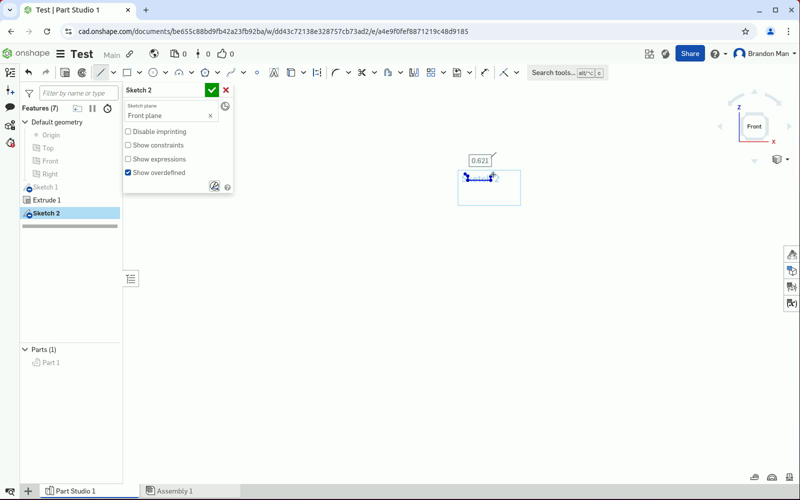
key_down(shift)
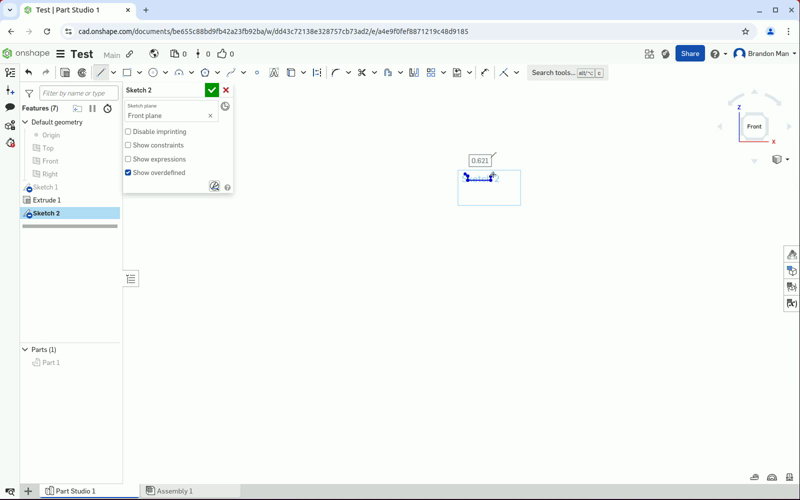
mouse_move(523, 174)
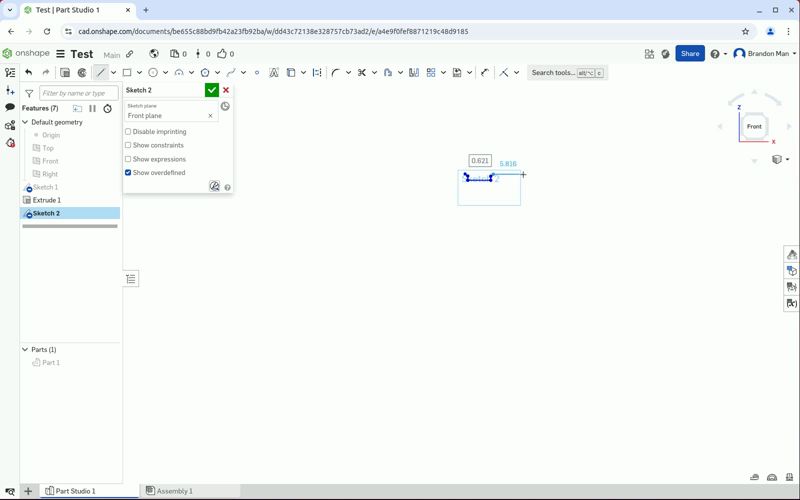
mouse_move(493, 170)
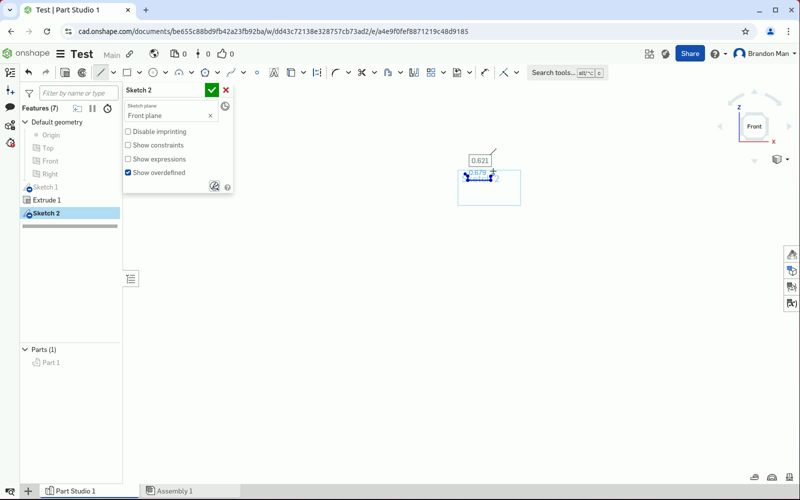
scroll(6)
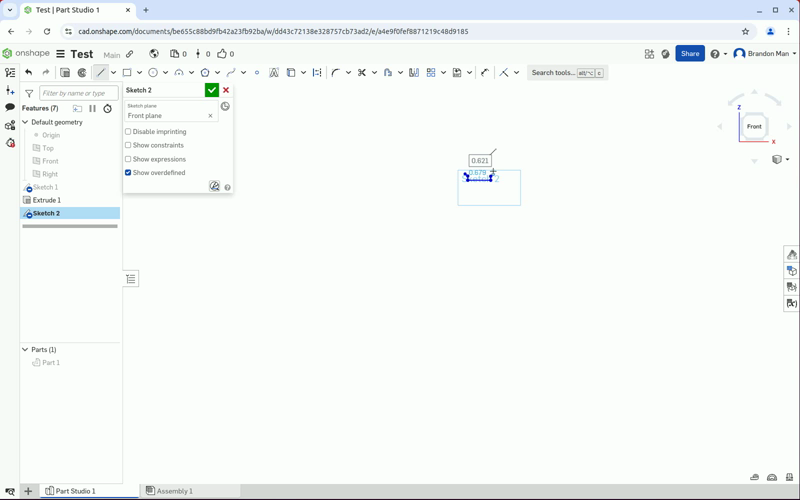
scroll(6)
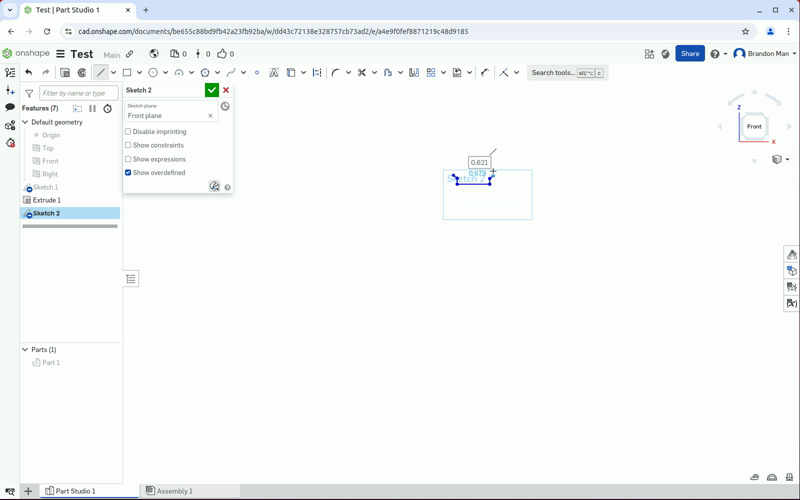
scroll(6)
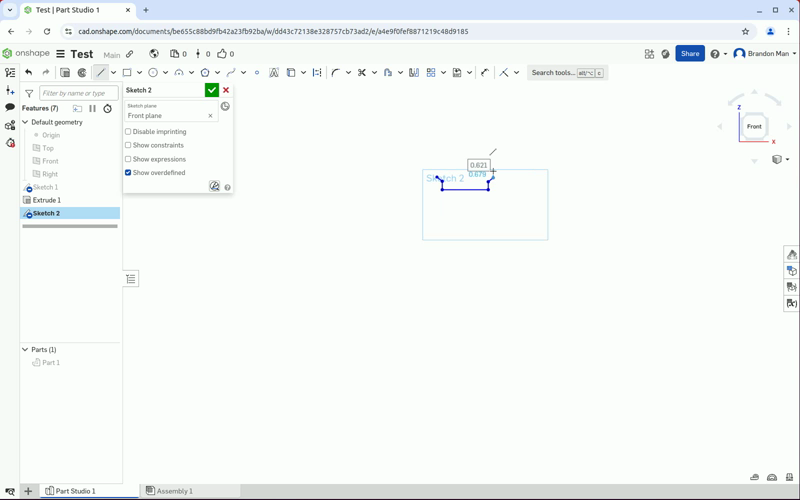
scroll(6)
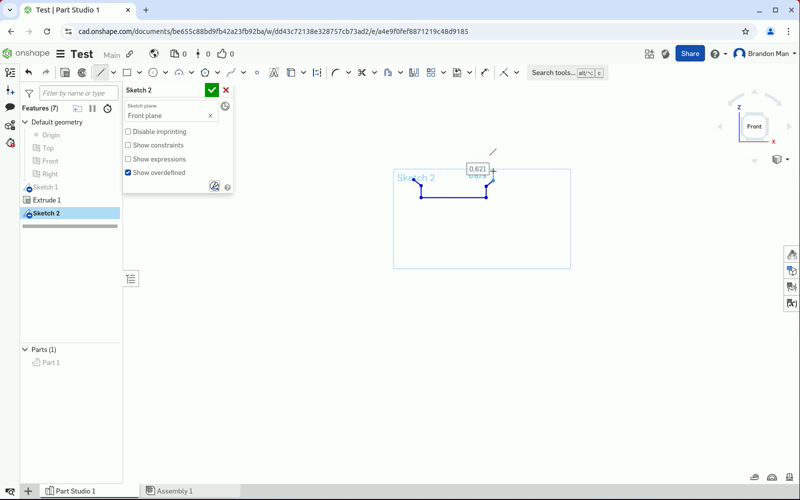
scroll(6)
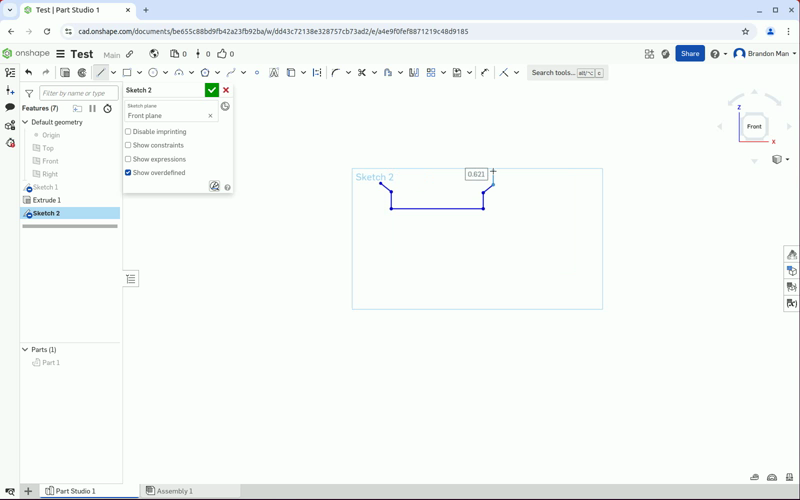
scroll(6)
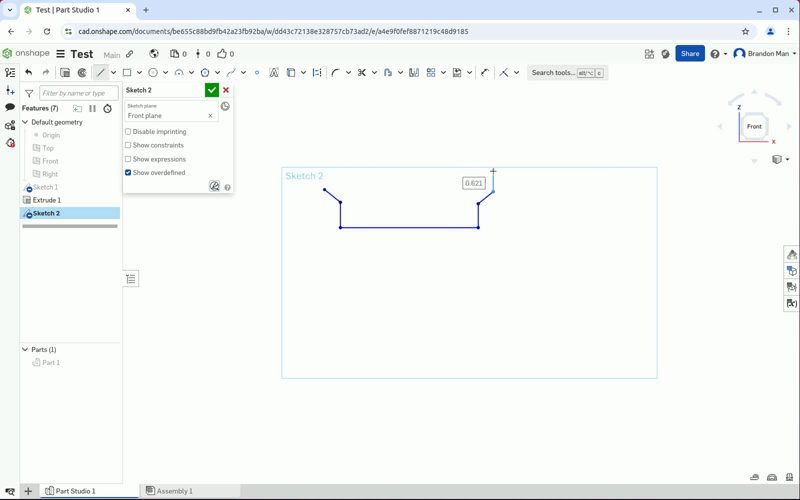
scroll(6)
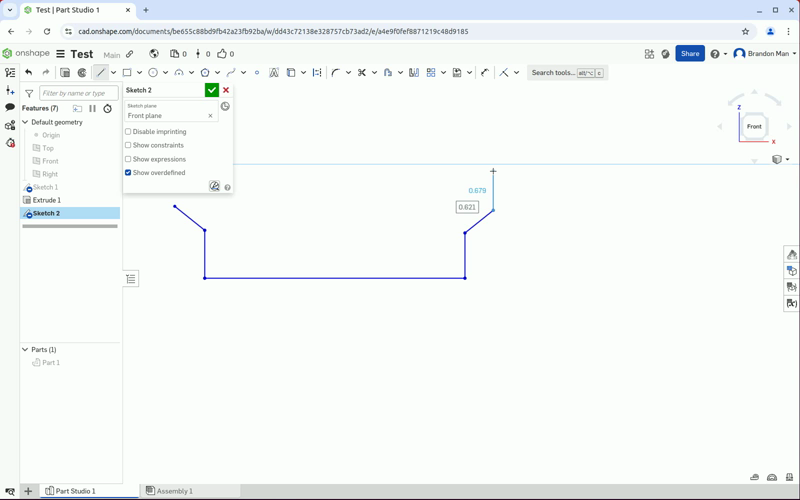
click(493, 170)
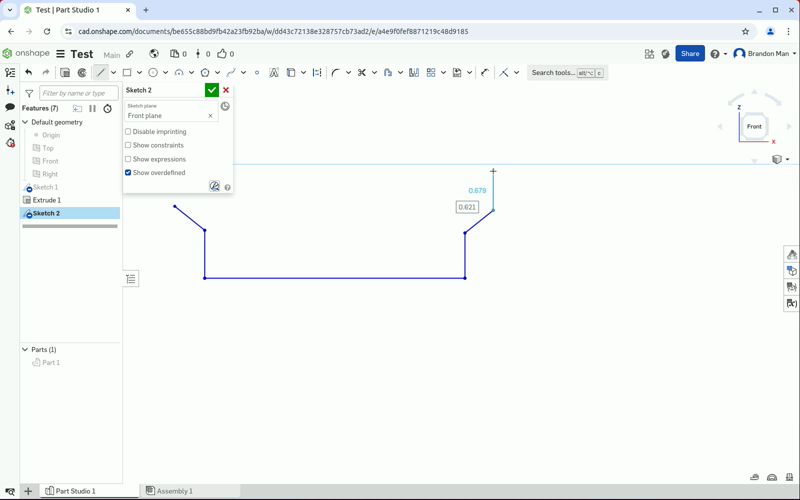
scroll(-6)
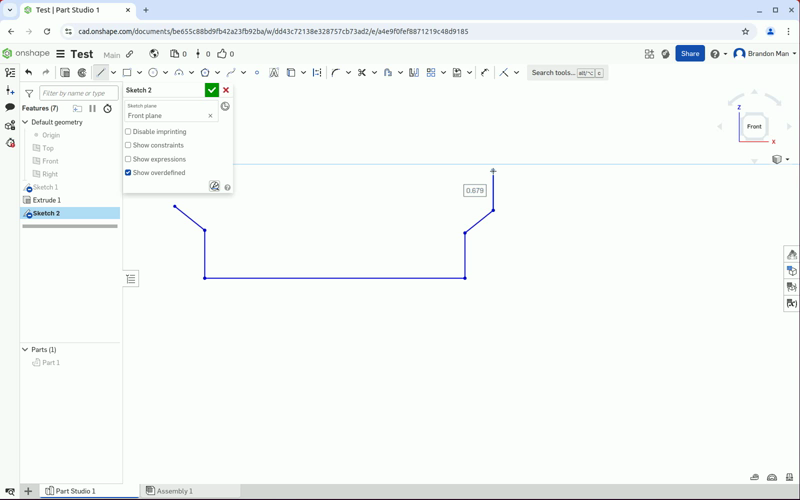
scroll(-6)
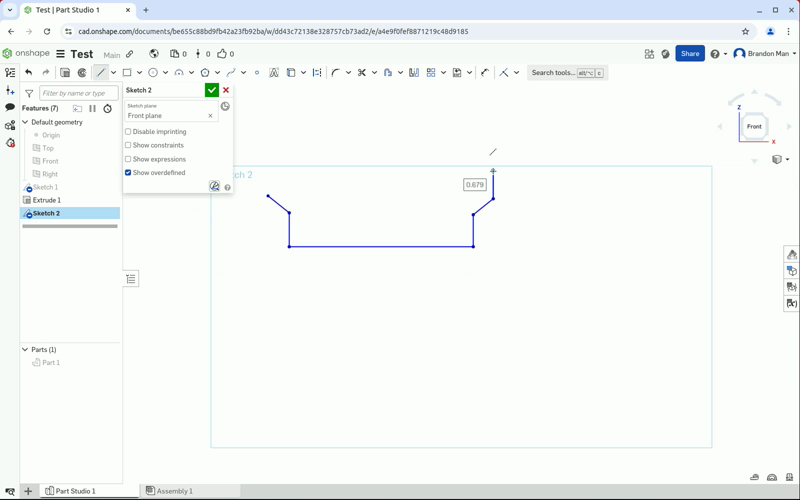
scroll(-6)
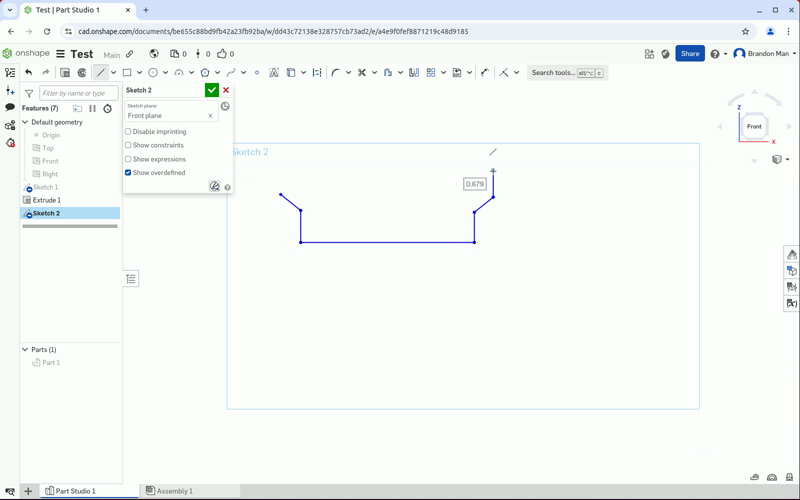
scroll(-6)
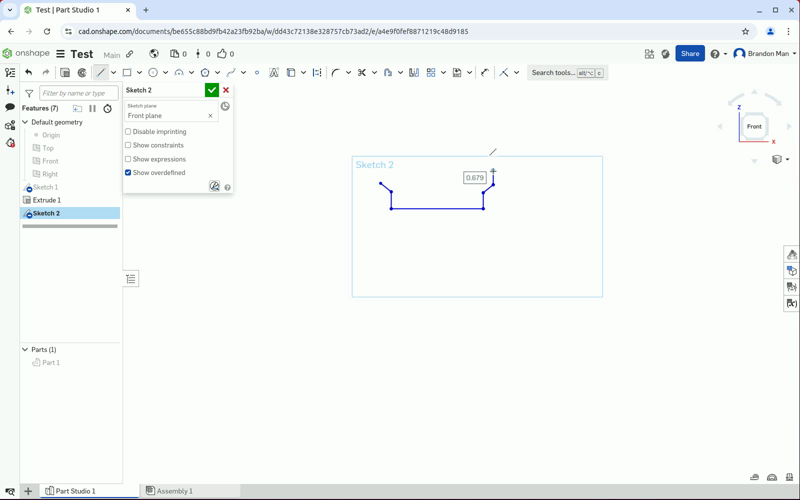
scroll(-6)
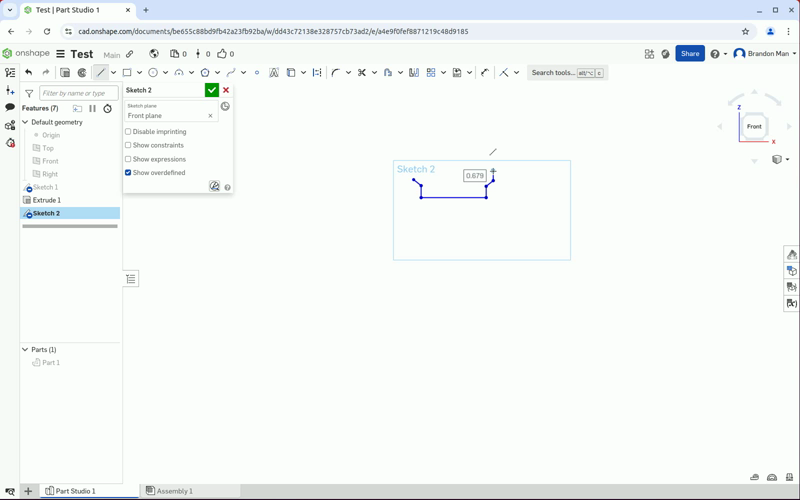
scroll(-6)
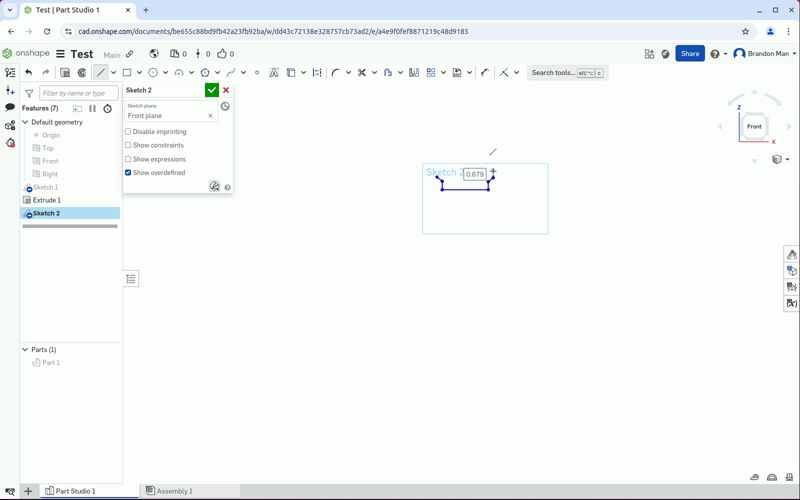
scroll(-6)
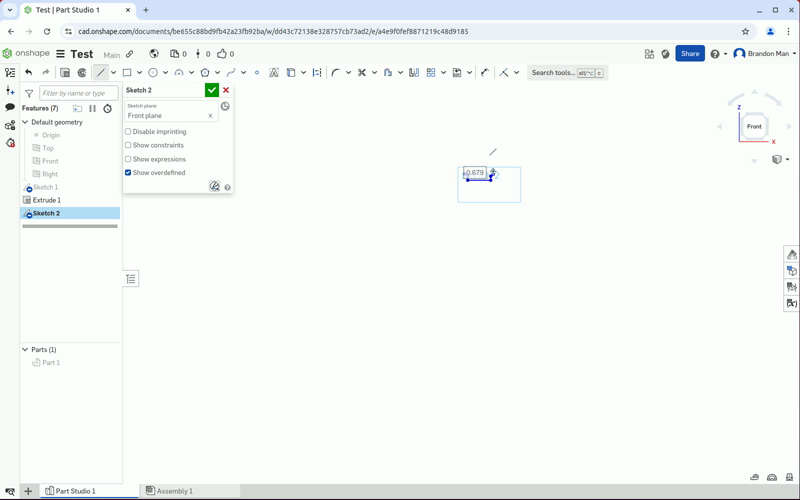
key_up(shift)
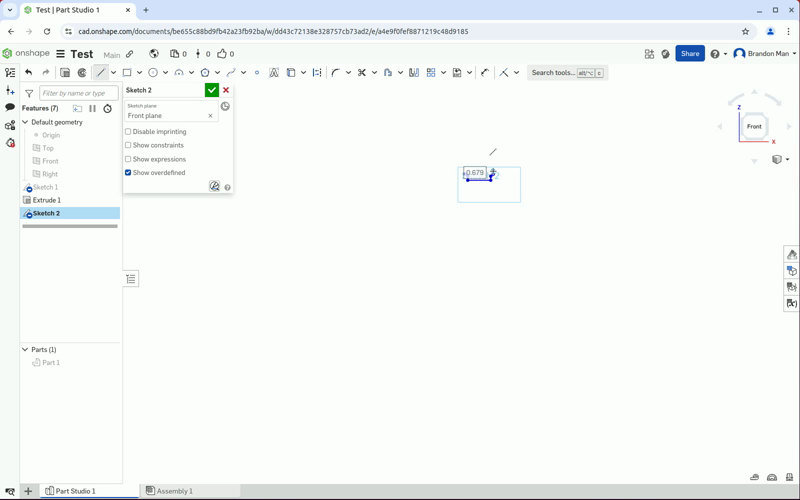
key_down(shift)
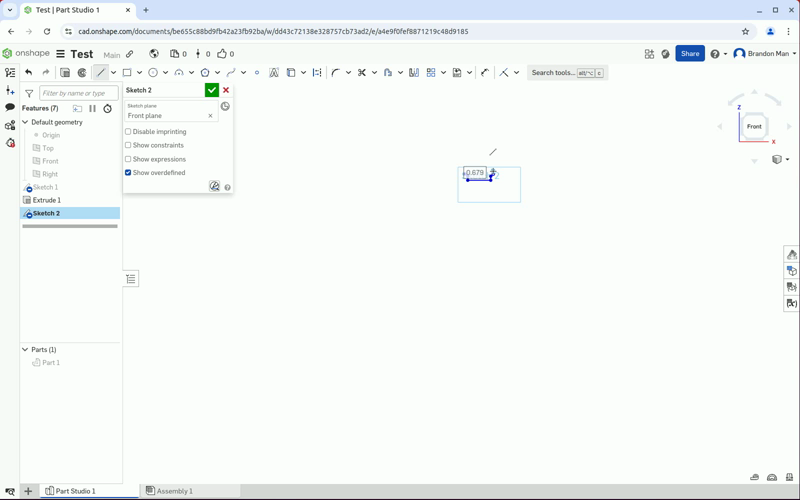
mouse_move(523, 170)
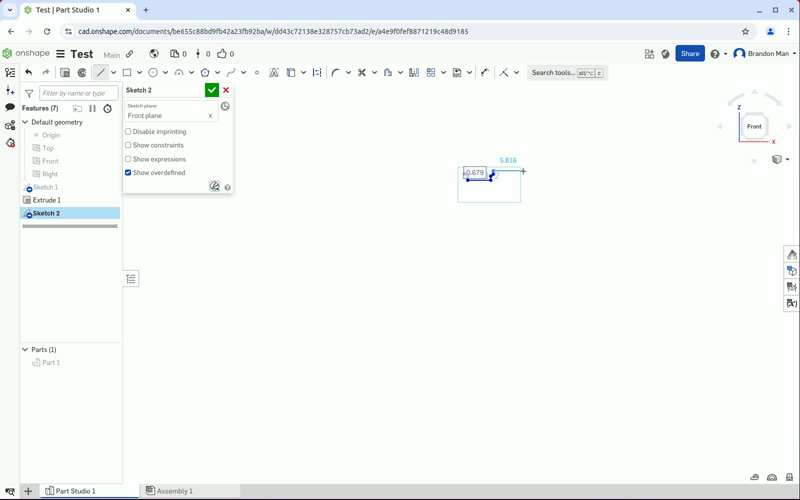
mouse_move(465, 170)
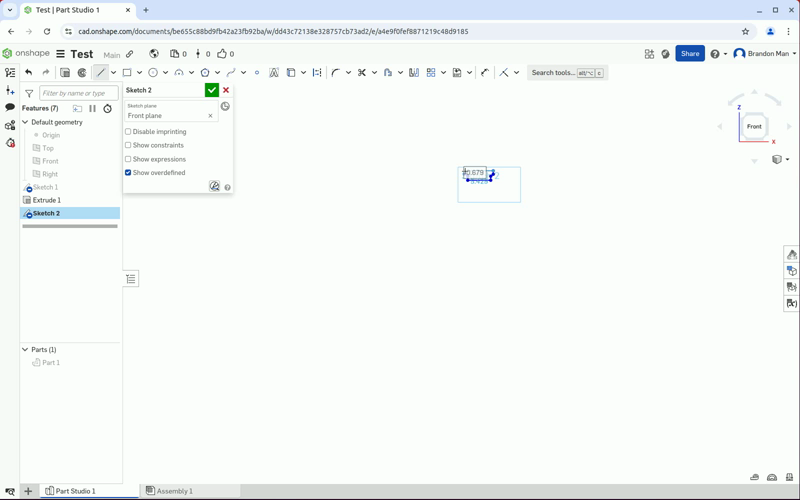
scroll(6)
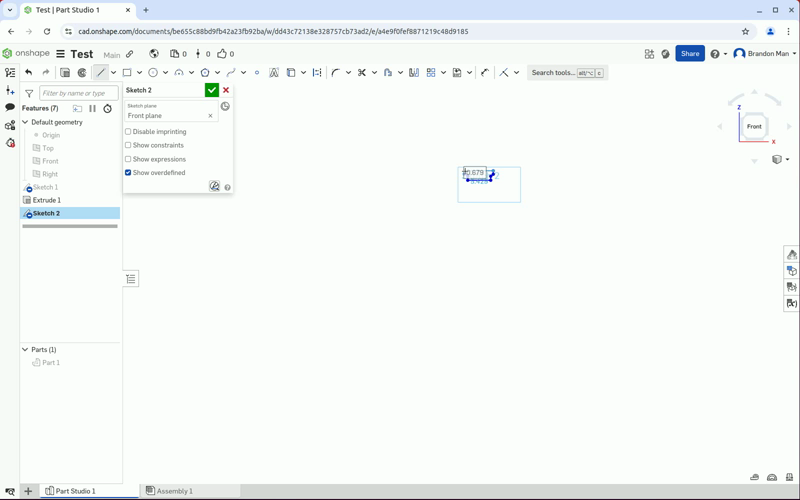
scroll(6)
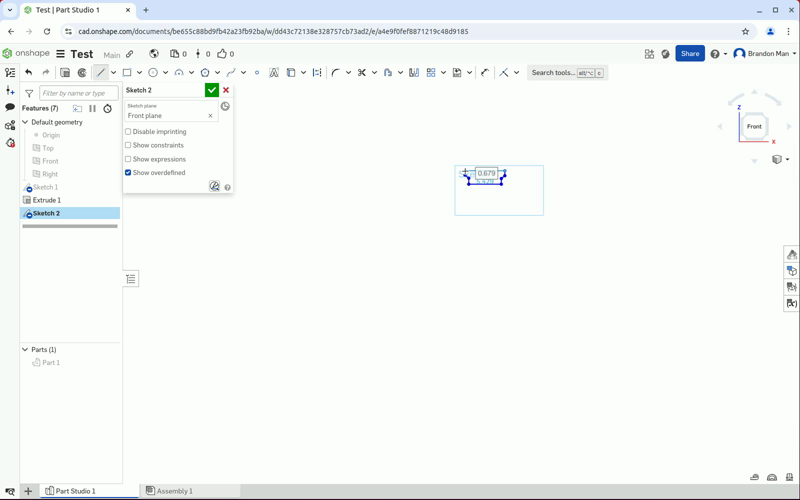
scroll(6)
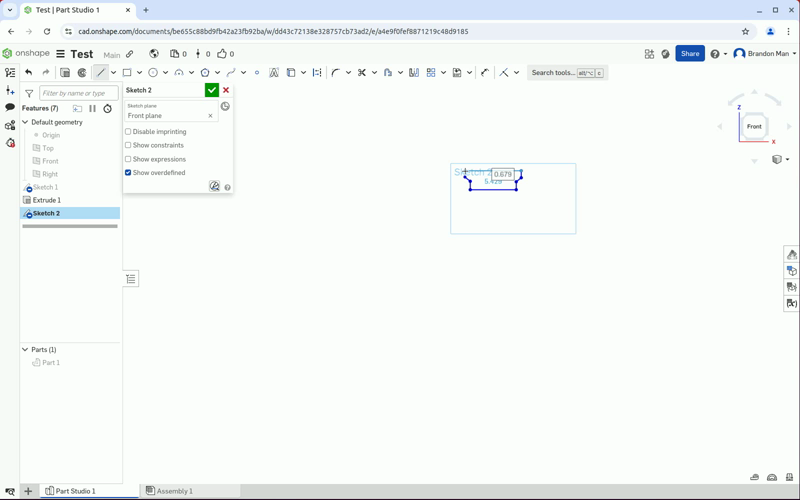
scroll(6)
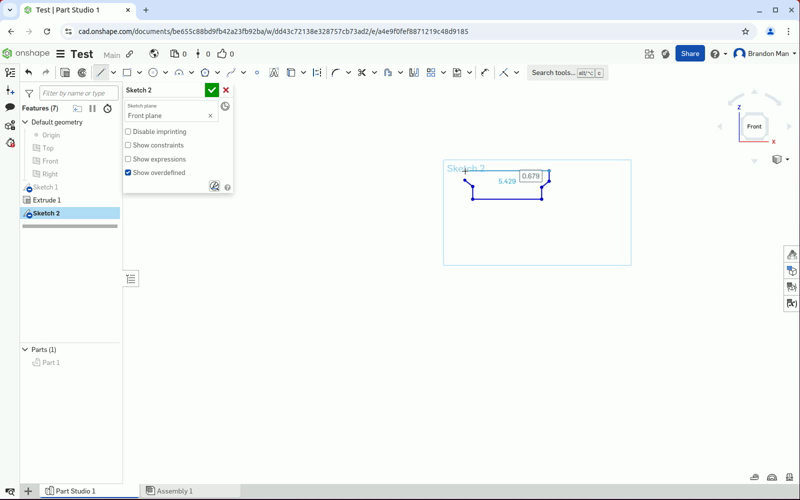
scroll(6)
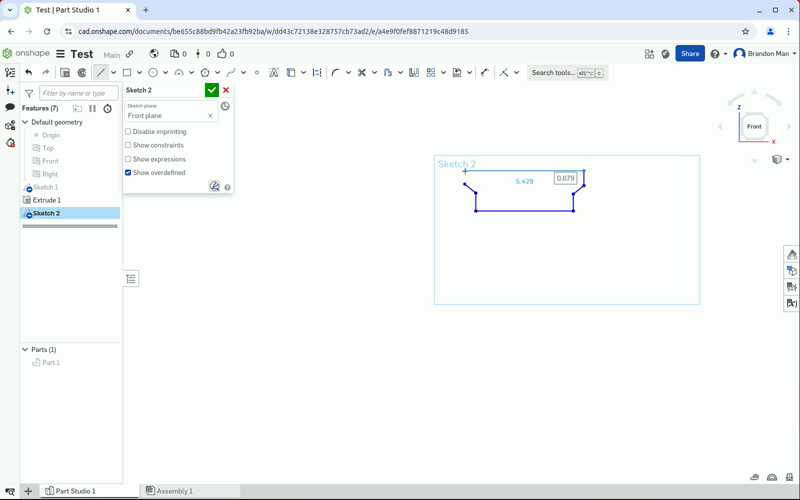
scroll(6)
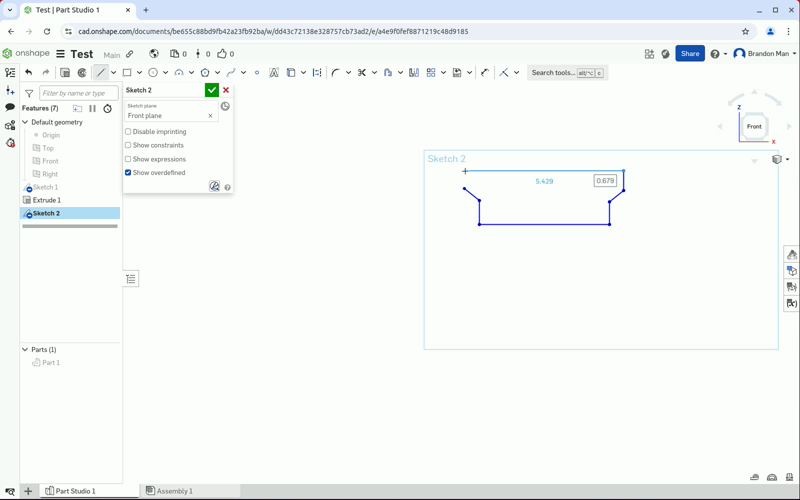
scroll(6)
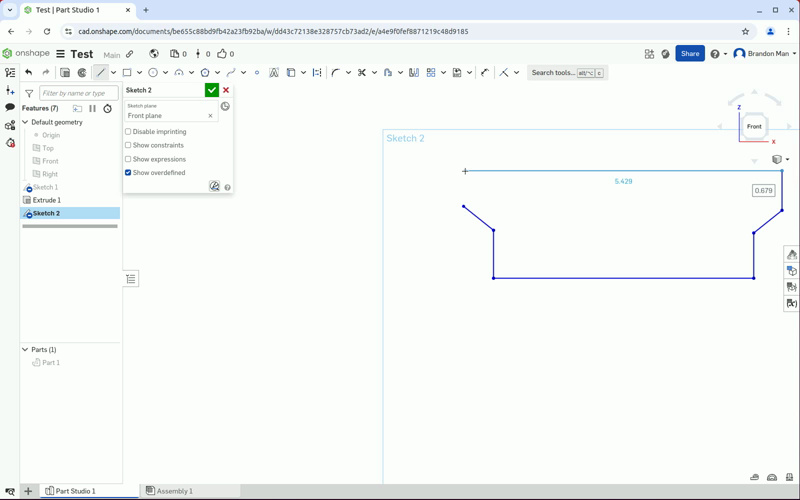
click(465, 170)
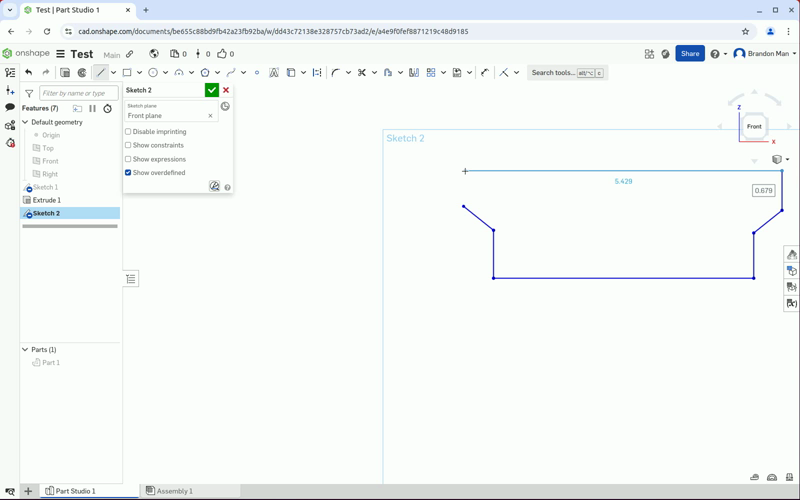
scroll(-6)
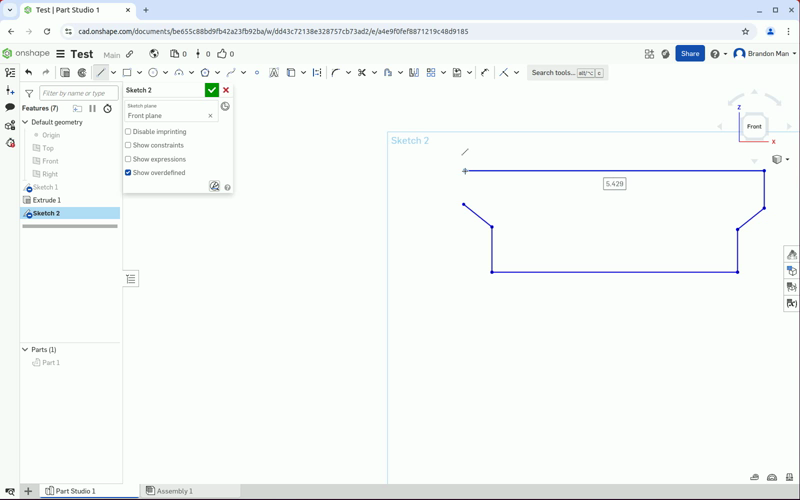
scroll(-6)
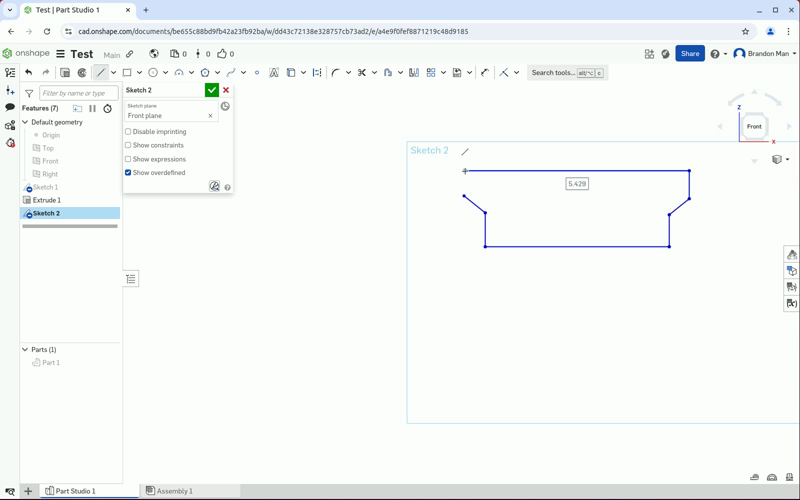
scroll(-6)
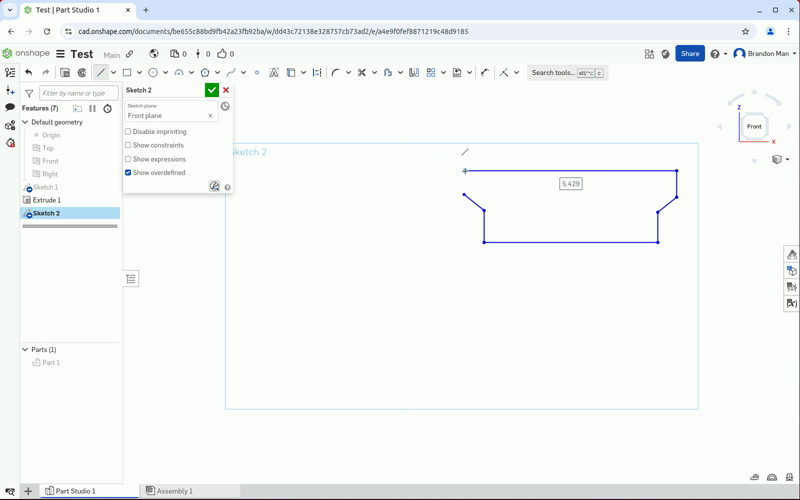
scroll(-6)
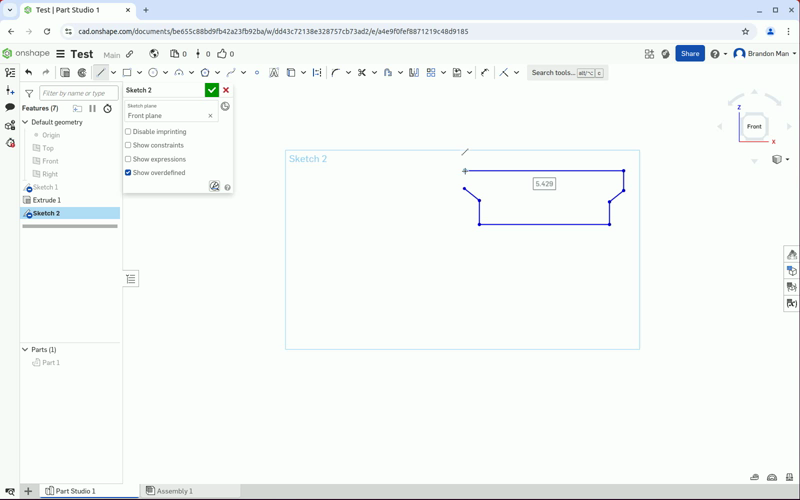
scroll(-6)
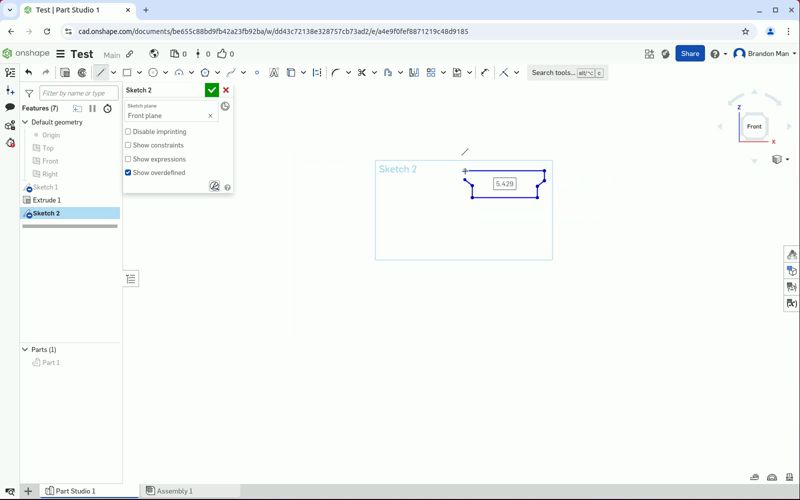
scroll(-6)
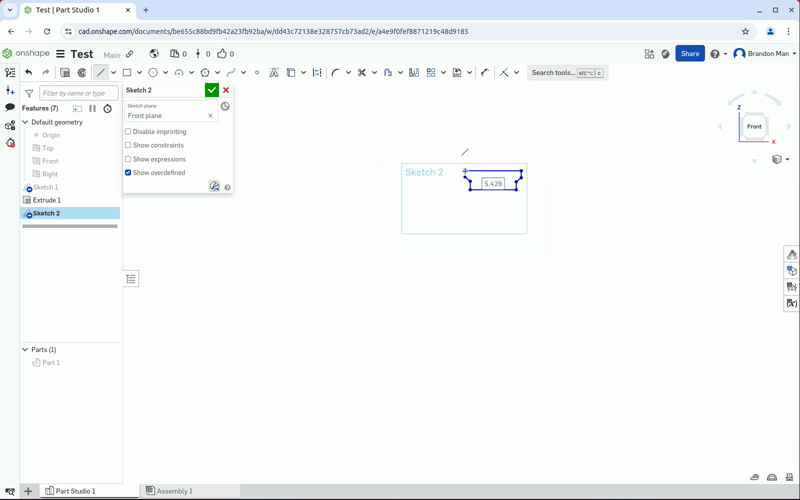
scroll(-6)
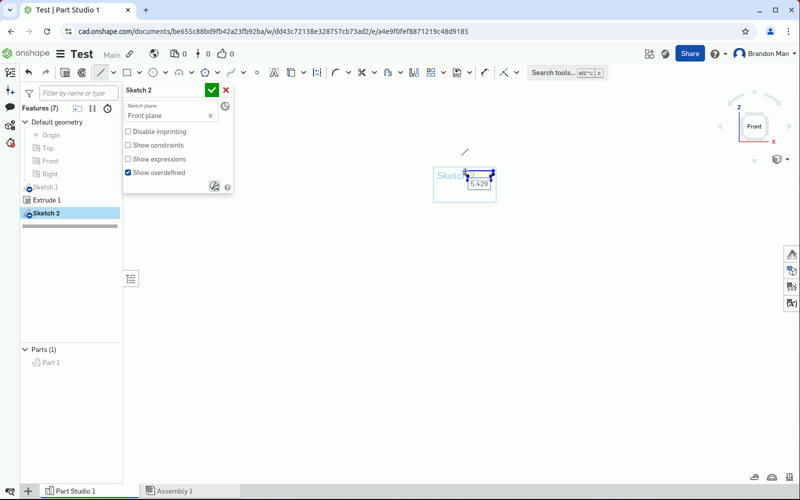
key_up(shift)
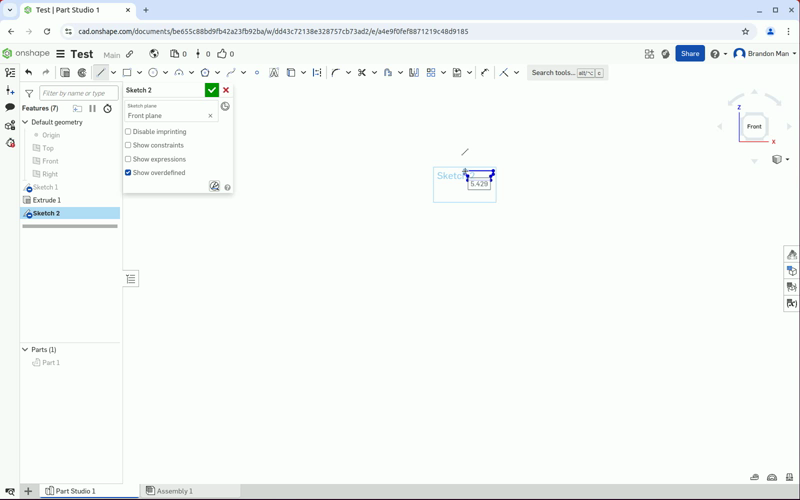
mouse_move(495, 170)
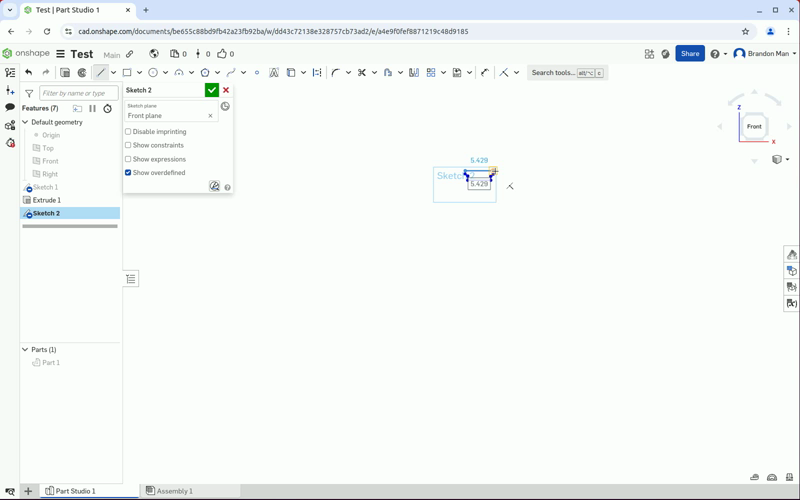
key_down(shift)
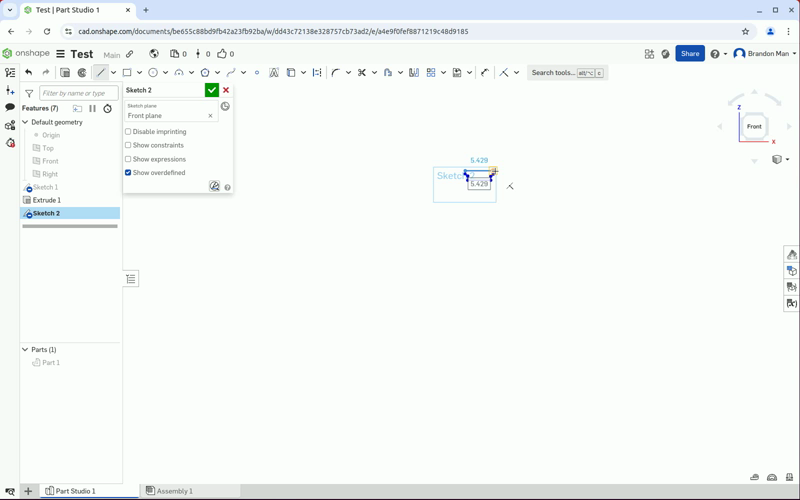
mouse_move(465, 174)
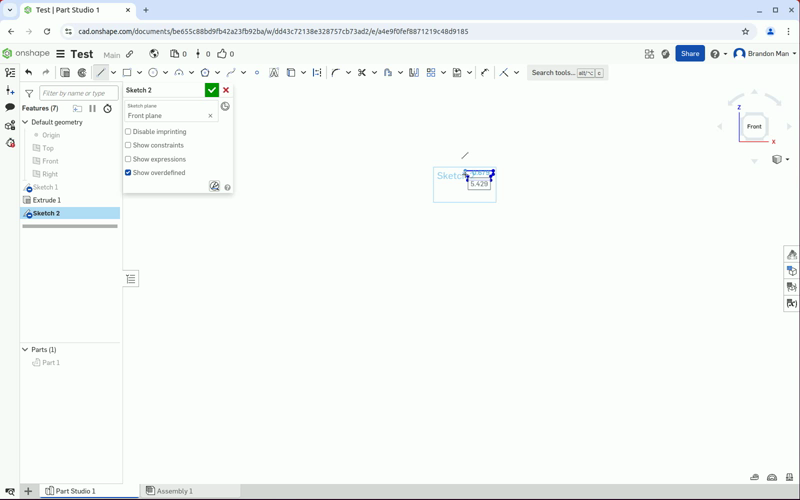
scroll(6)
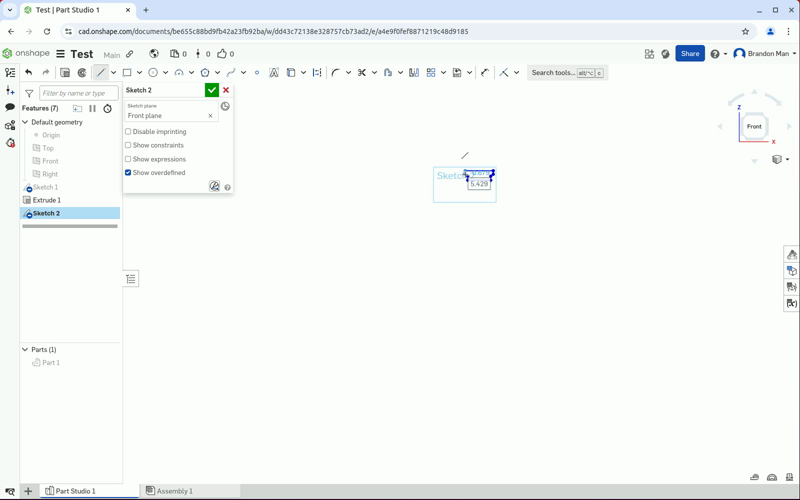
scroll(6)
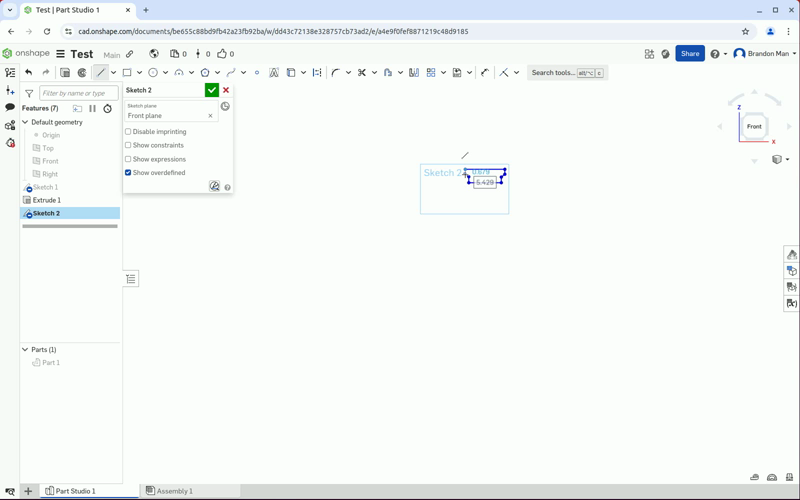
scroll(6)
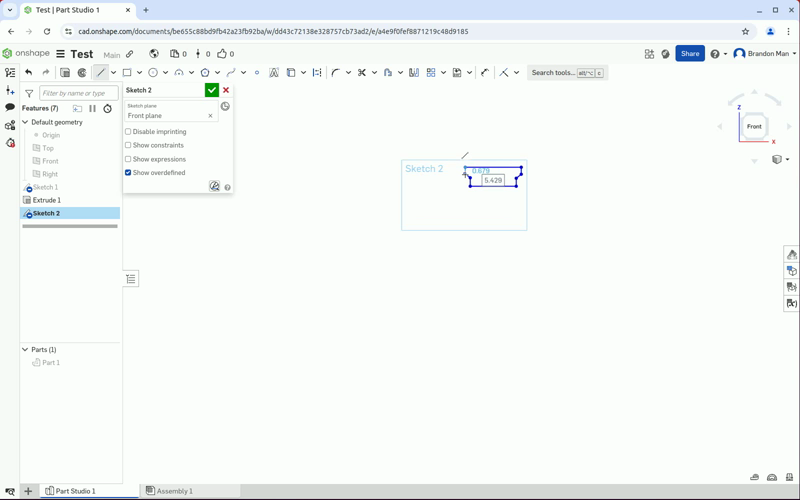
scroll(6)
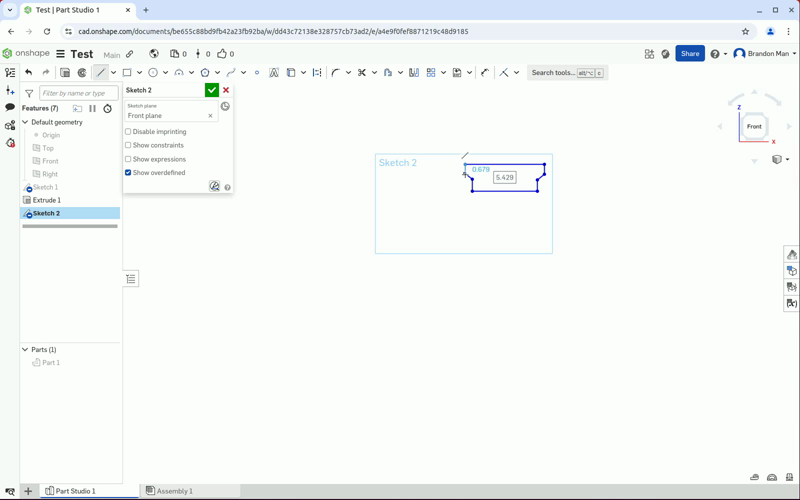
scroll(6)
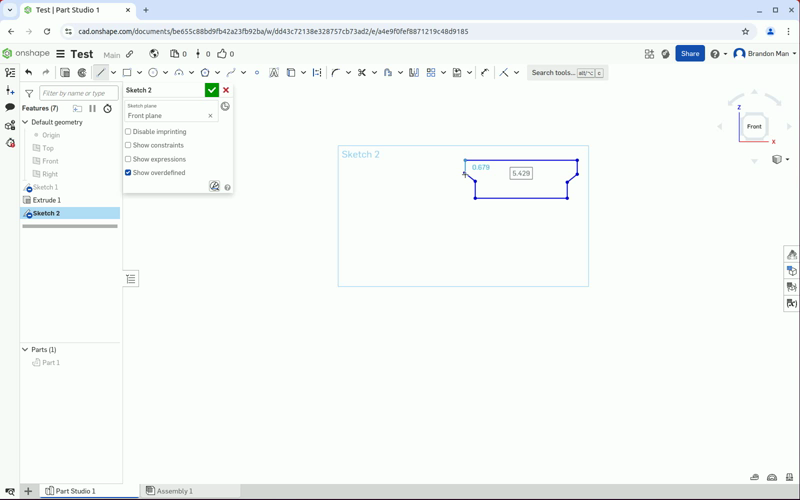
scroll(6)
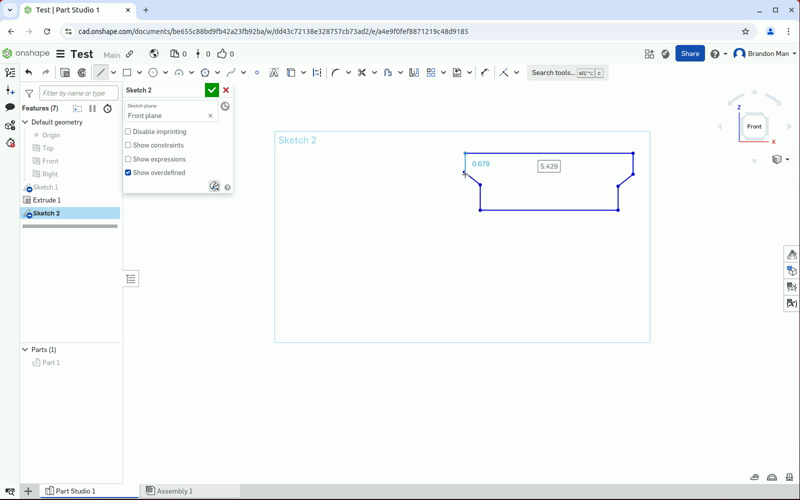
scroll(6)
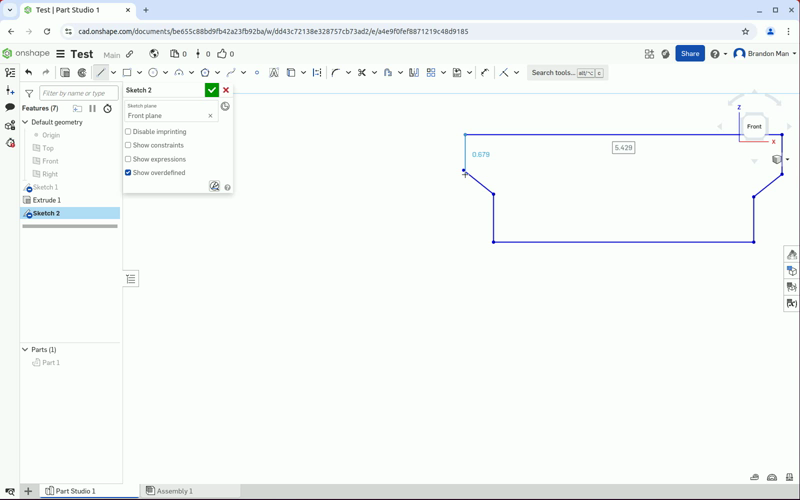
key_up(shift)
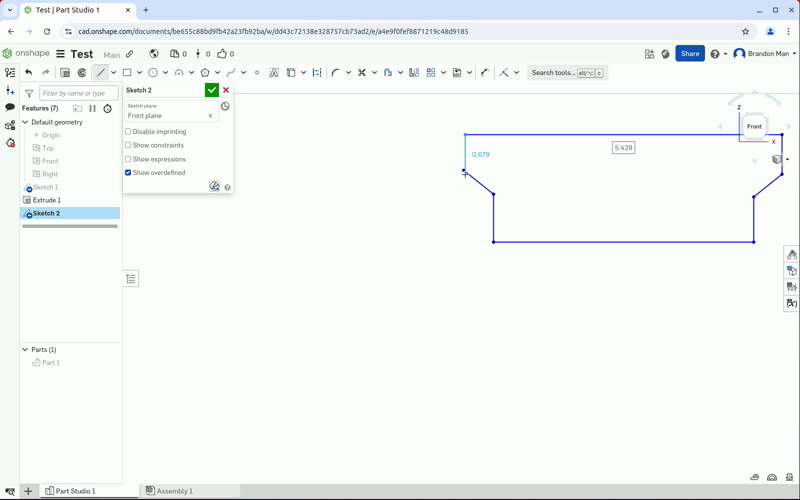
click(465, 174)
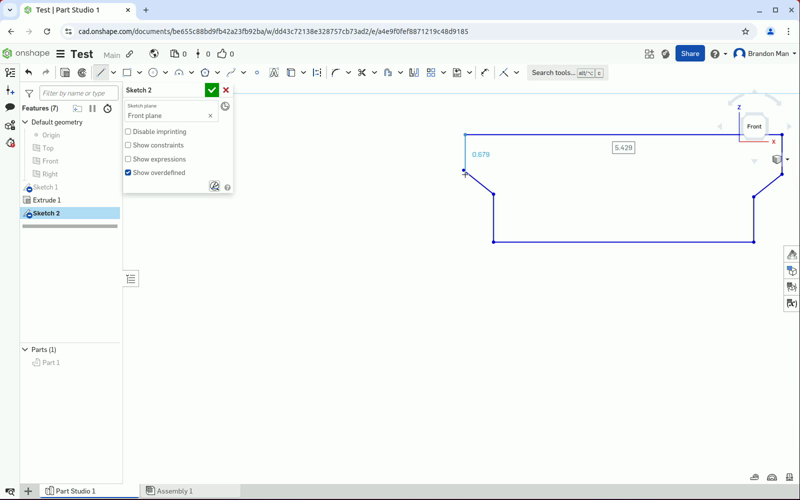
scroll(-6)
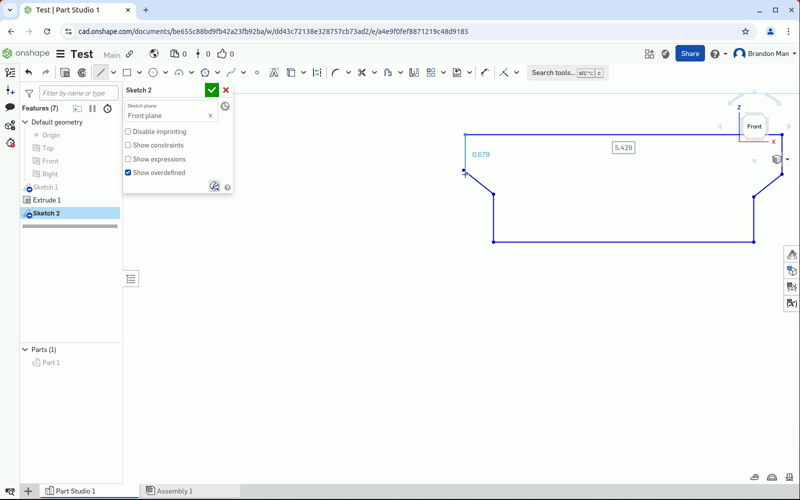
scroll(-6)
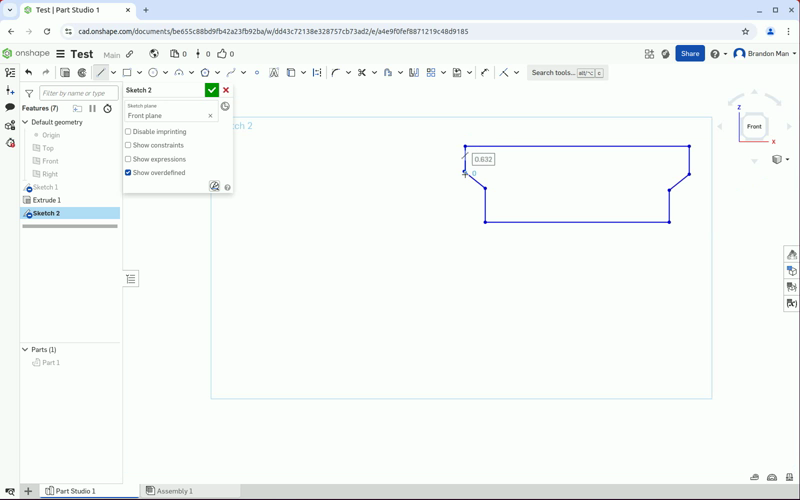
scroll(-6)
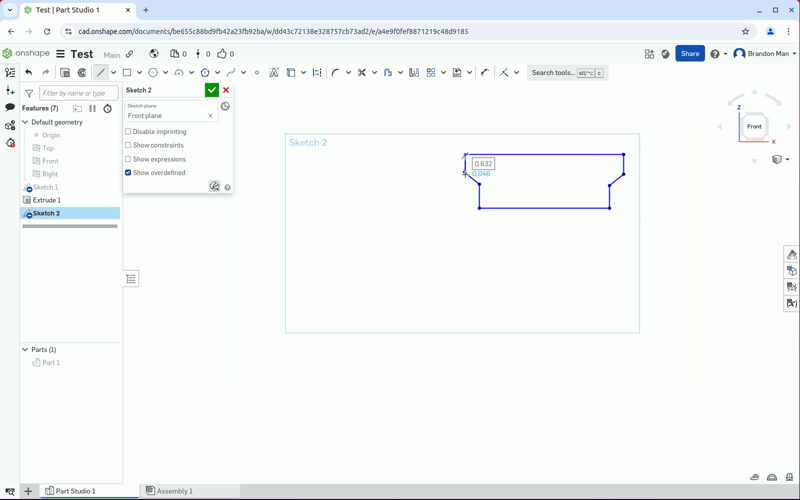
scroll(-6)
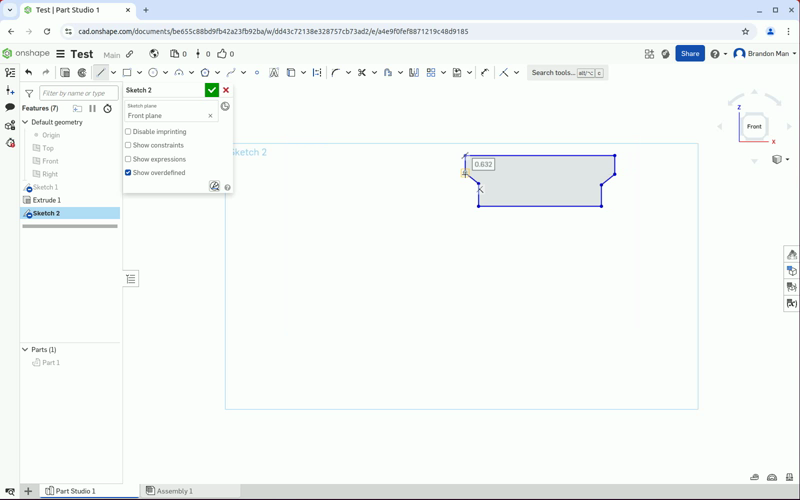
scroll(-6)
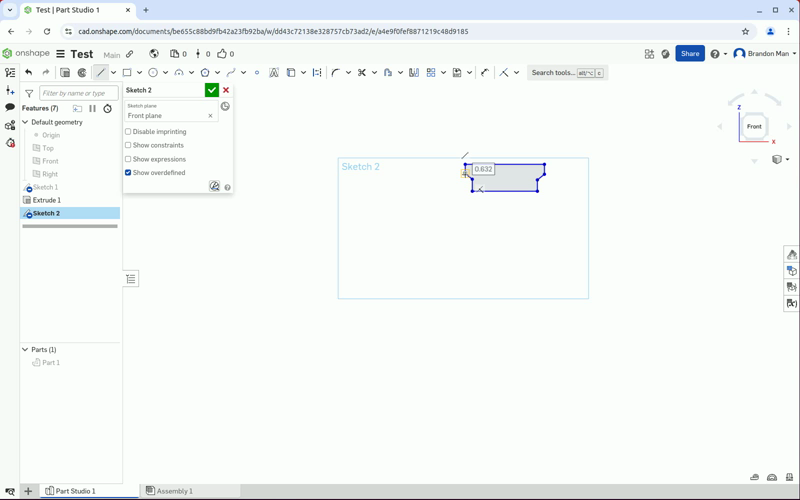
scroll(-6)
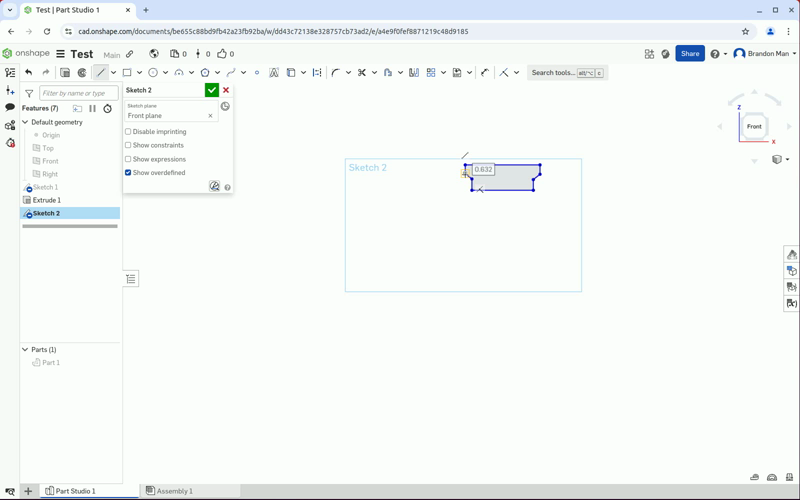
scroll(-6)
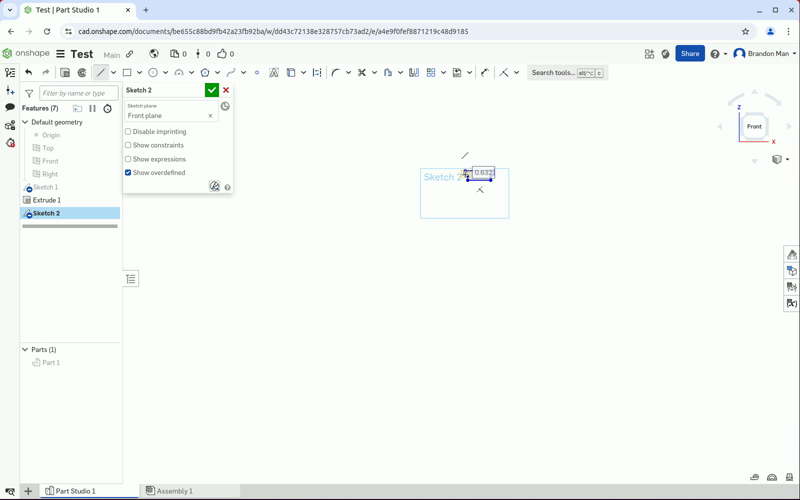
key(esc)
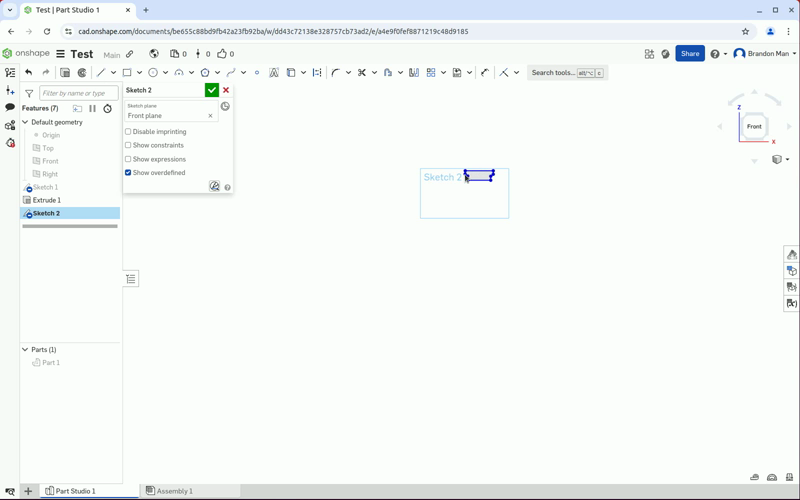
key(l)
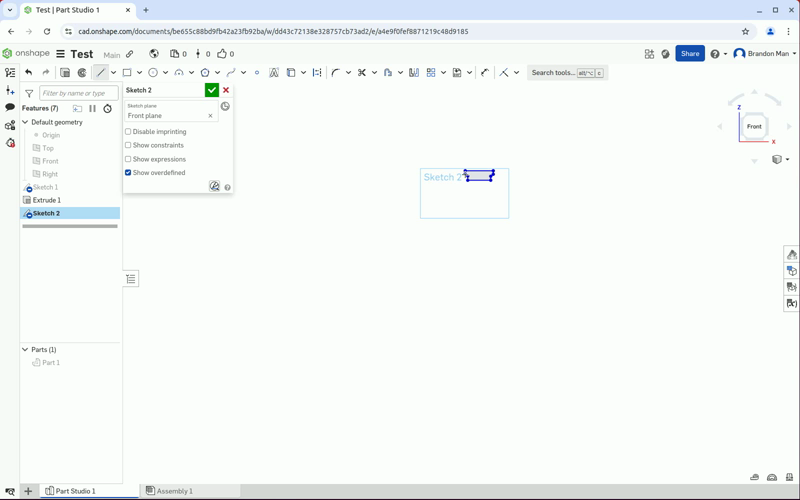
key_down(shift)
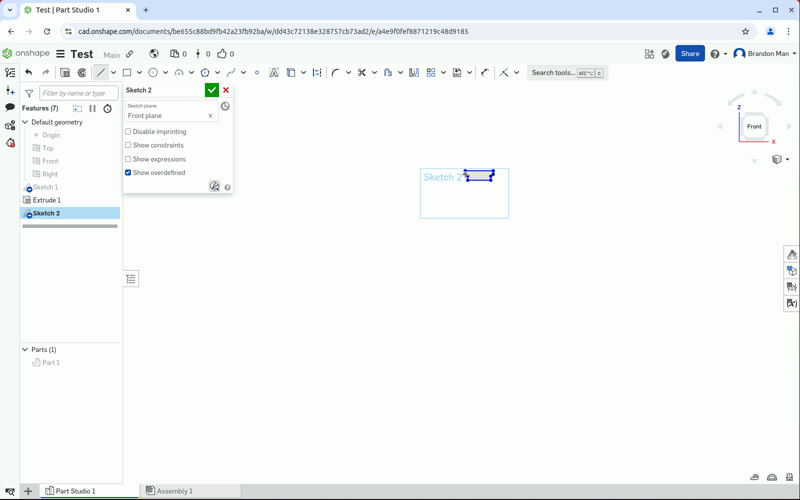
mouse_move(470, 177)
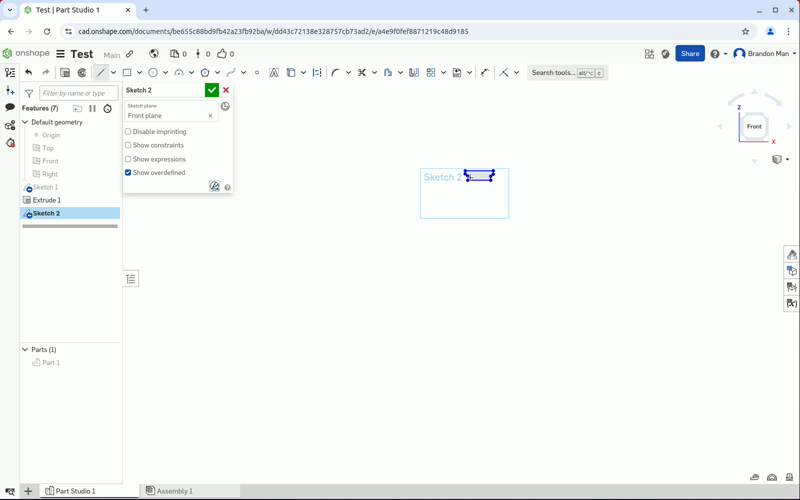
scroll(6)
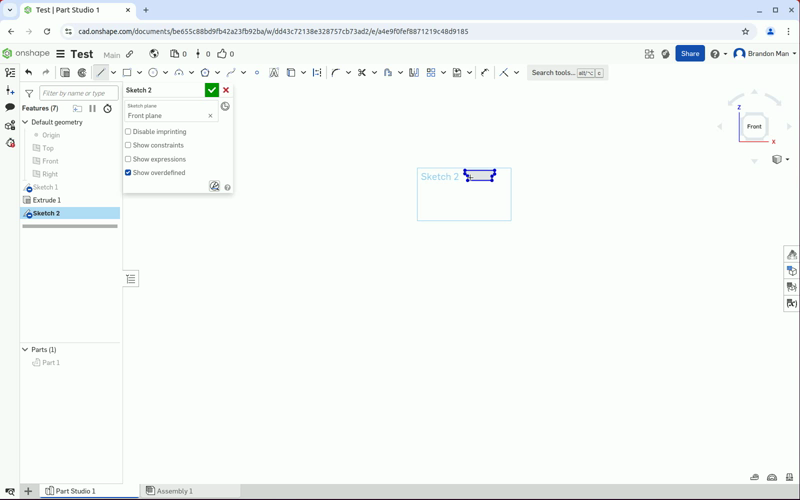
scroll(6)
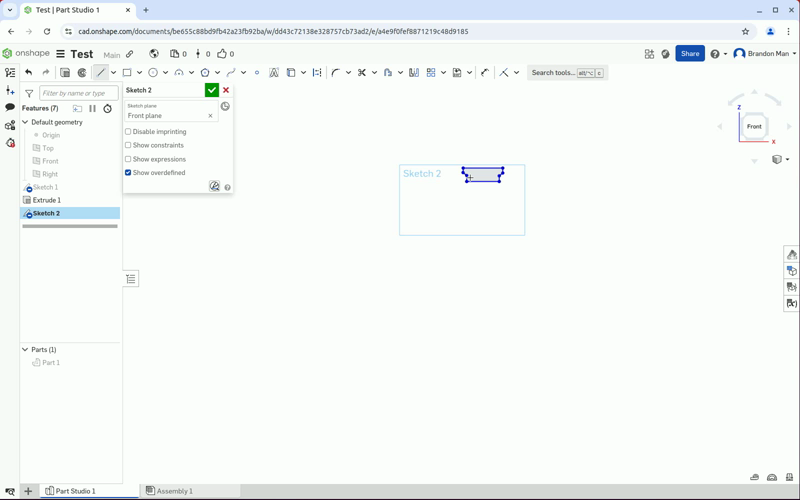
scroll(6)
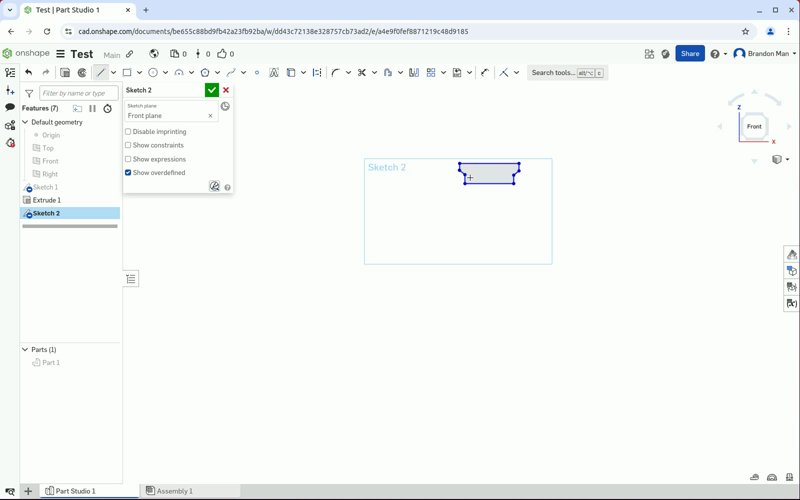
scroll(6)
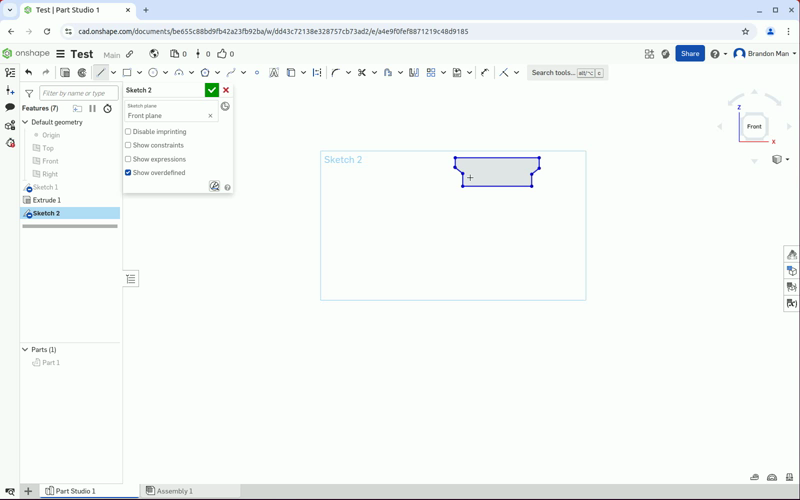
scroll(6)
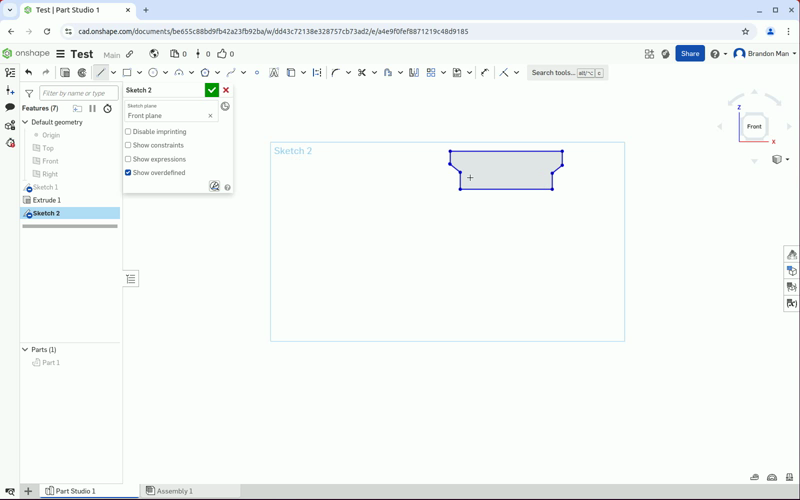
scroll(6)
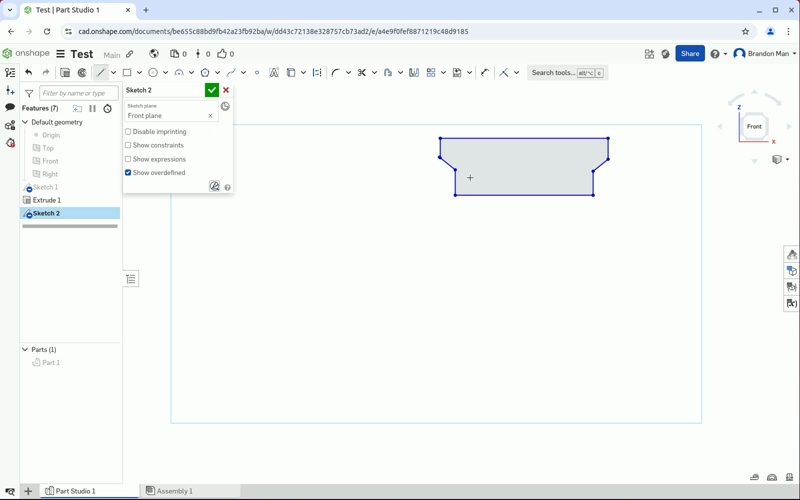
scroll(6)
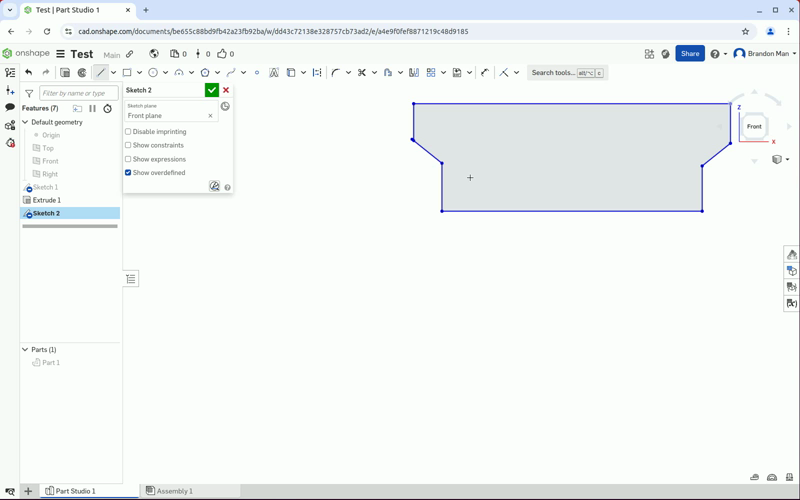
click(470, 177)
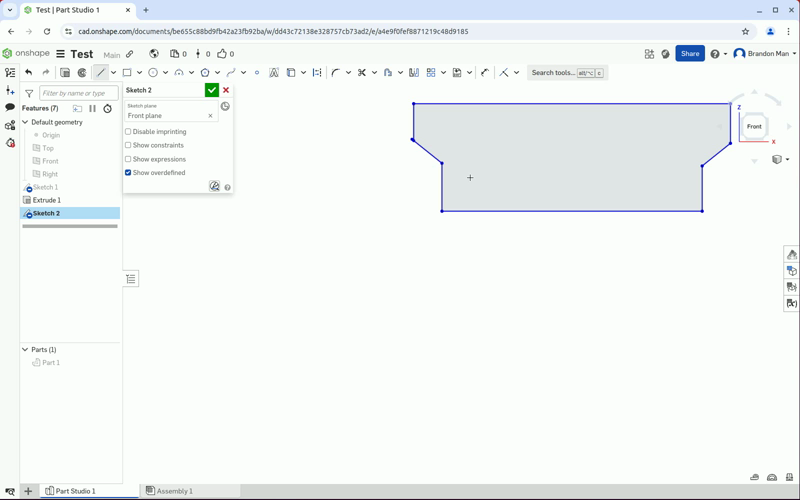
scroll(-6)
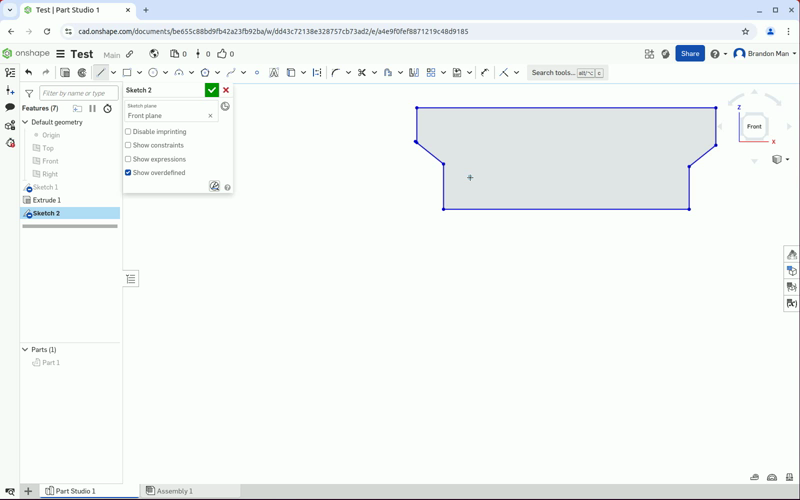
scroll(-6)
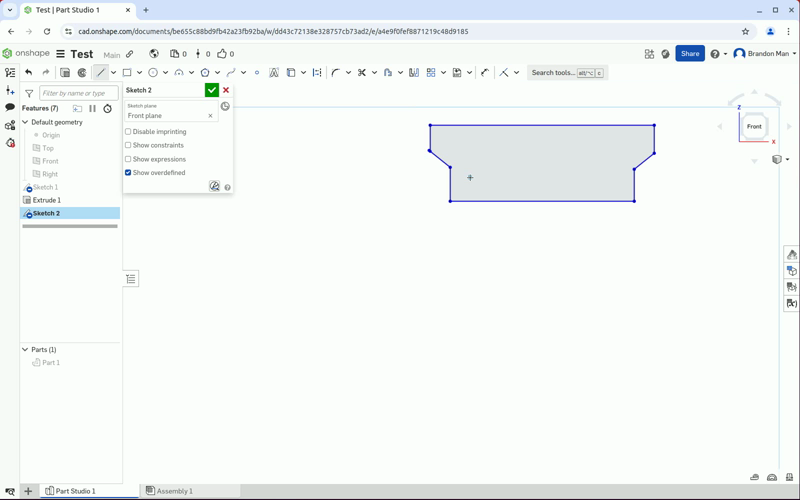
scroll(-6)
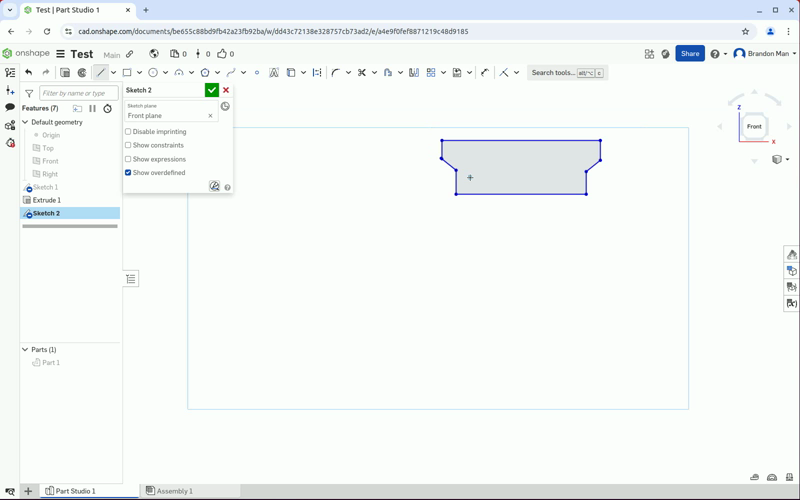
scroll(-6)
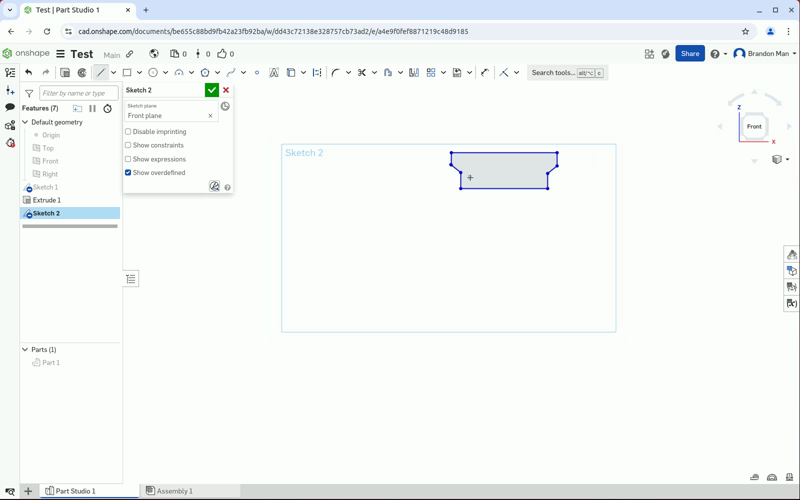
scroll(-6)
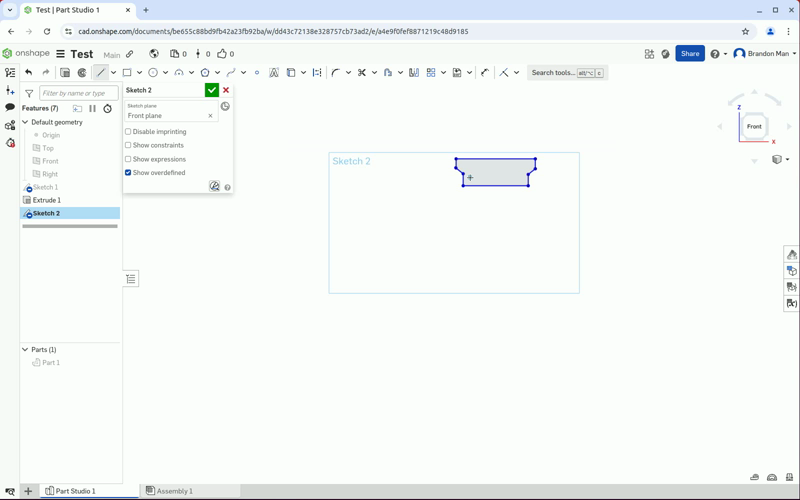
scroll(-6)
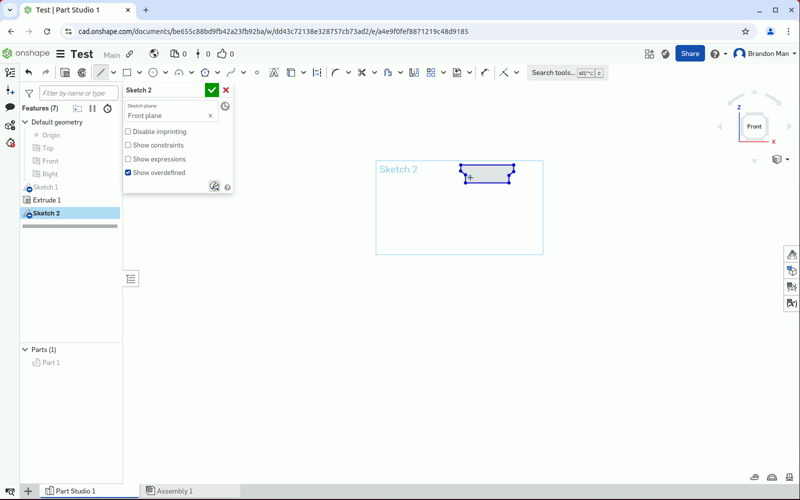
scroll(-6)
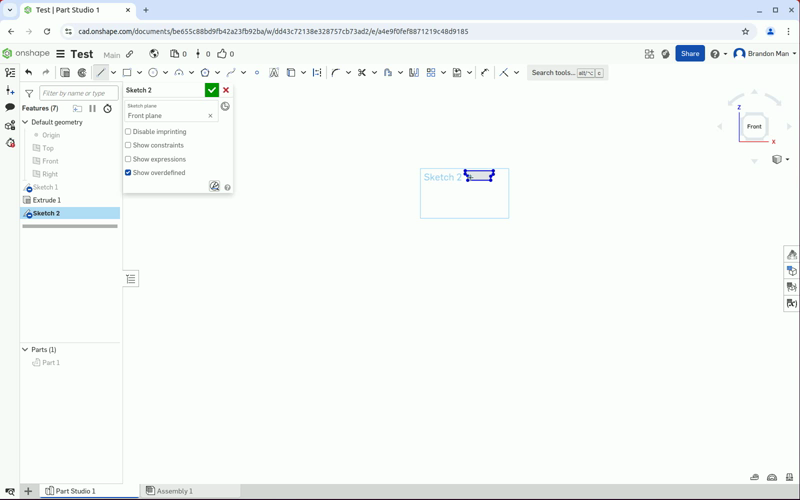
key_up(shift)
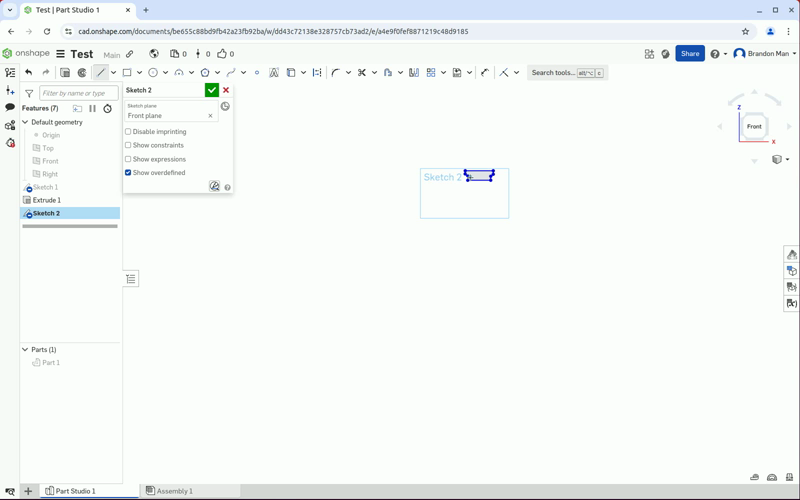
key_down(shift)
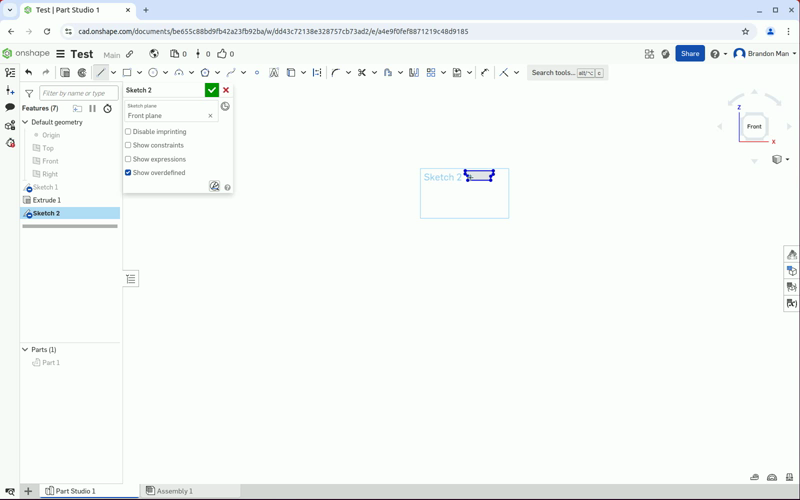
mouse_move(500, 177)
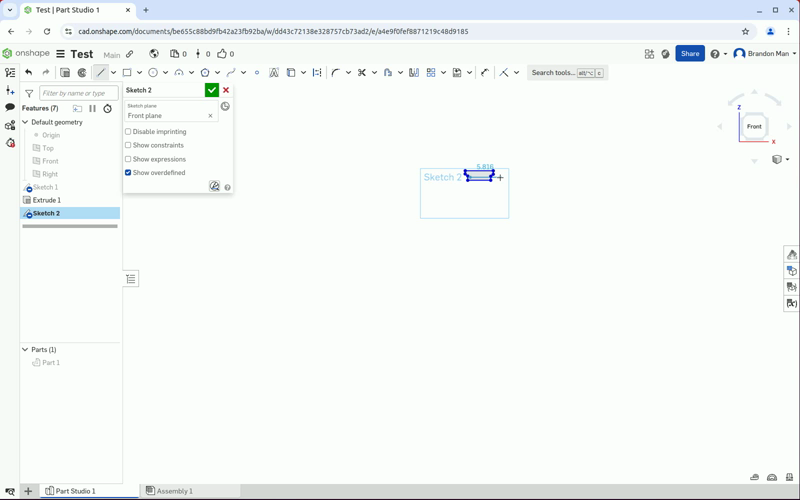
mouse_move(471, 178)
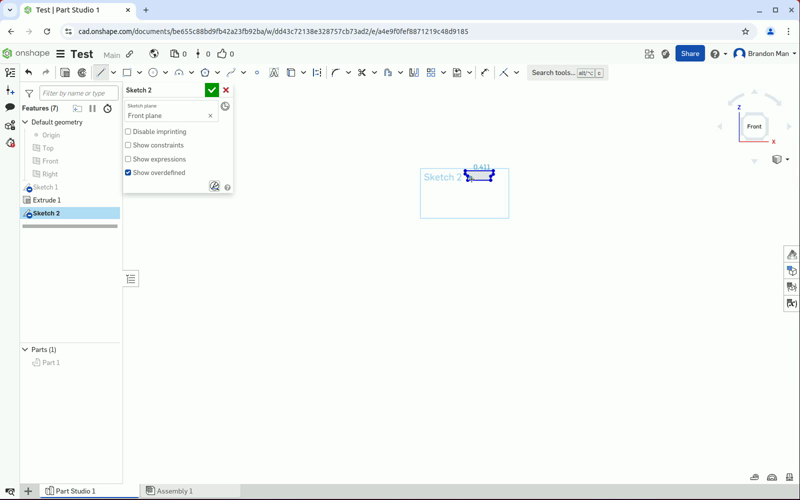
scroll(6)
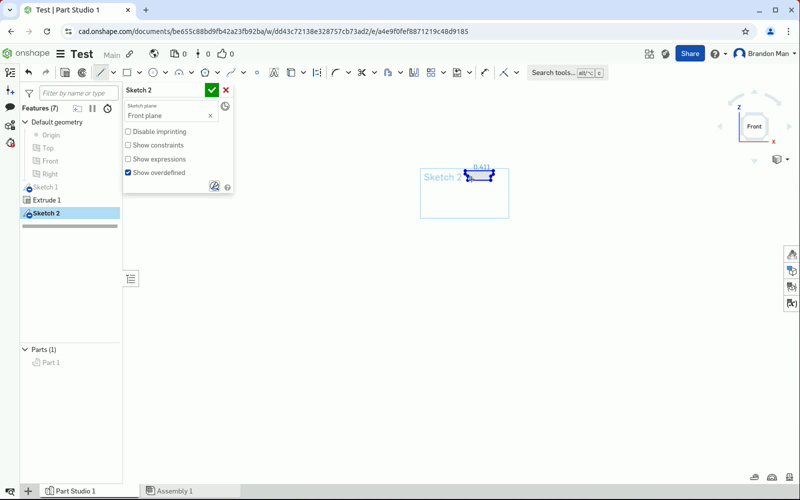
scroll(6)
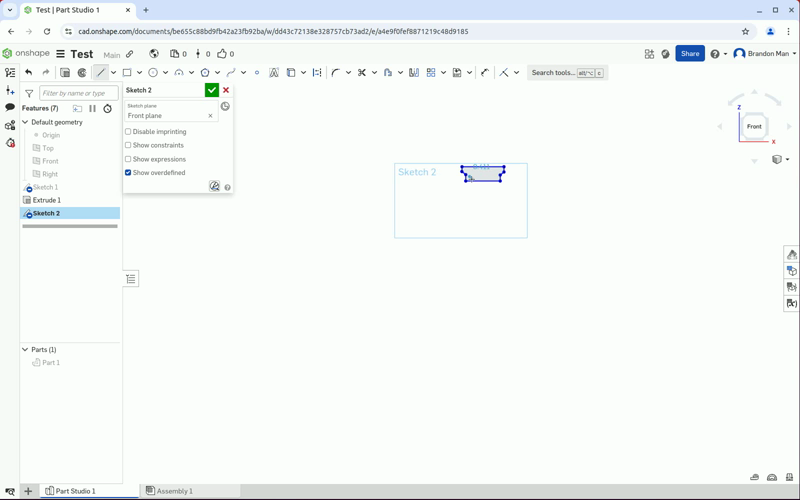
scroll(6)
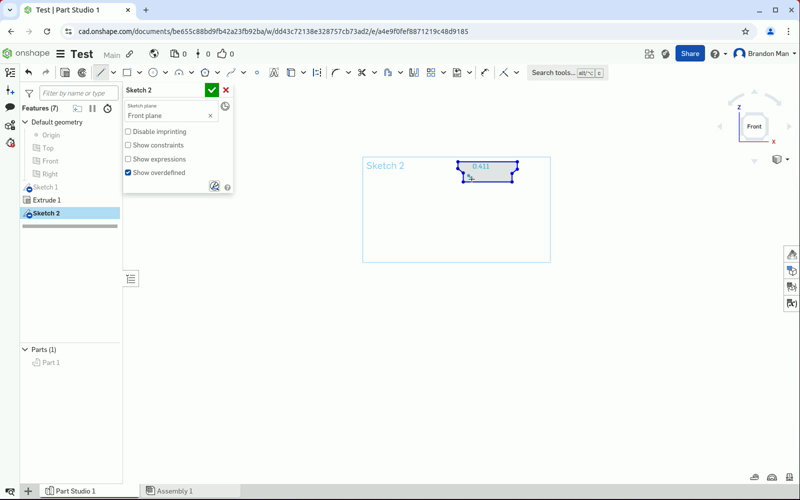
scroll(6)
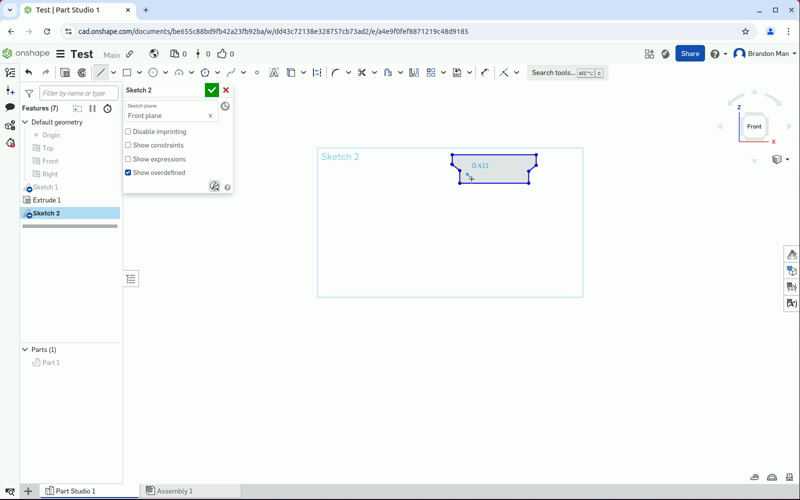
scroll(6)
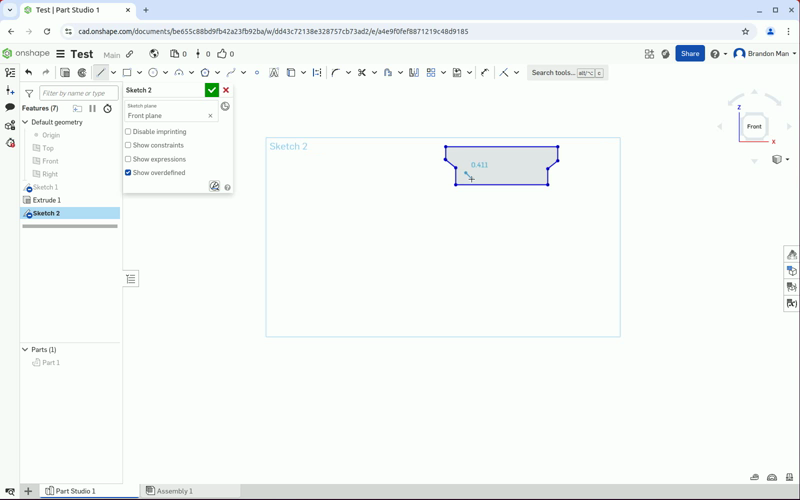
scroll(6)
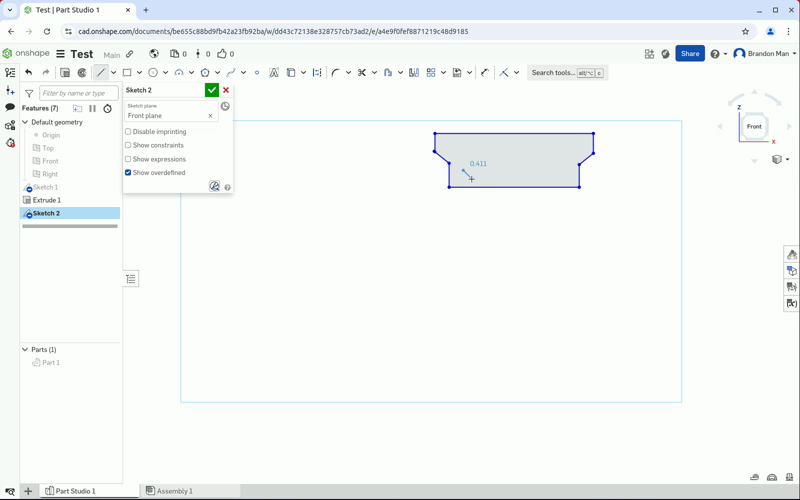
scroll(6)
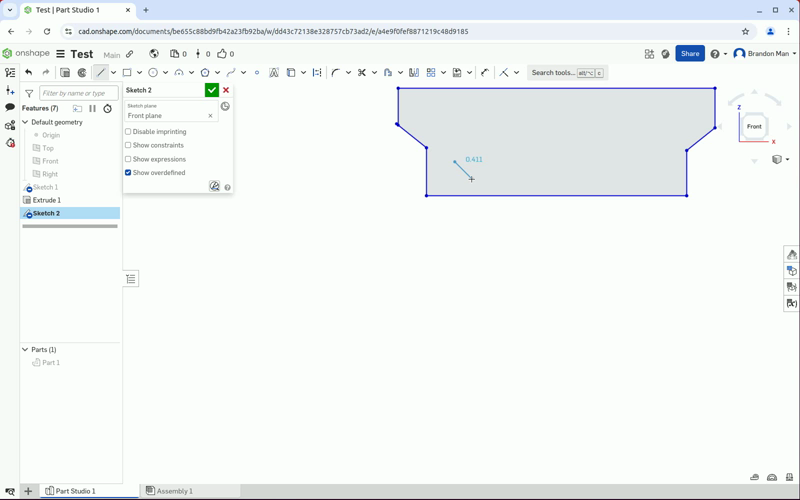
click(471, 178)
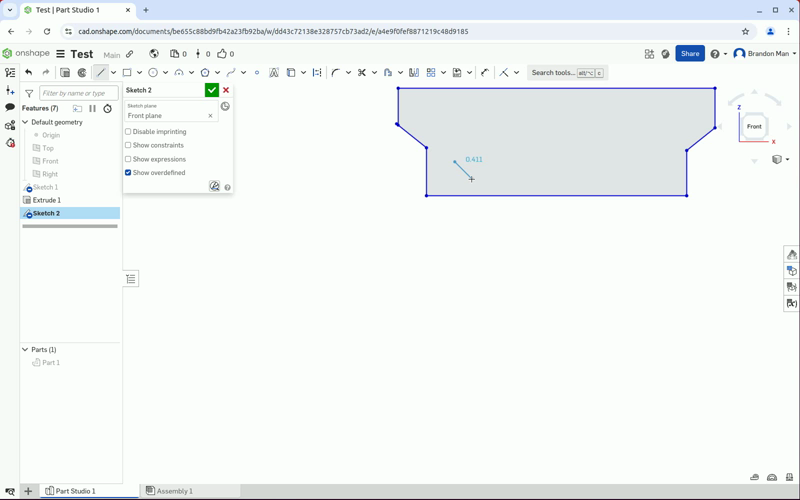
scroll(-6)
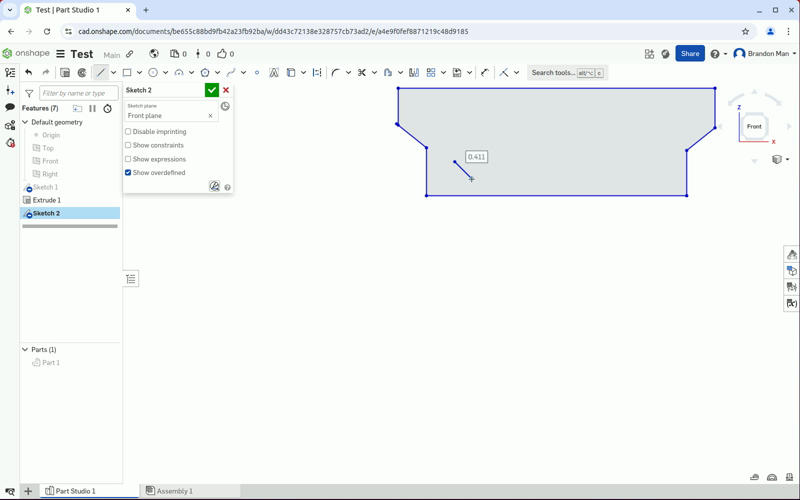
scroll(-6)
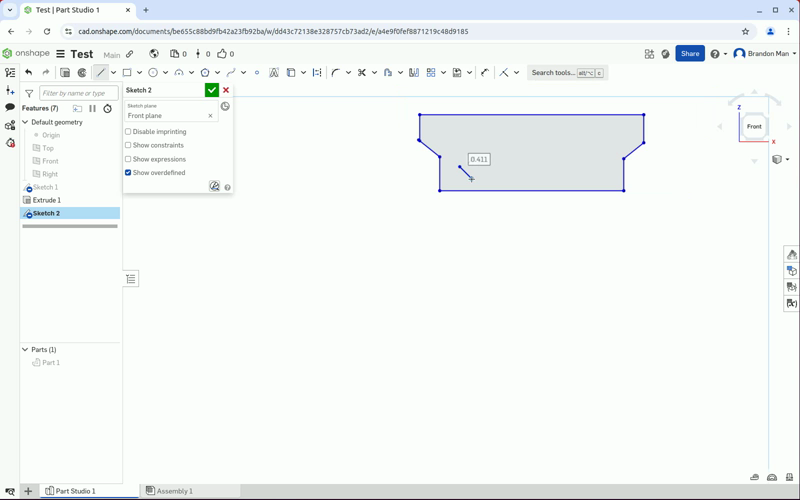
scroll(-6)
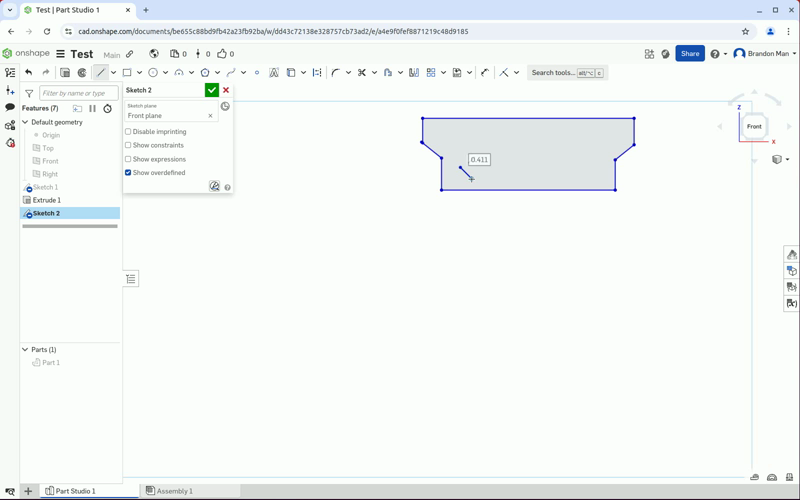
scroll(-6)
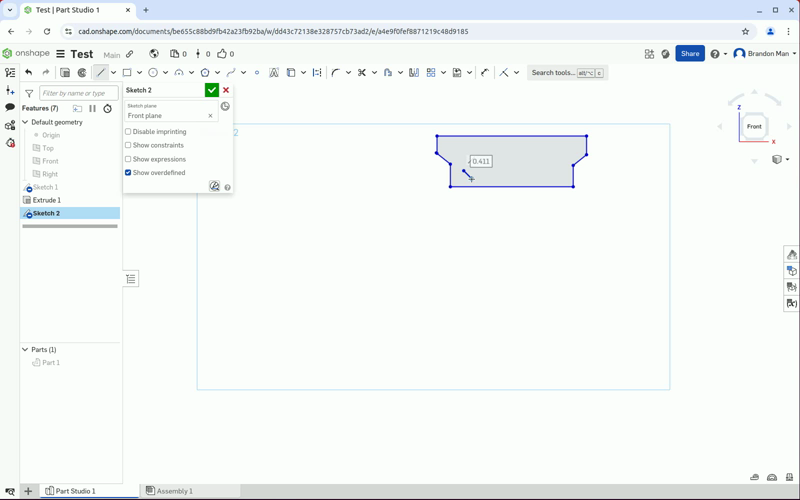
scroll(-6)
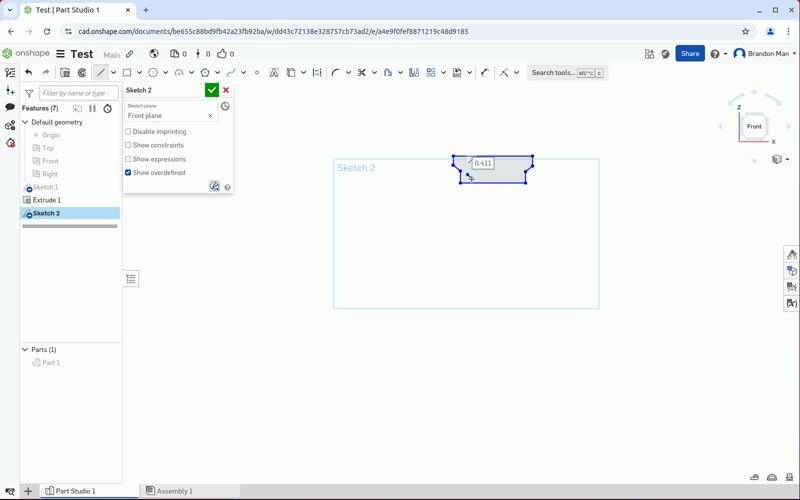
scroll(-6)
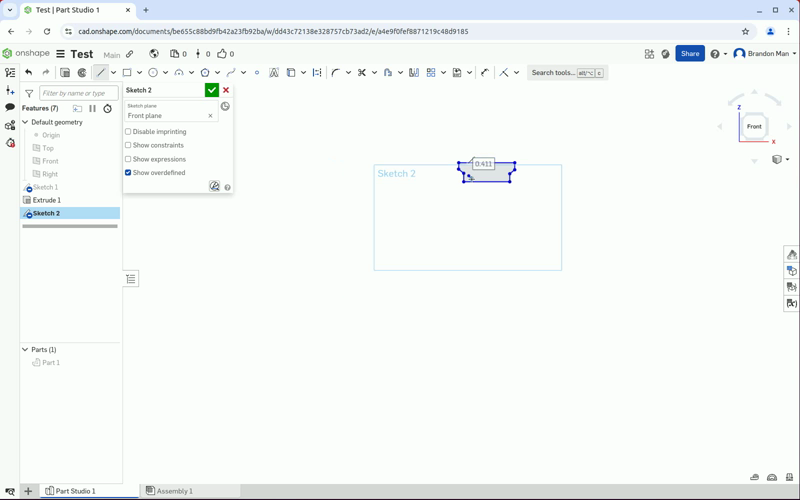
scroll(-6)
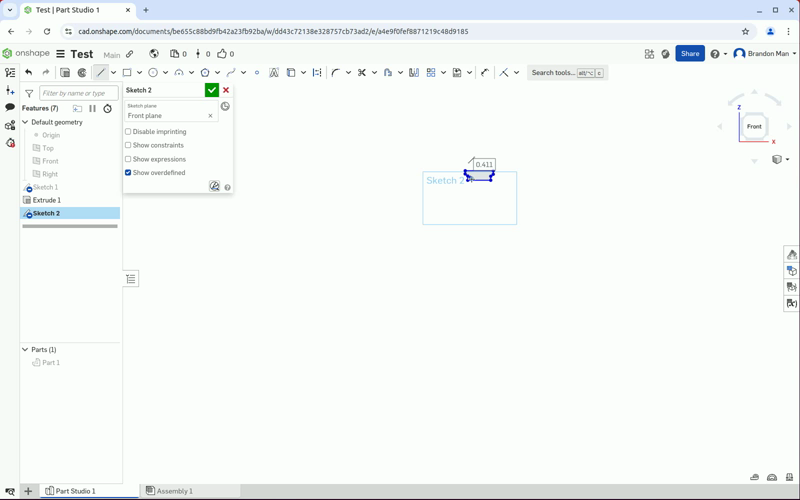
key_up(shift)
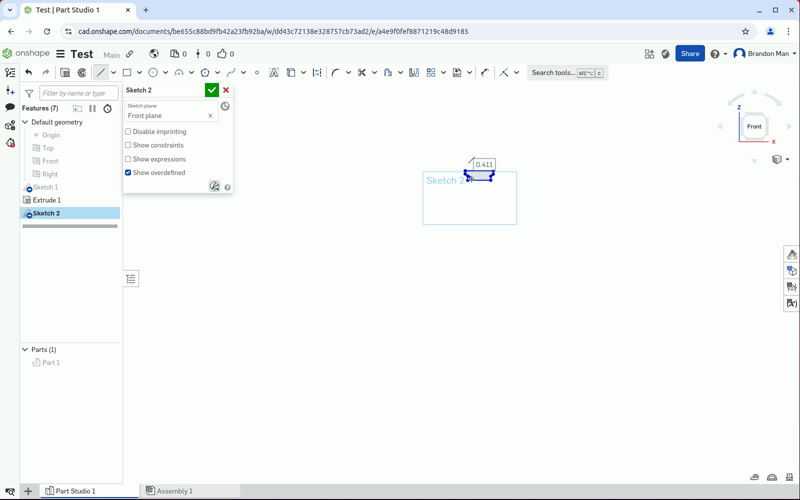
key_down(shift)
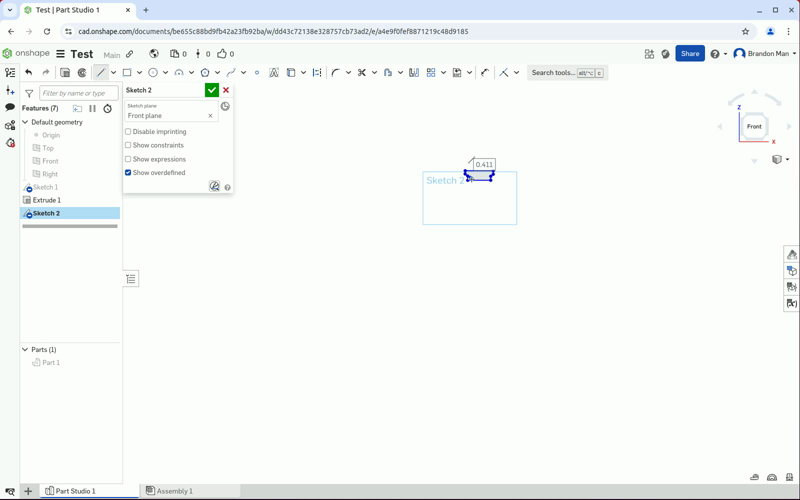
mouse_move(501, 178)
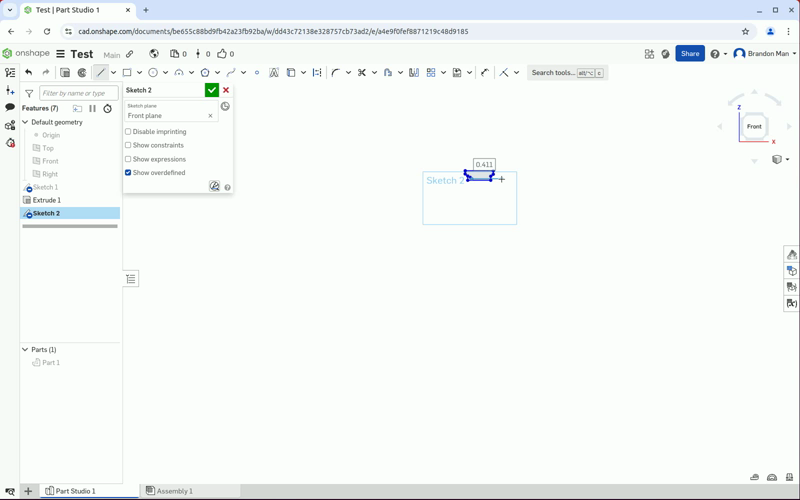
mouse_move(487, 178)
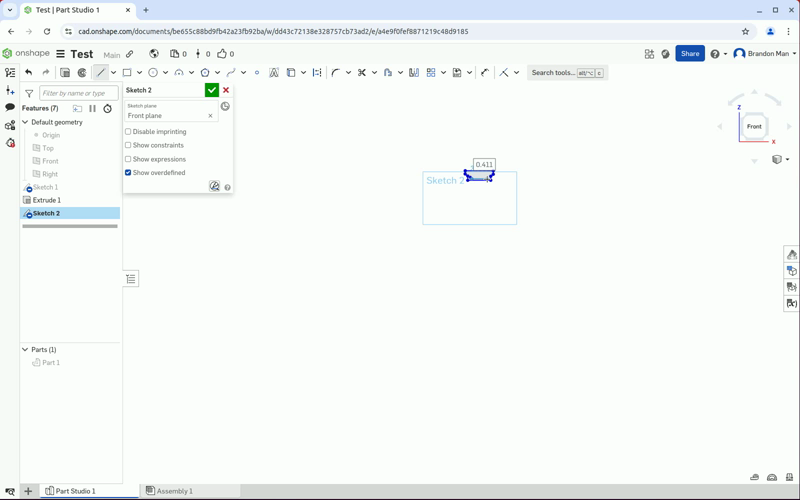
scroll(6)
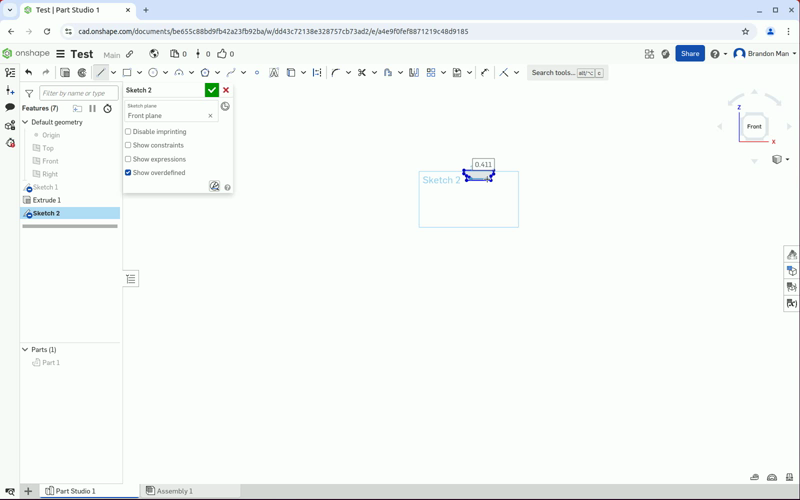
scroll(6)
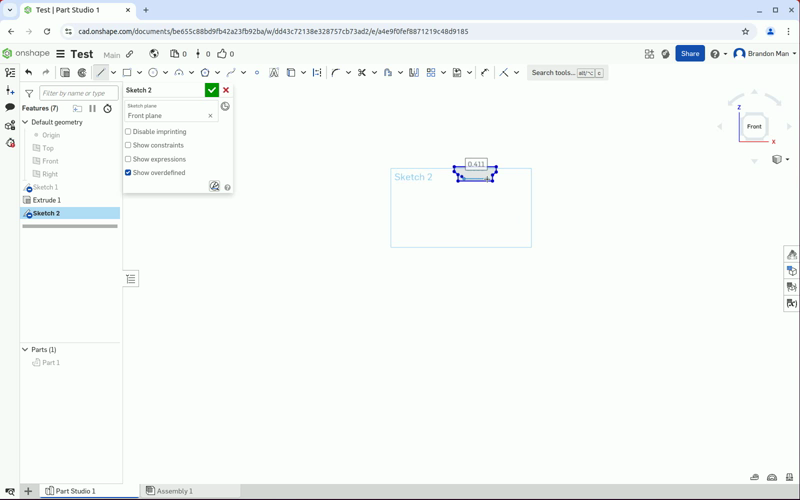
scroll(6)
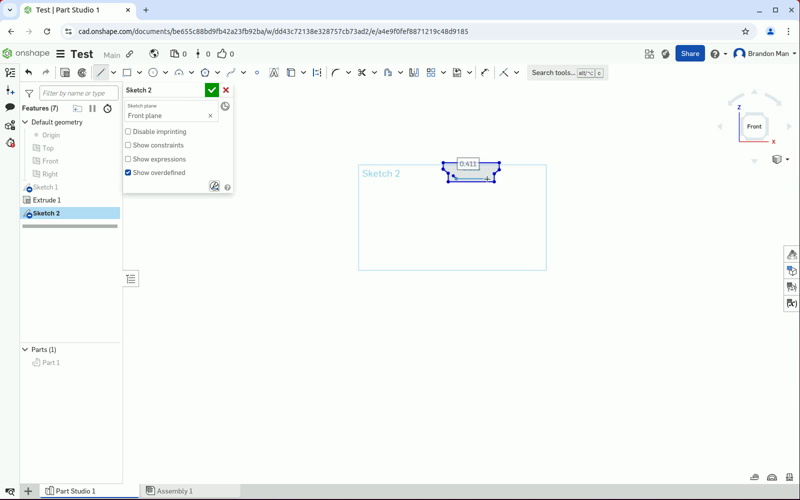
scroll(6)
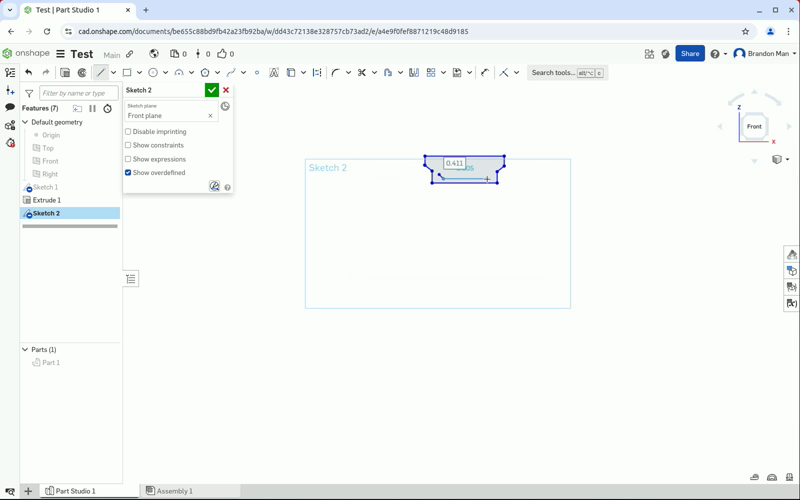
scroll(6)
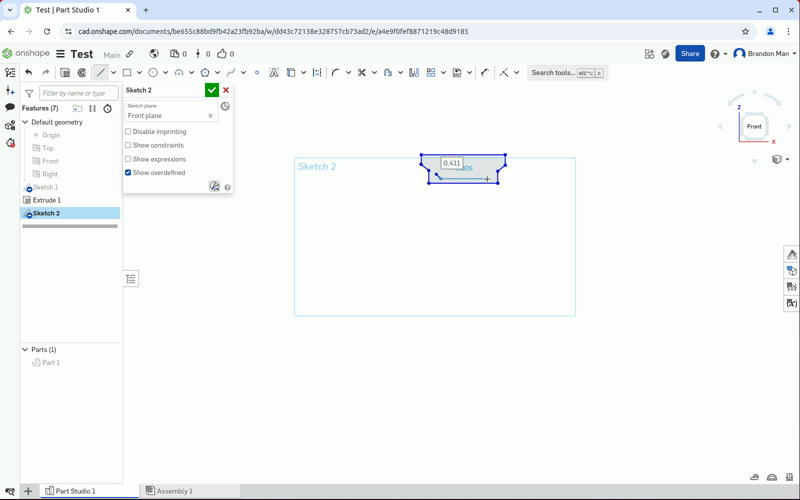
scroll(6)
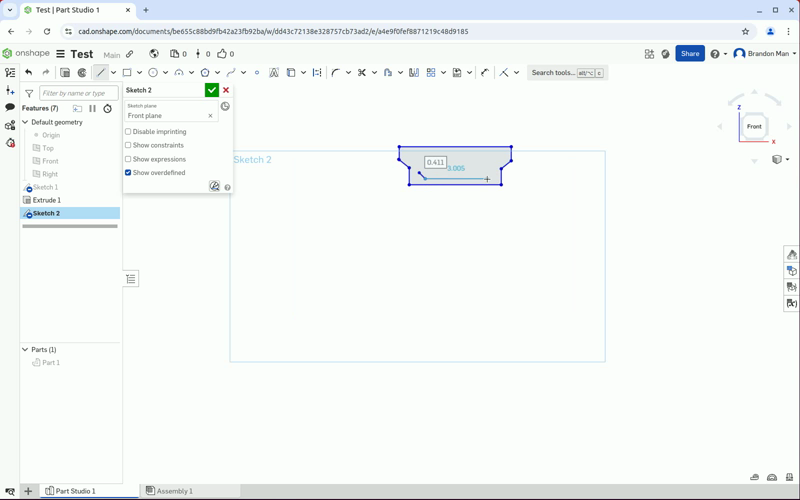
scroll(6)
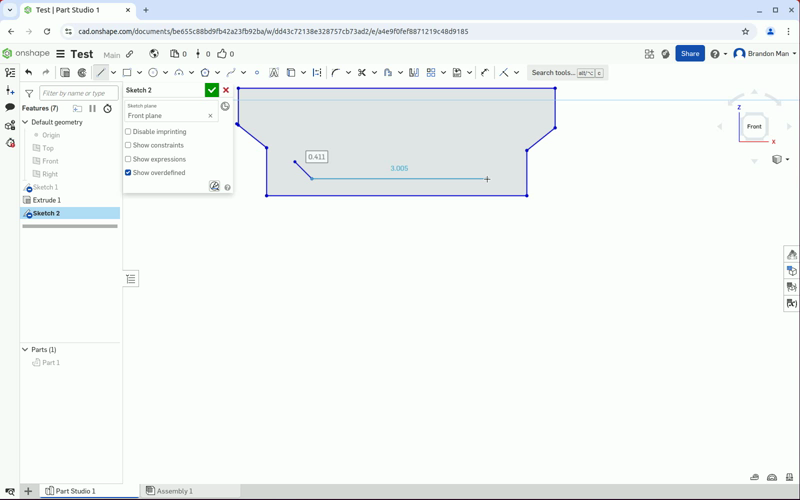
click(487, 178)
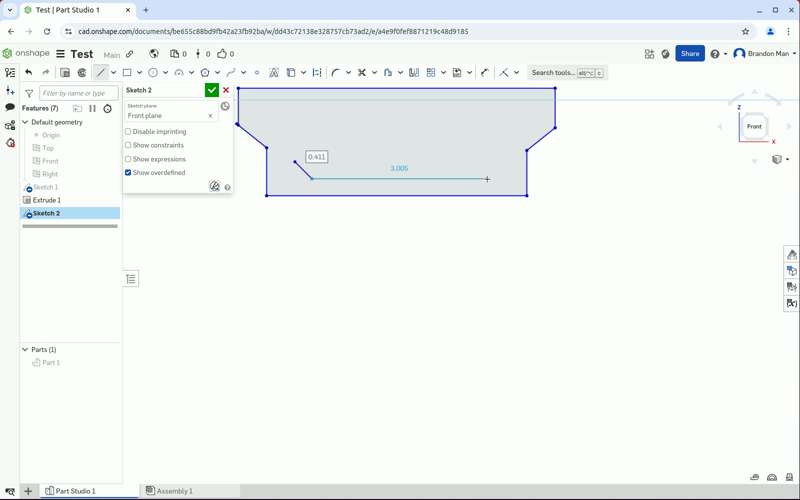
scroll(-6)
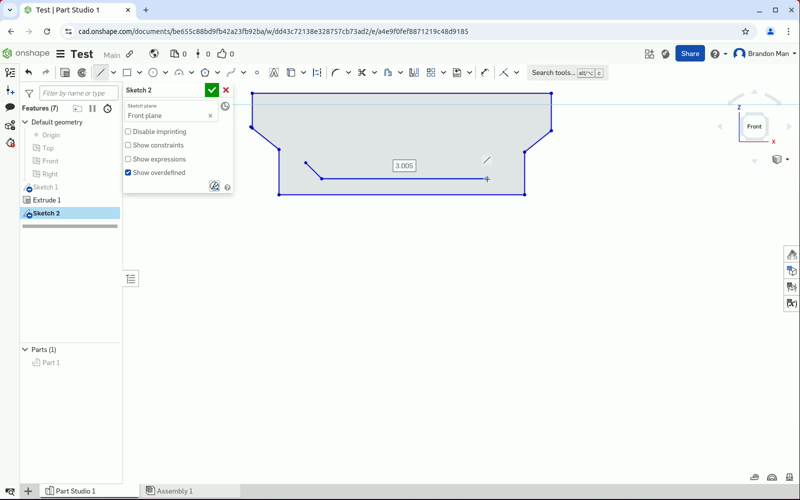
scroll(-6)
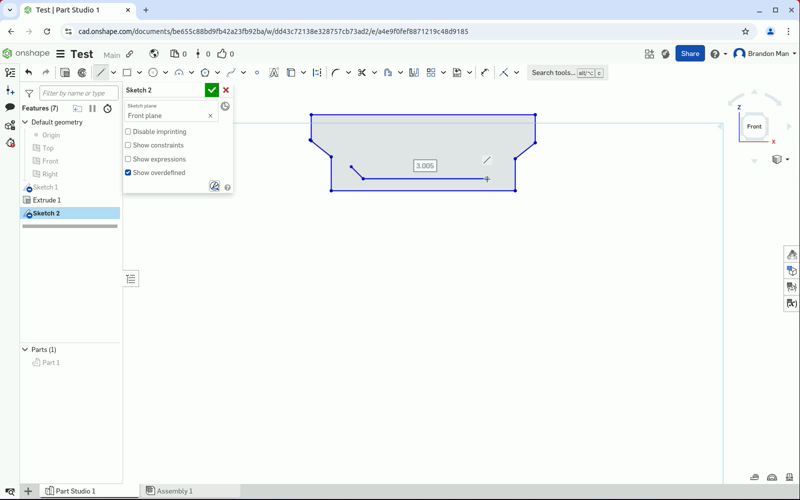
scroll(-6)
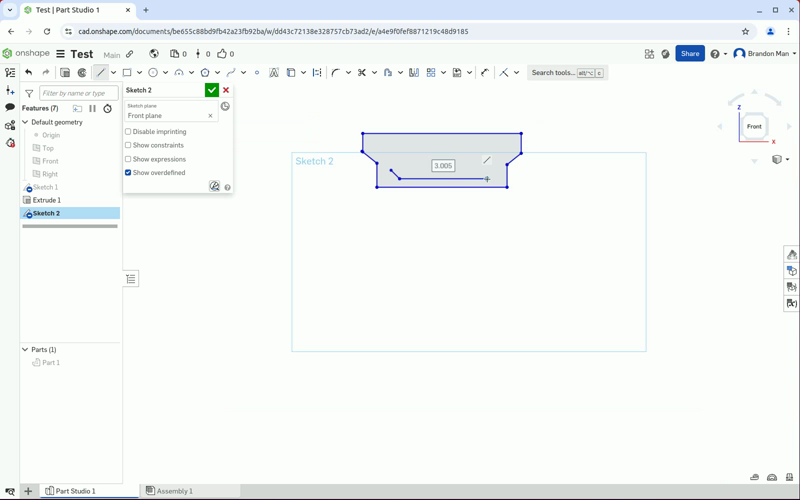
scroll(-6)
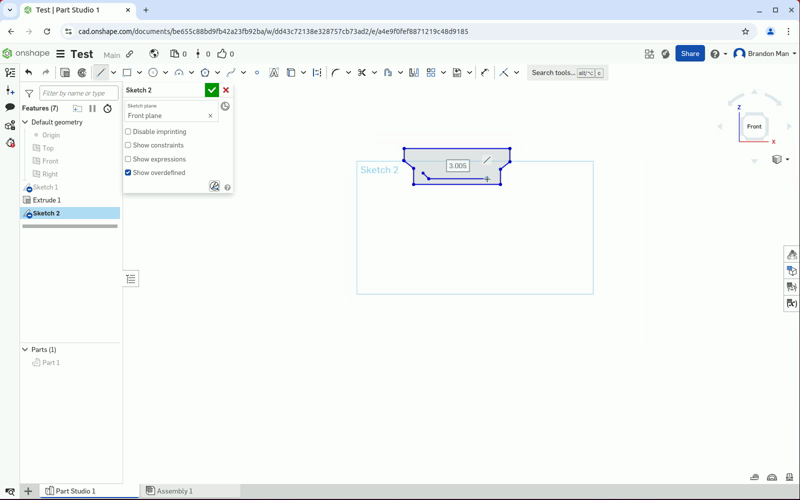
scroll(-6)
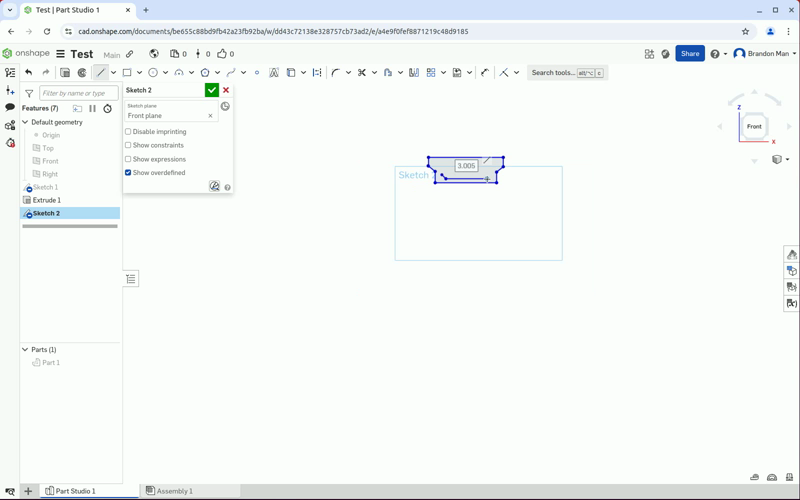
scroll(-6)
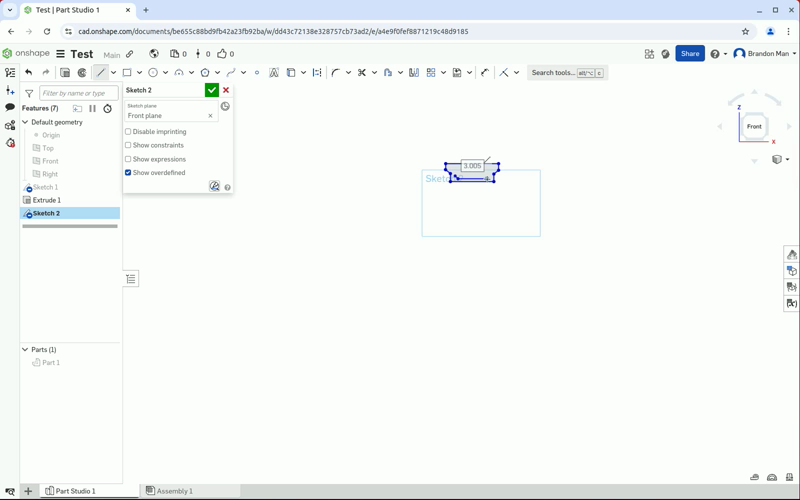
scroll(-6)
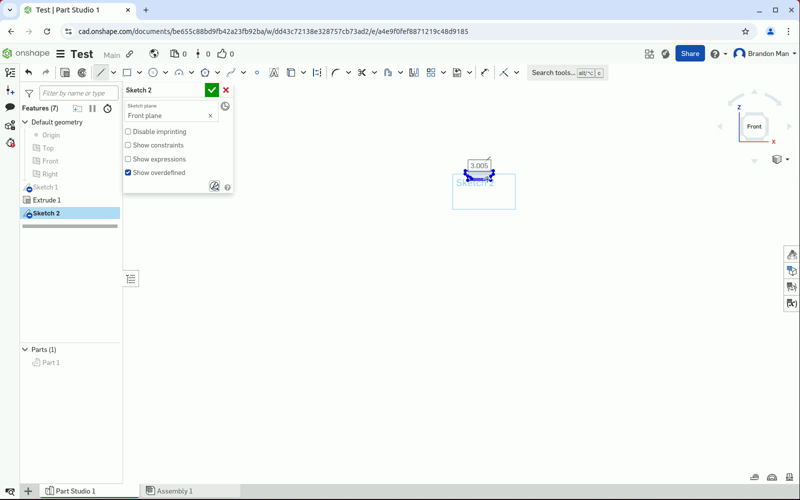
key_up(shift)
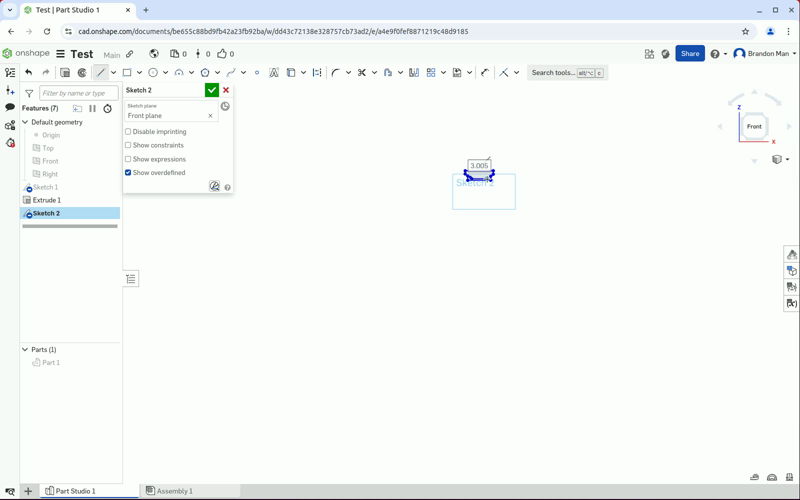
key_down(shift)
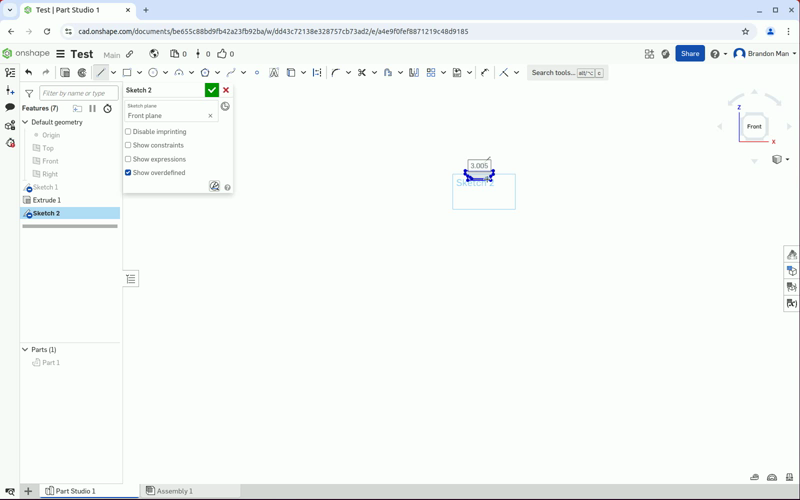
mouse_move(517, 178)
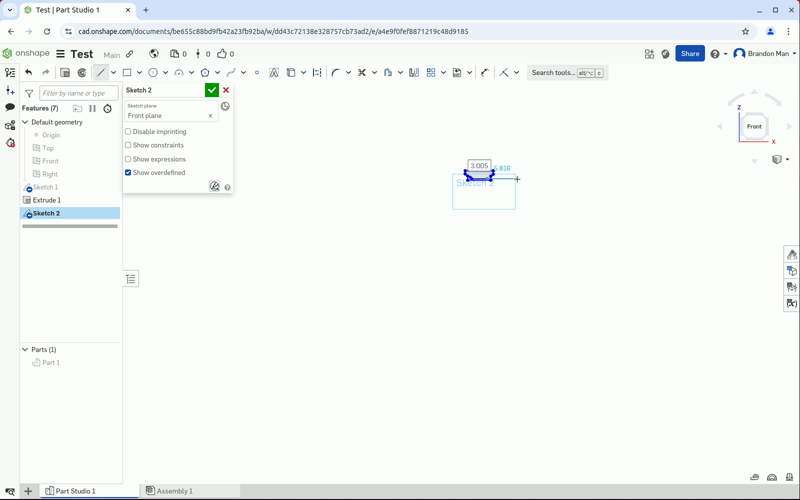
mouse_move(488, 177)
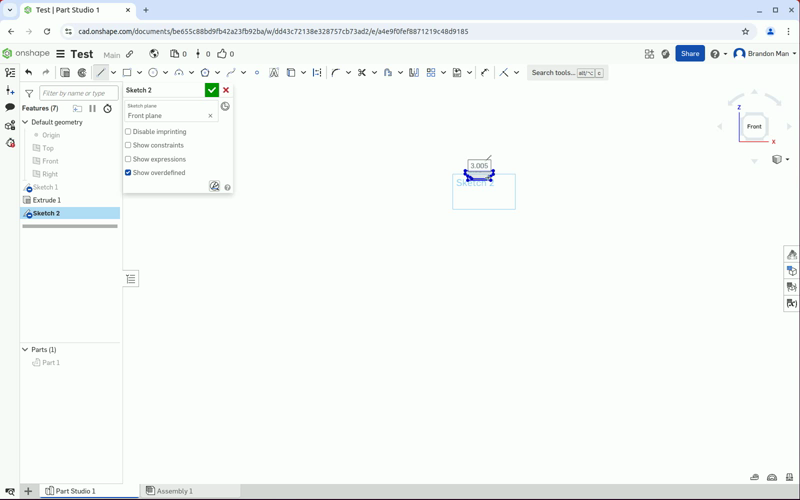
scroll(6)
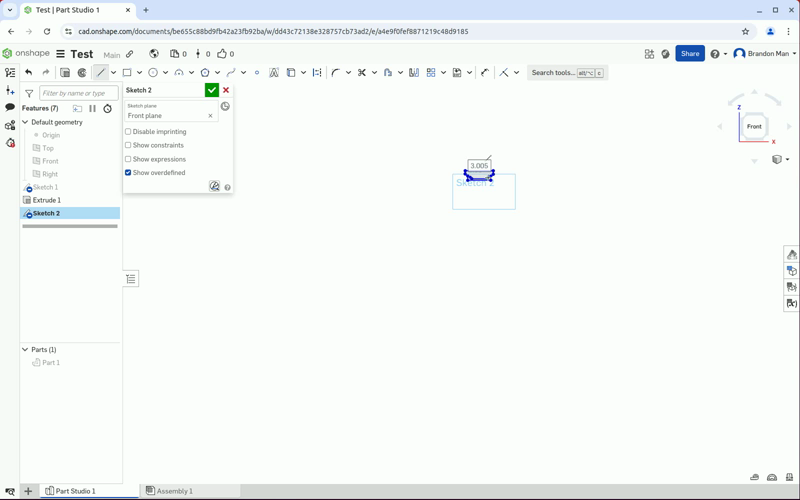
scroll(6)
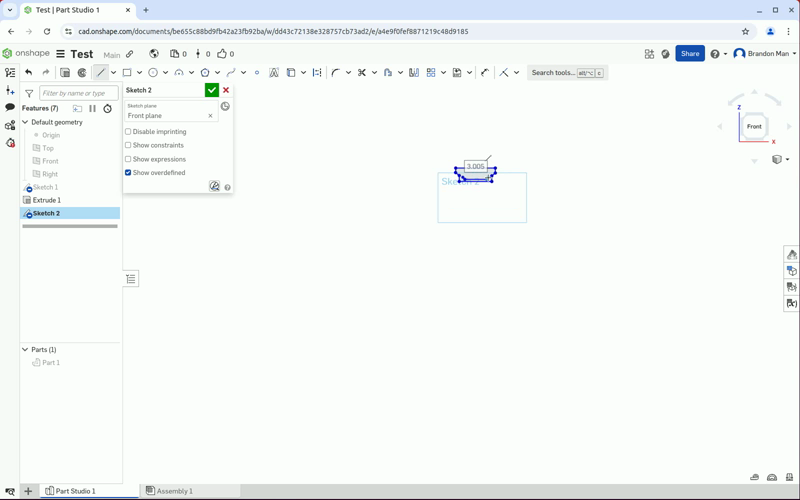
scroll(6)
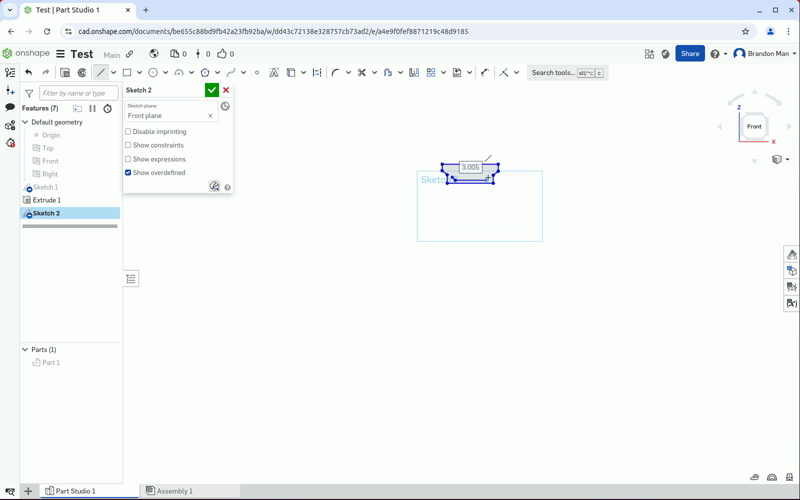
scroll(6)
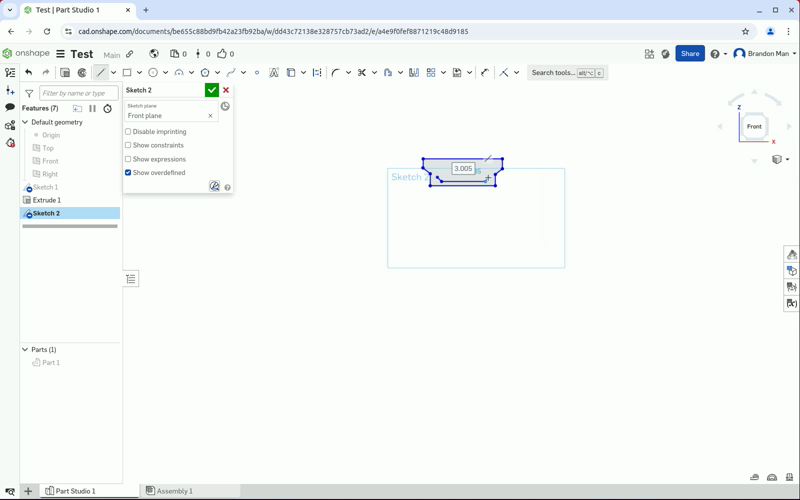
scroll(6)
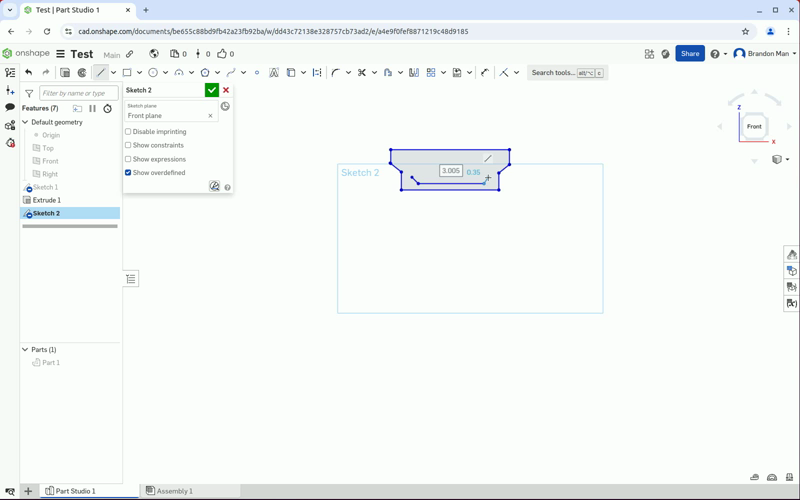
scroll(6)
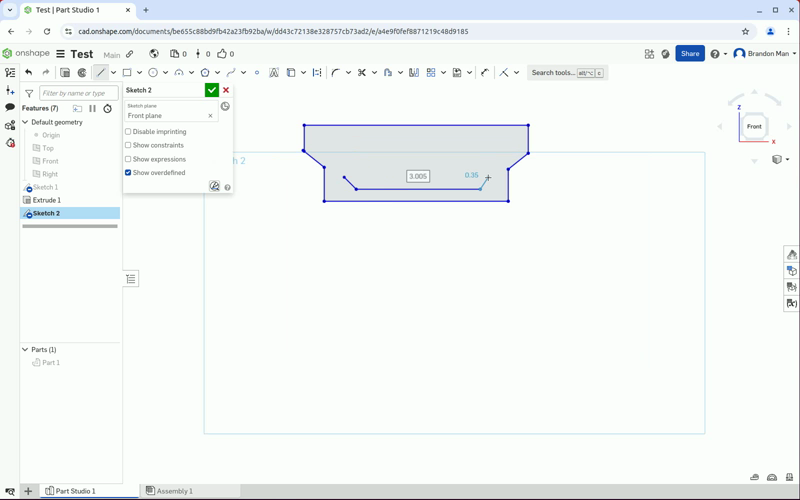
scroll(6)
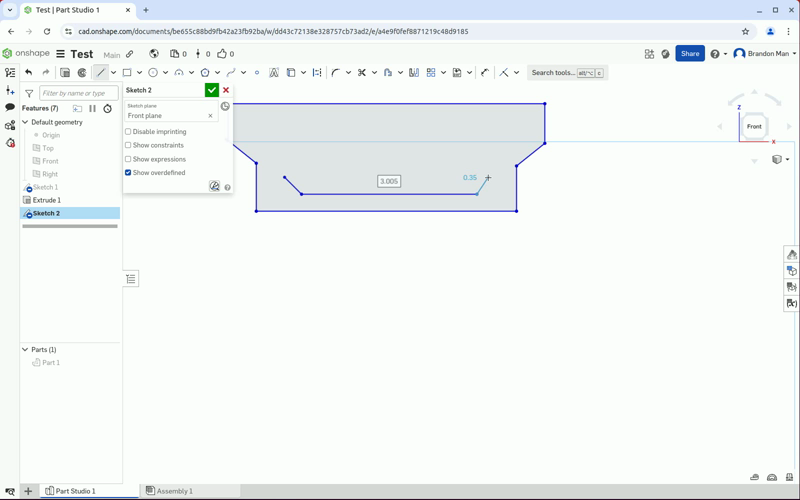
click(488, 177)
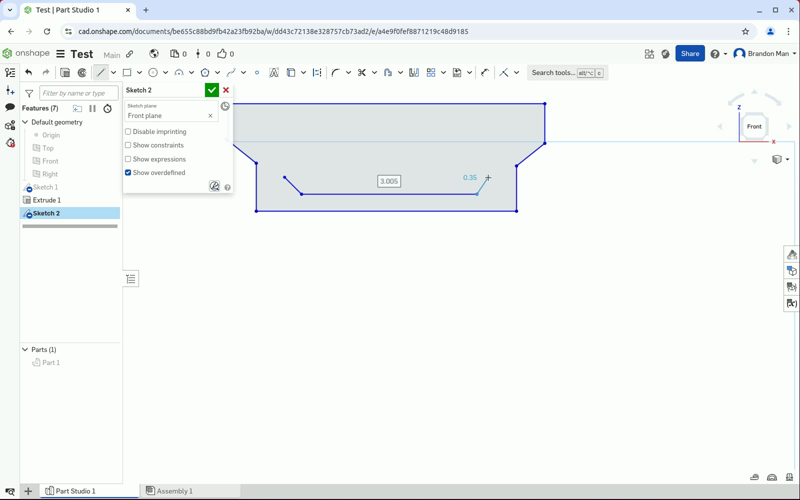
scroll(-6)
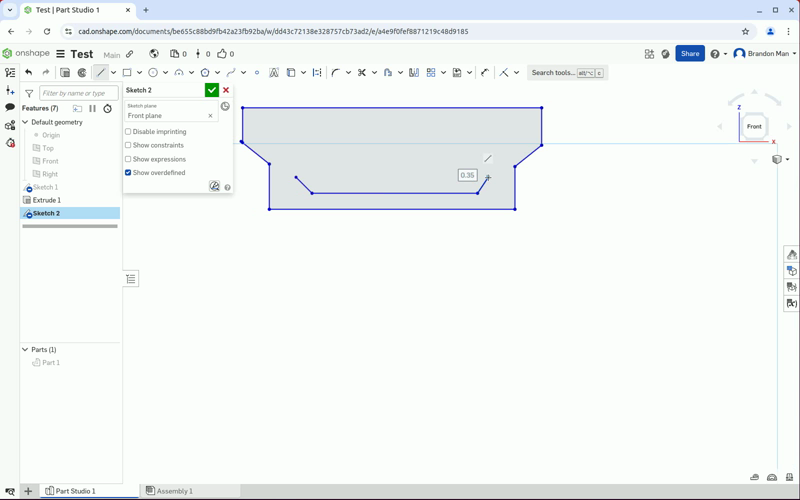
scroll(-6)
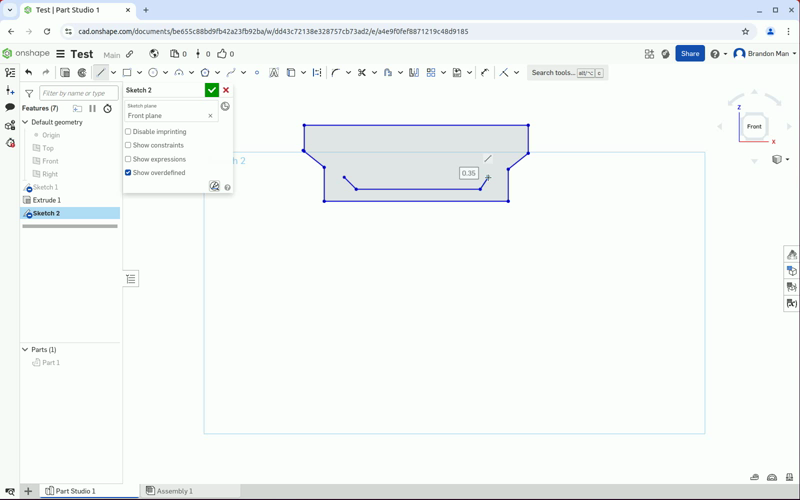
scroll(-6)
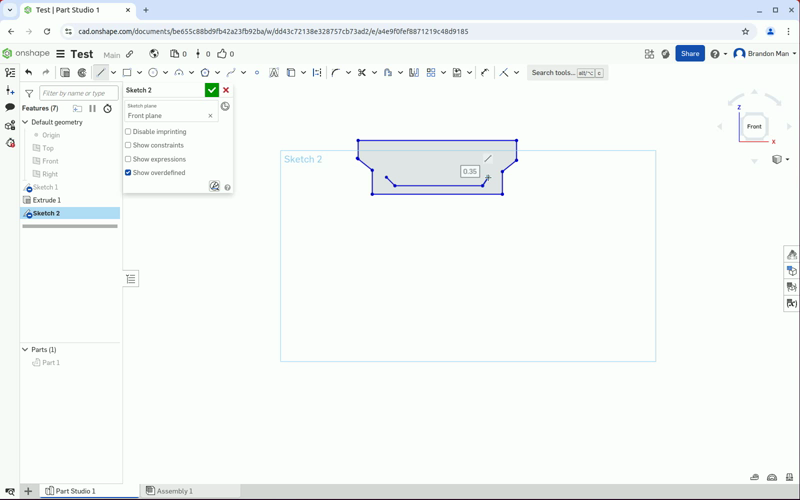
scroll(-6)
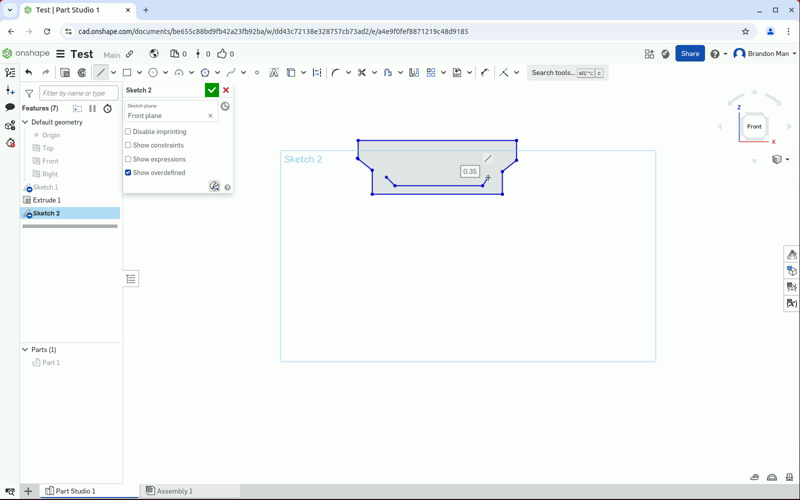
scroll(-6)
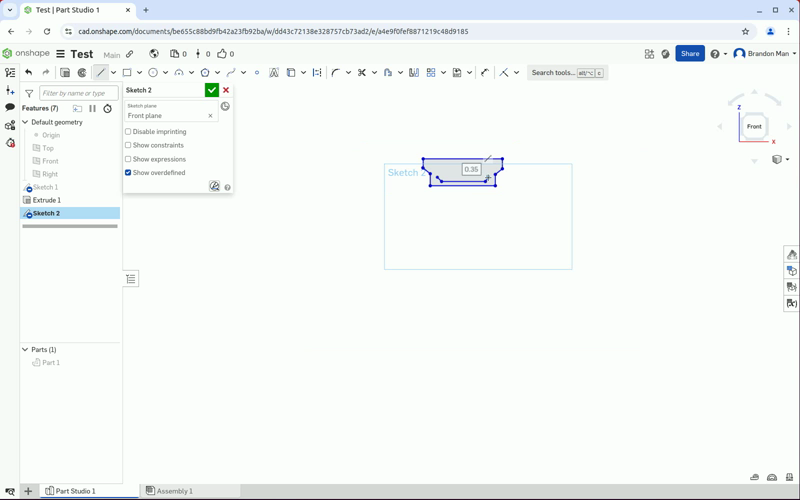
scroll(-6)
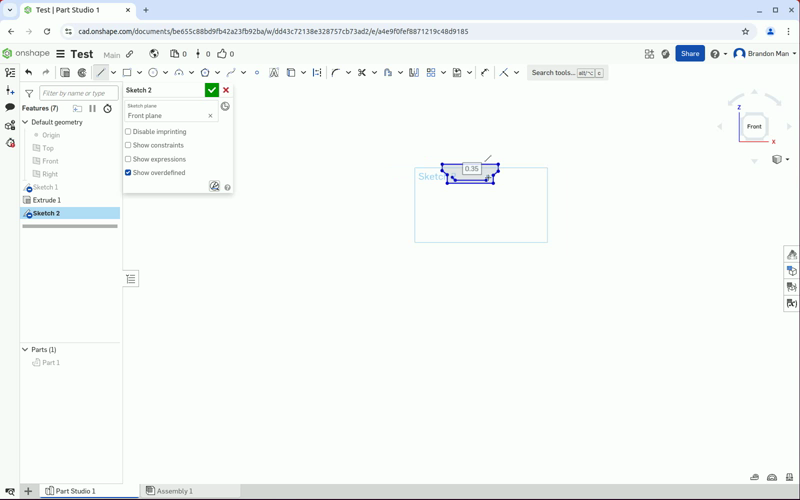
scroll(-6)
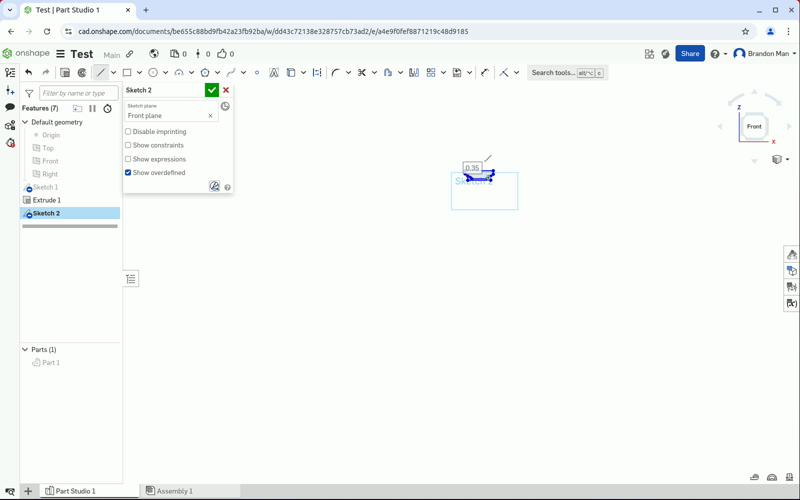
key_up(shift)
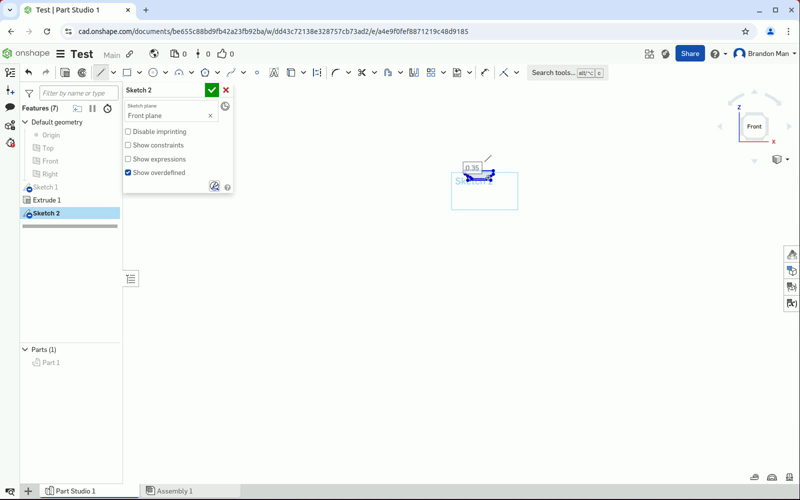
key_down(shift)
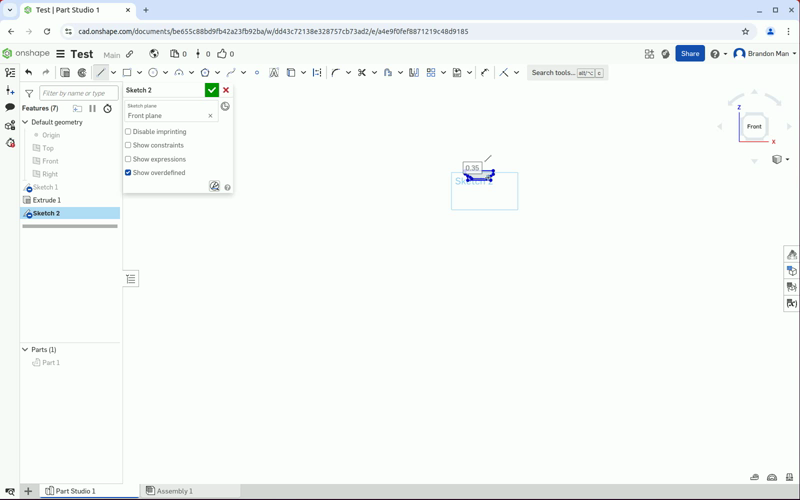
mouse_move(518, 177)
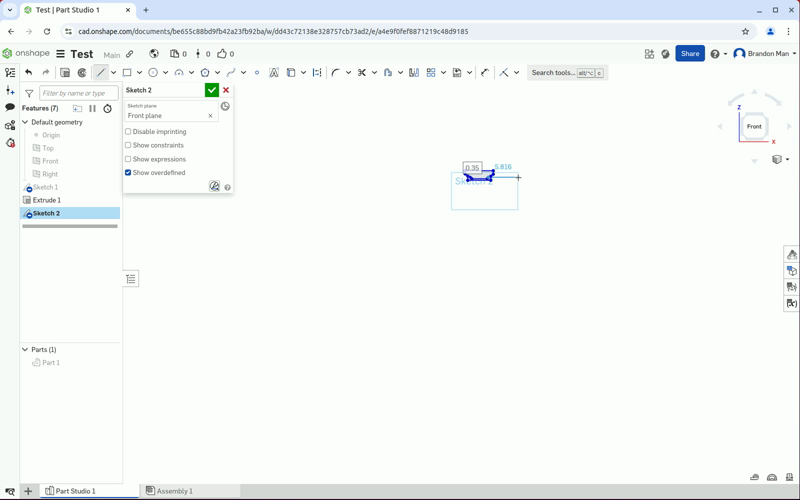
mouse_move(488, 175)
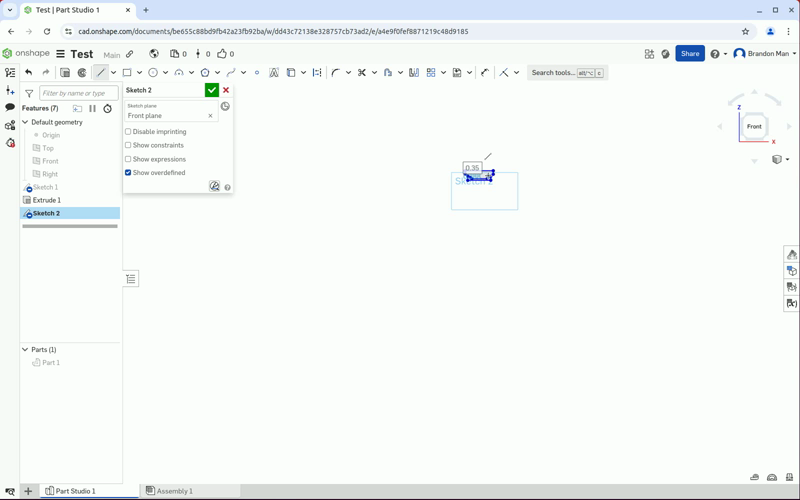
scroll(6)
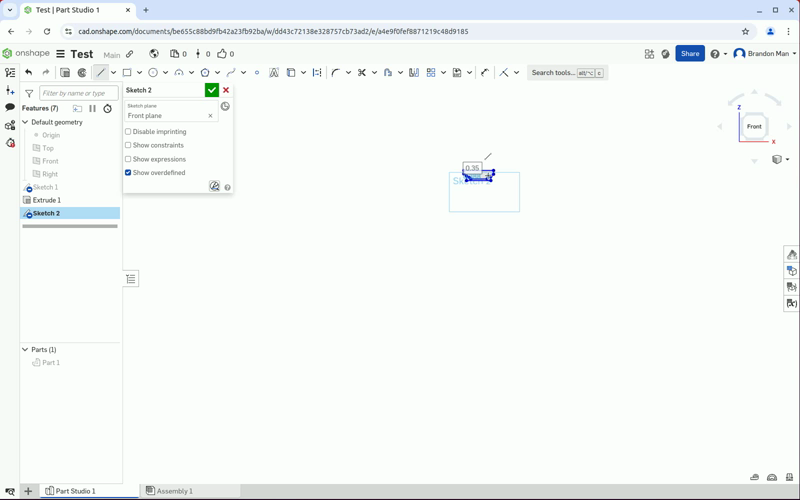
scroll(6)
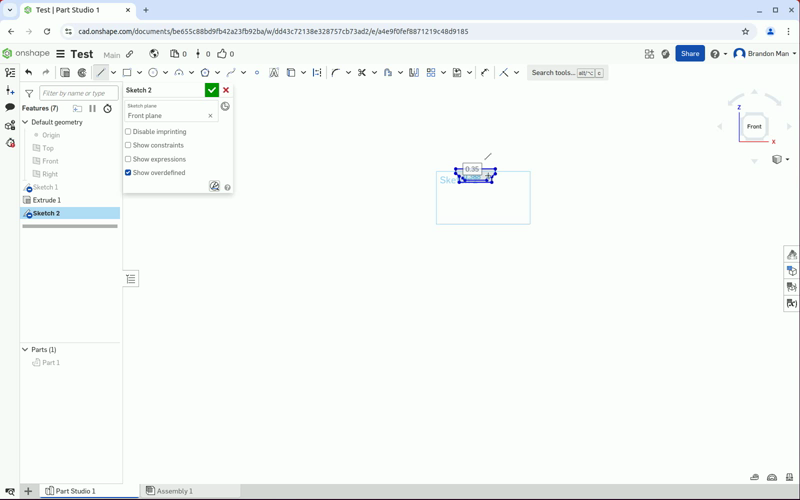
scroll(6)
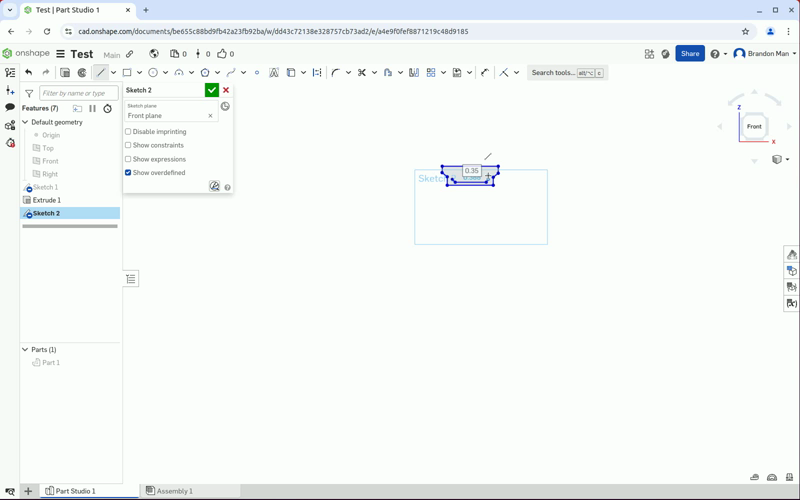
scroll(6)
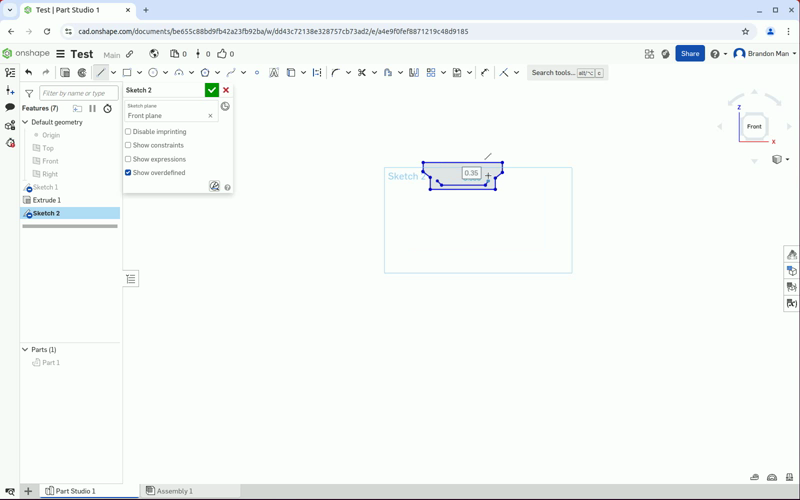
scroll(6)
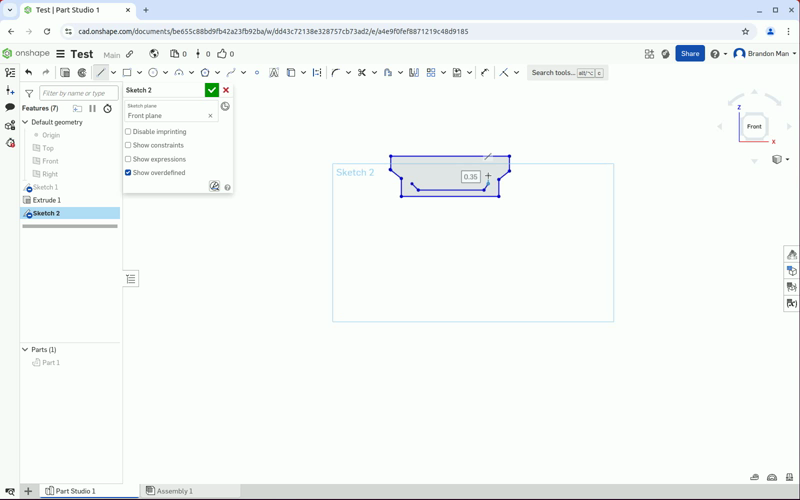
scroll(6)
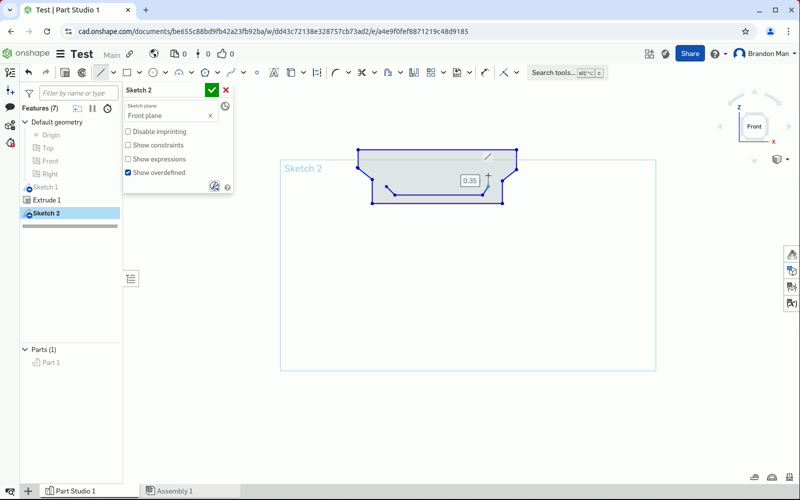
scroll(6)
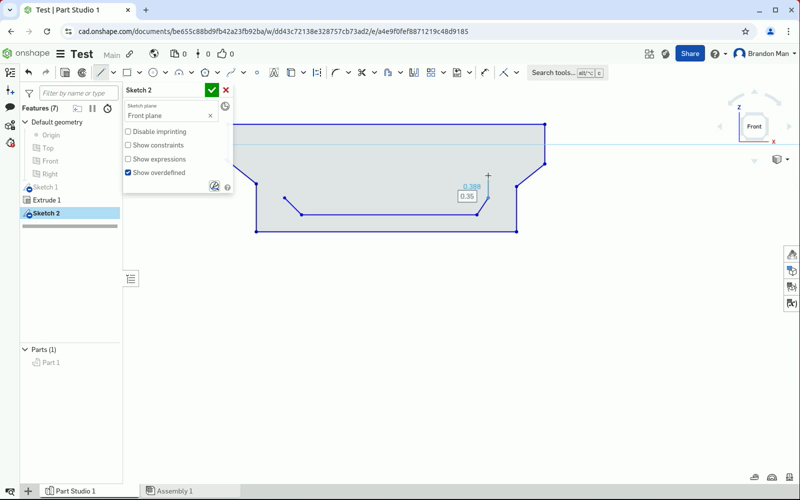
click(488, 175)
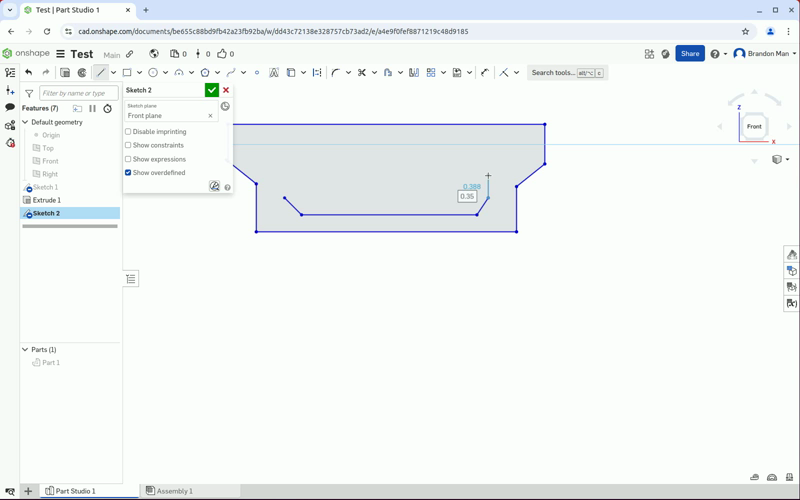
scroll(-6)
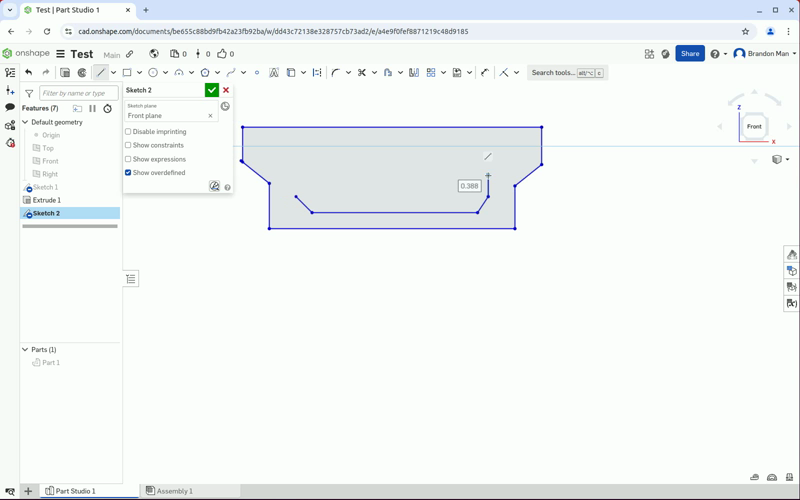
scroll(-6)
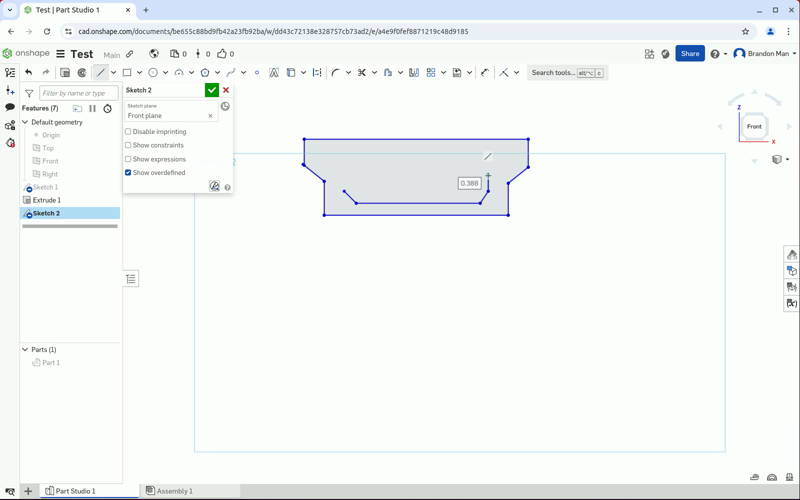
scroll(-6)
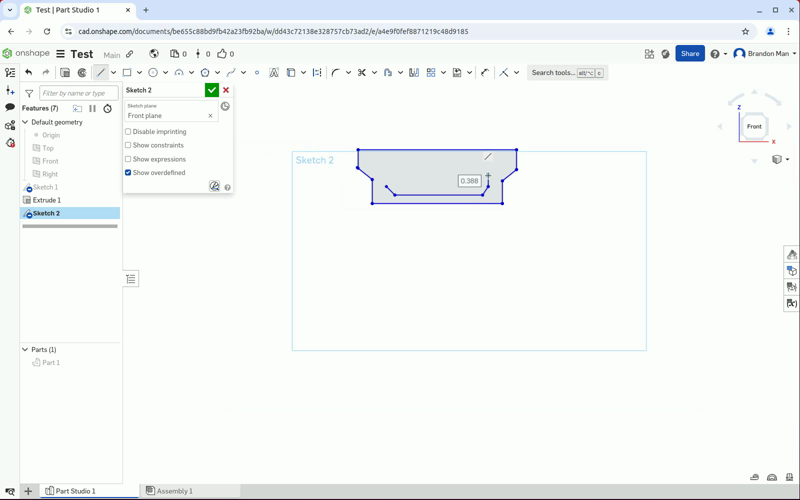
scroll(-6)
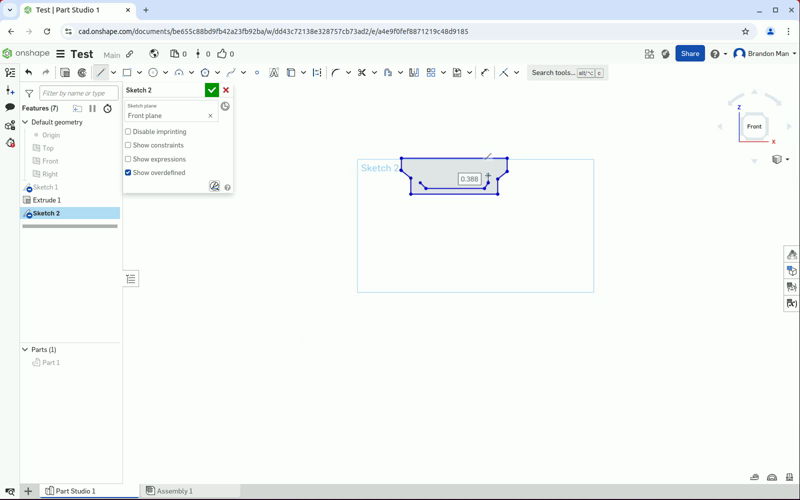
scroll(-6)
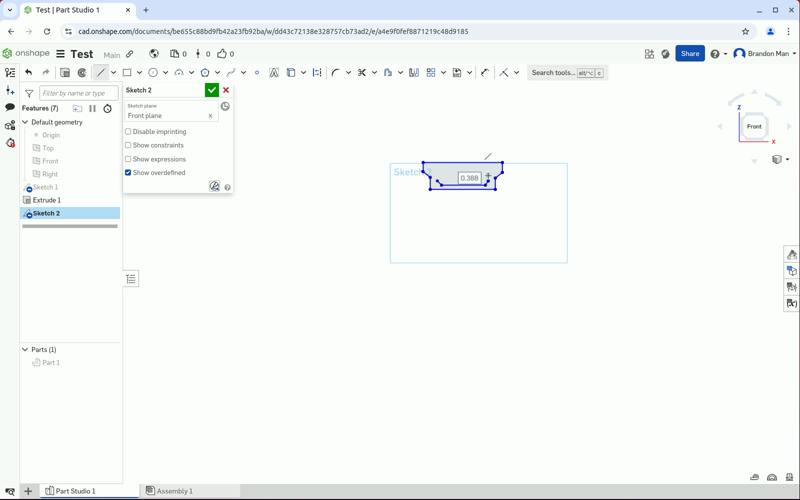
scroll(-6)
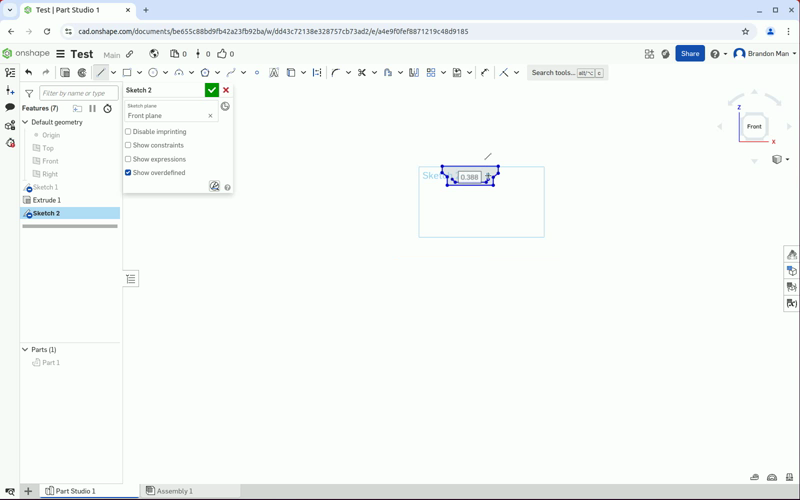
scroll(-6)
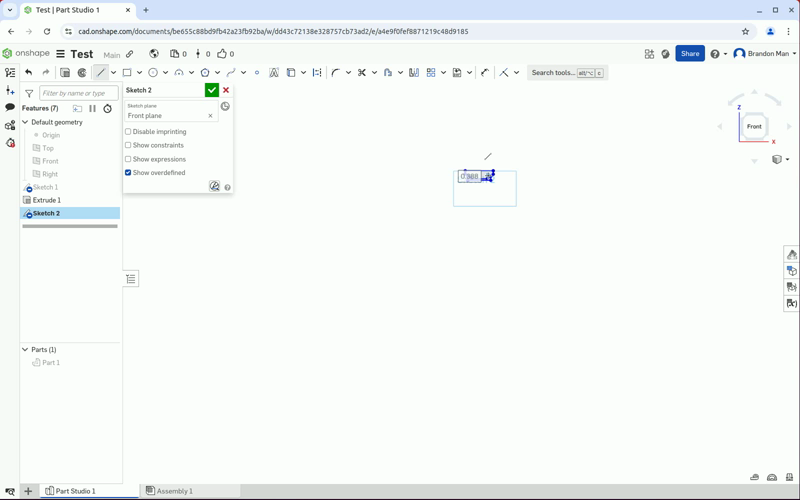
key_up(shift)
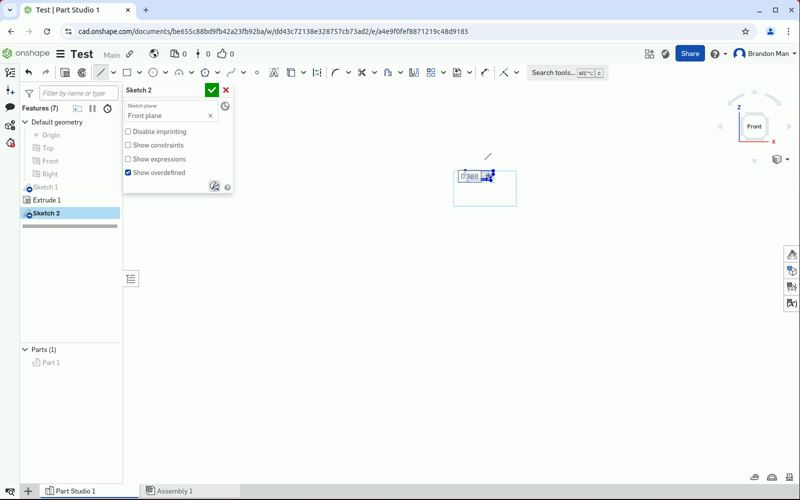
key_down(shift)
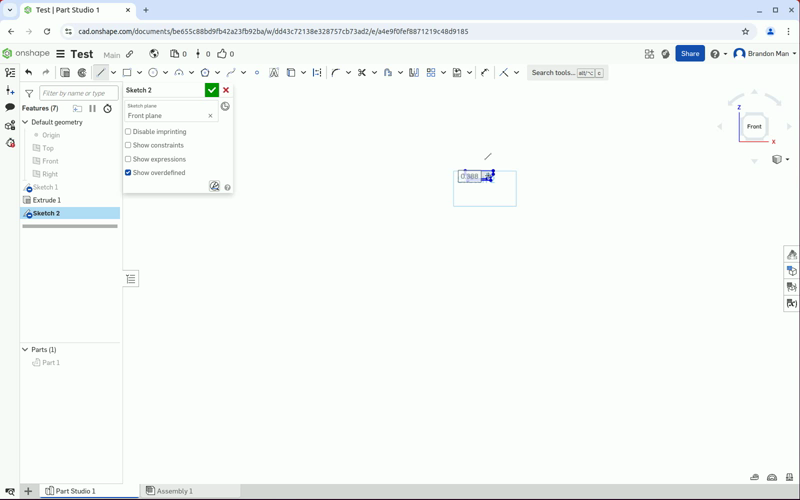
mouse_move(518, 175)
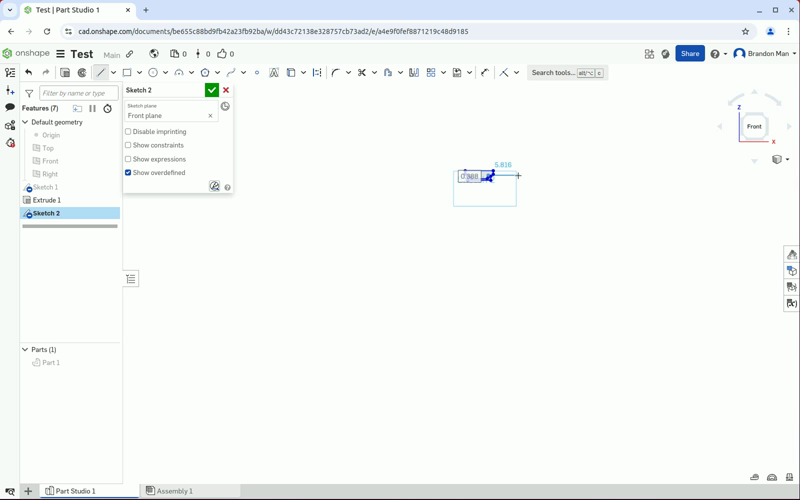
mouse_move(470, 175)
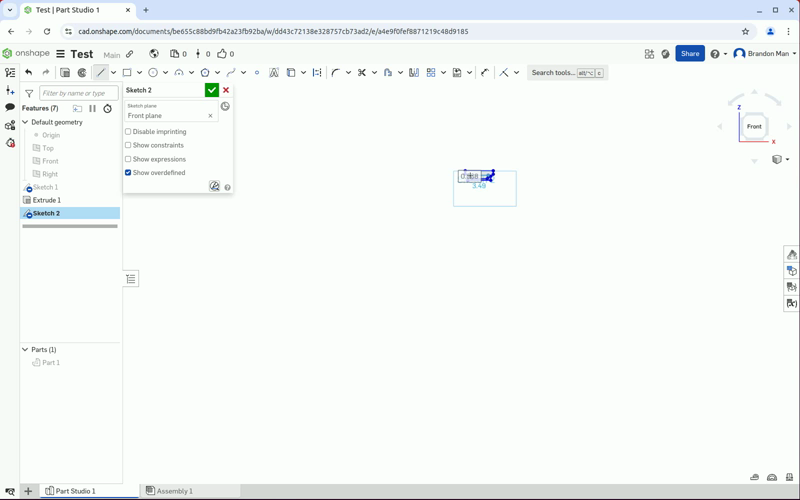
scroll(6)
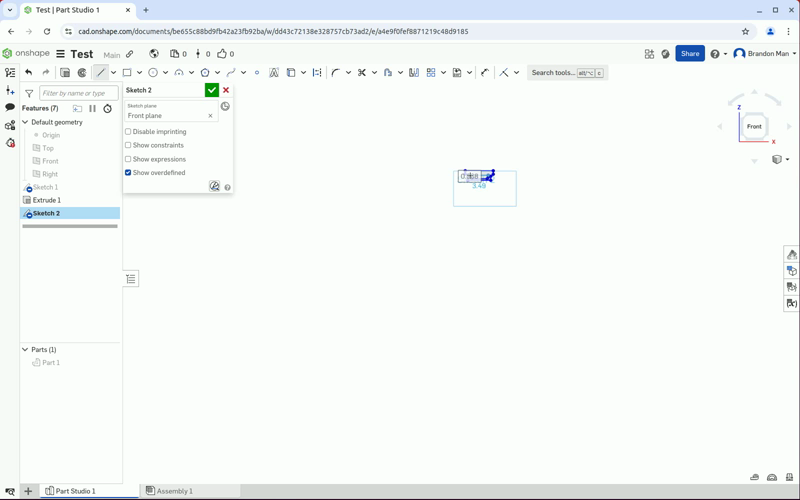
scroll(6)
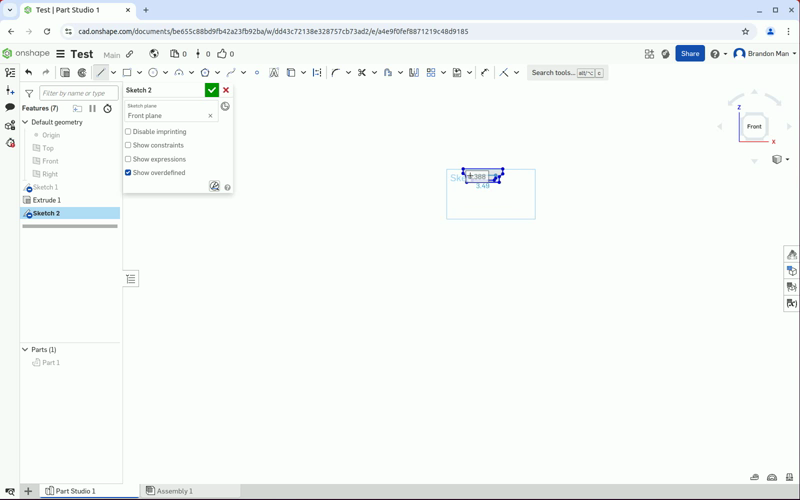
scroll(6)
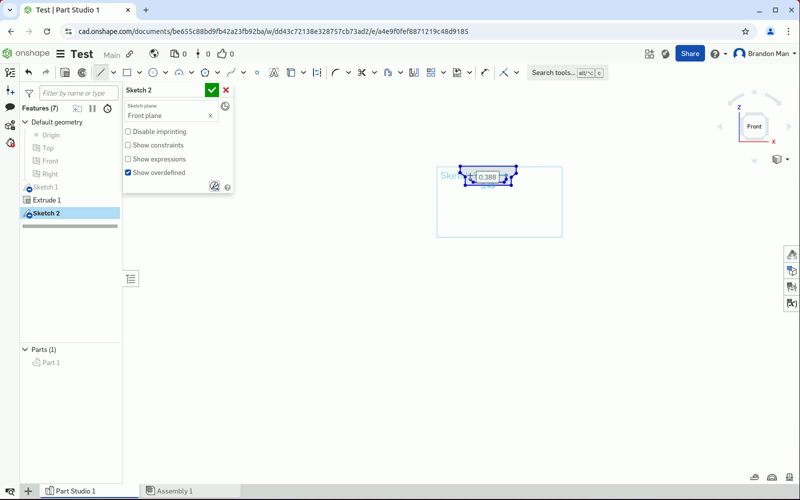
scroll(6)
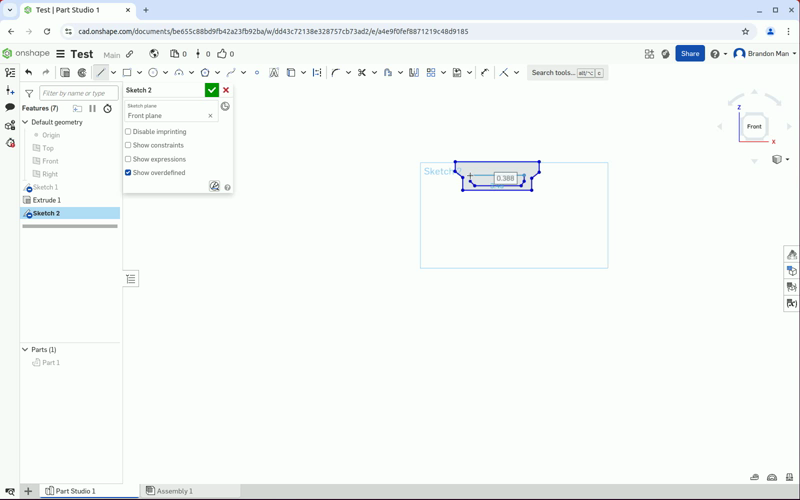
scroll(6)
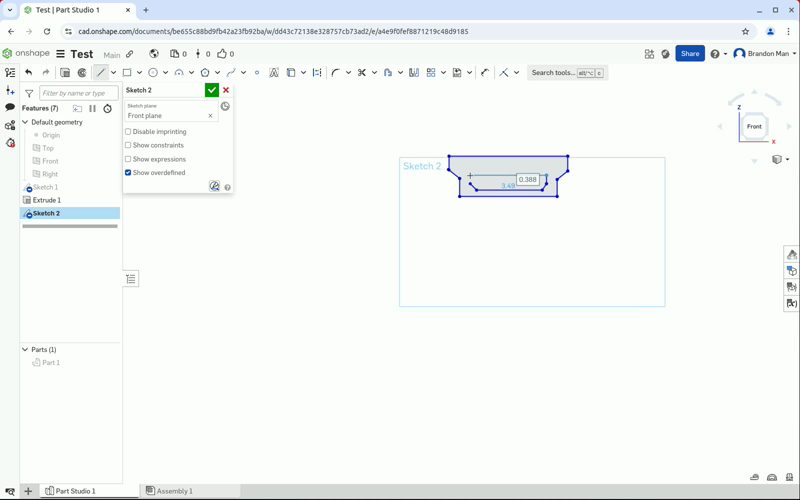
scroll(6)
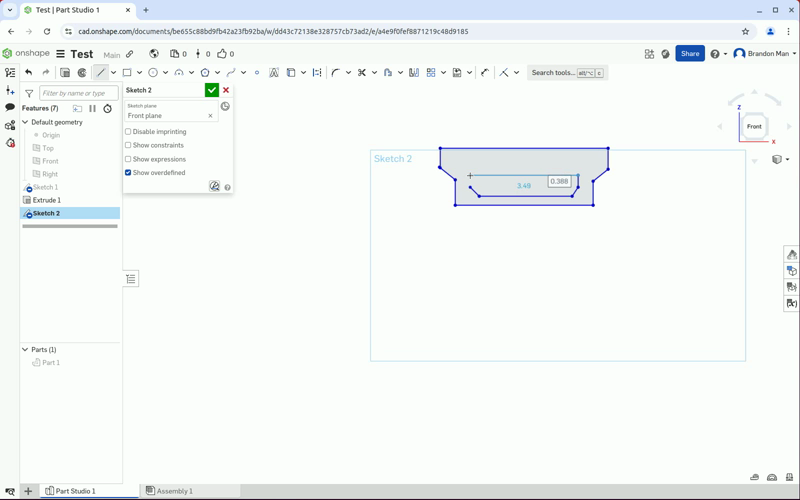
scroll(6)
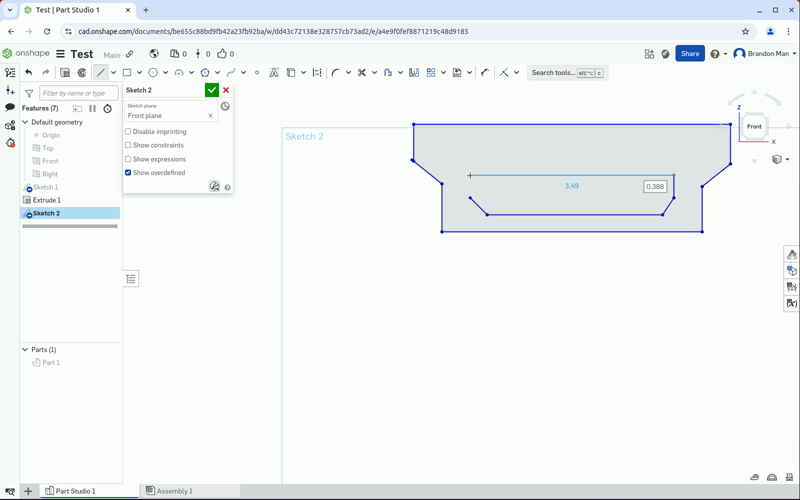
click(470, 175)
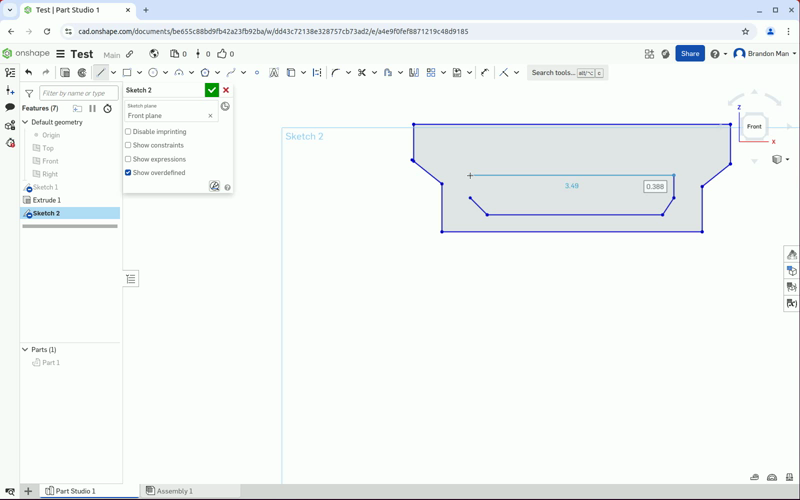
scroll(-6)
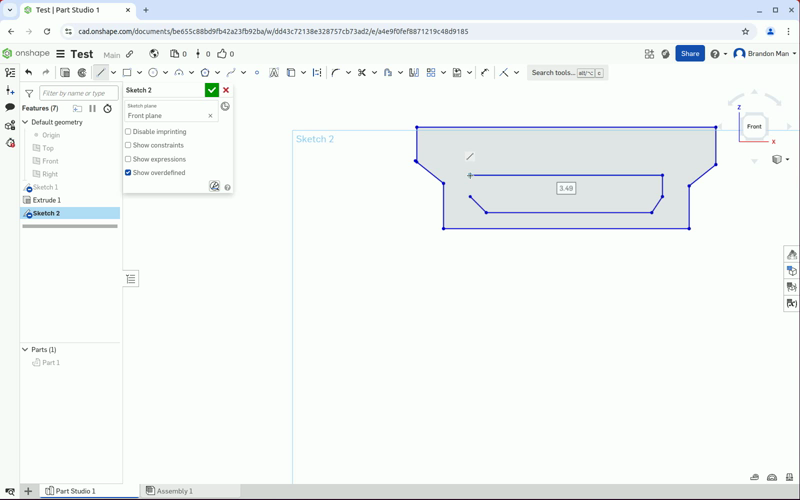
scroll(-6)
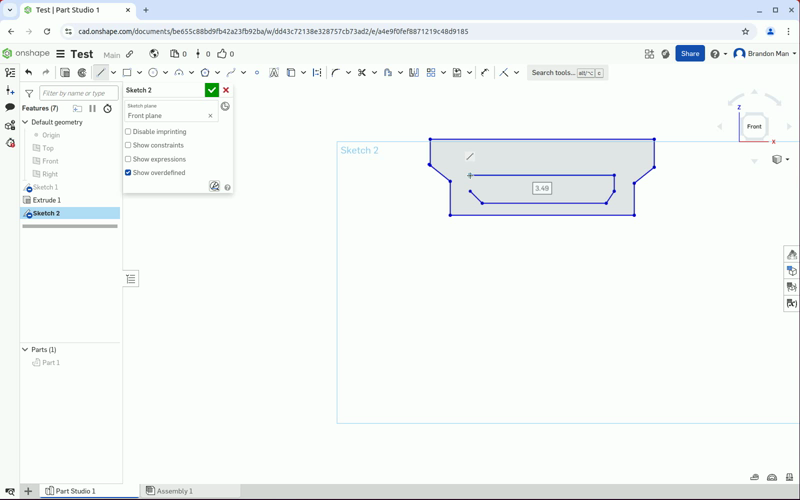
scroll(-6)
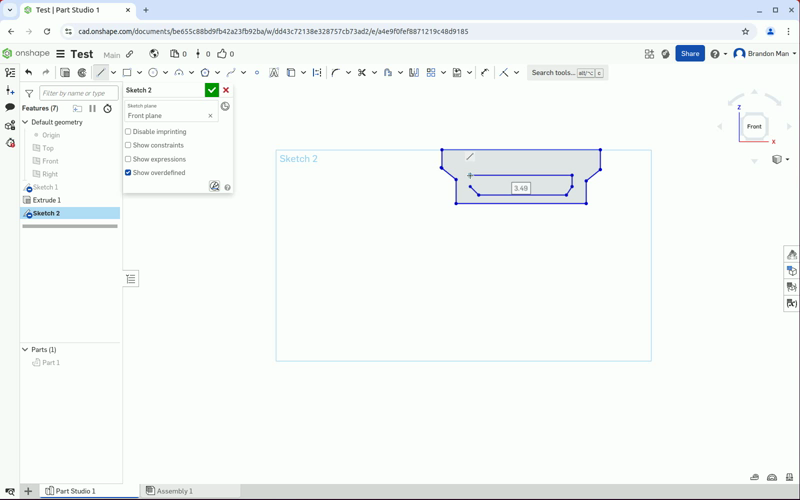
scroll(-6)
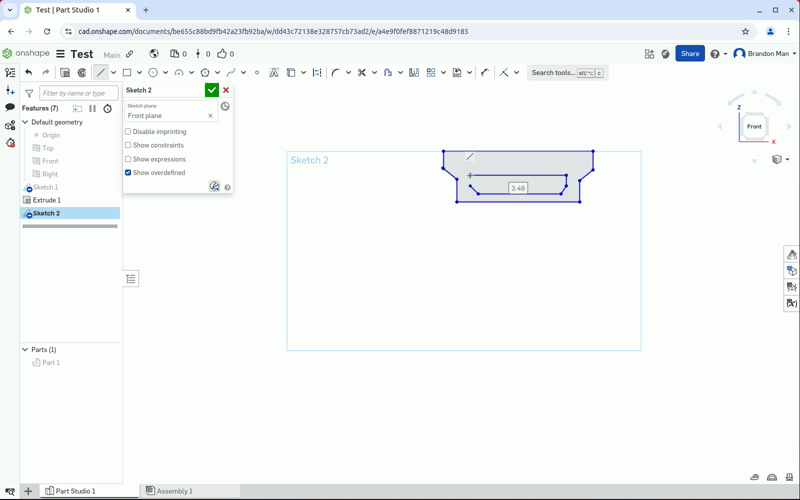
scroll(-6)
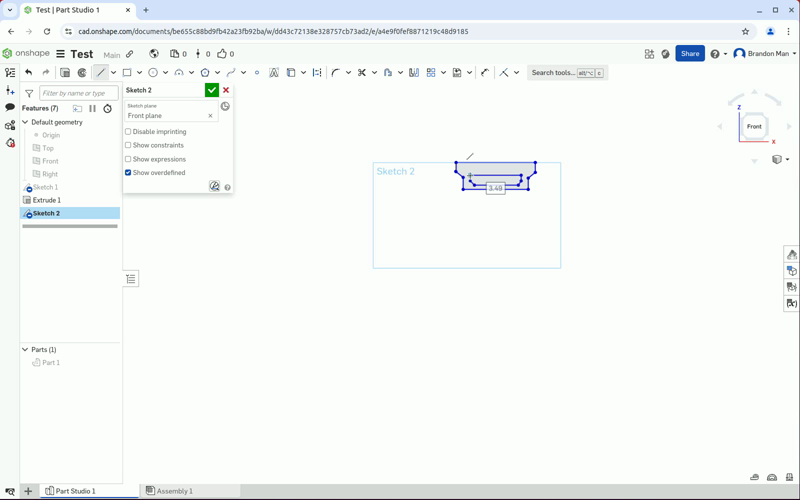
scroll(-6)
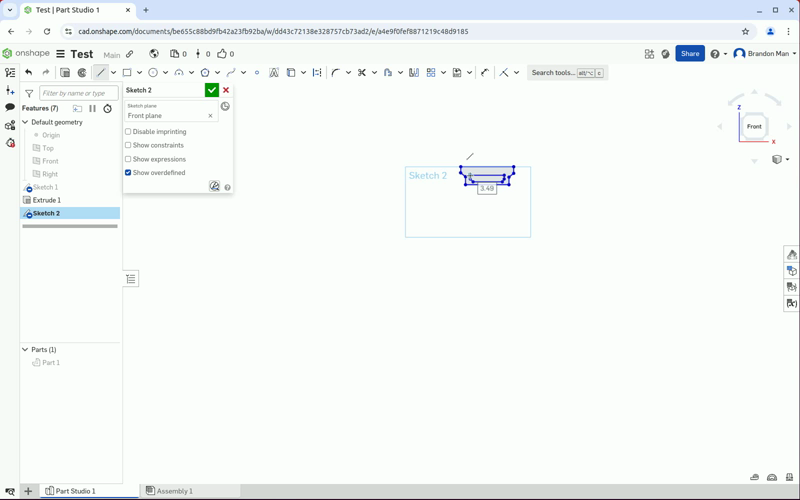
scroll(-6)
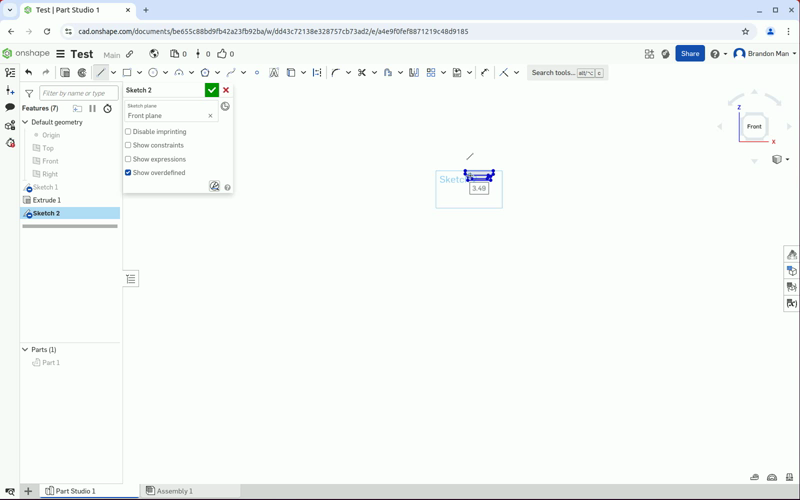
key_up(shift)
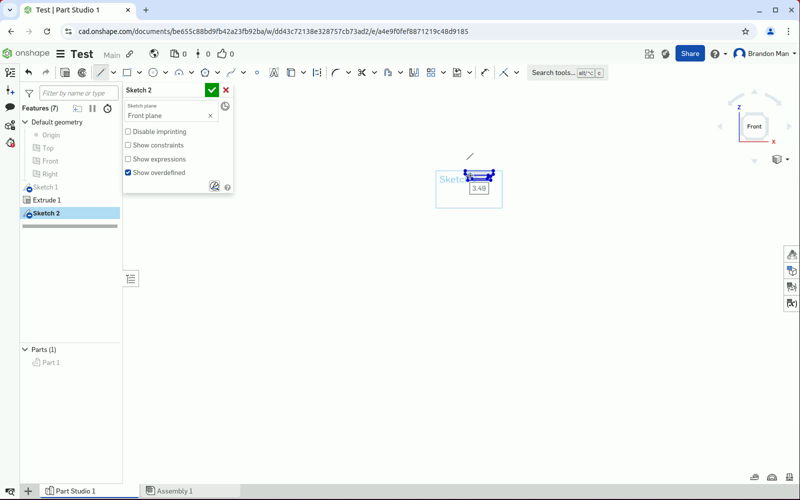
mouse_move(500, 175)
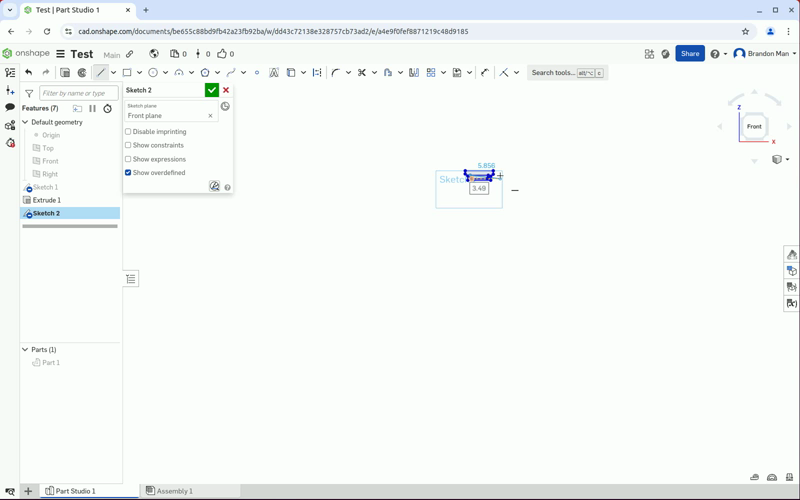
key_down(shift)
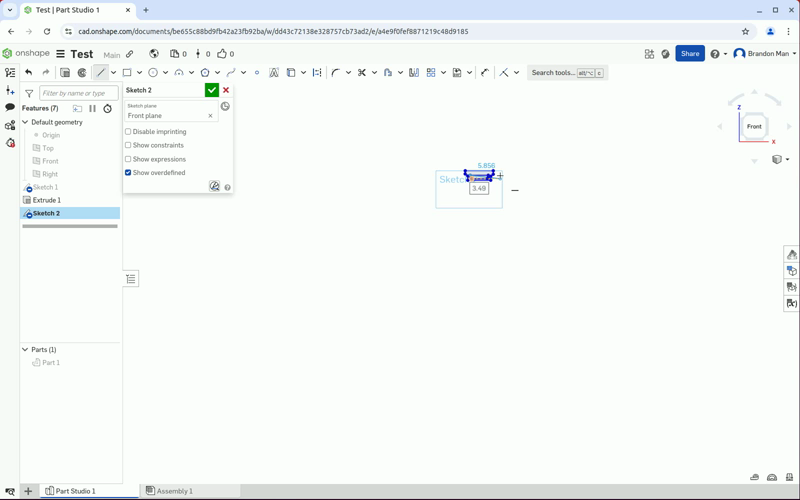
mouse_move(470, 177)
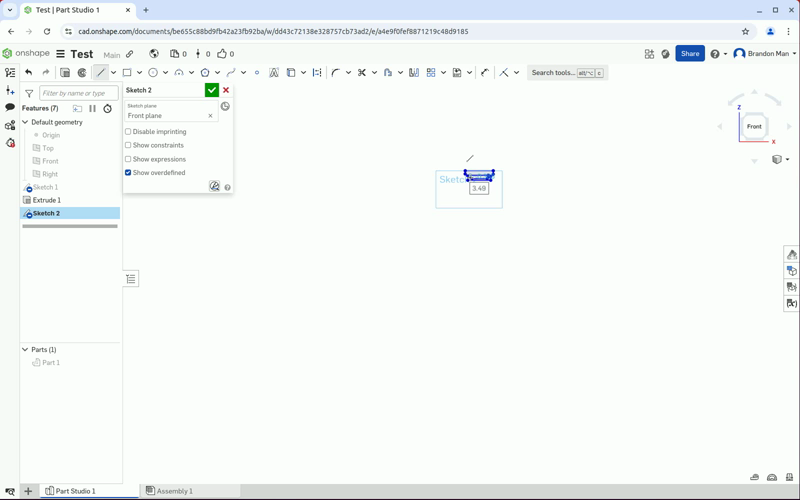
scroll(6)
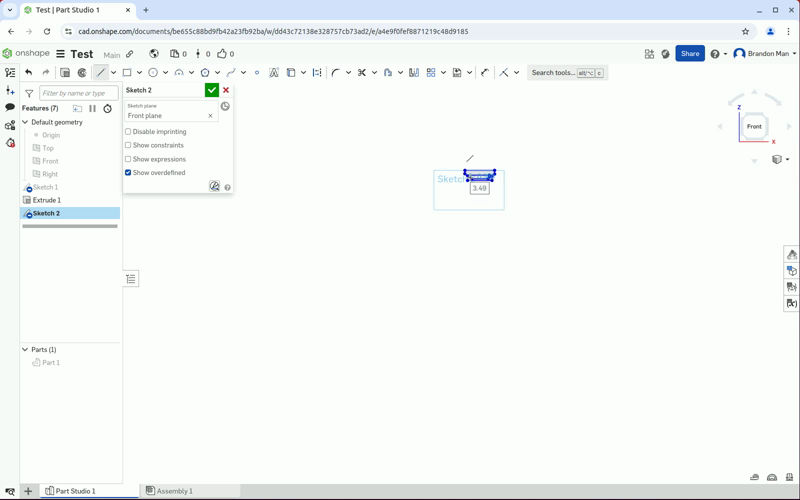
scroll(6)
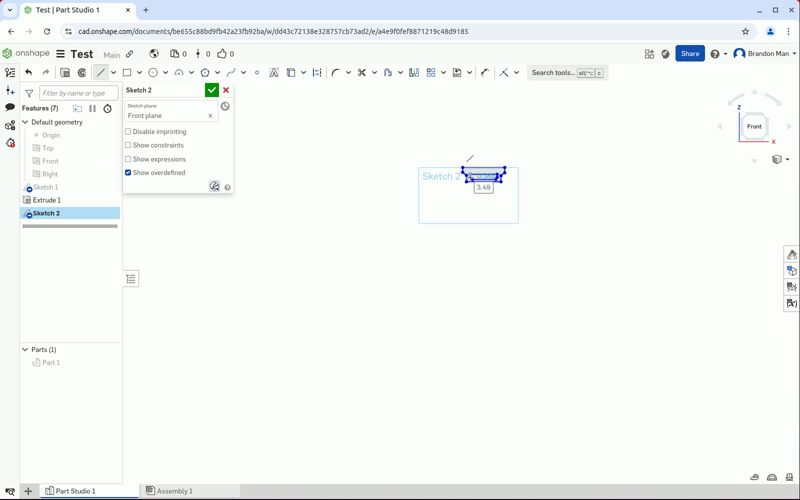
scroll(6)
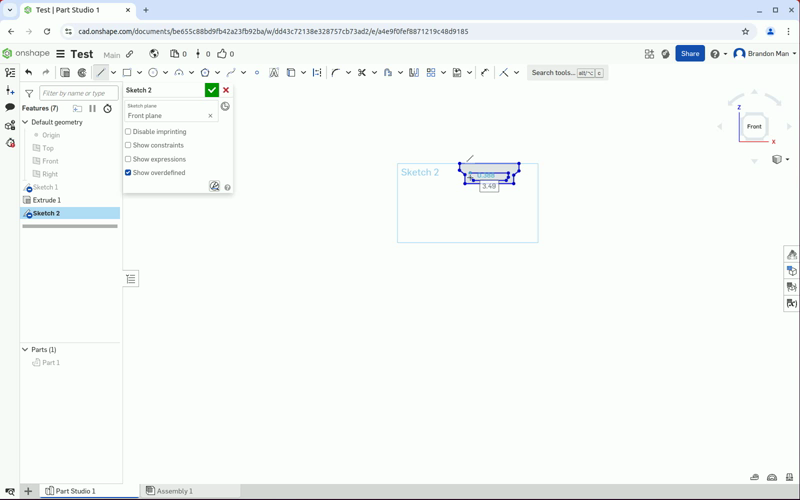
scroll(6)
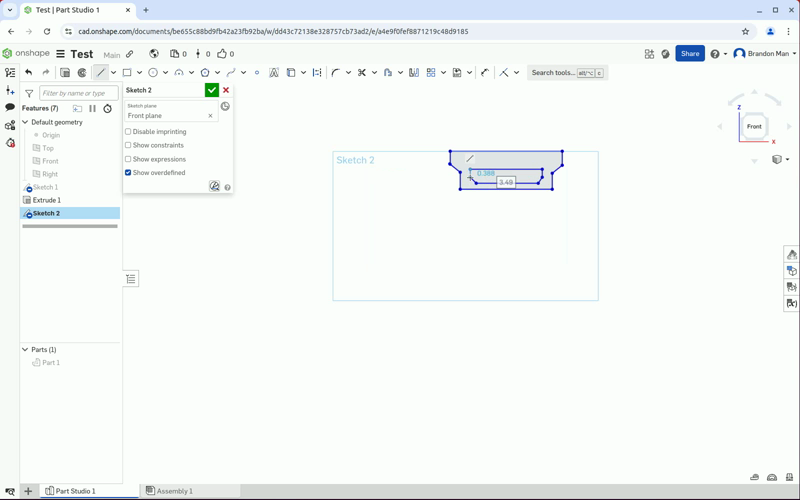
scroll(6)
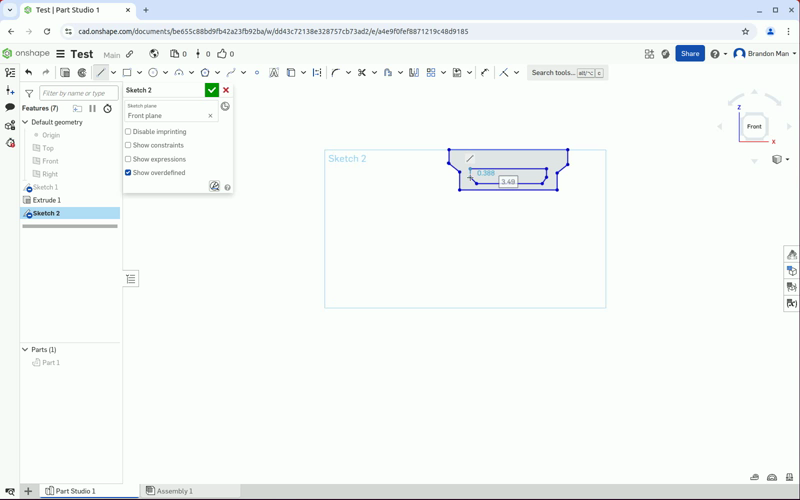
scroll(6)
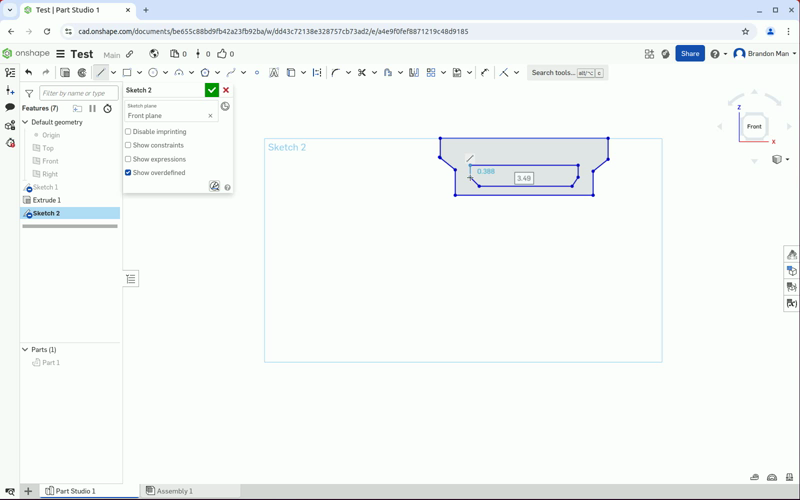
scroll(6)
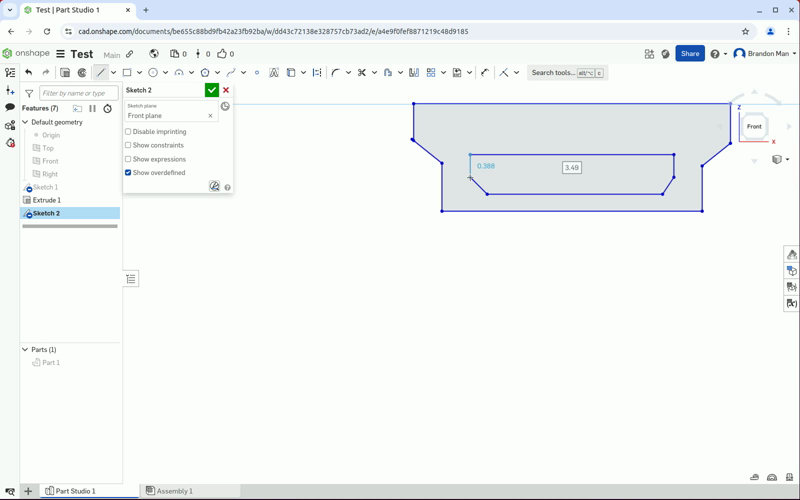
key_up(shift)
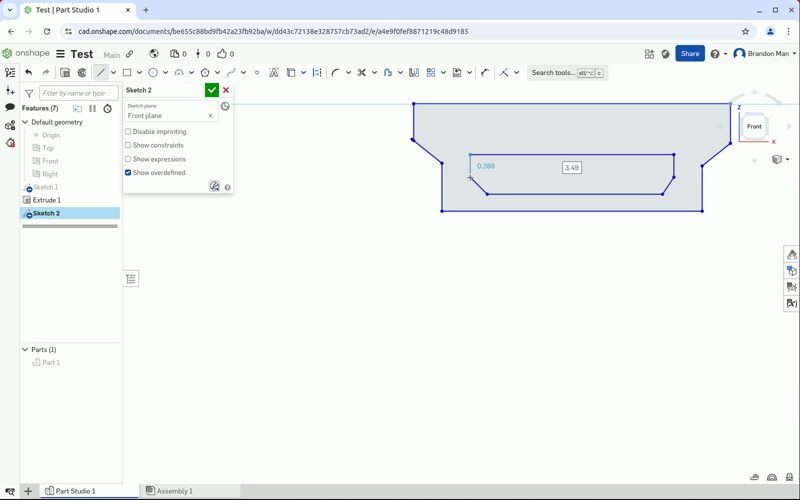
click(470, 177)
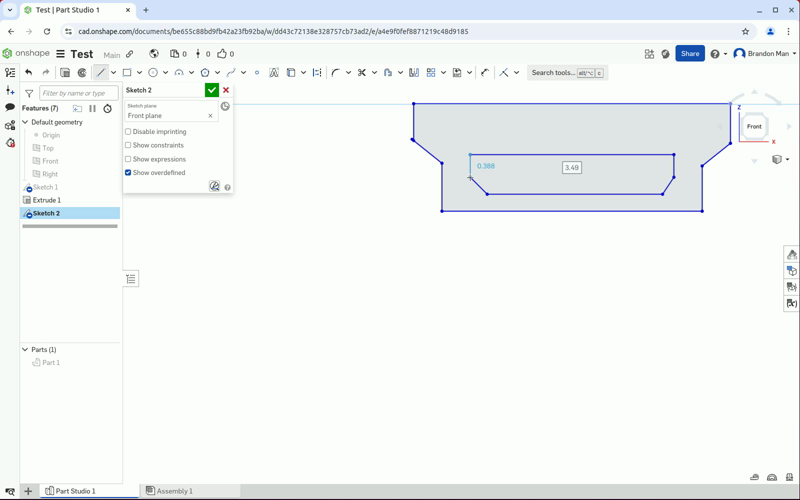
scroll(-6)
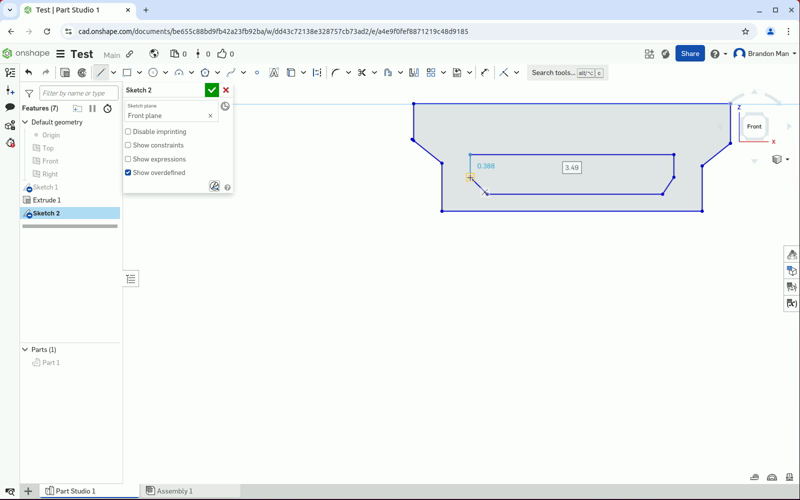
scroll(-6)
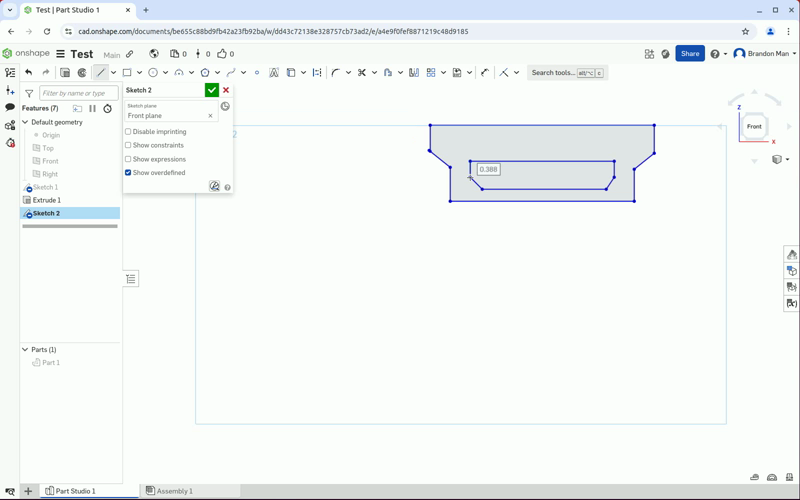
scroll(-6)
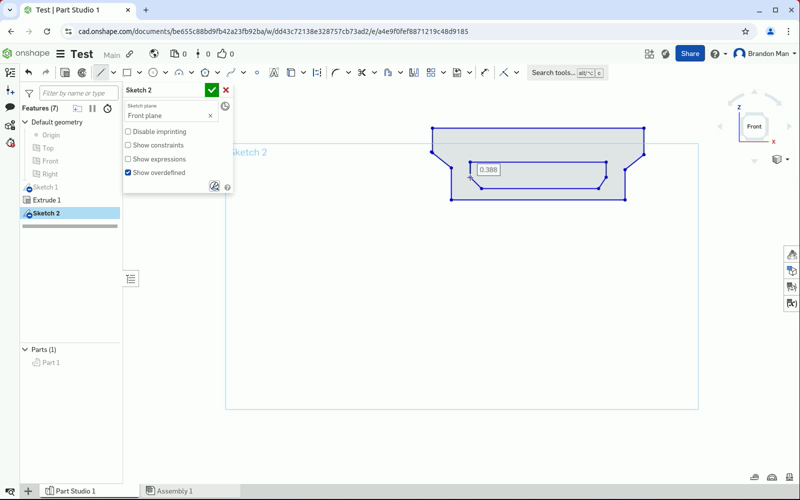
scroll(-6)
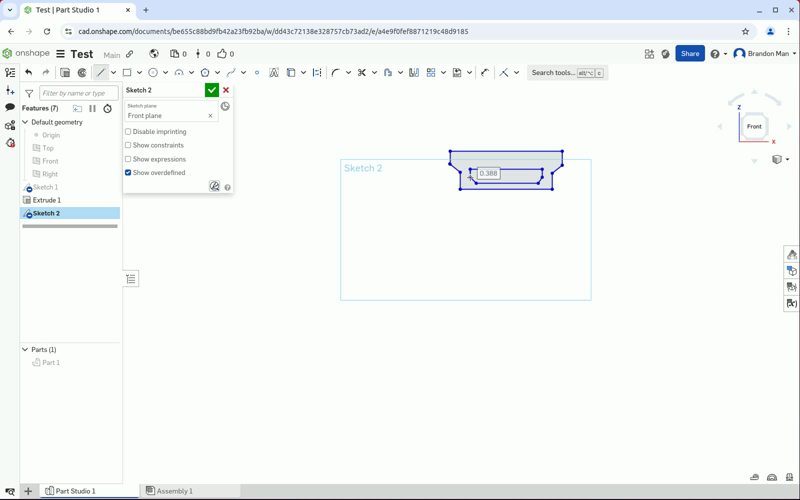
scroll(-6)
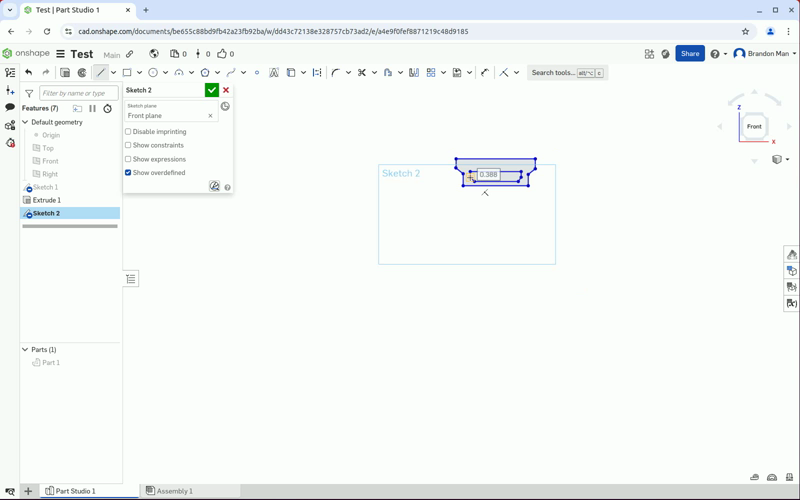
scroll(-6)
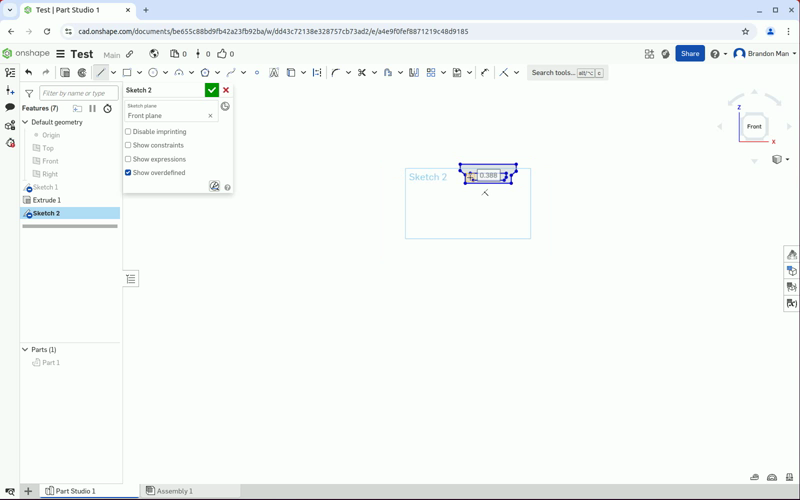
scroll(-6)
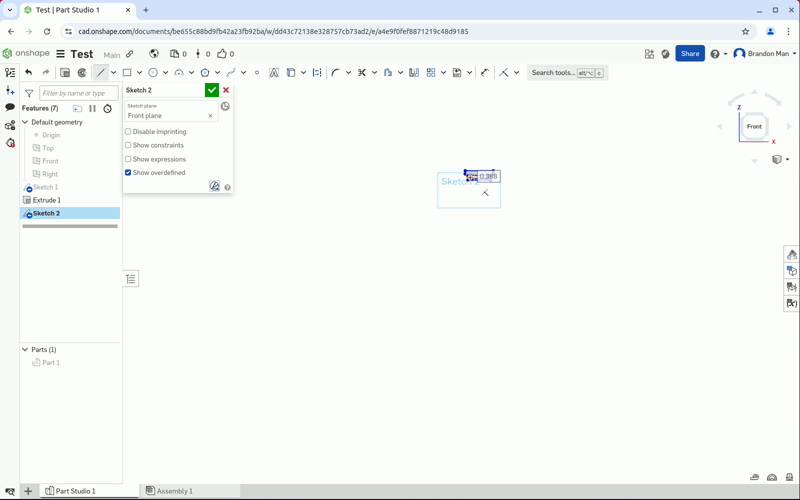
key(esc)
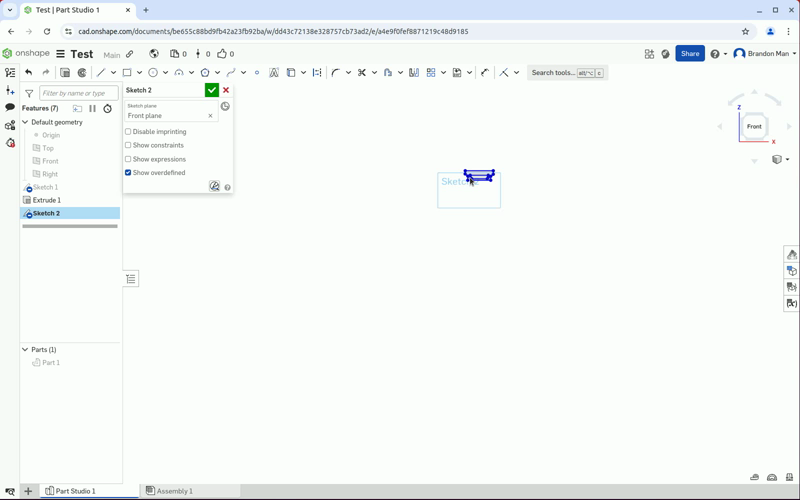
mouse_move(466, 174)
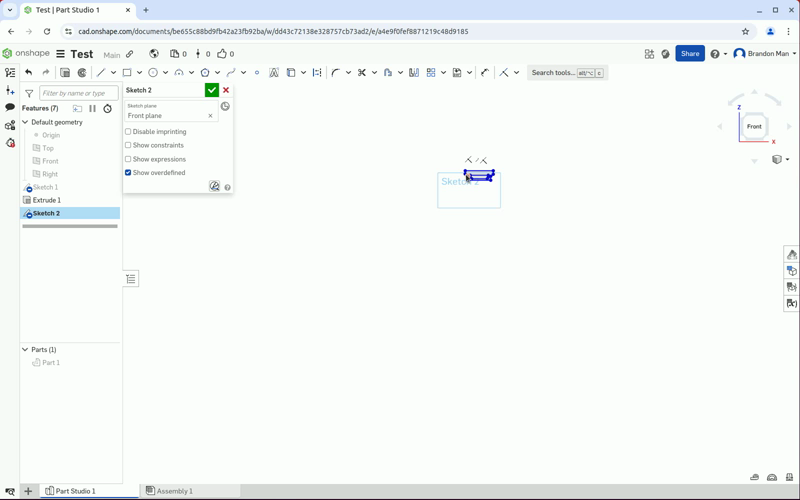
scroll(6)
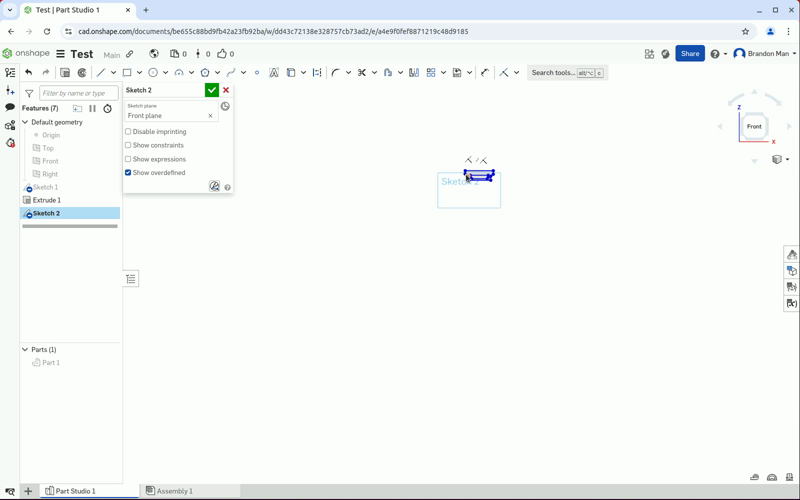
scroll(6)
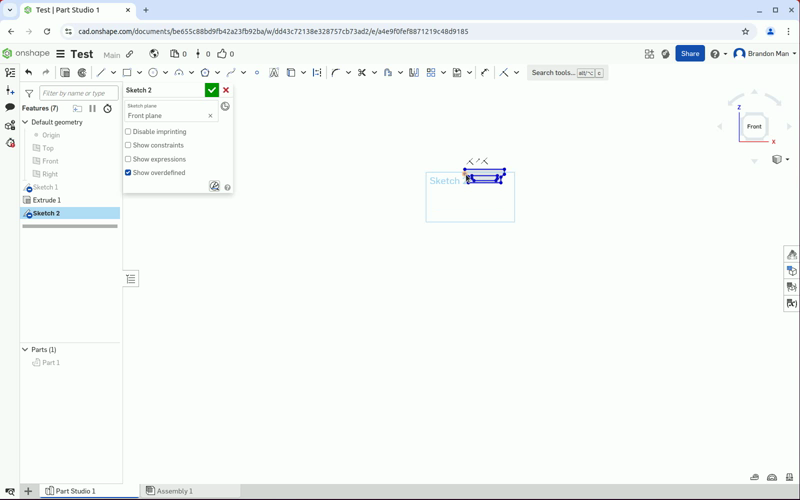
scroll(6)
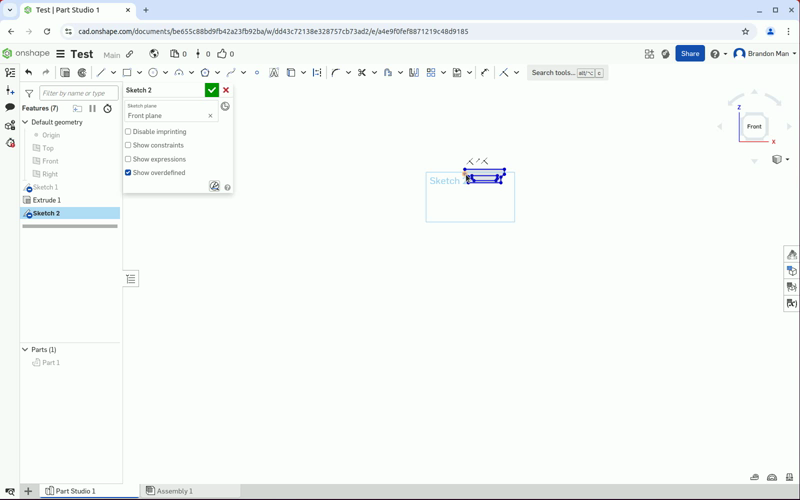
scroll(6)
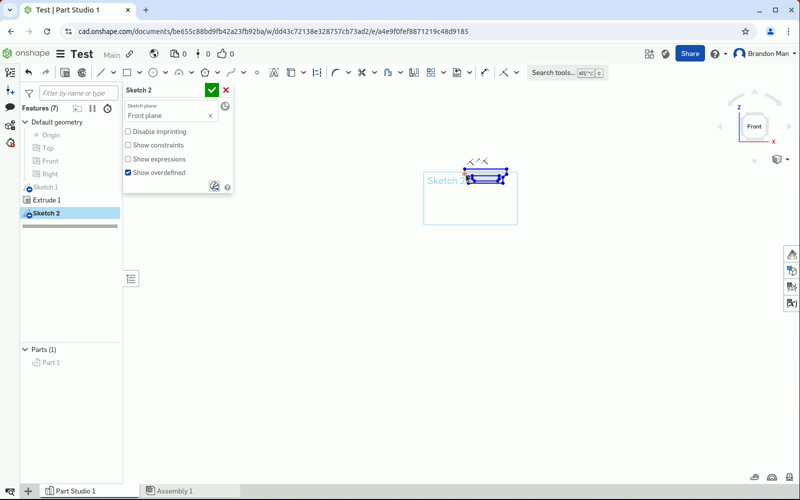
scroll(6)
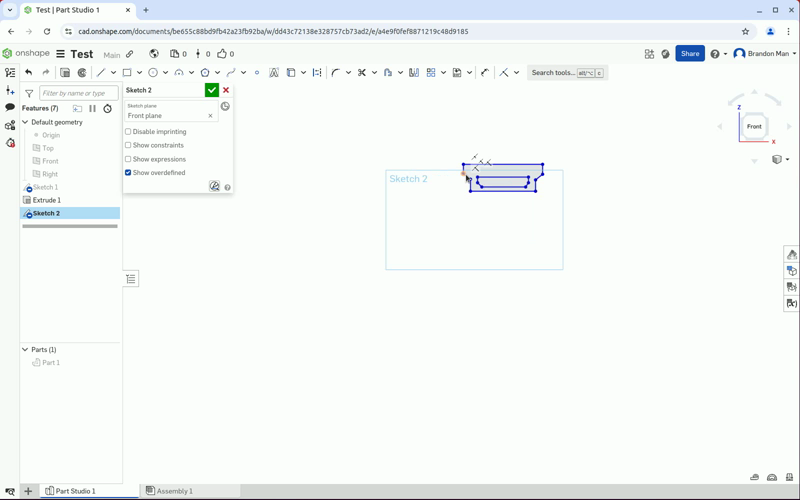
scroll(6)
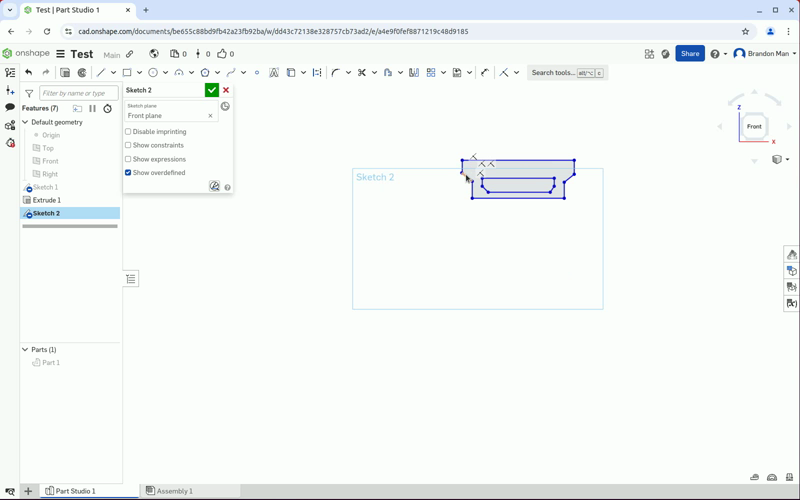
scroll(6)
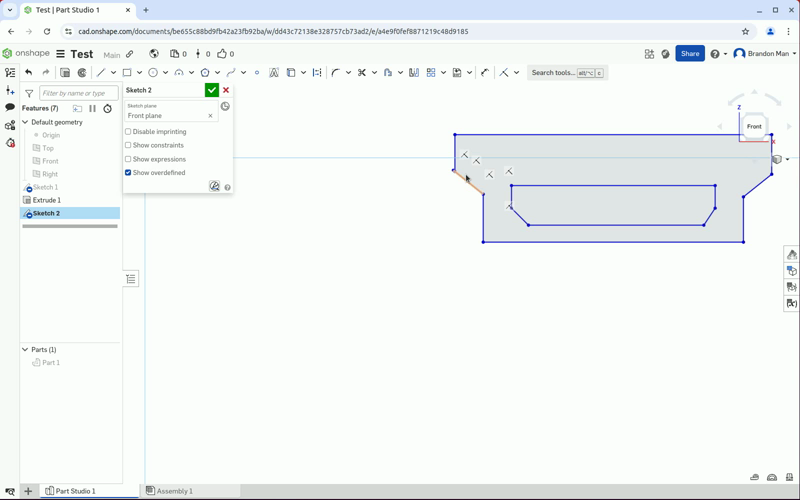
click(466, 174)
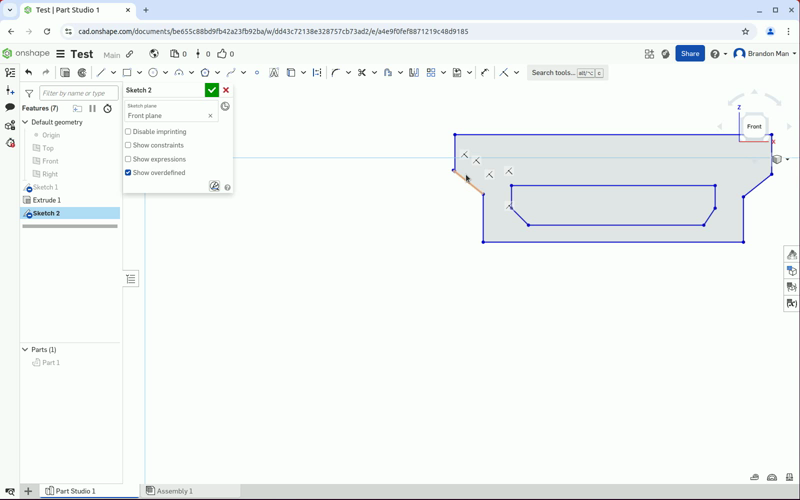
scroll(-6)
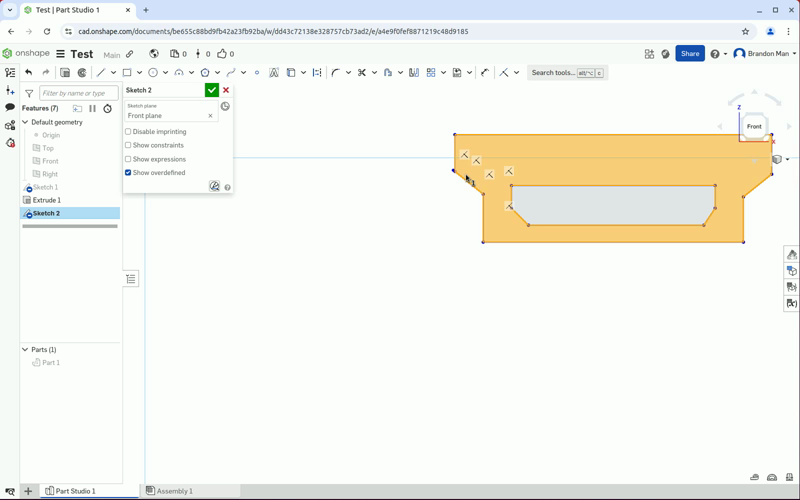
scroll(-6)
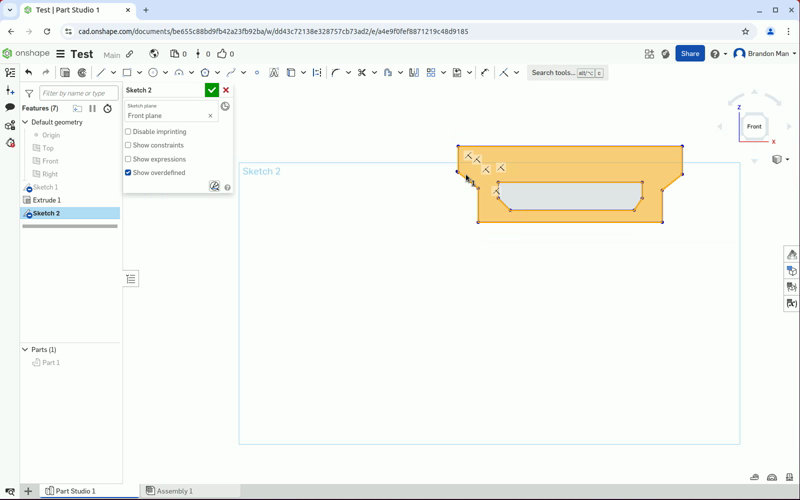
scroll(-6)
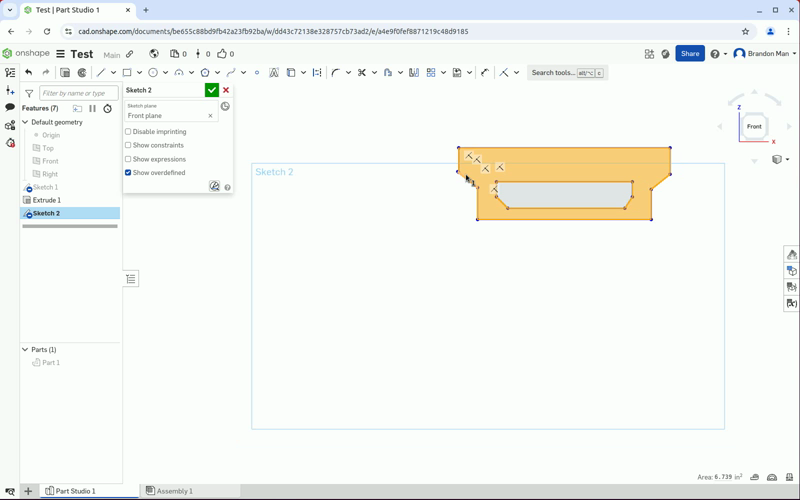
scroll(-6)
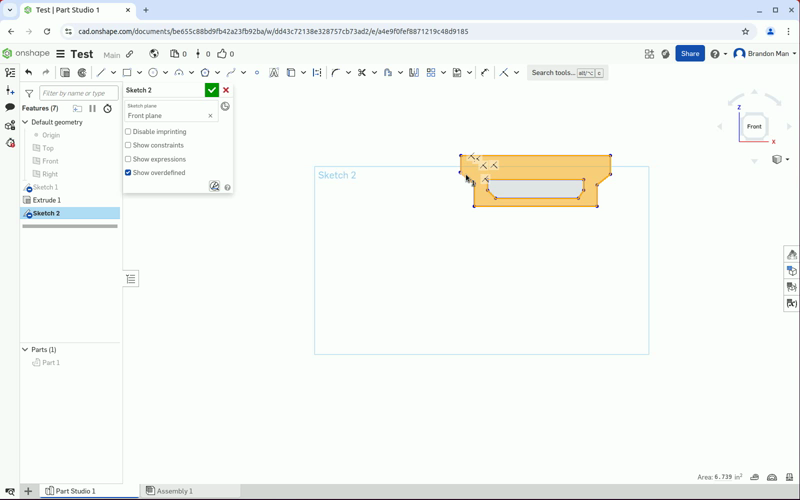
scroll(-6)
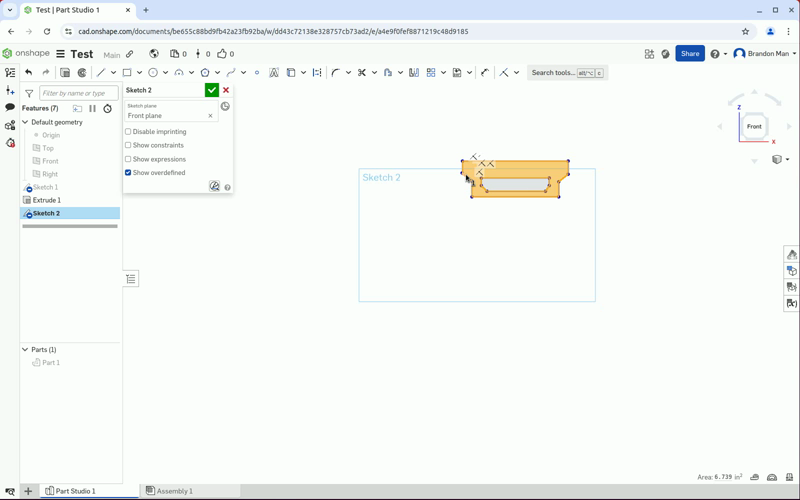
scroll(-6)
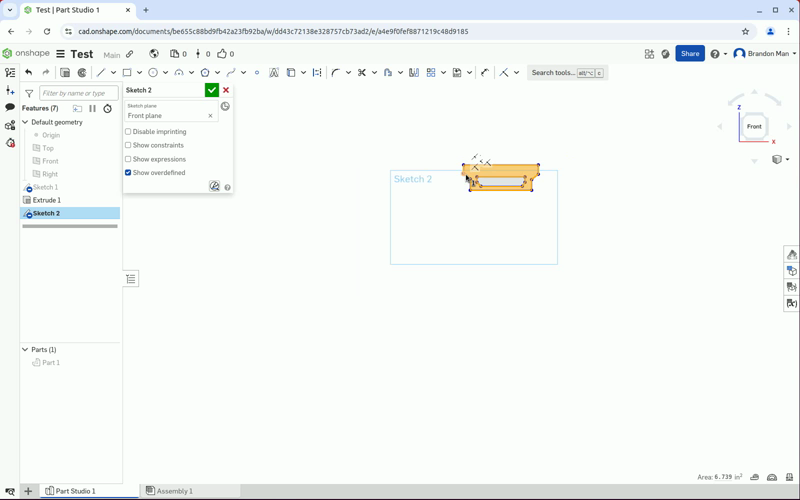
scroll(-6)
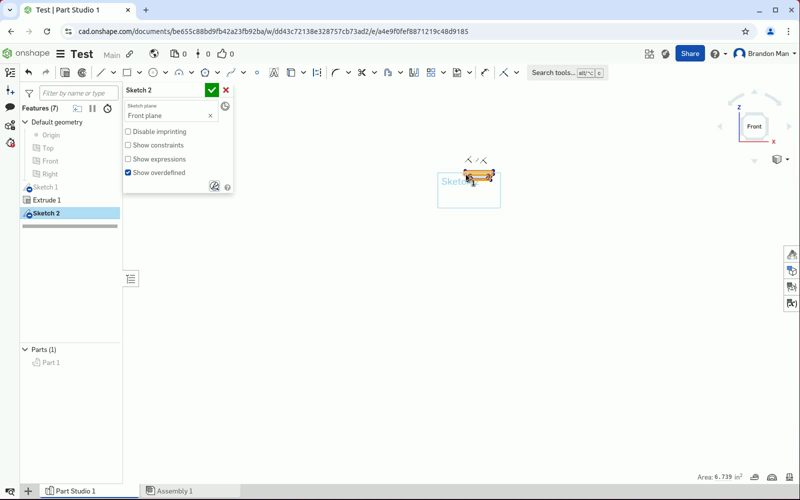
mouse_move(73, 352)
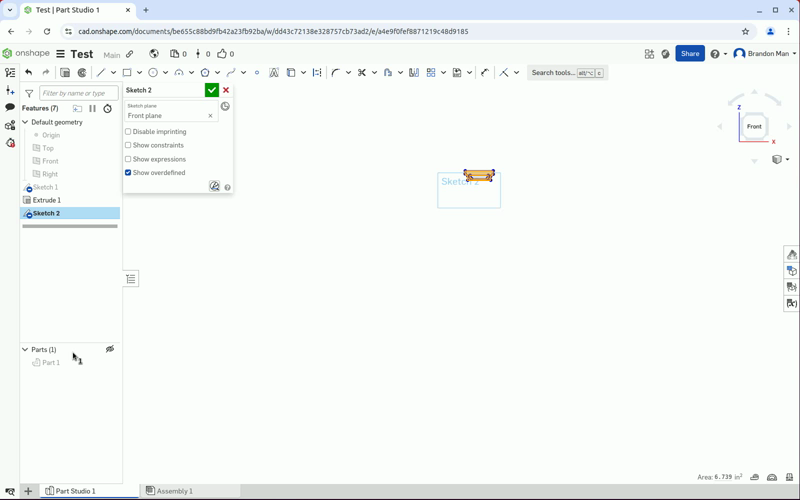
key(shift+y)
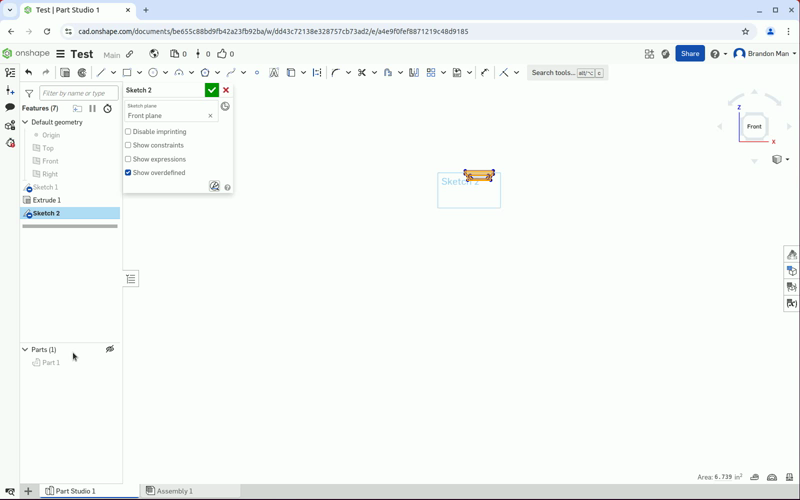
key(shift+e)
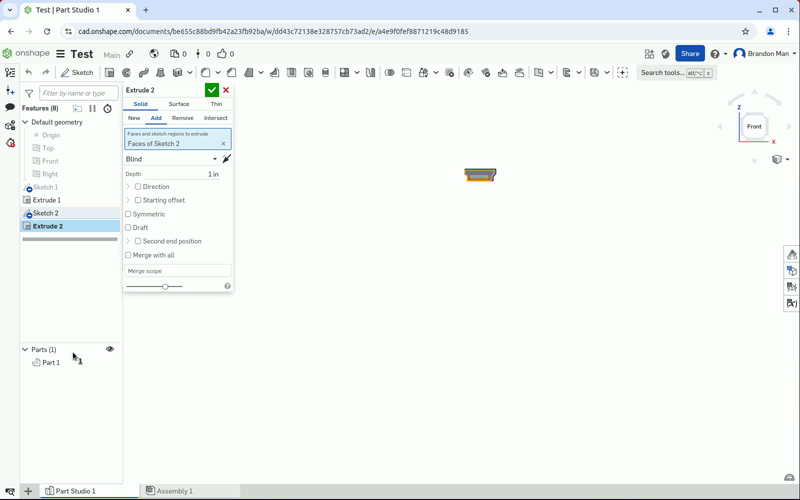
mouse_move(143, 106)
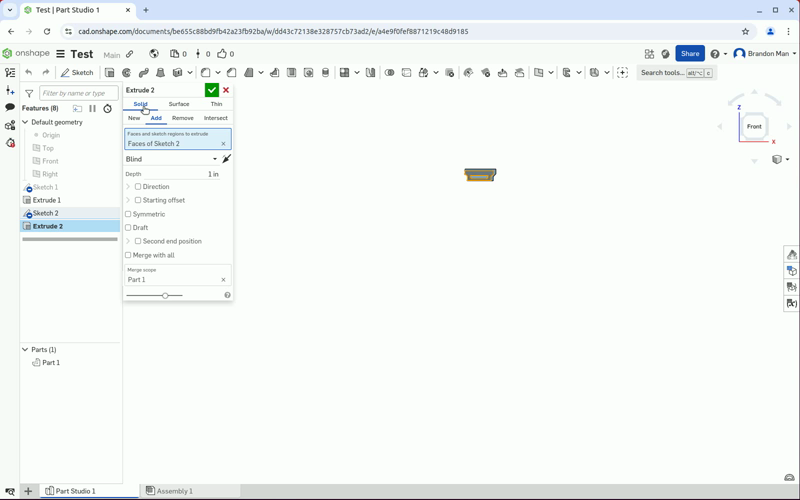
click(143, 106)
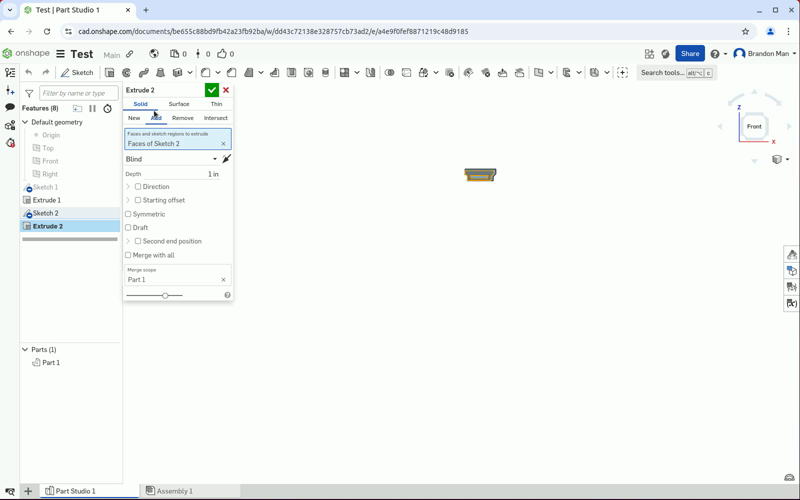
mouse_move(186, 120)
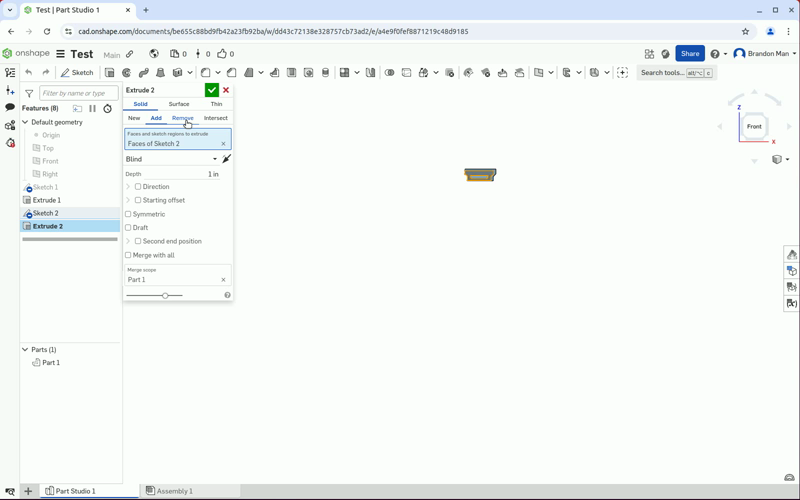
click(186, 120)
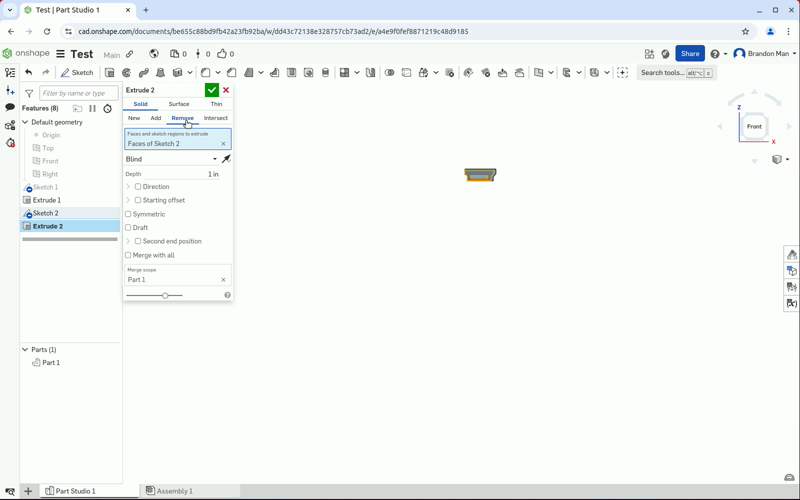
key(tab, 4)
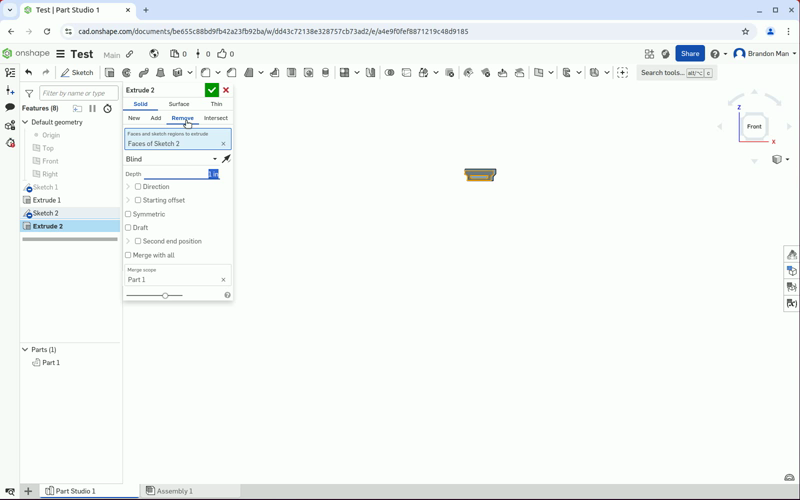
text(6.258)
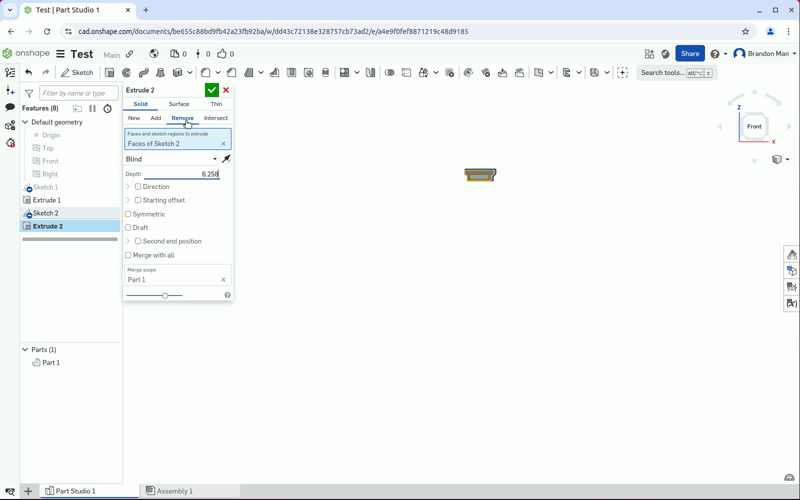
key(tab, 6)
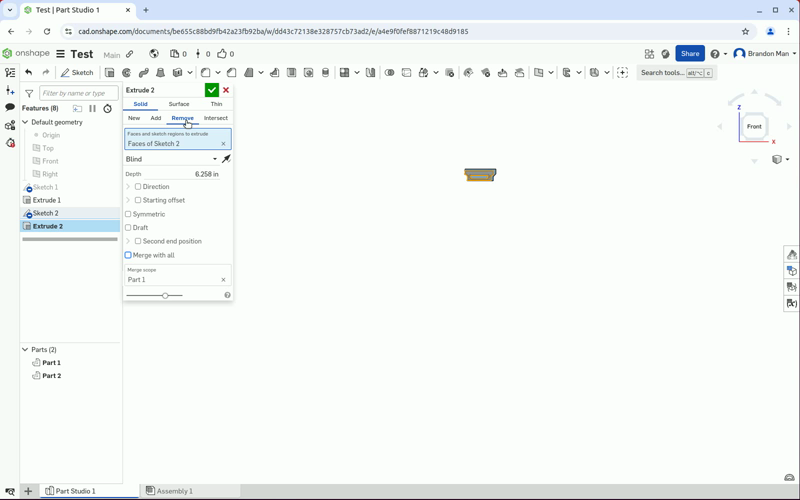
key(space)
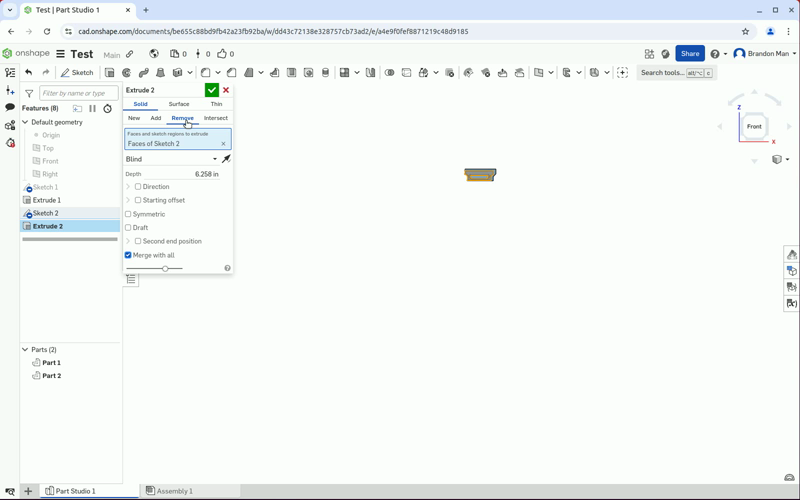
key(enter)
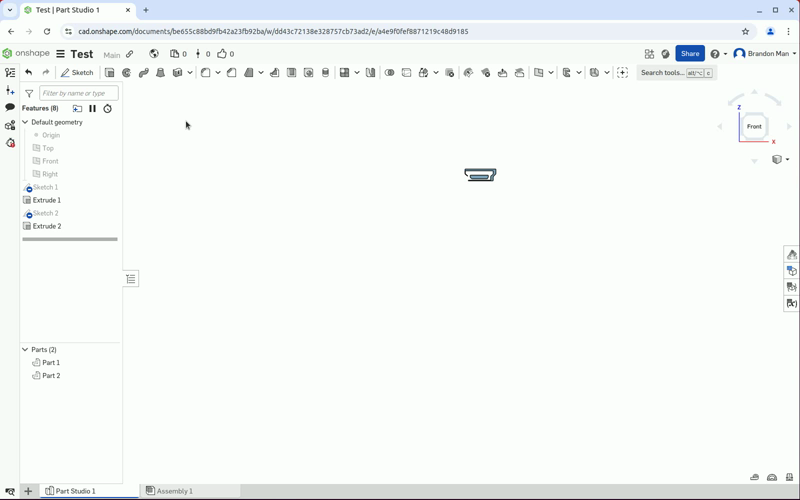
key(shift+h)
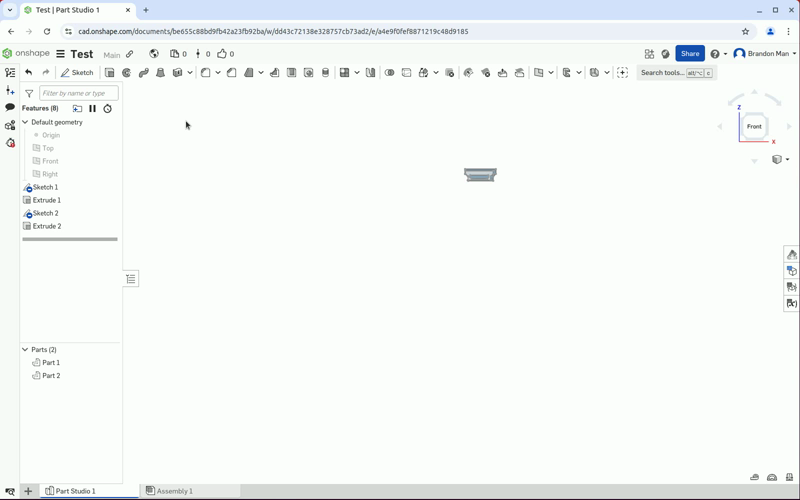
key(shift+h)
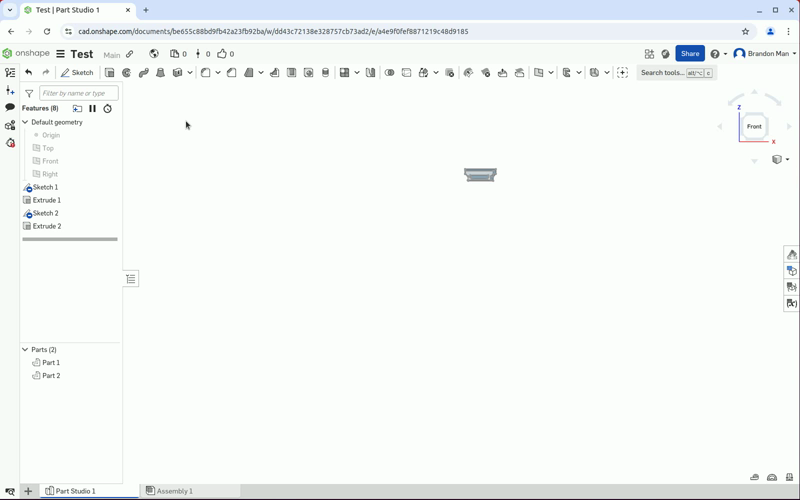
key(shift+7)
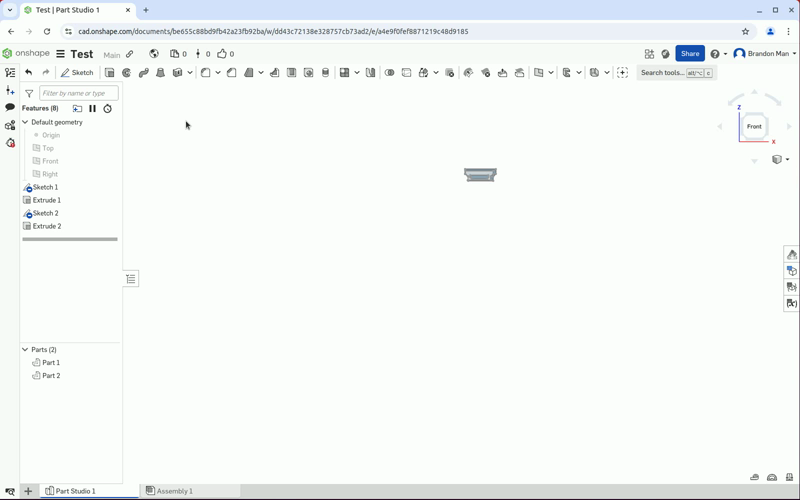
key(left, 2)
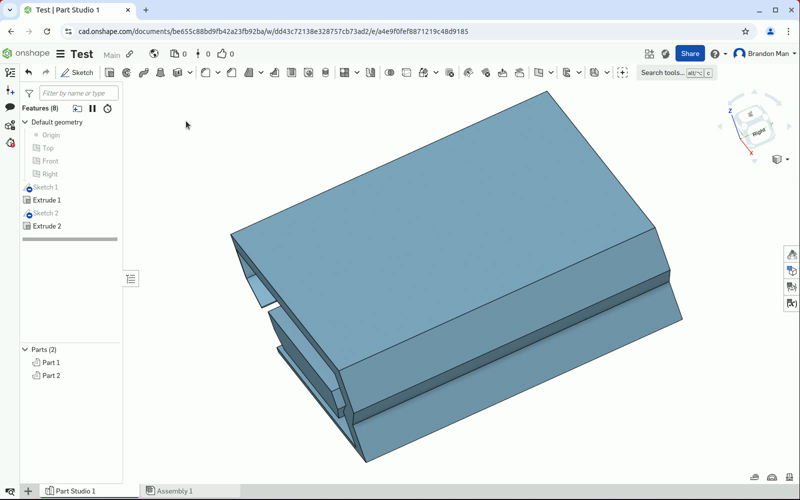
key(down, 2)
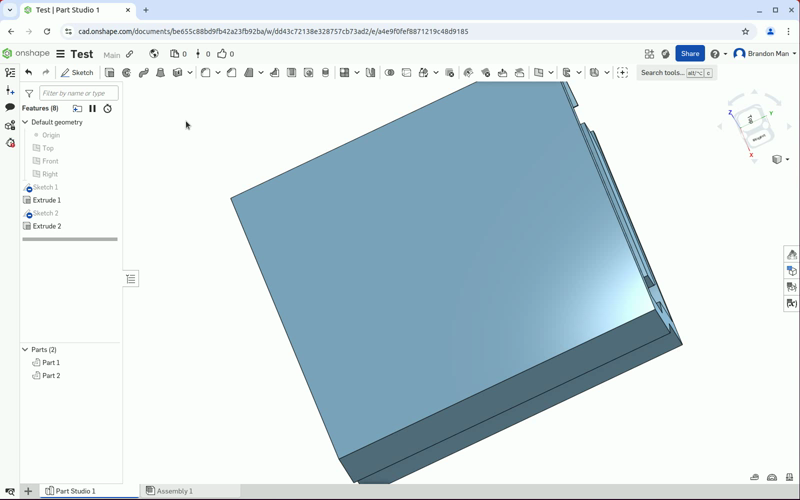
key(up, 2)
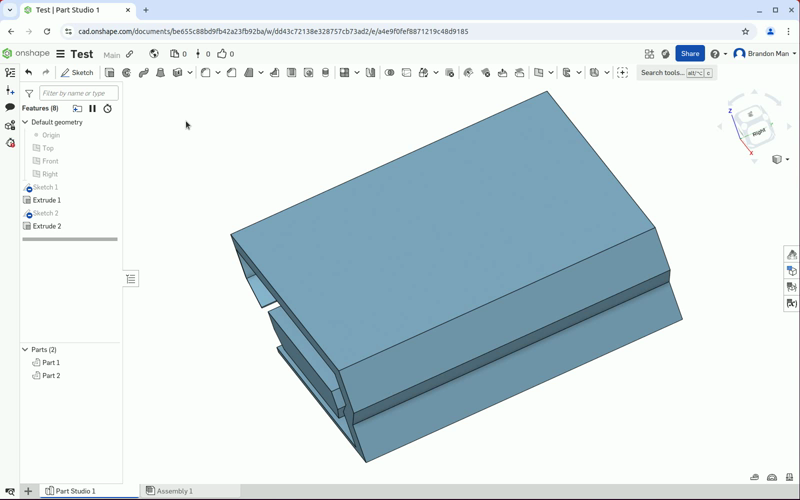
key(right, 2)
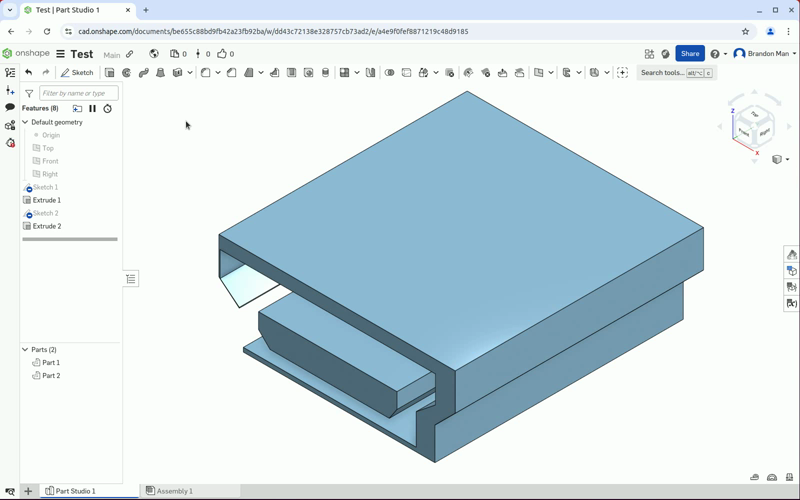
mouse_move(73, 189)
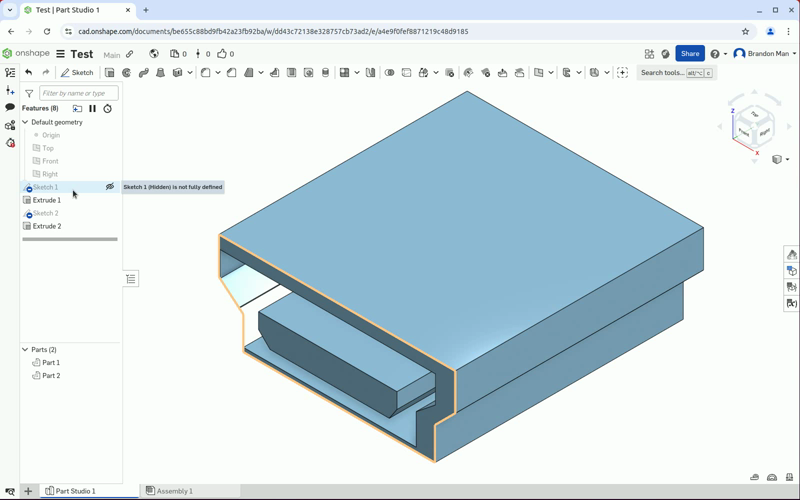
click(73, 189)